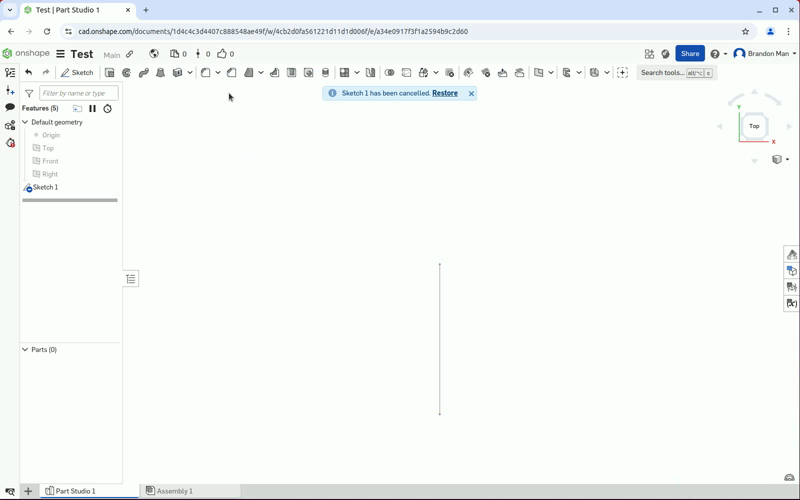
key(shift+h)
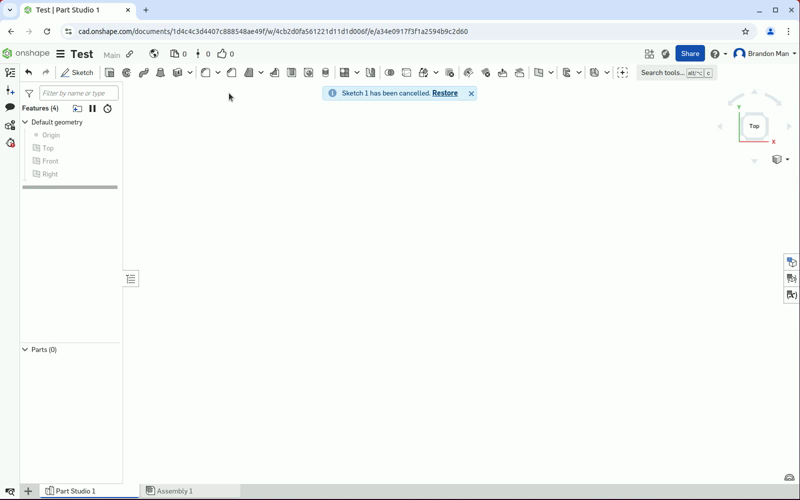
mouse_move(73, 352)
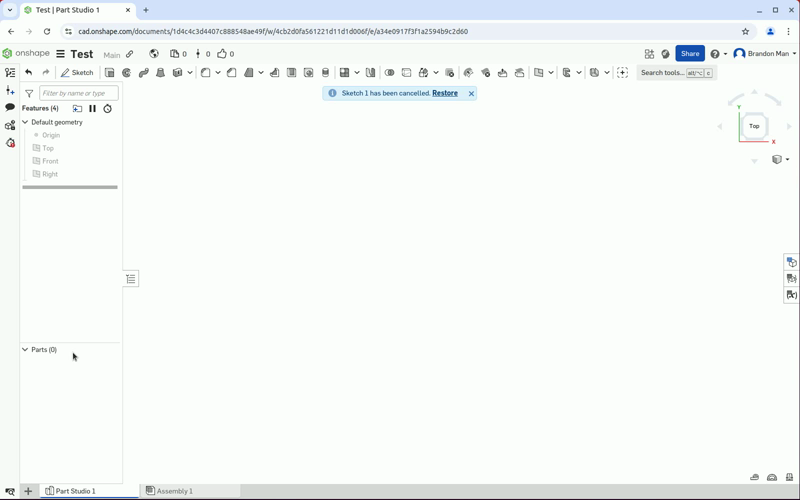
key(y)
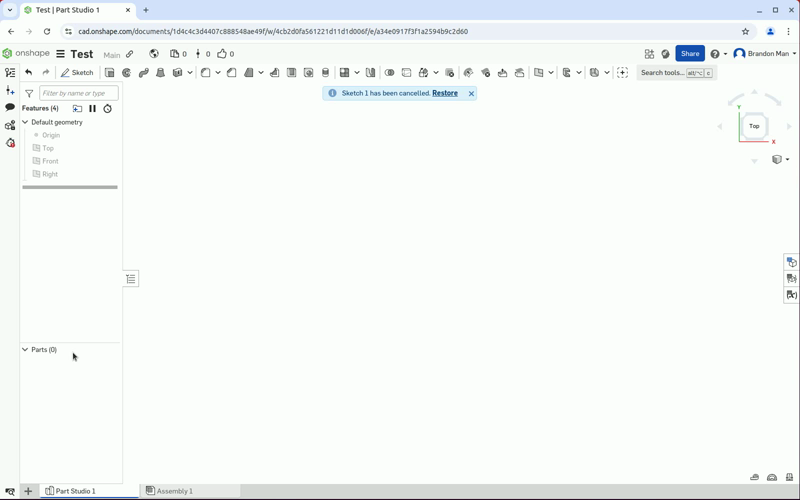
key(shift+p)
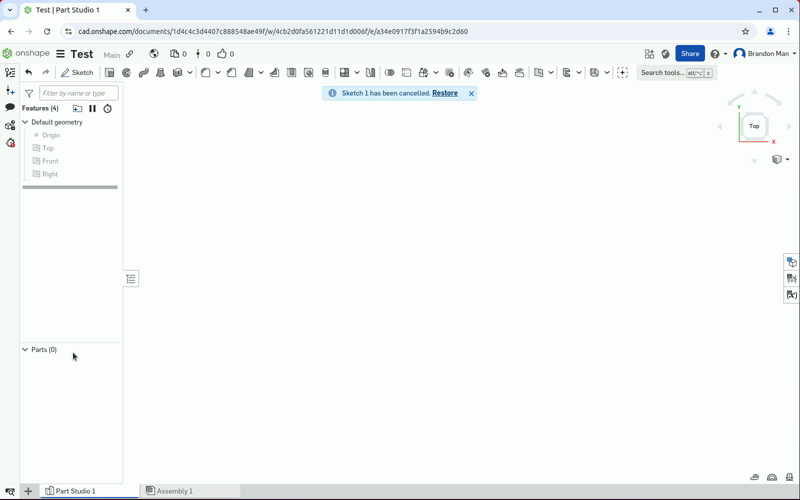
key(space)
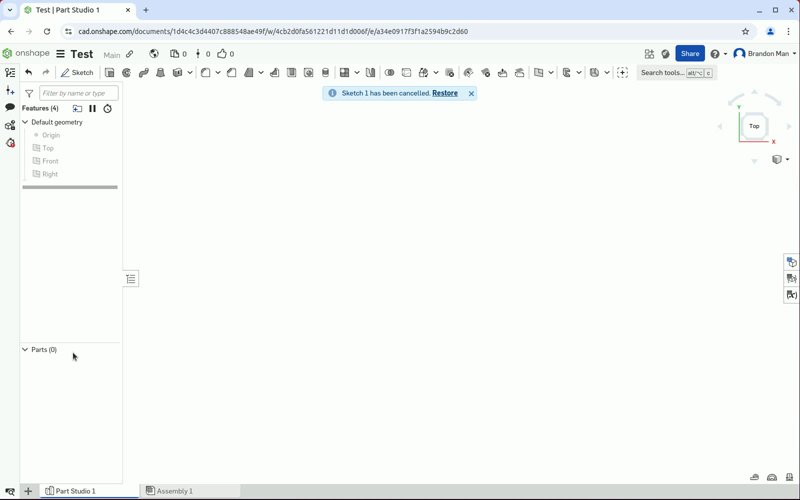
key_down(shift)
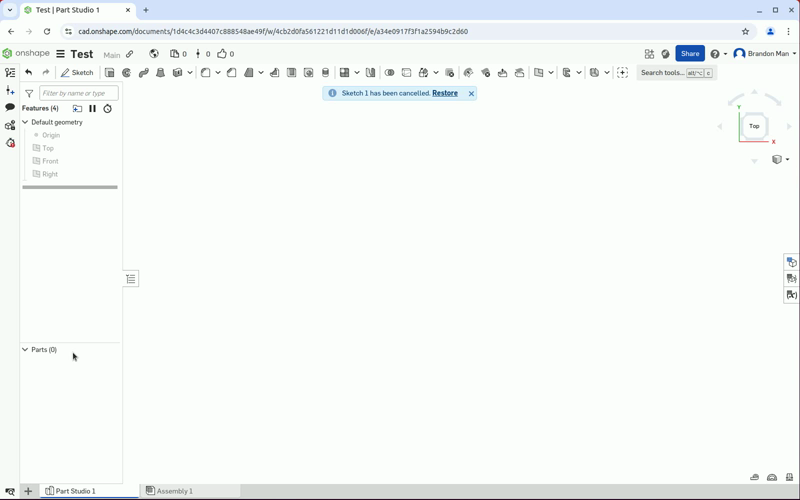
key(up)
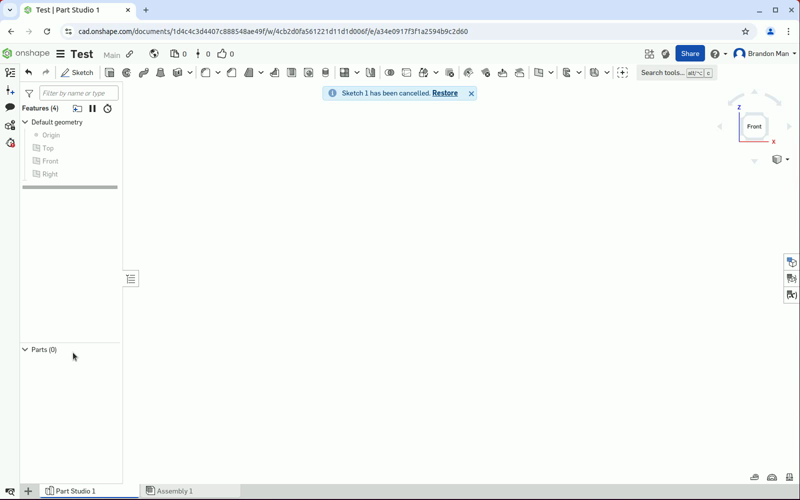
key_up(shift)
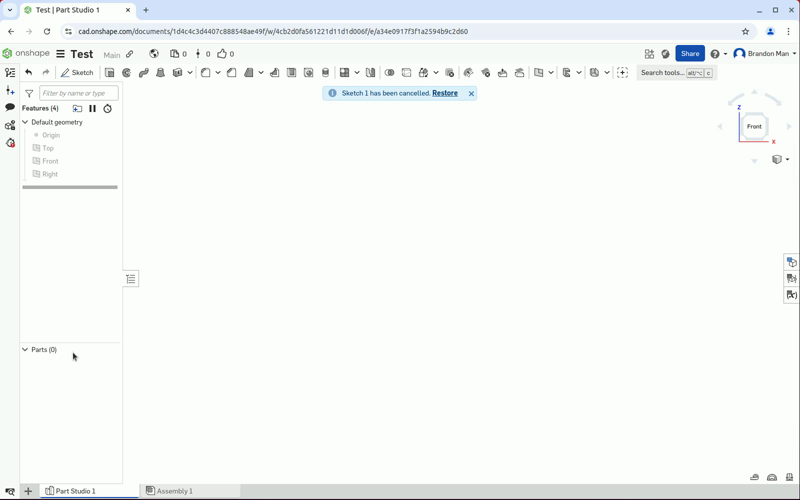
mouse_move(73, 352)
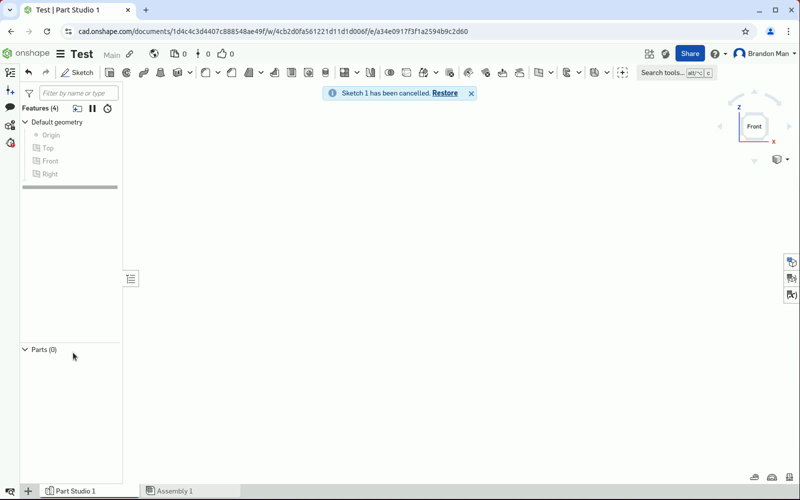
key(shift+y)
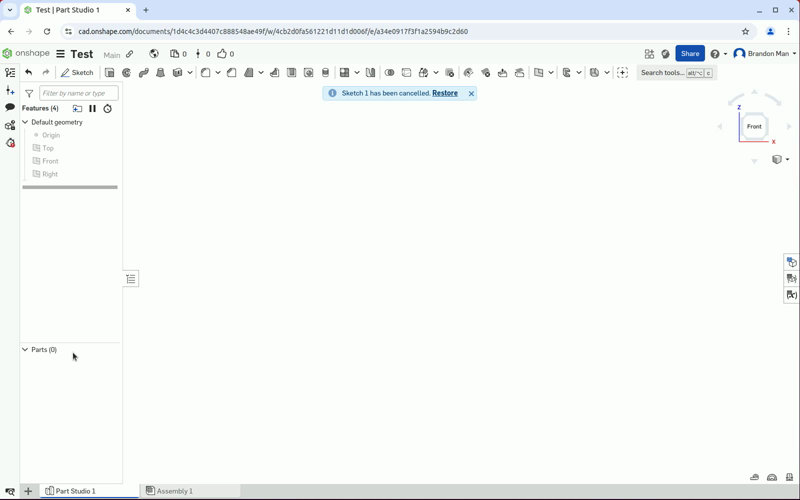
key(shift+s)
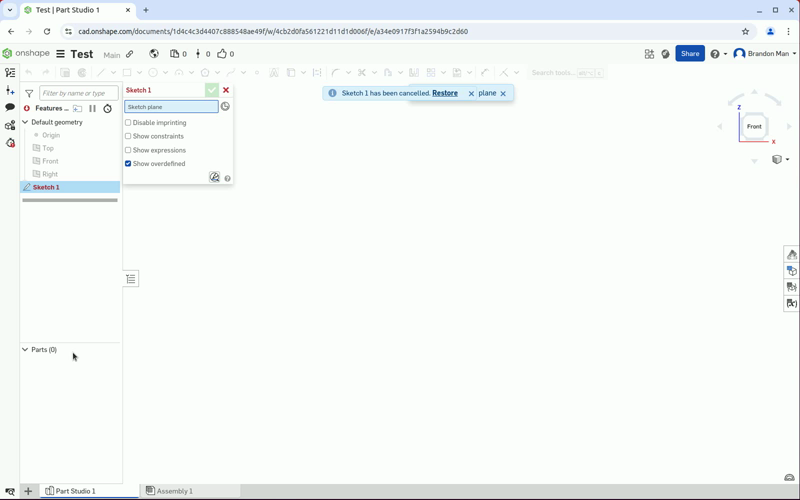
mouse_move(73, 163)
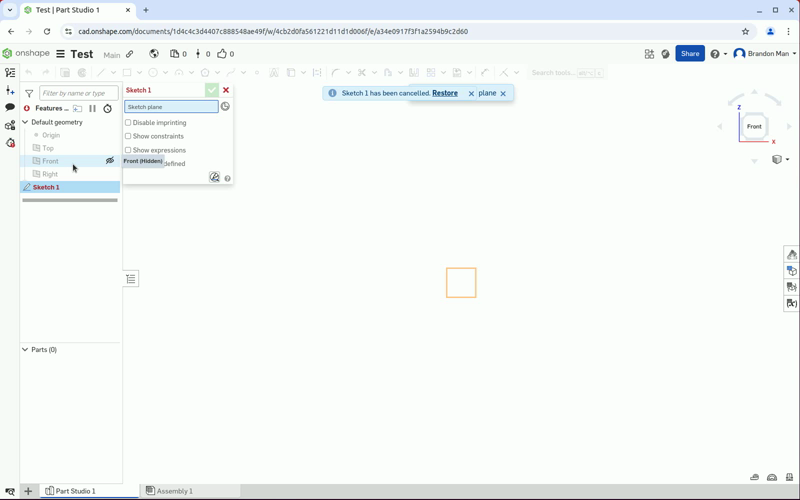
click(73, 163)
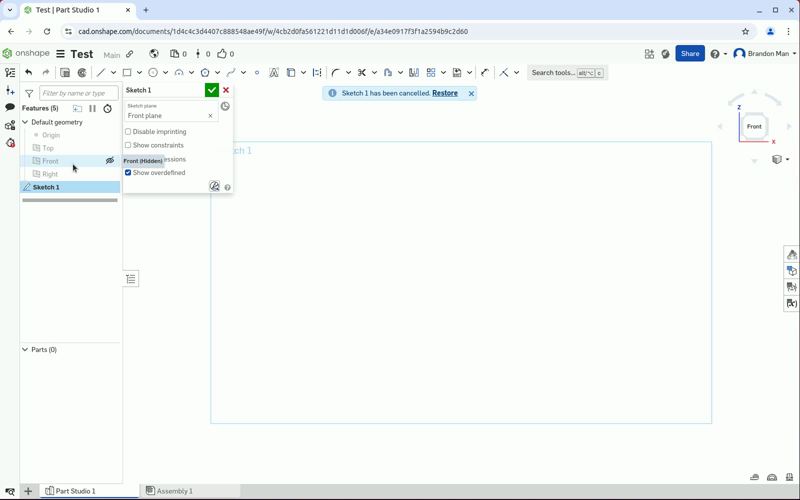
mouse_move(73, 352)
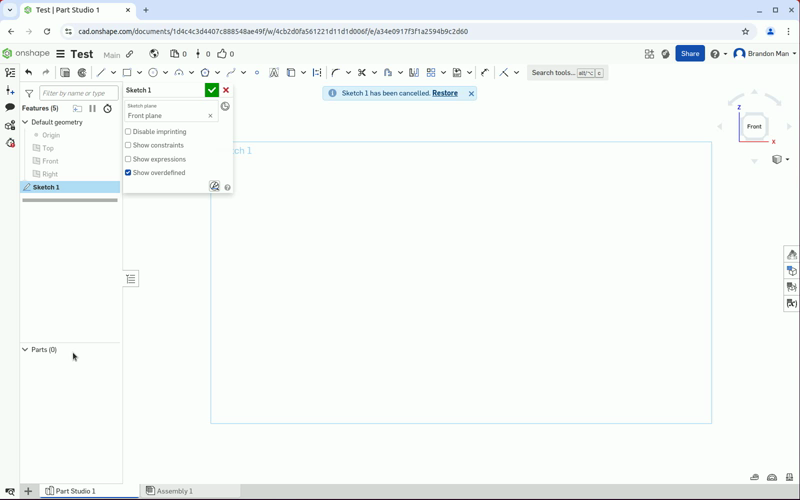
key(y)
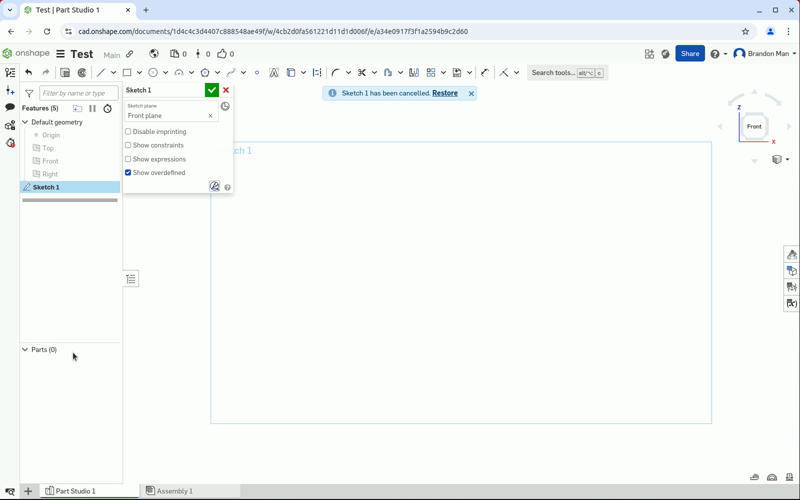
key(l)
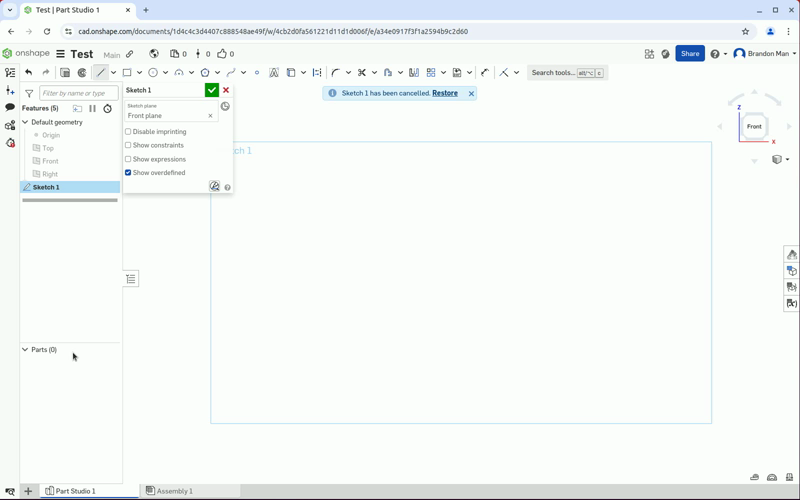
key_down(shift)
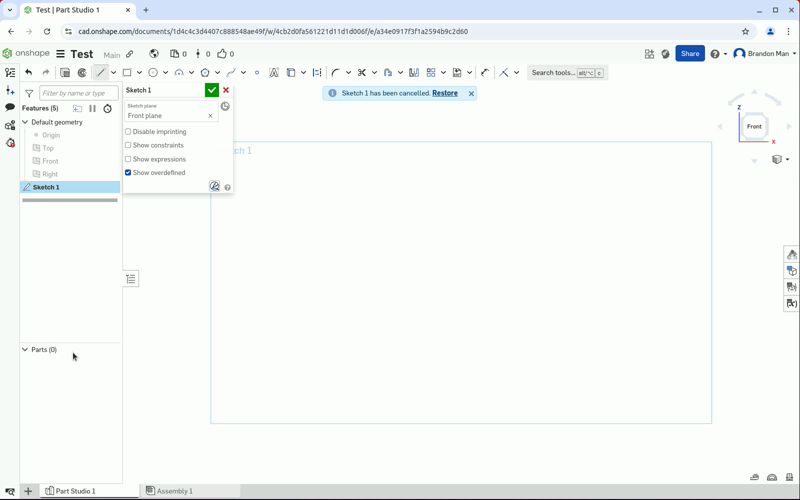
mouse_move(399, 327)
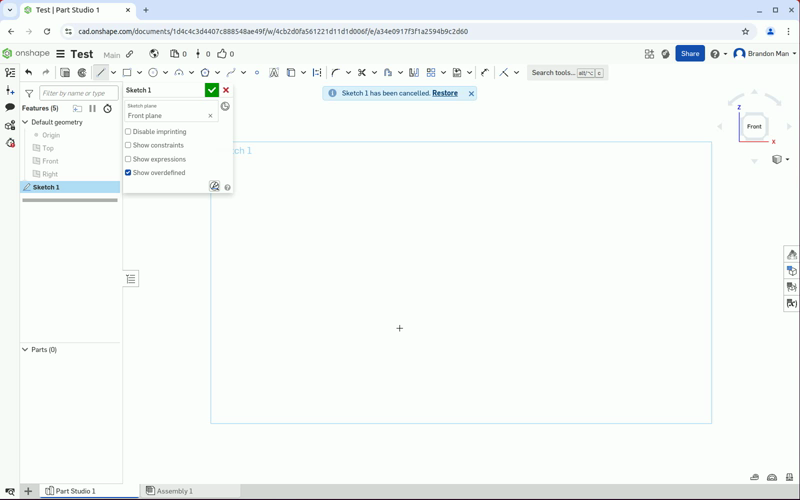
click(399, 327)
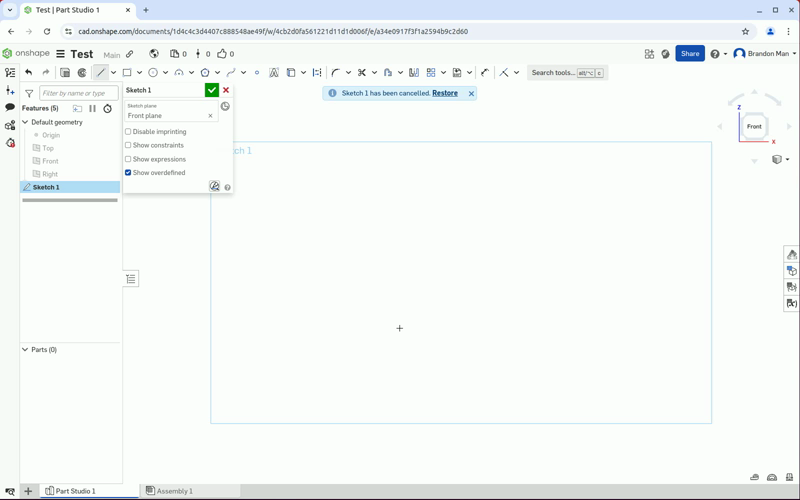
key_up(shift)
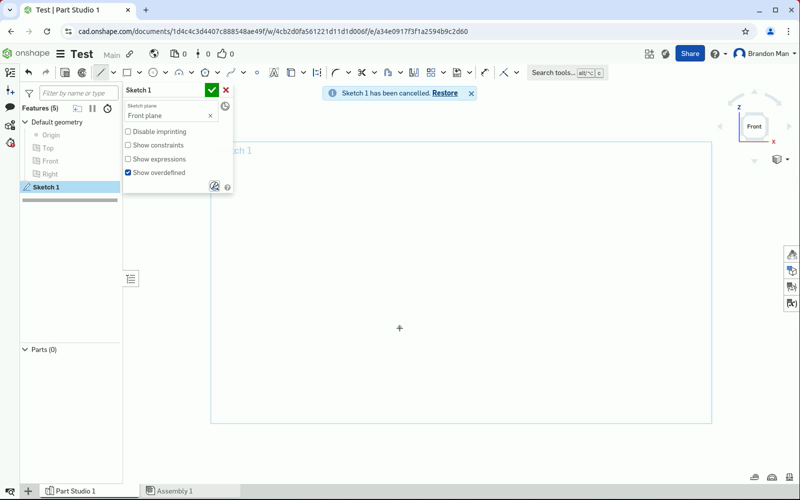
key_down(shift)
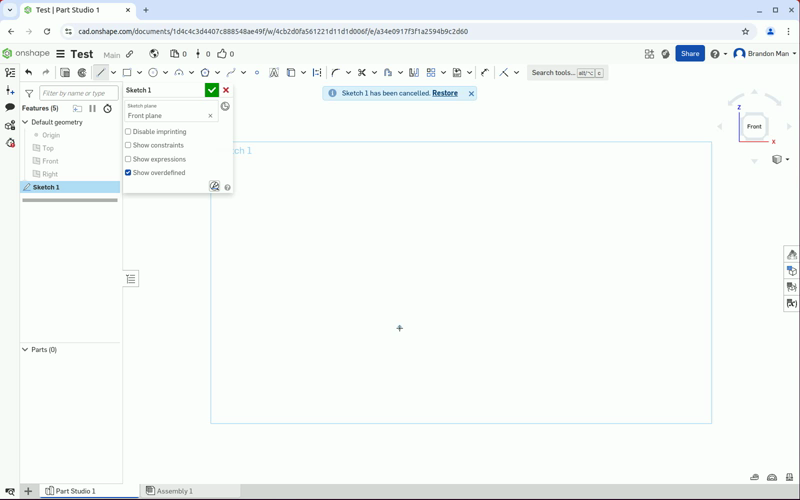
mouse_move(429, 327)
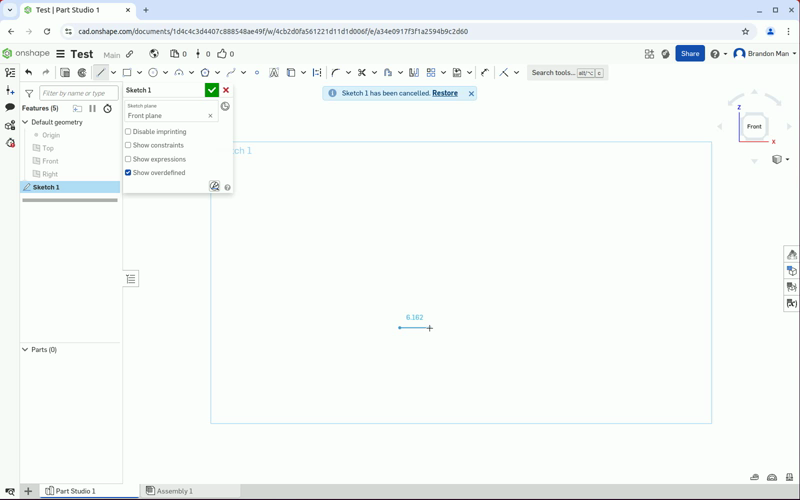
mouse_move(429, 327)
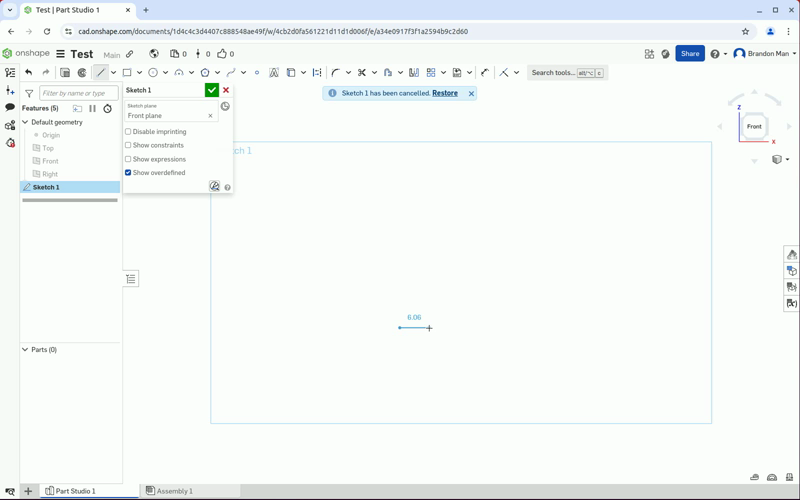
click(429, 327)
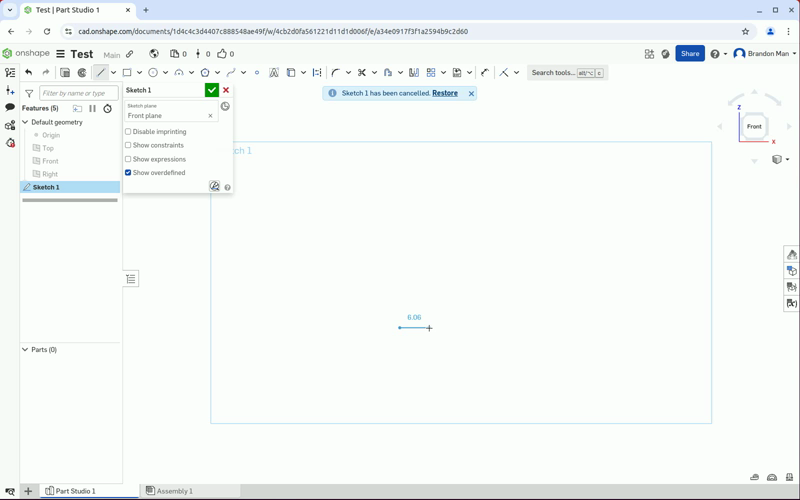
key_up(shift)
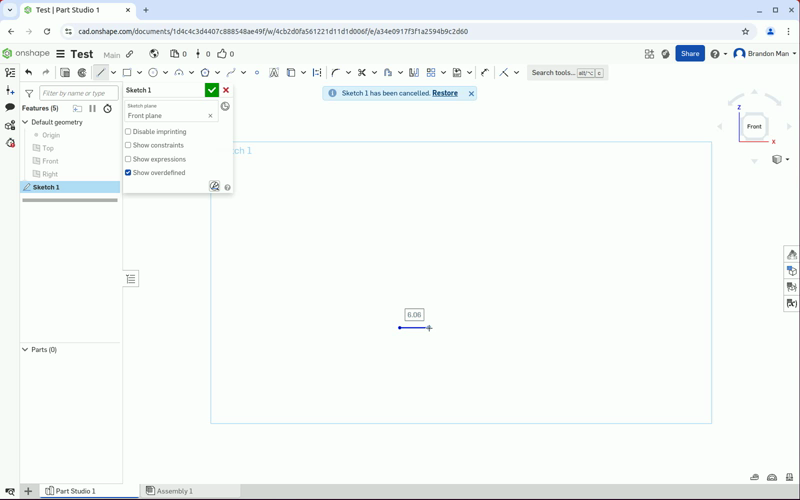
key_down(shift)
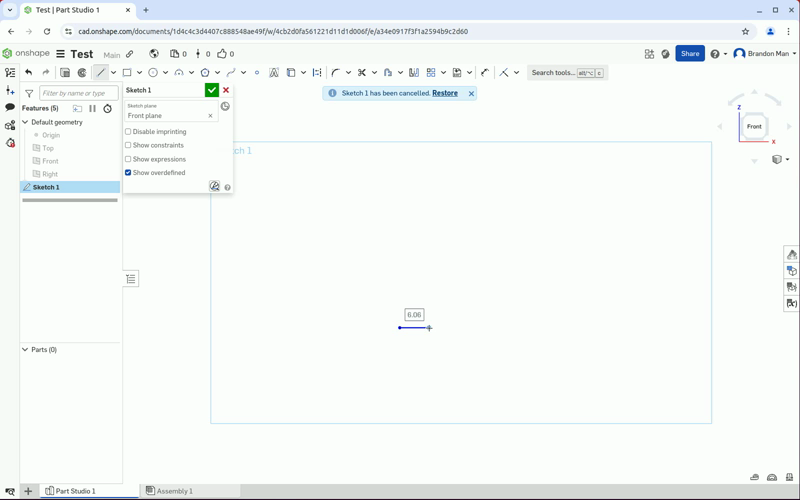
mouse_move(459, 327)
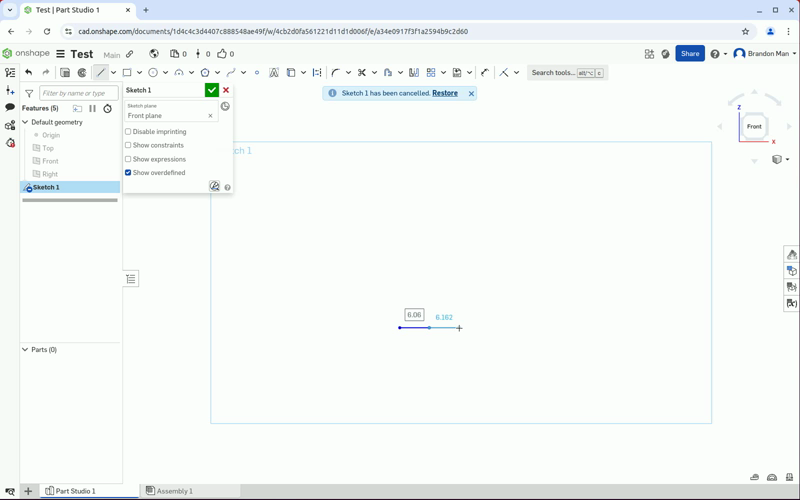
mouse_move(429, 282)
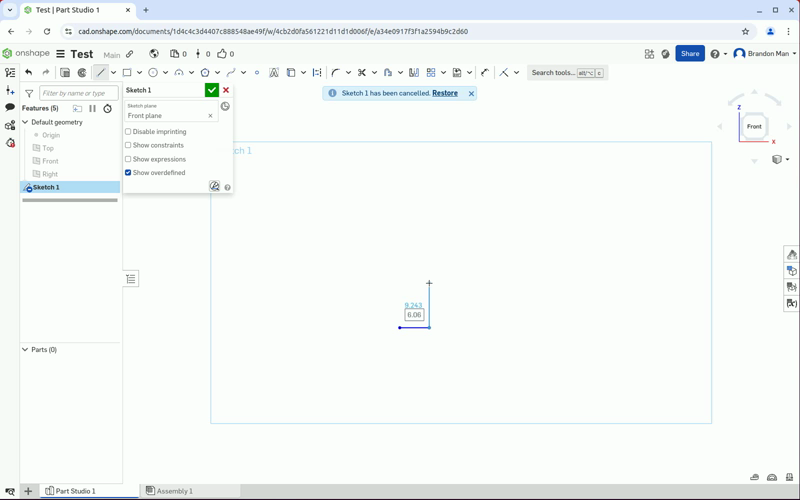
click(429, 282)
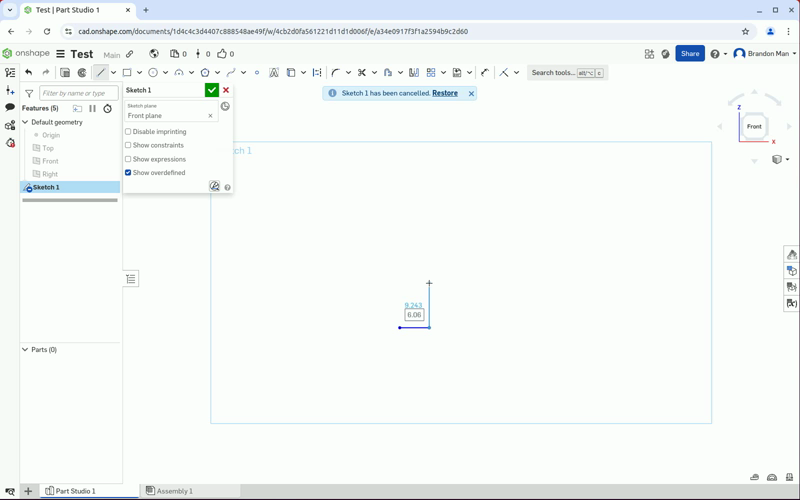
key_up(shift)
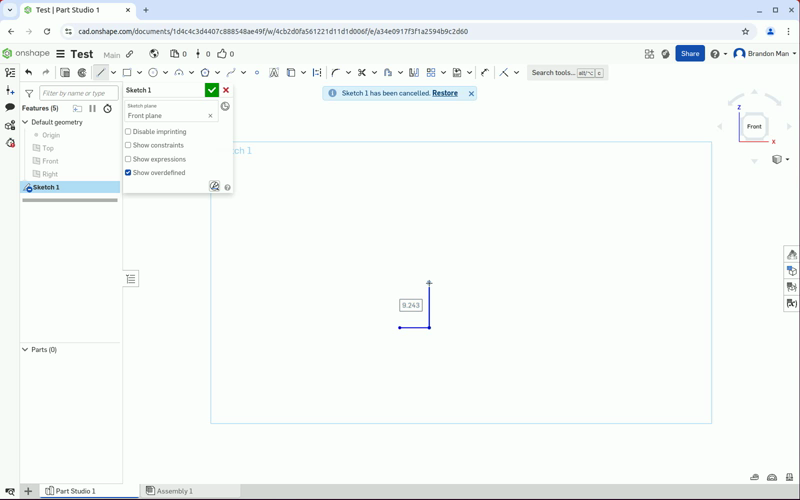
key_down(shift)
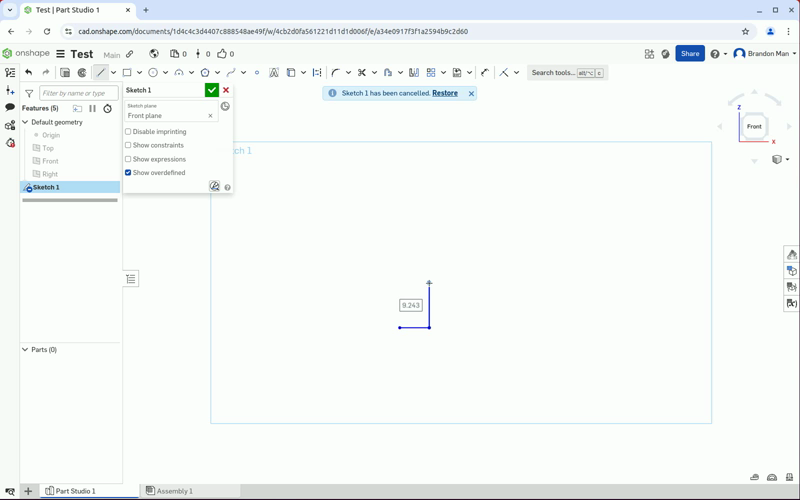
mouse_move(459, 282)
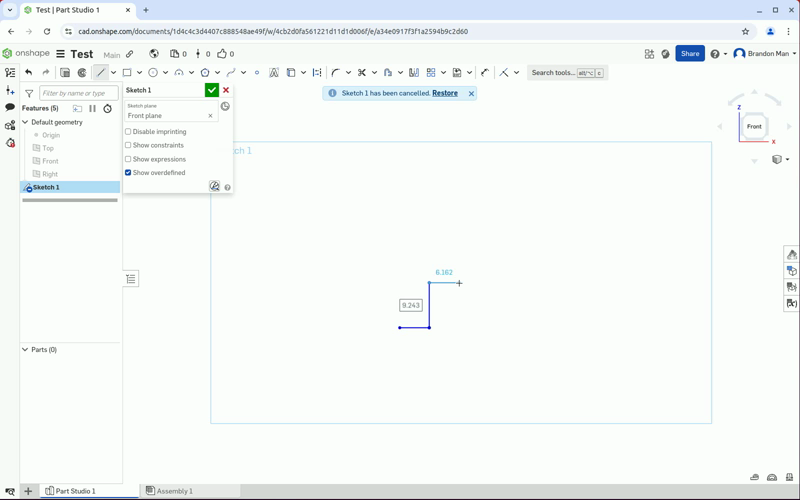
mouse_move(421, 282)
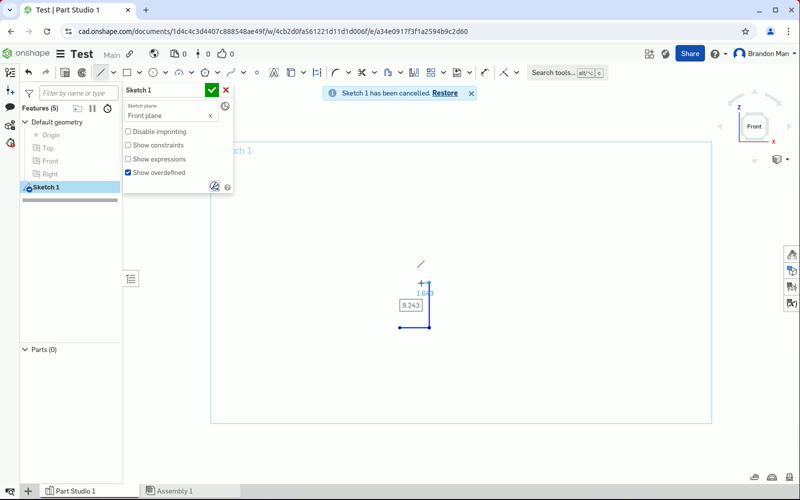
click(421, 282)
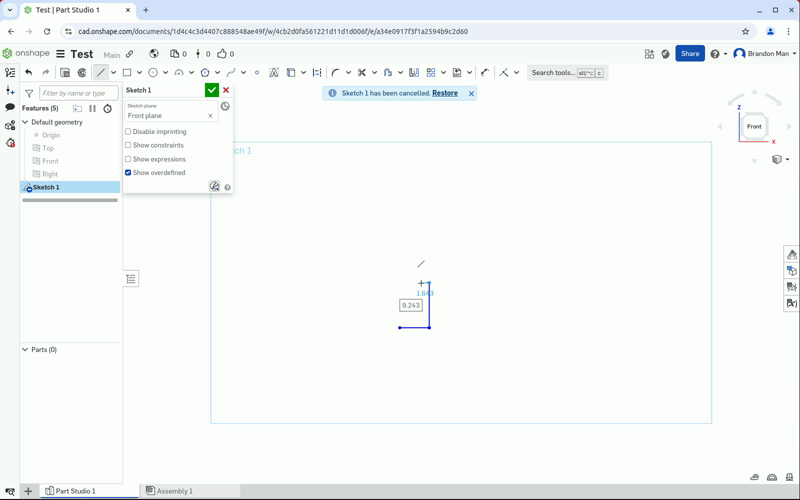
key_up(shift)
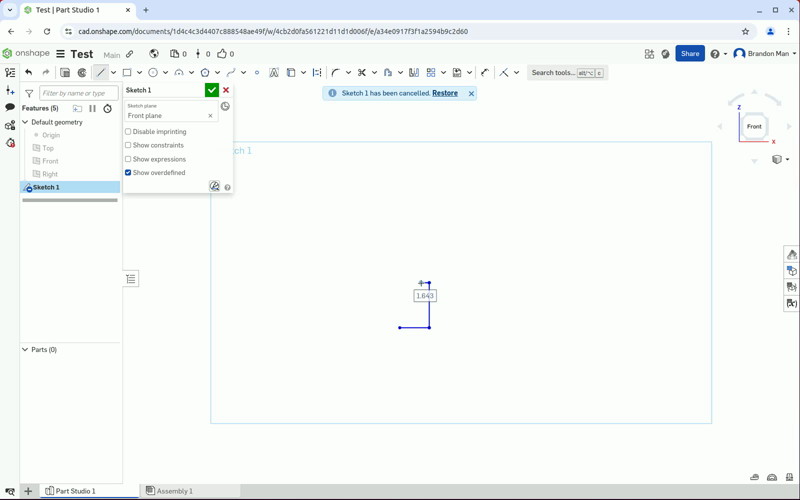
key_down(shift)
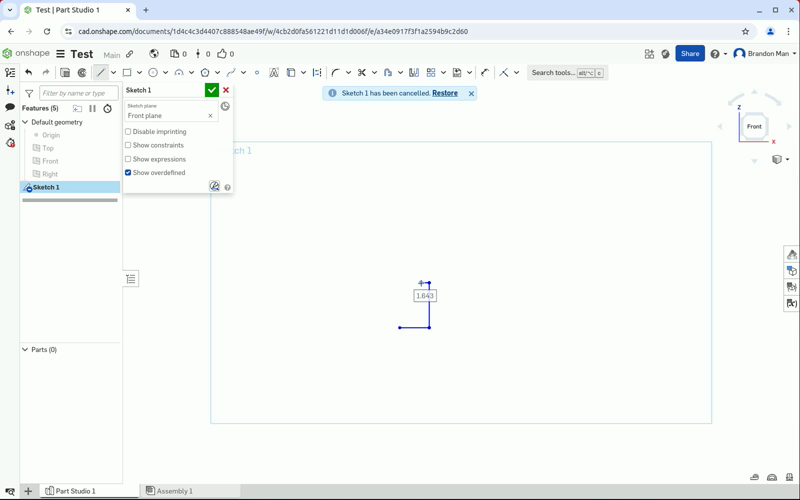
mouse_move(451, 282)
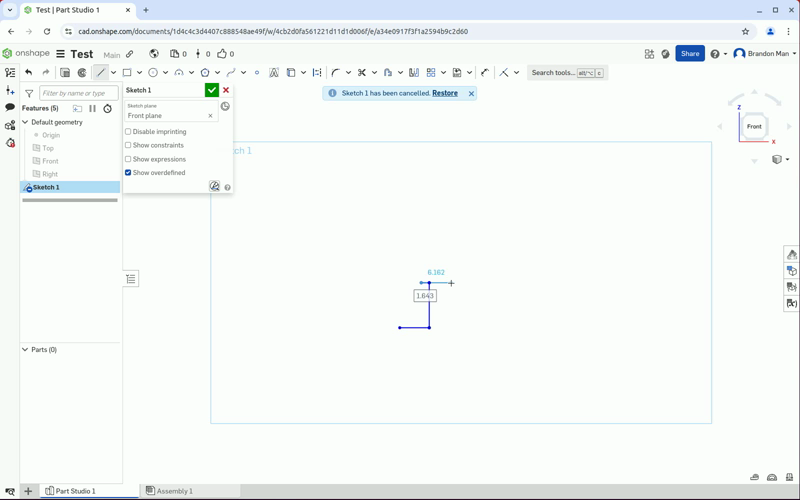
mouse_move(421, 298)
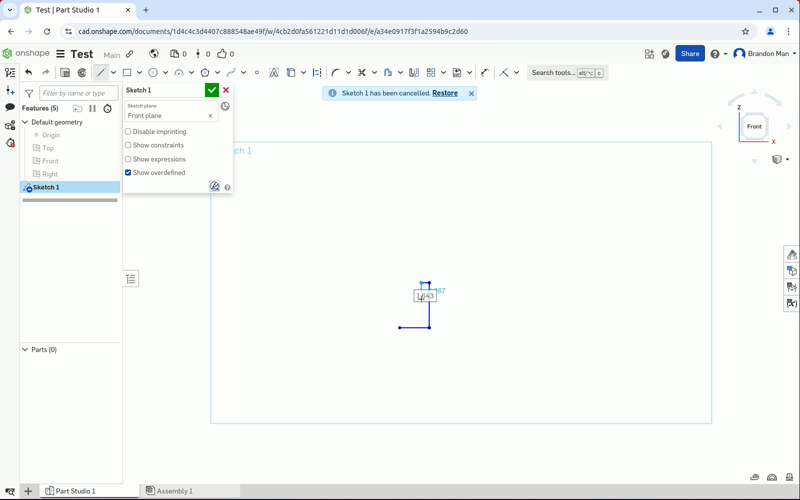
click(421, 298)
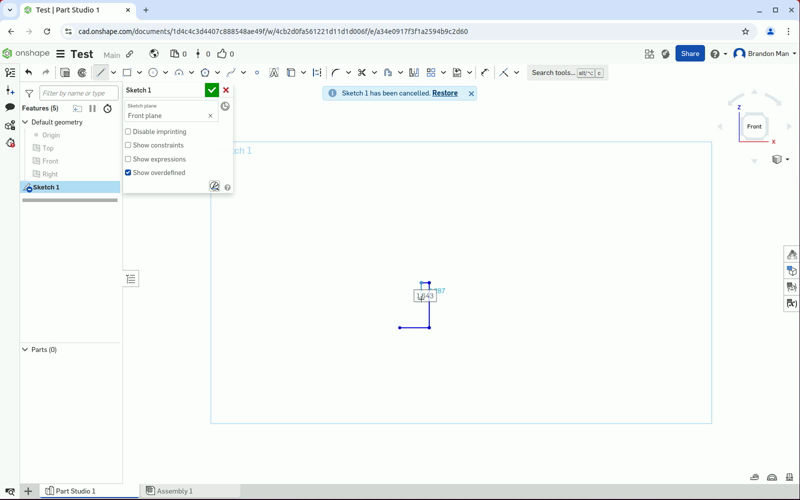
key_up(shift)
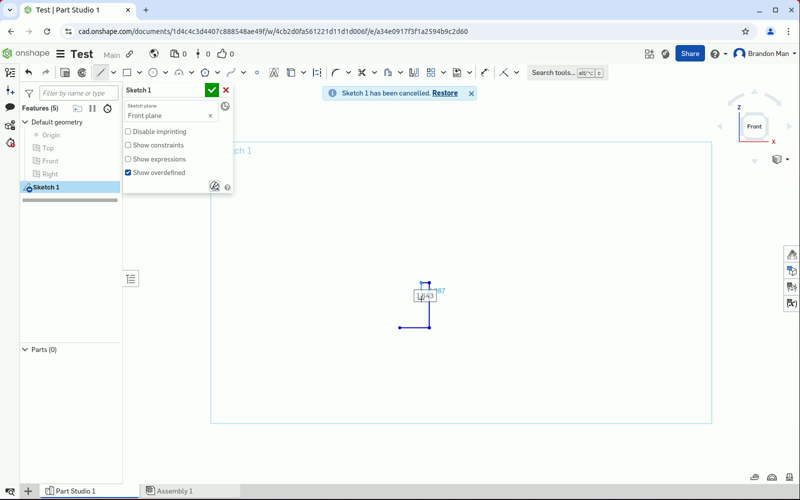
key_down(shift)
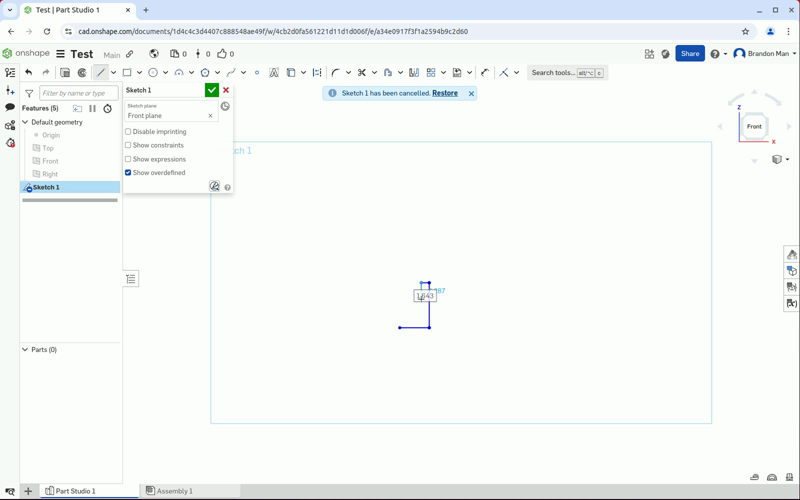
mouse_move(451, 298)
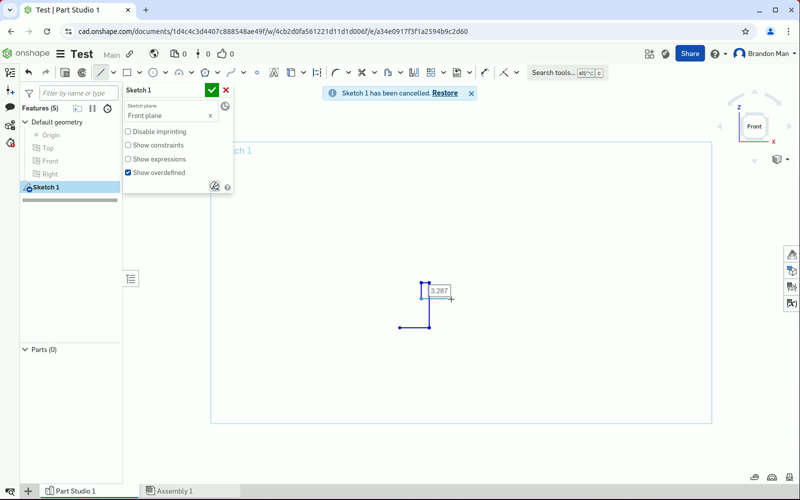
mouse_move(408, 298)
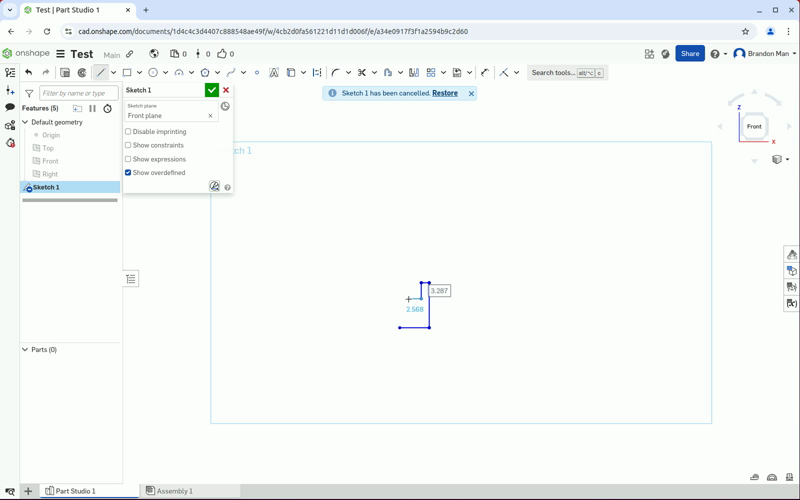
click(408, 298)
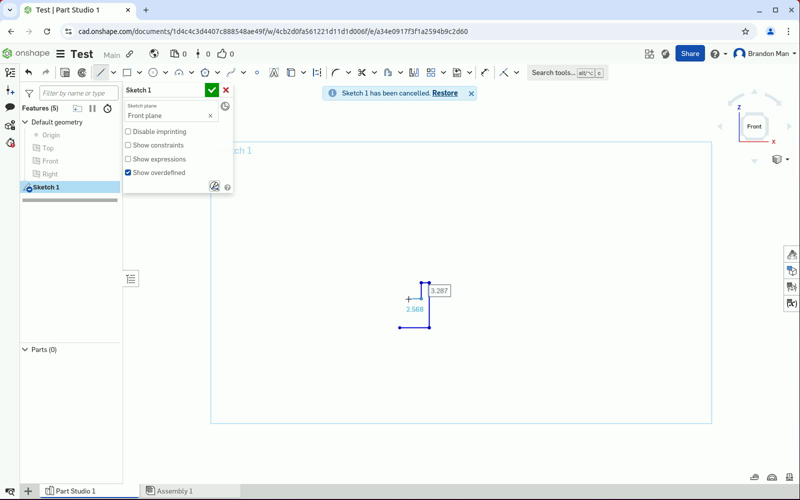
key_up(shift)
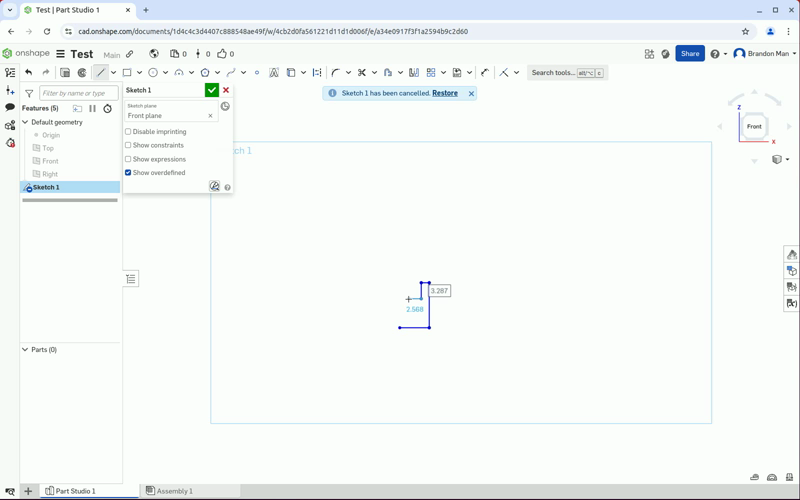
key_down(shift)
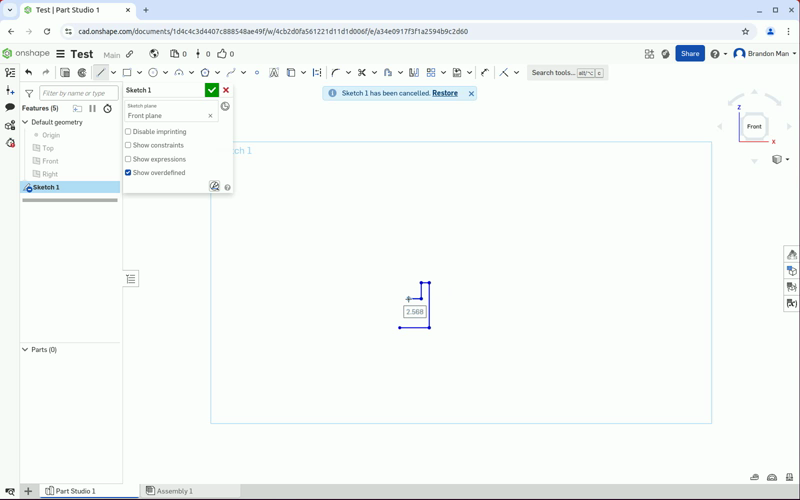
mouse_move(438, 298)
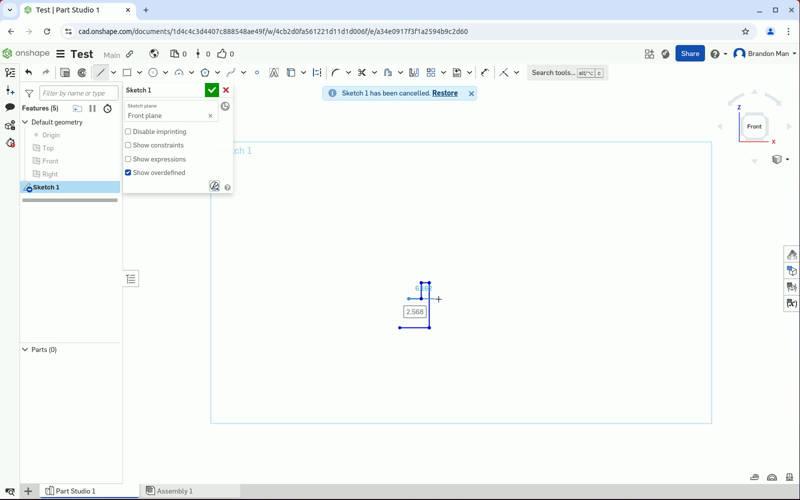
mouse_move(408, 282)
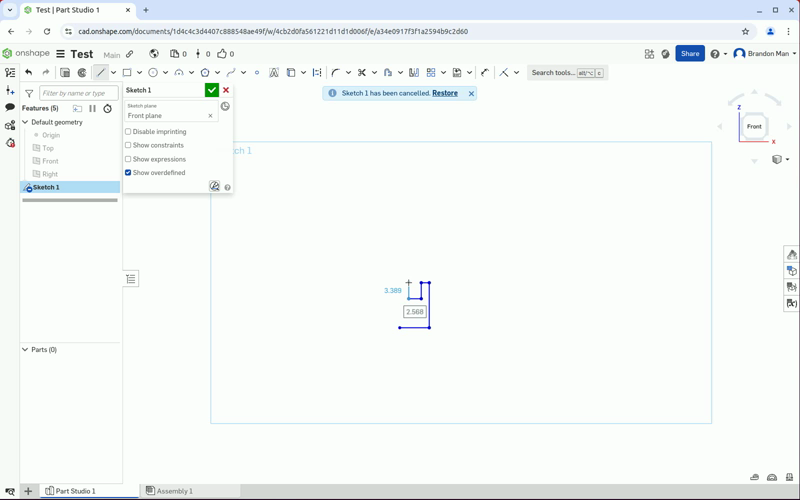
click(408, 282)
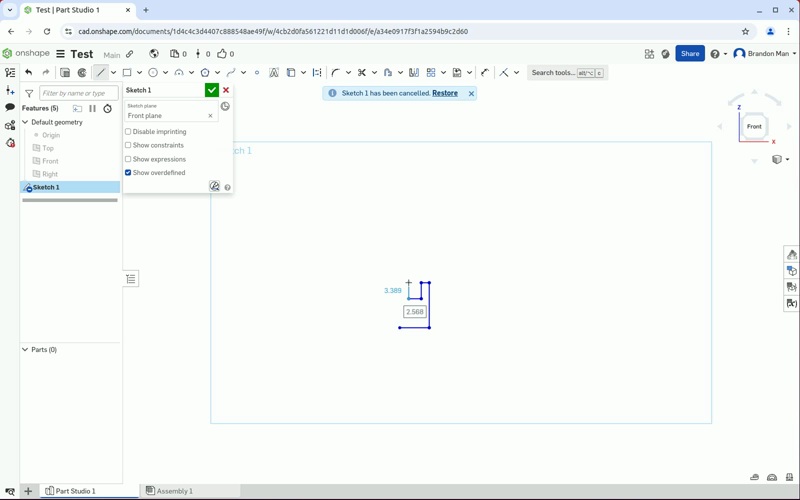
key_up(shift)
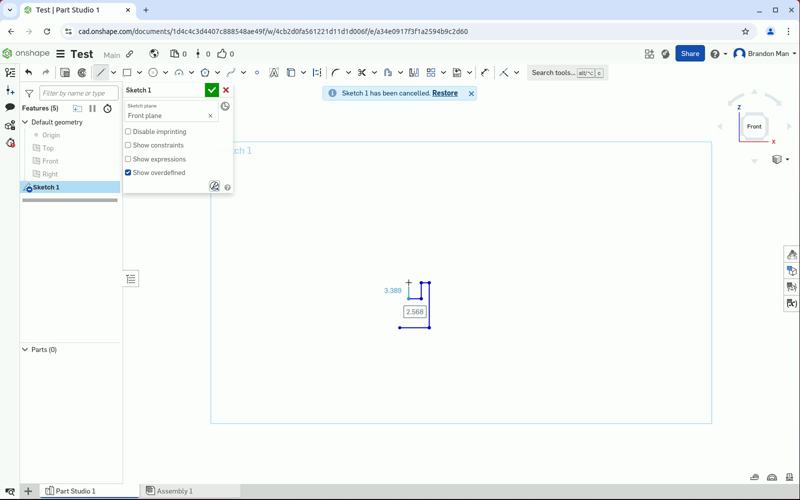
key_down(shift)
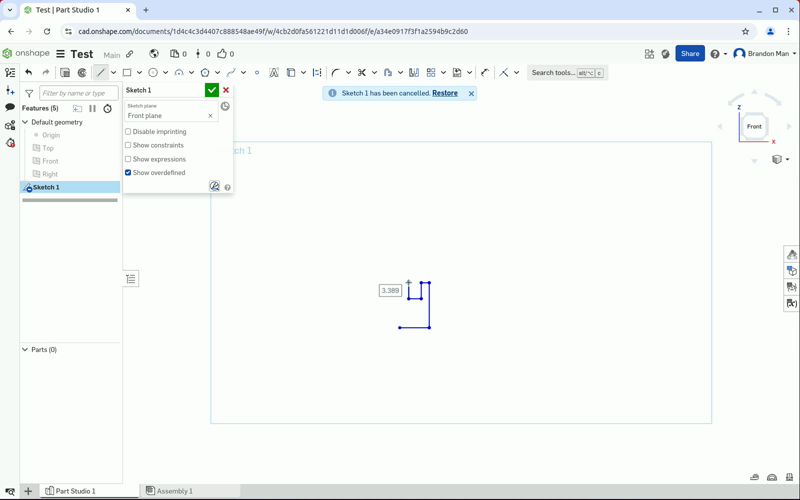
mouse_move(438, 282)
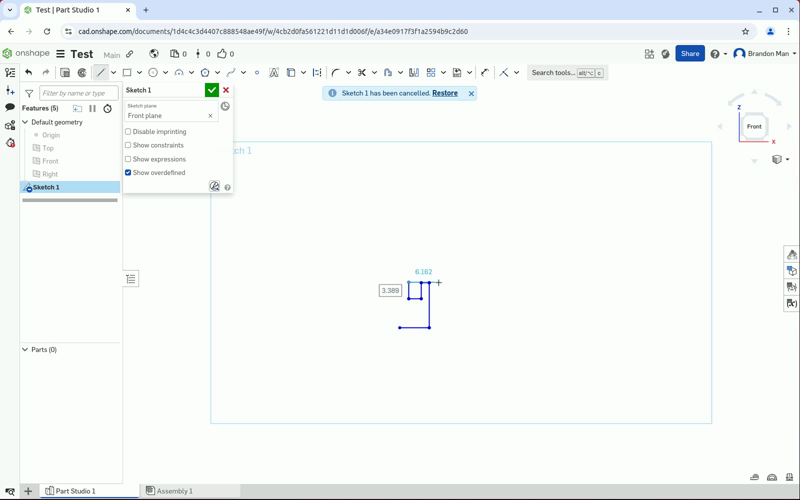
mouse_move(399, 282)
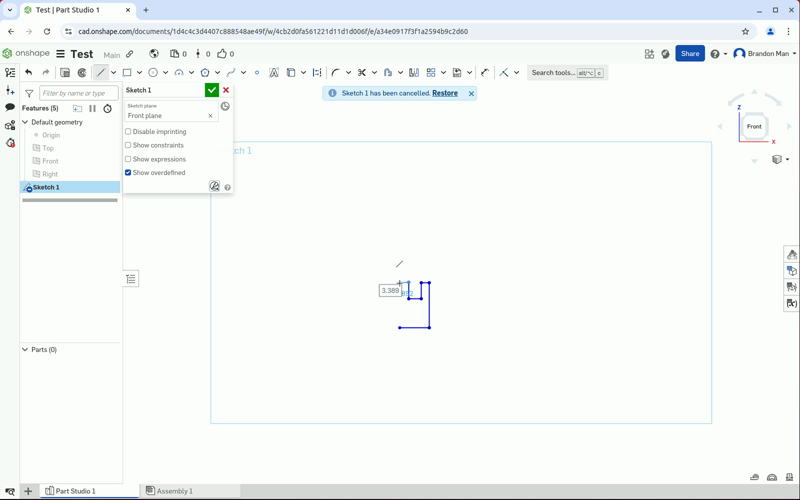
click(399, 282)
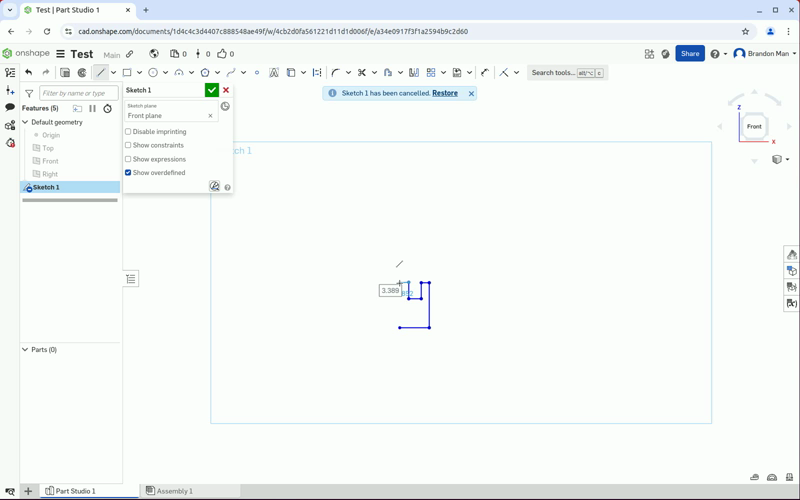
key_up(shift)
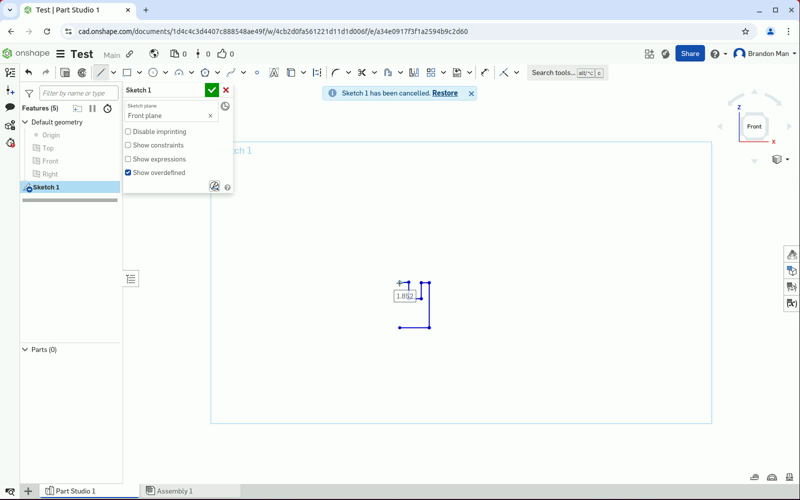
mouse_move(429, 282)
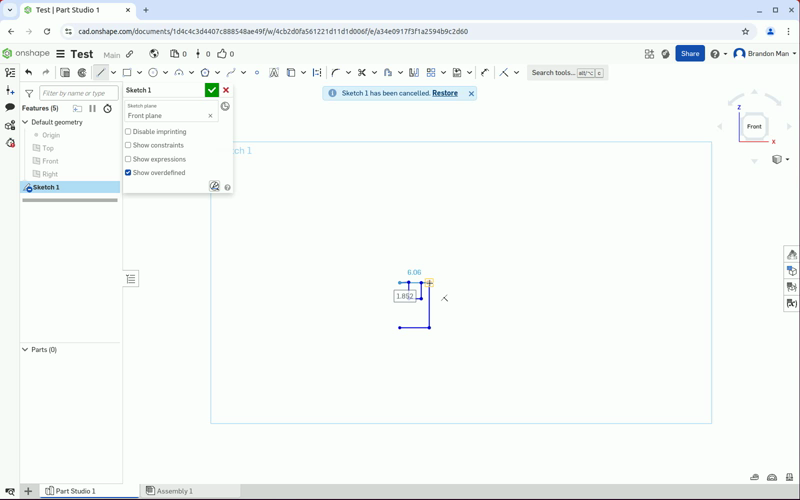
key_down(shift)
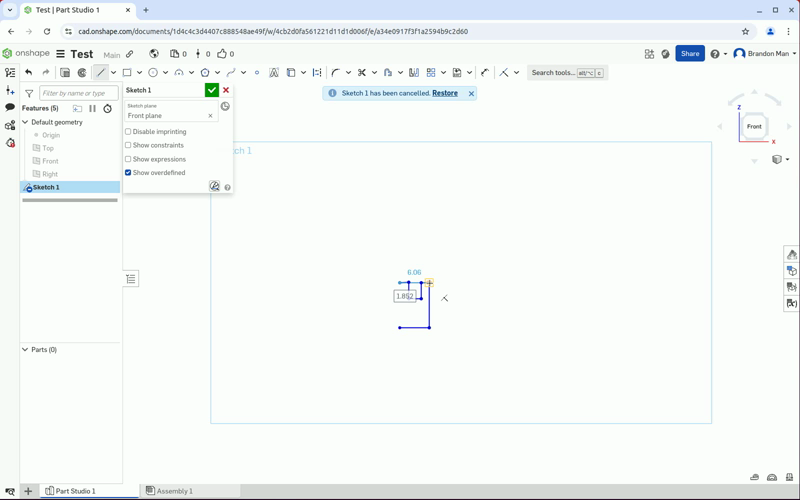
mouse_move(399, 327)
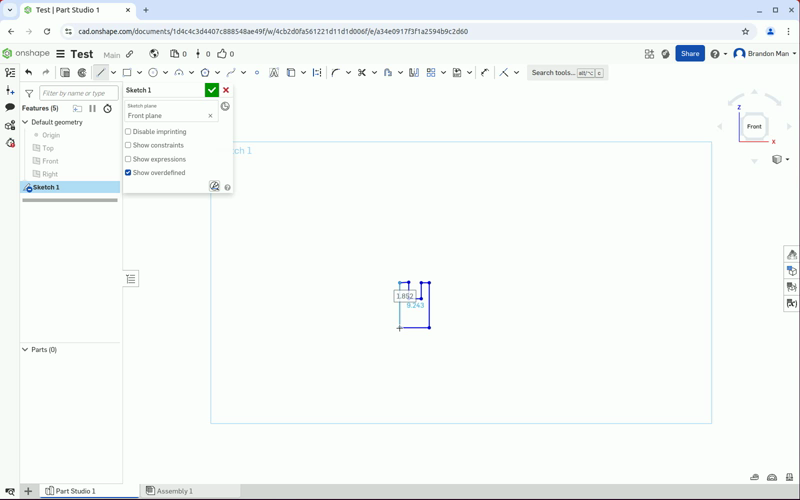
key_up(shift)
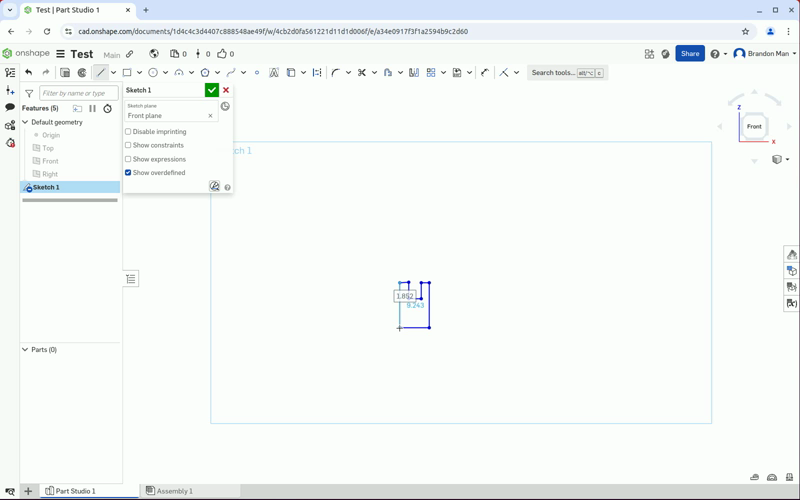
click(399, 327)
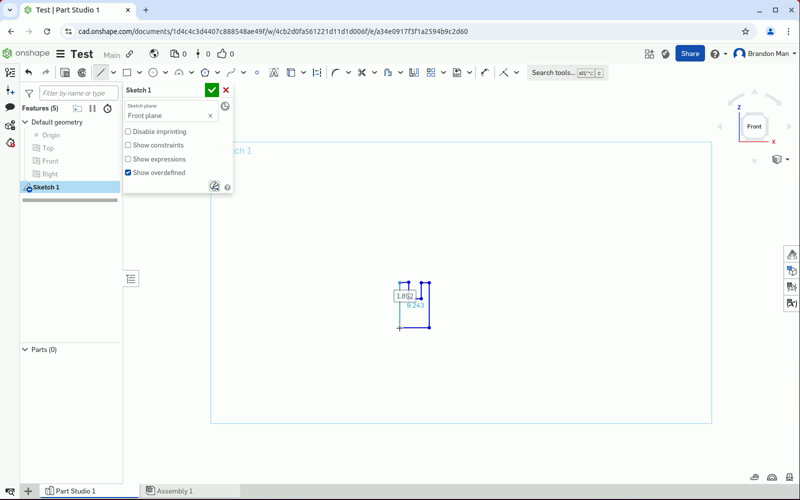
key(esc)
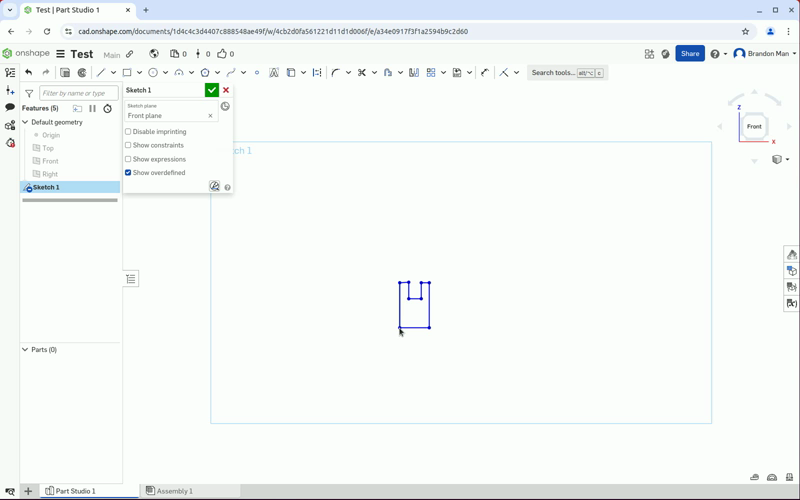
mouse_move(425, 287)
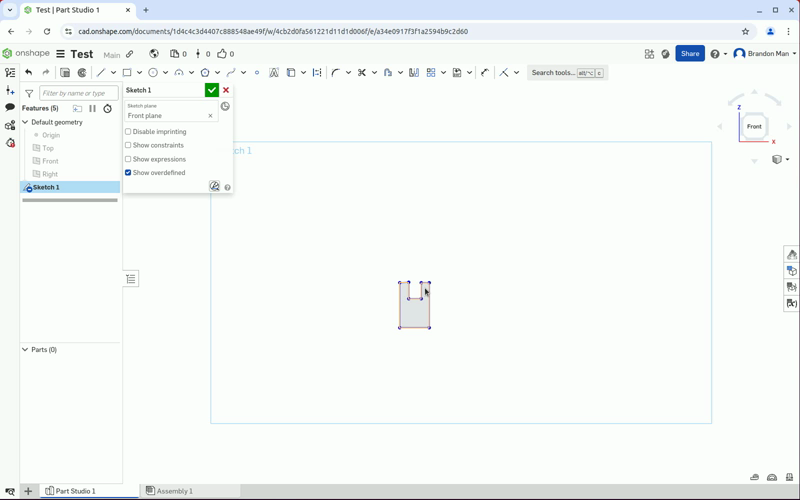
scroll(6)
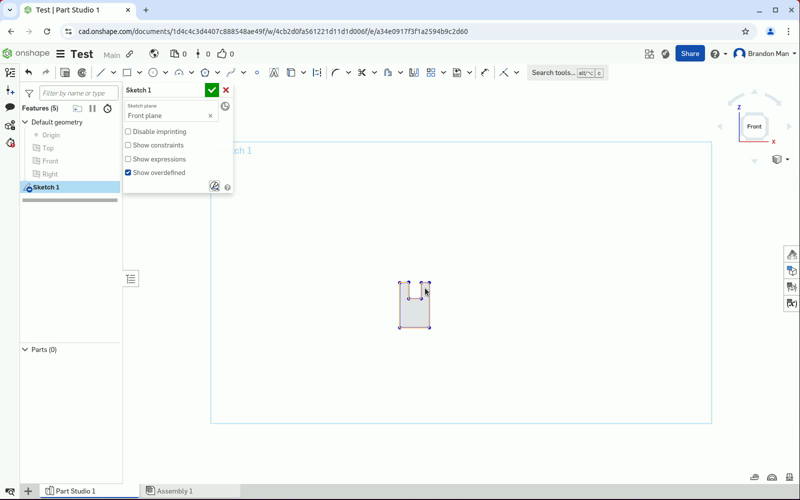
scroll(6)
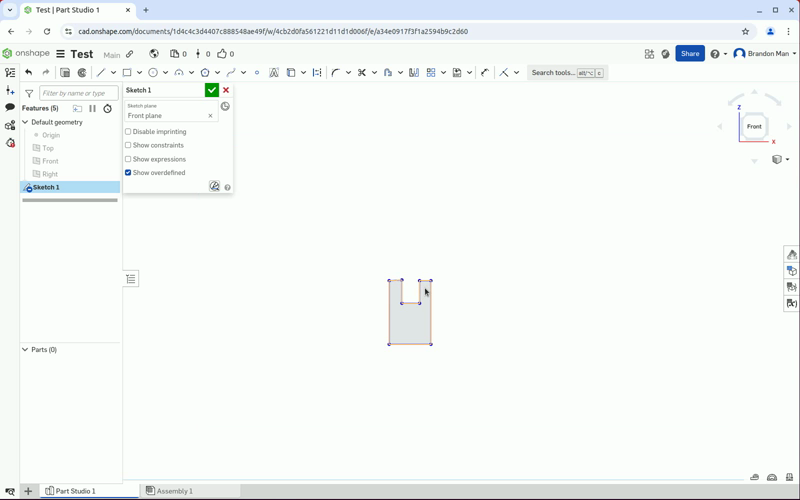
scroll(6)
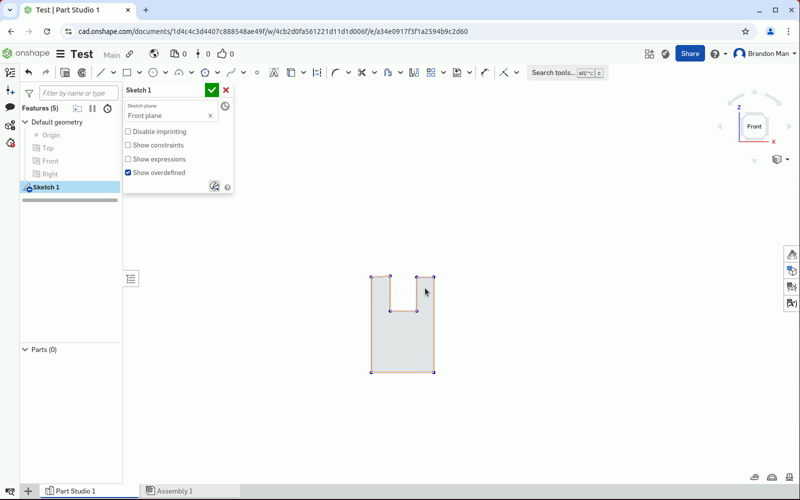
scroll(6)
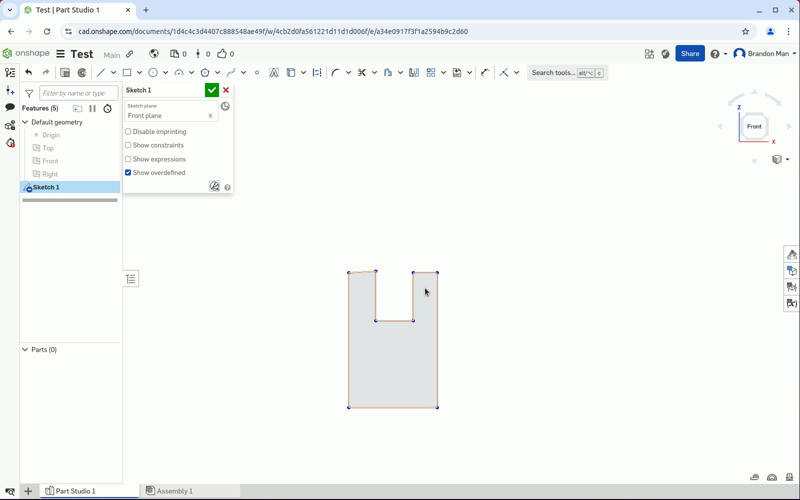
scroll(6)
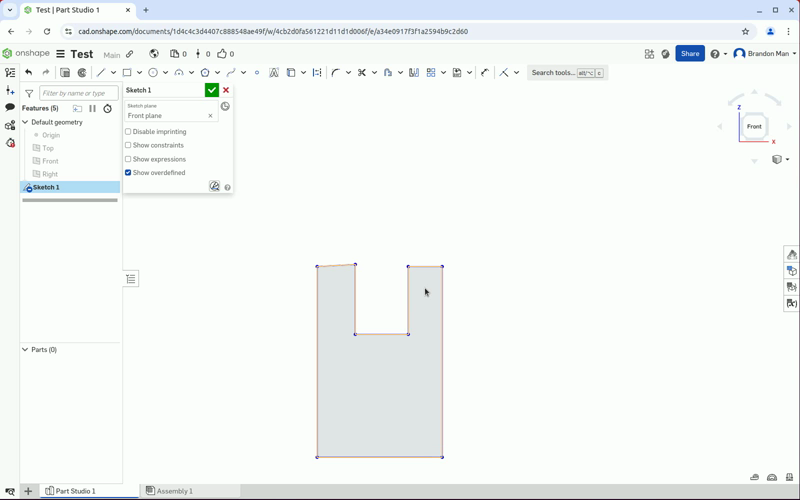
scroll(6)
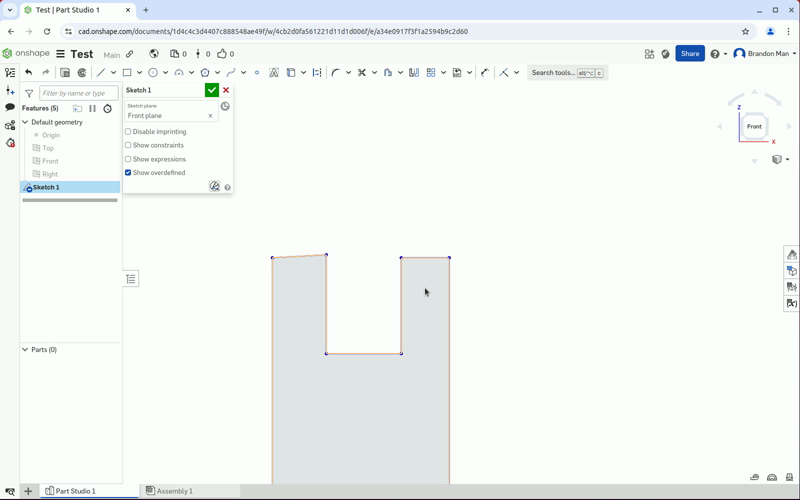
scroll(6)
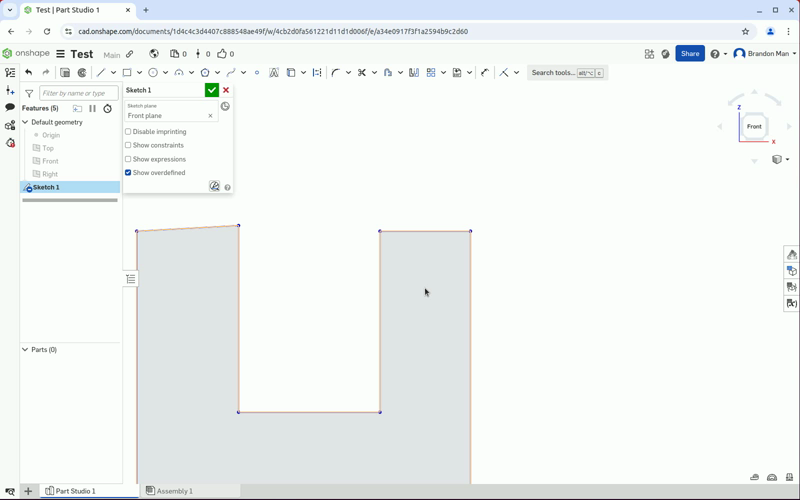
click(425, 287)
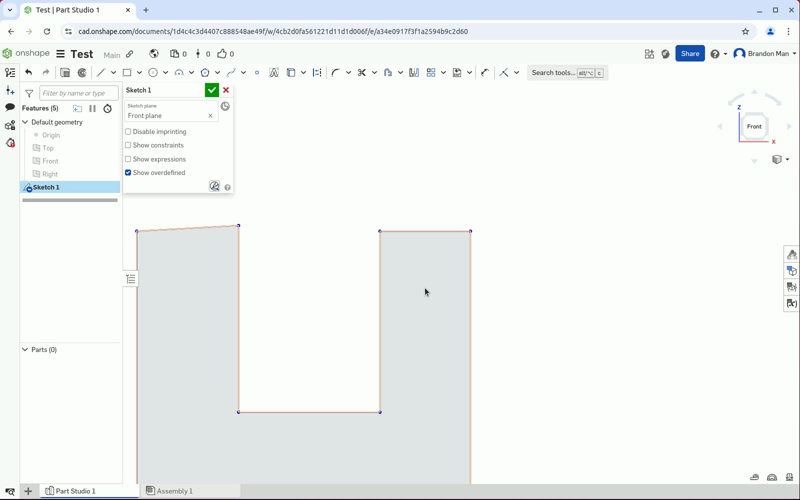
scroll(-6)
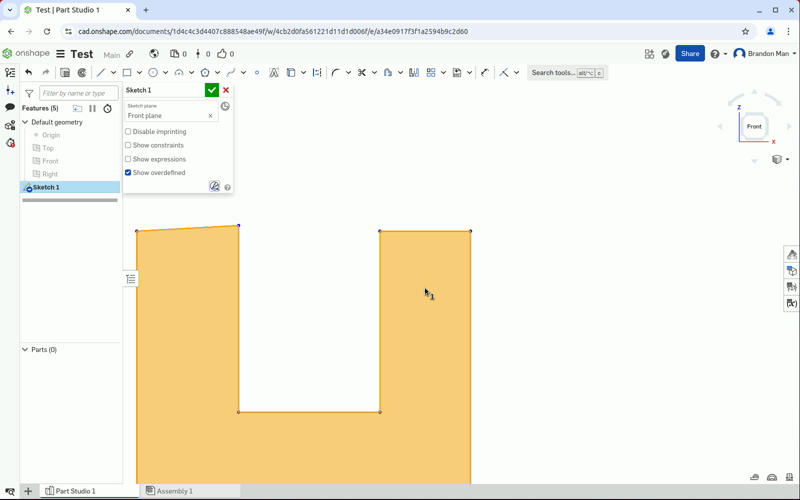
scroll(-6)
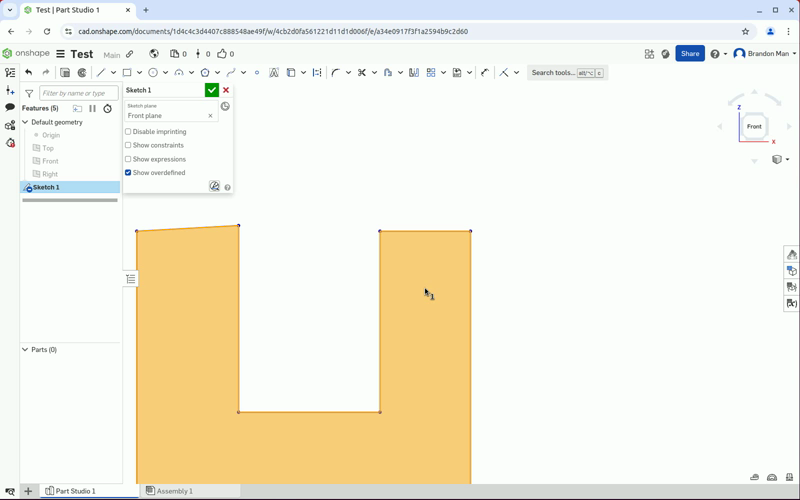
scroll(-6)
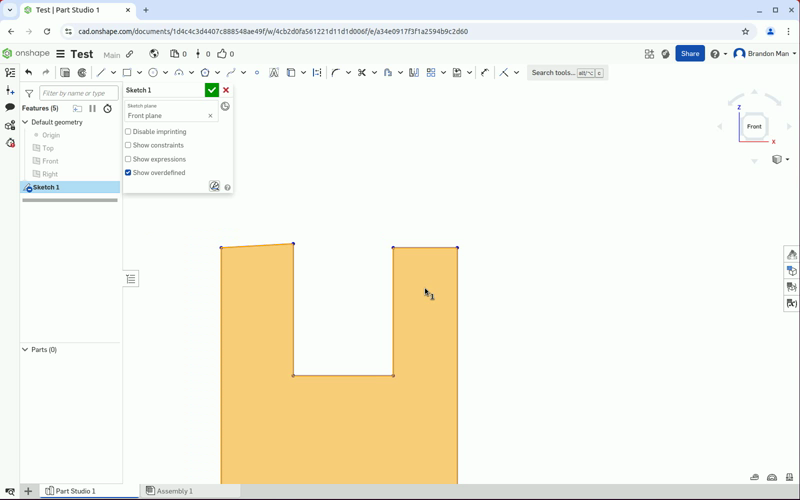
scroll(-6)
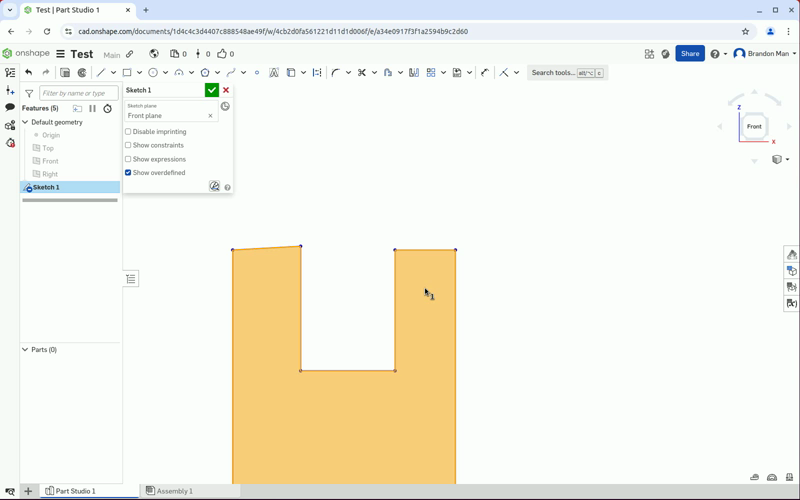
scroll(-6)
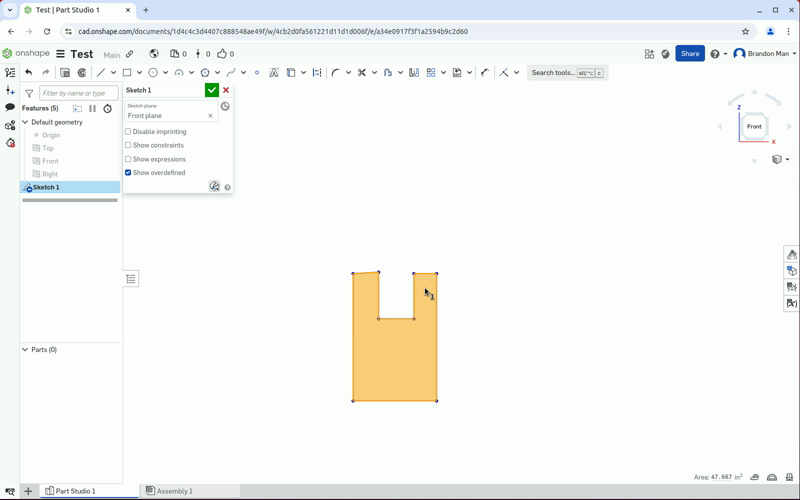
scroll(-6)
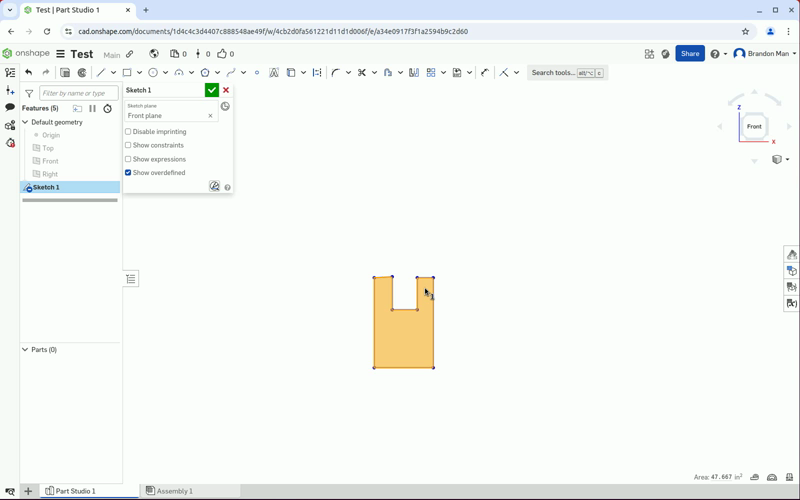
scroll(-6)
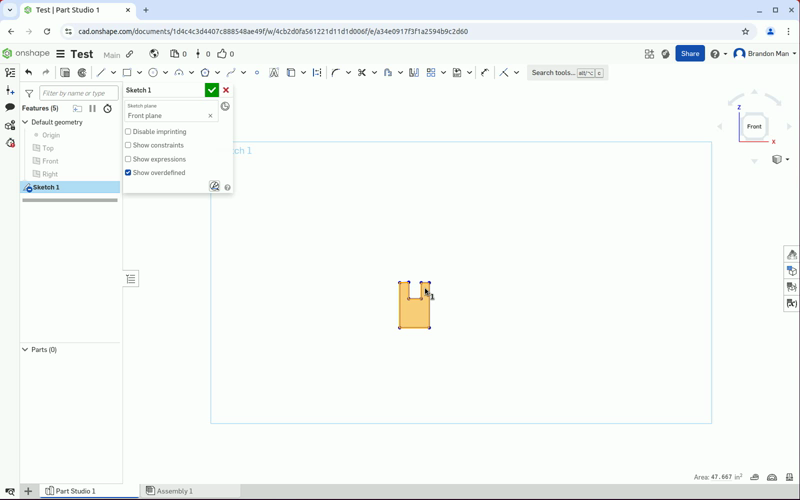
mouse_move(73, 352)
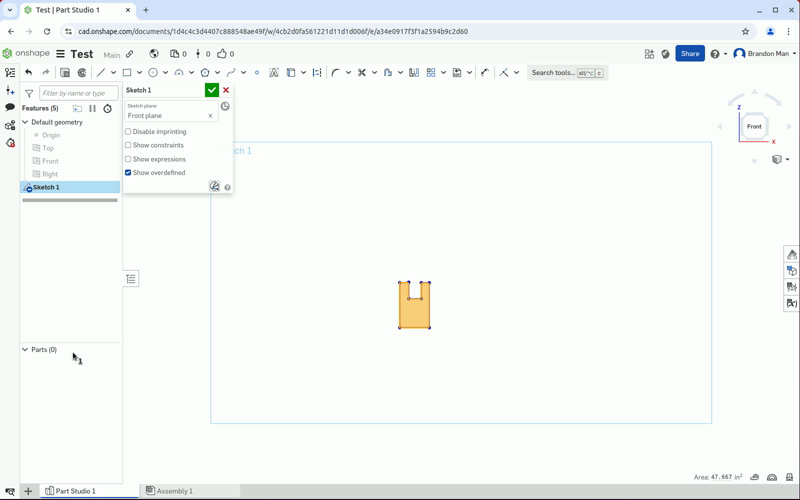
key(shift+y)
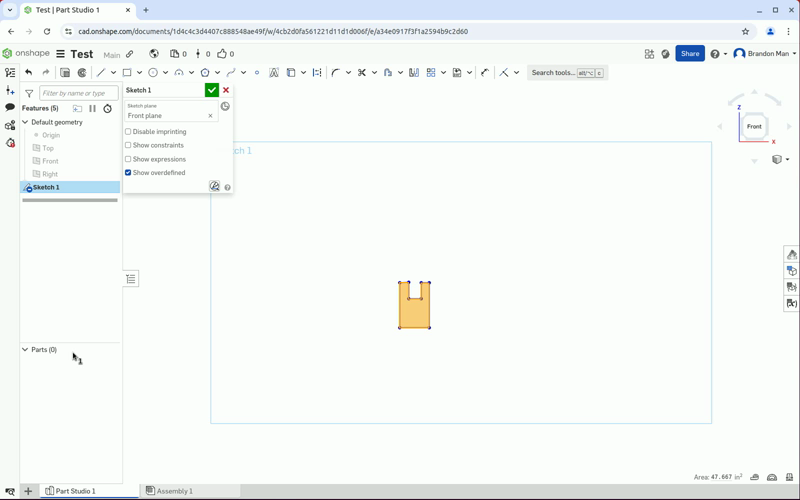
key(shift+e)
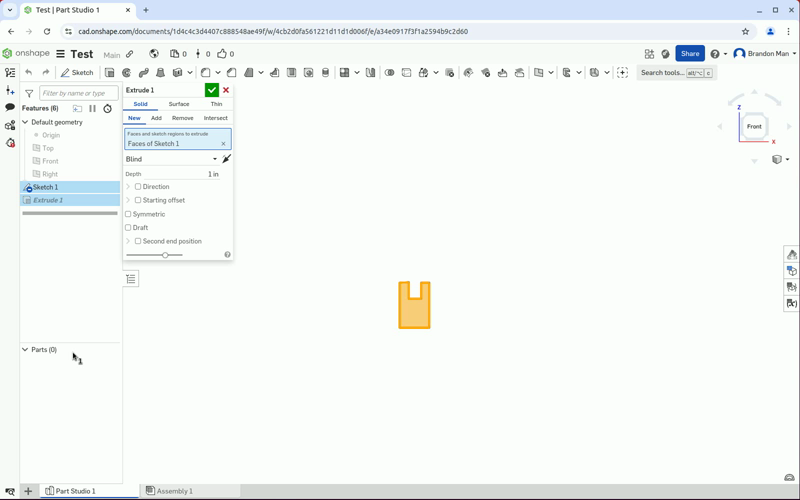
mouse_move(143, 106)
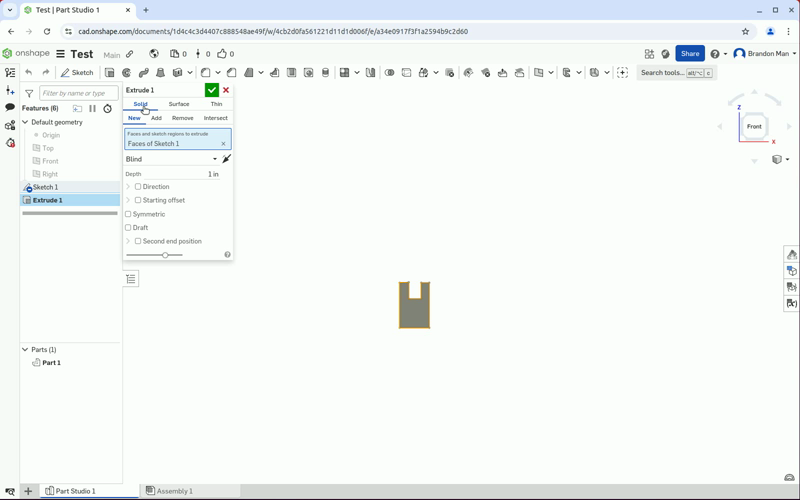
click(143, 106)
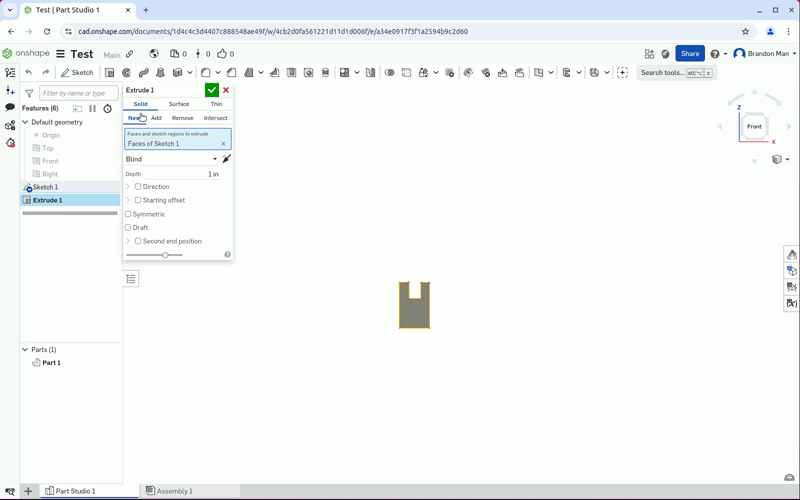
mouse_move(137, 120)
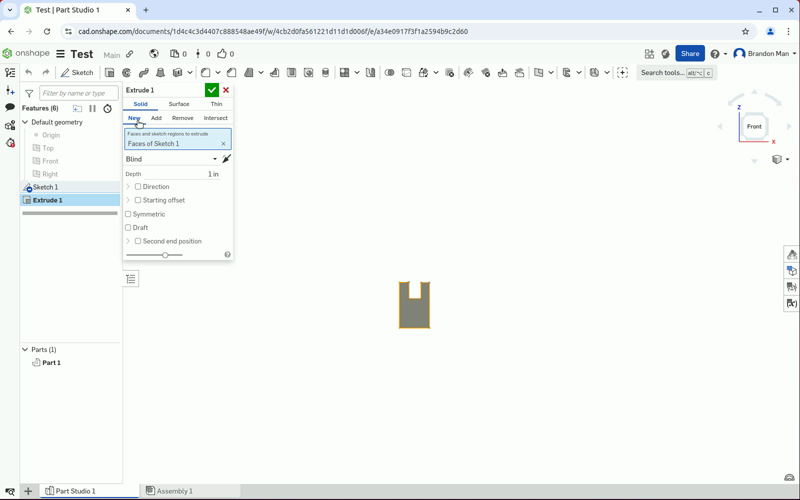
click(137, 120)
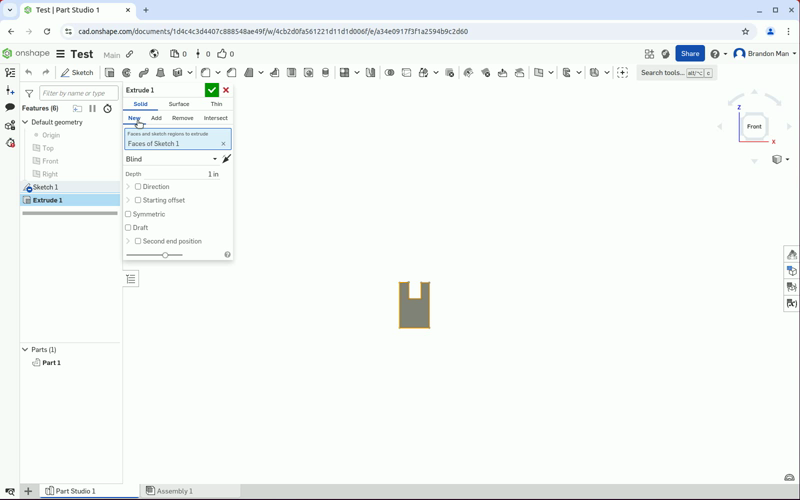
key(tab, 4)
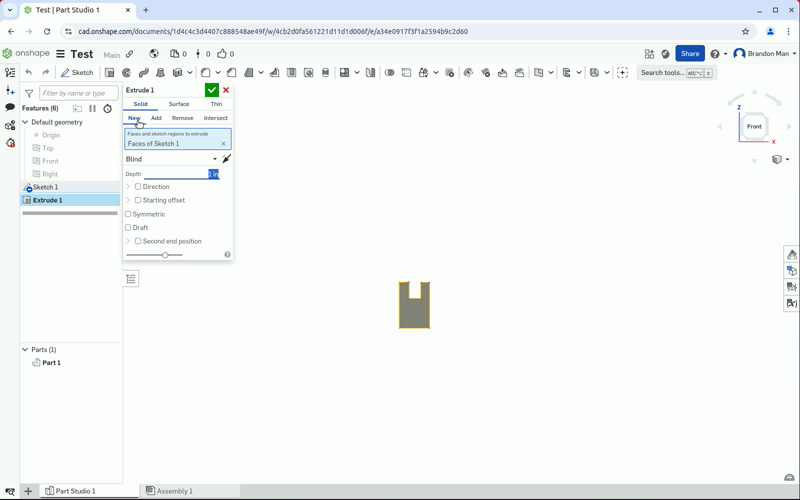
text(0.481)
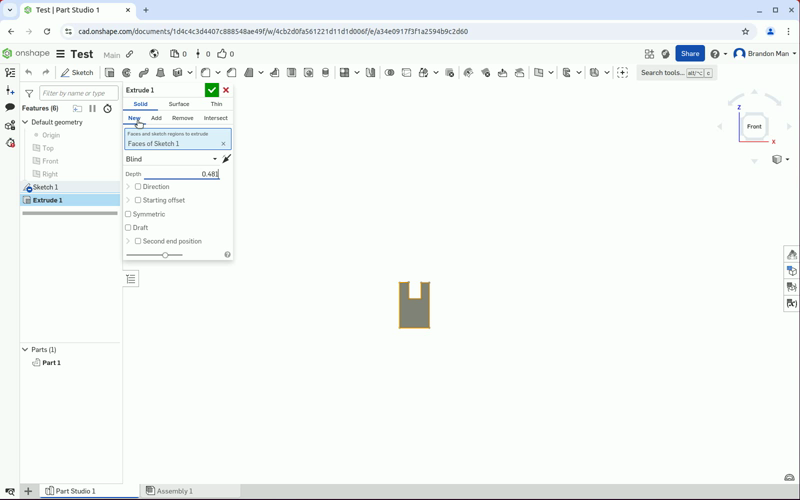
key(enter)
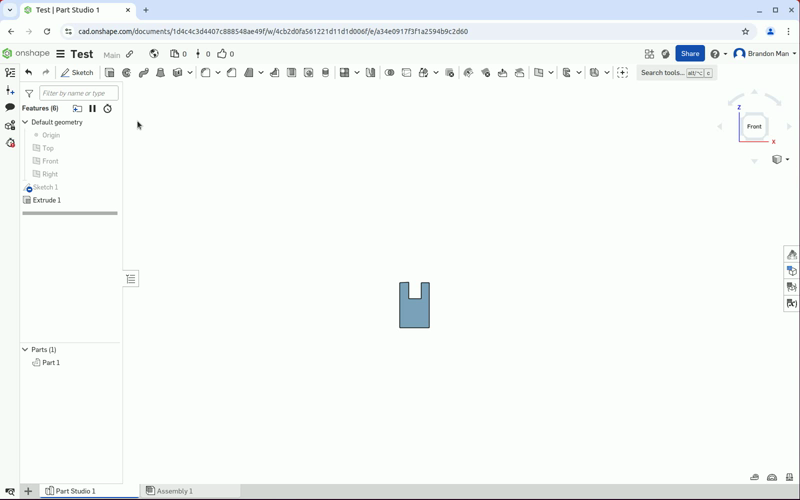
key(shift+h)
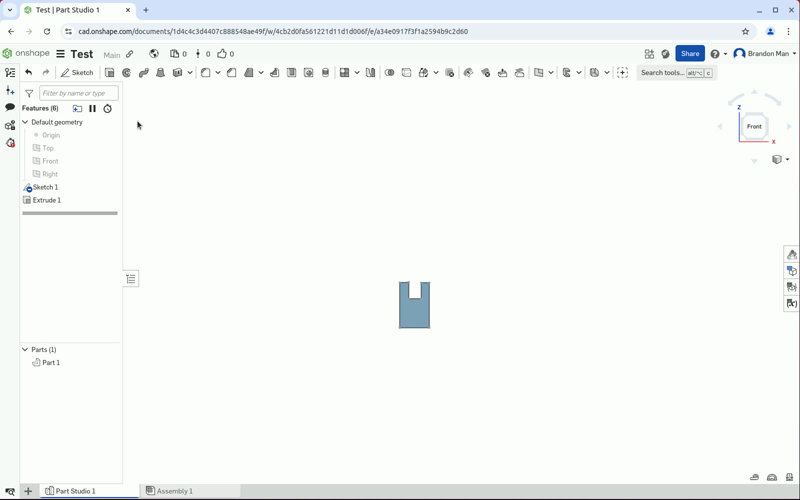
key(shift+h)
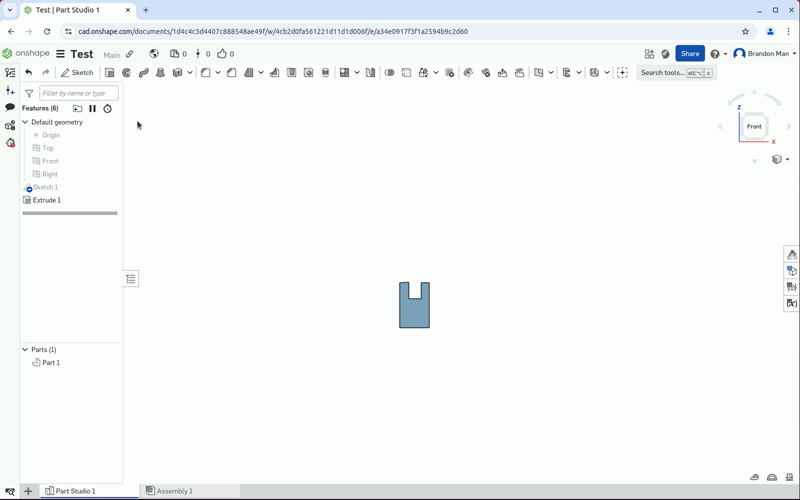
mouse_move(73, 189)
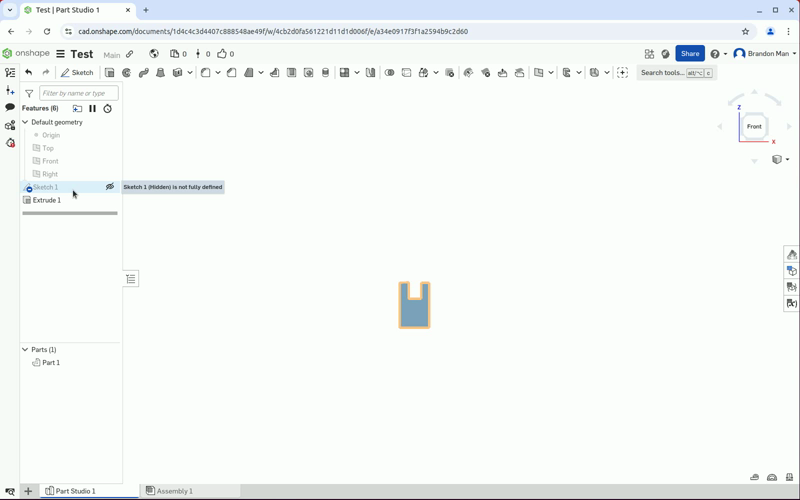
click(73, 189)
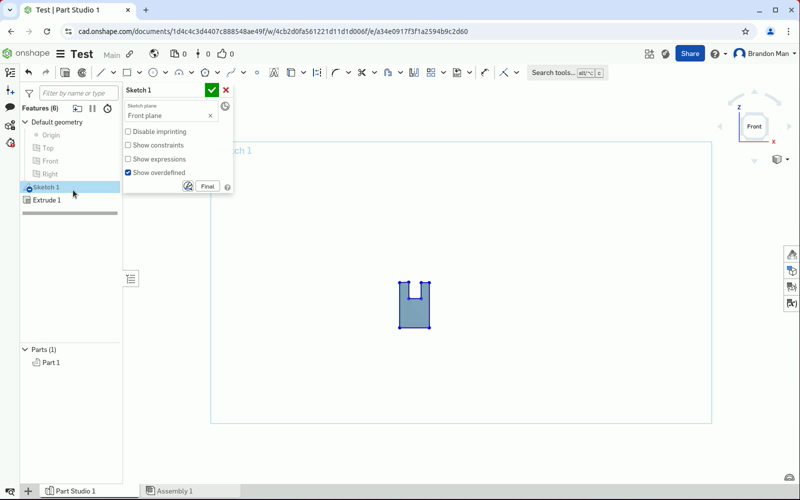
mouse_move(229, 92)
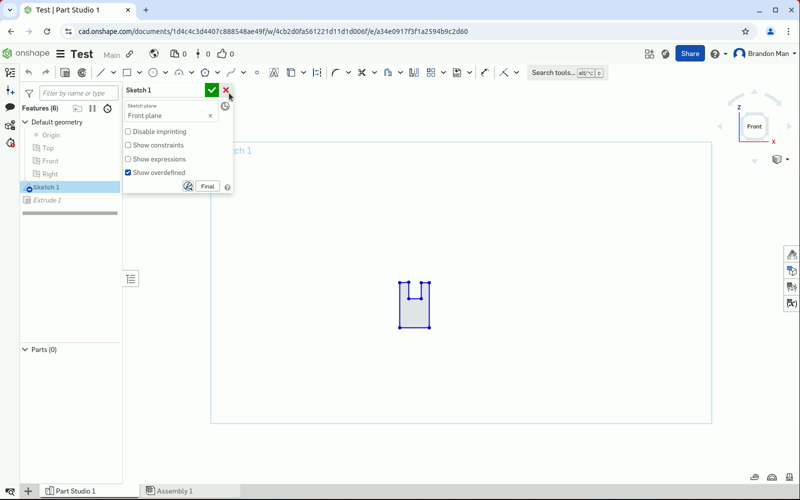
click(229, 92)
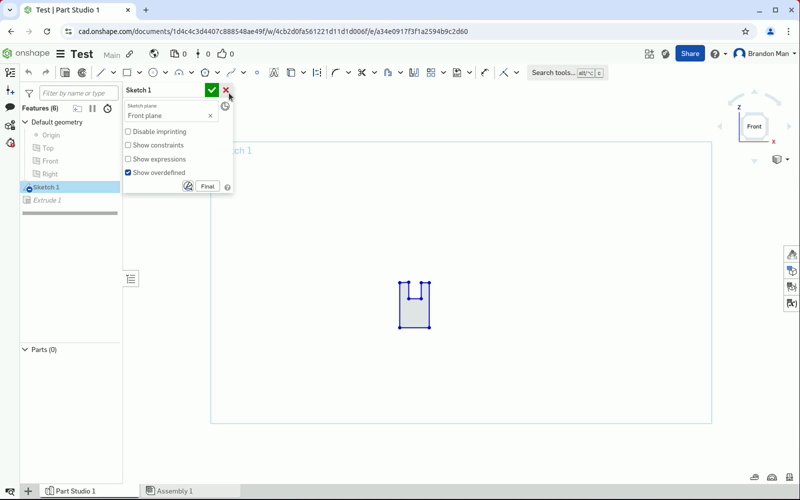
key(shift+s)
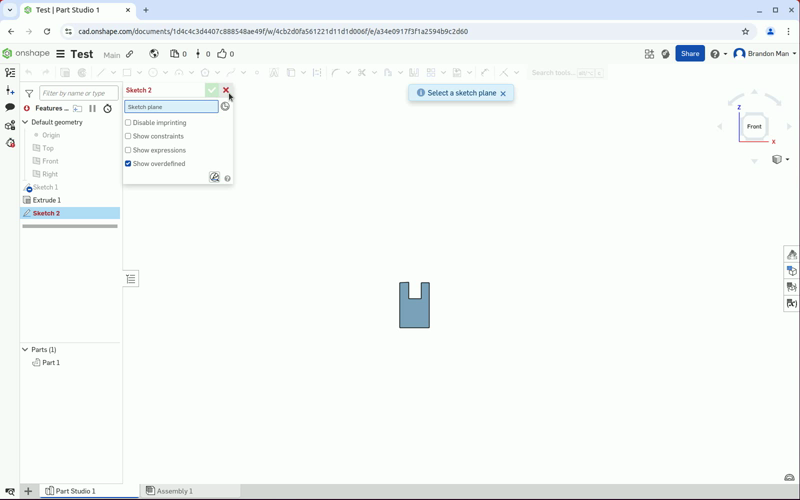
mouse_move(73, 163)
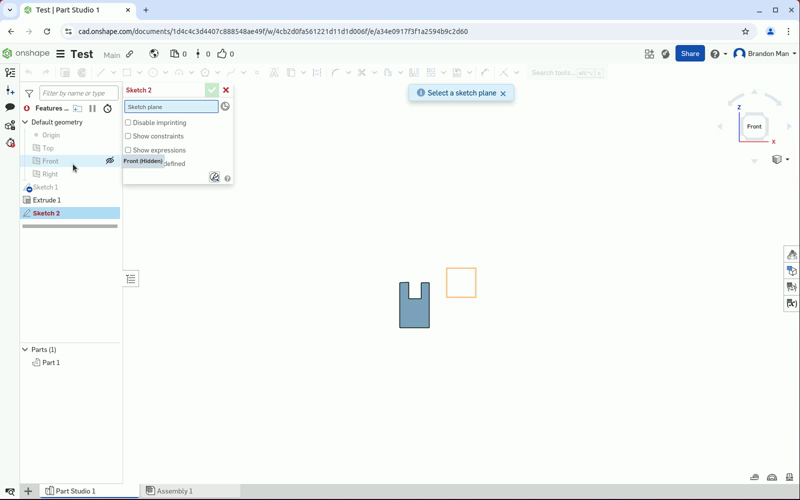
click(73, 163)
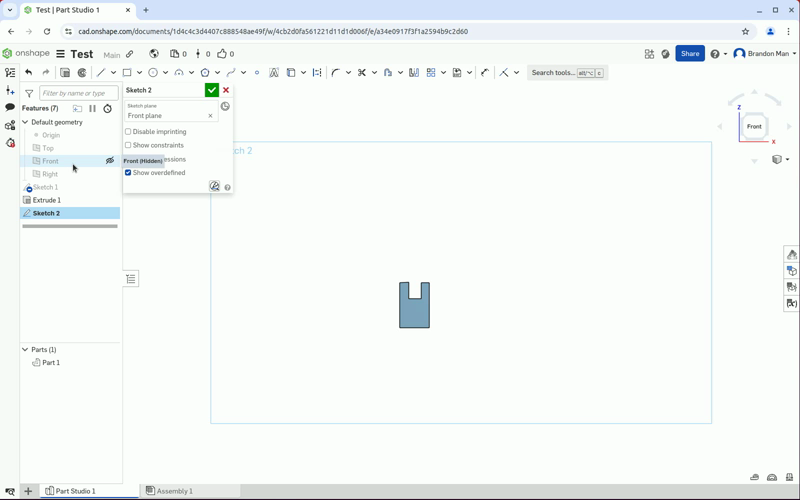
mouse_move(73, 352)
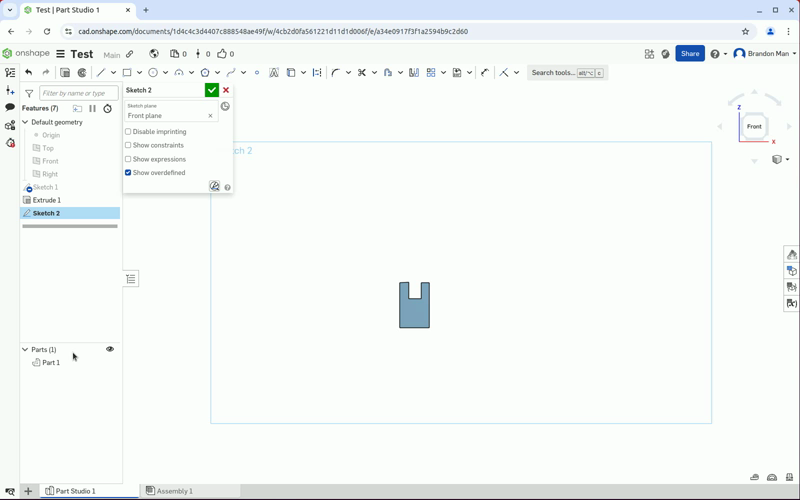
key(y)
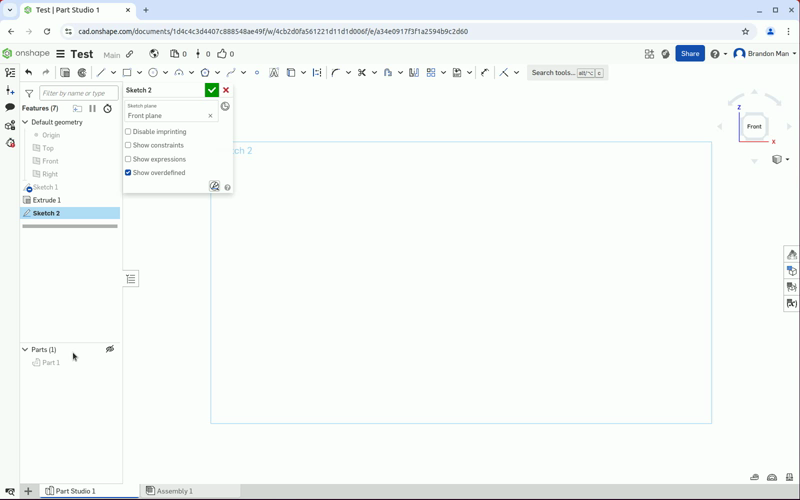
key(l)
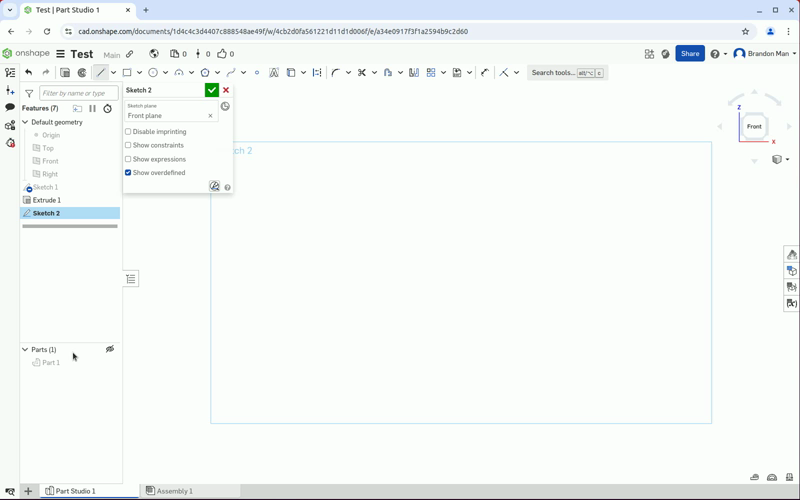
key_down(shift)
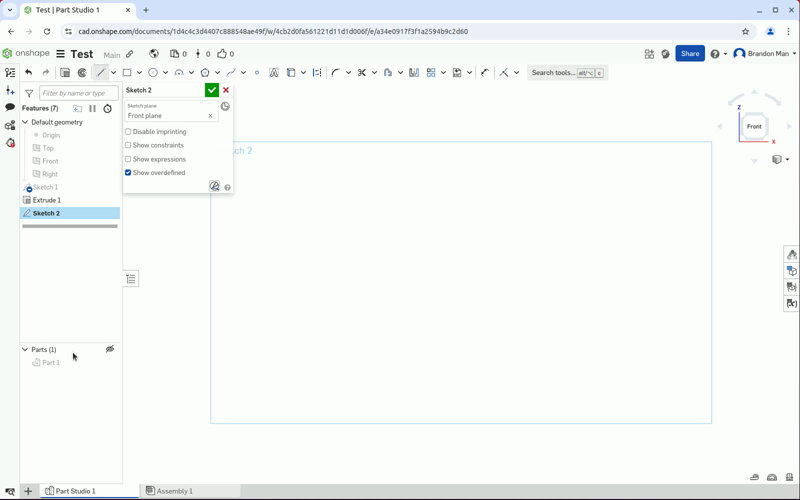
mouse_move(441, 333)
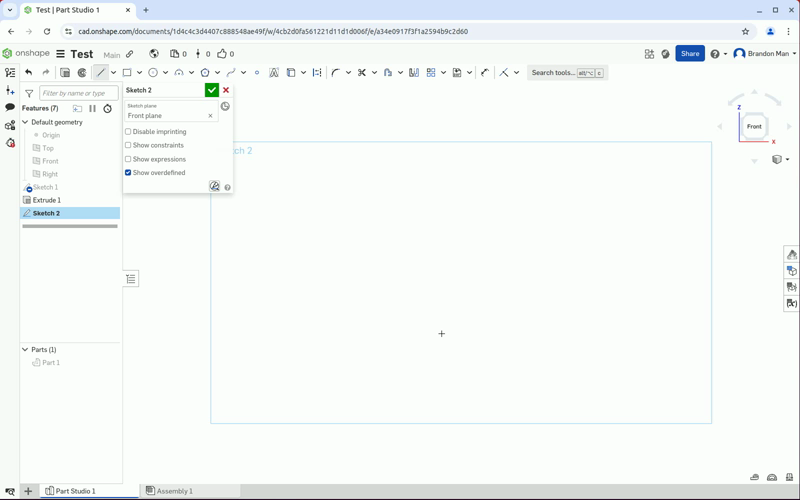
click(441, 333)
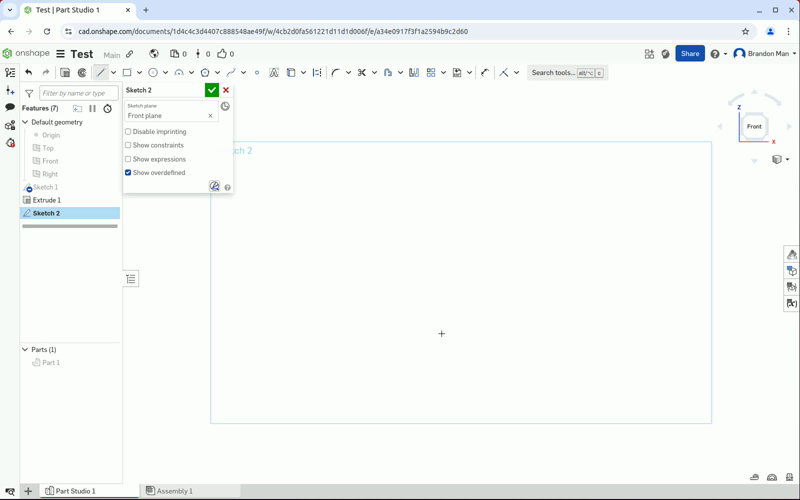
key_up(shift)
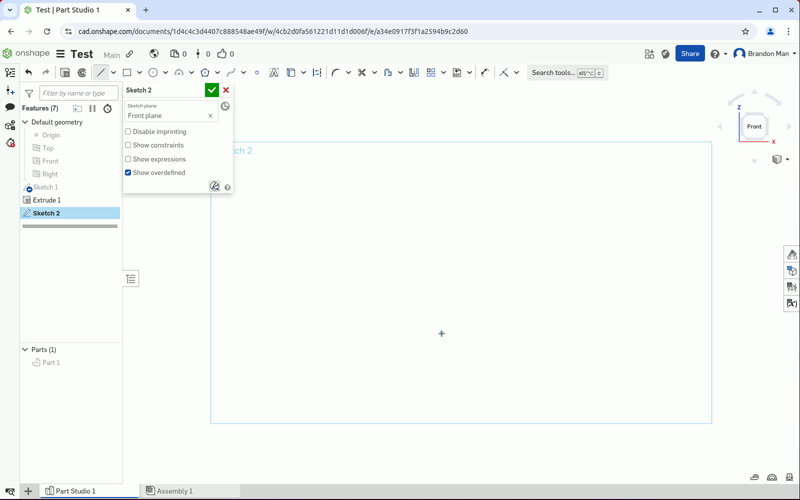
key_down(shift)
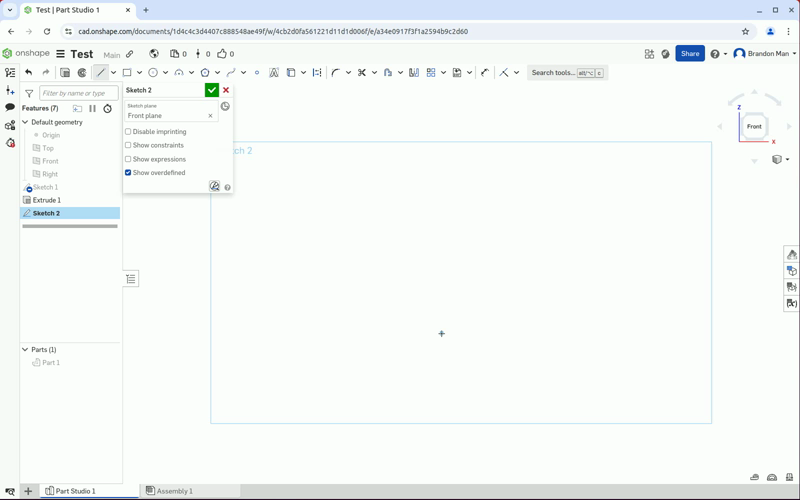
mouse_move(471, 333)
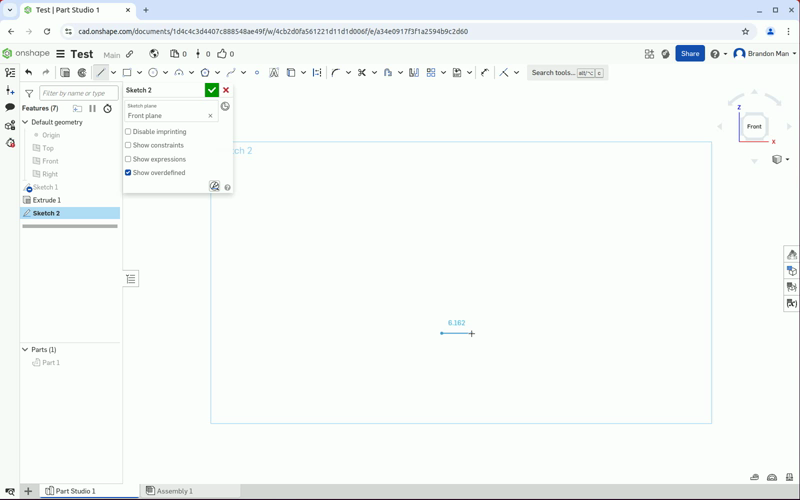
mouse_move(458, 333)
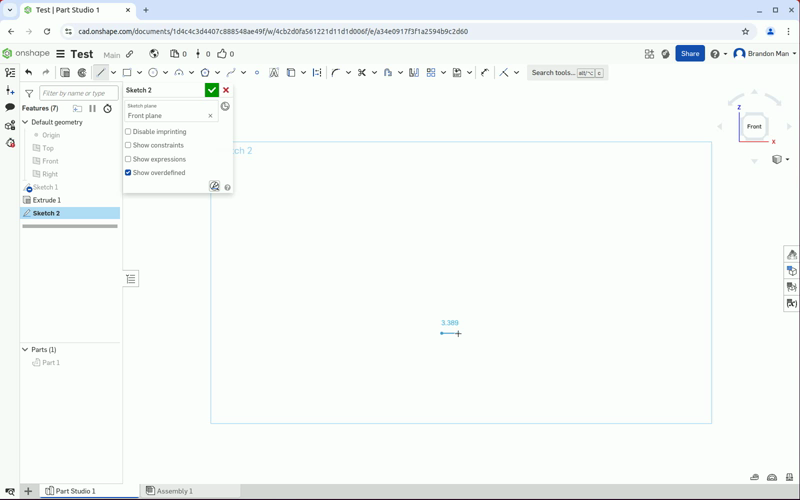
click(458, 333)
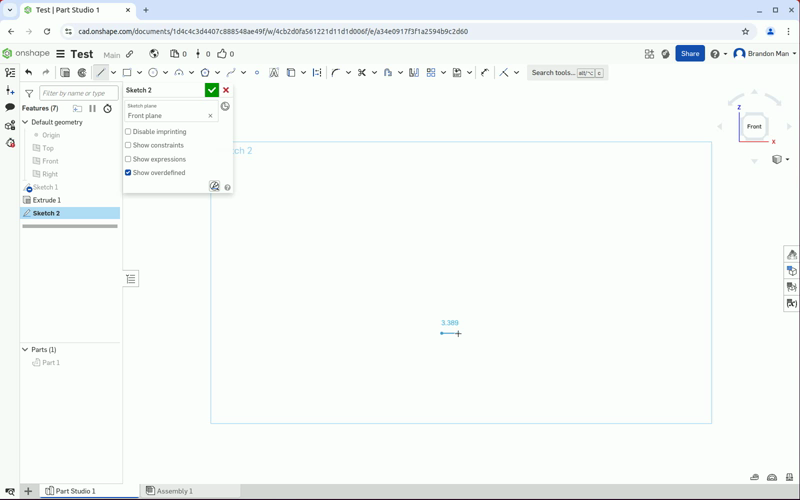
key_up(shift)
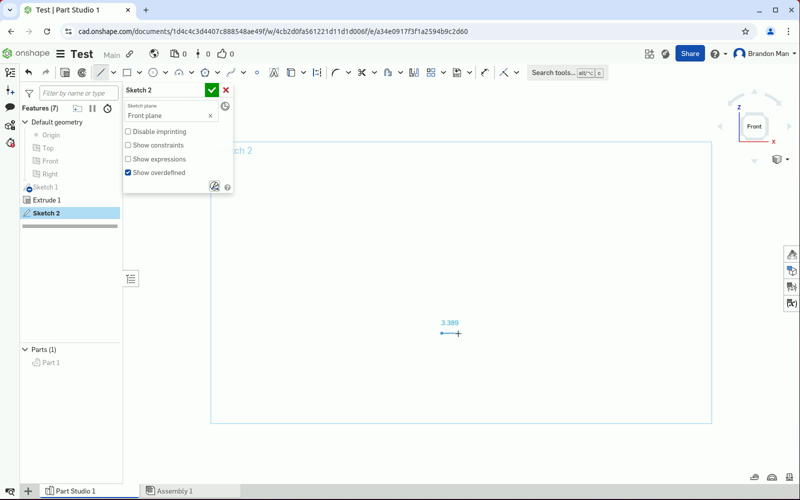
key_down(shift)
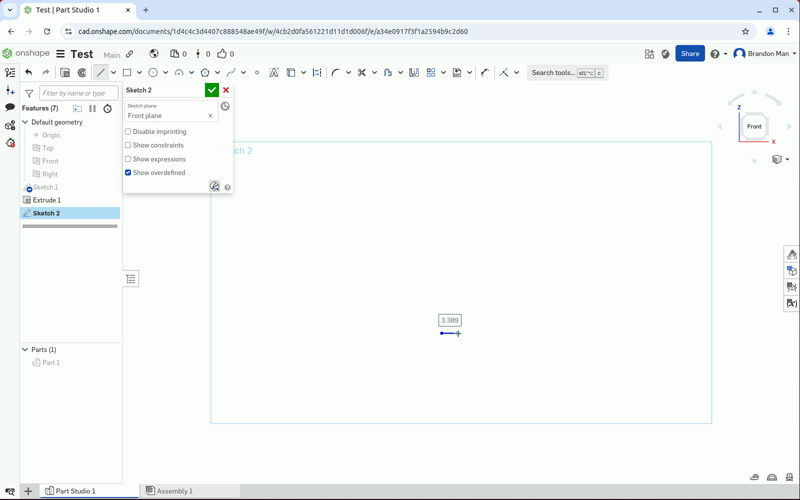
mouse_move(488, 333)
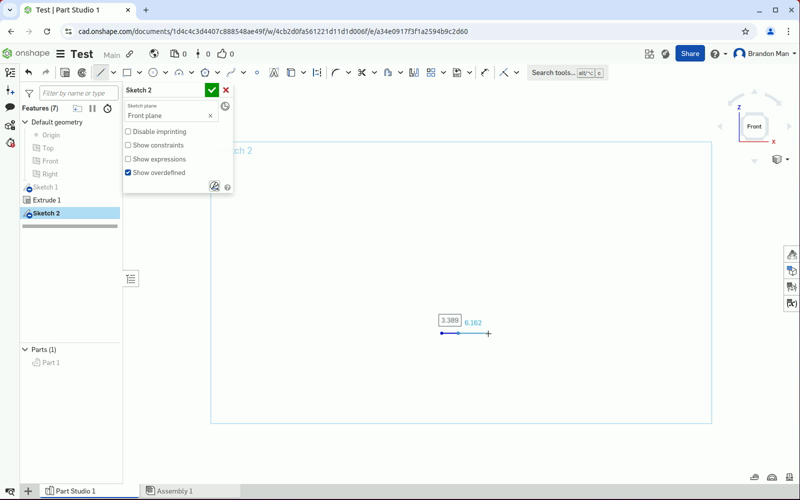
mouse_move(458, 305)
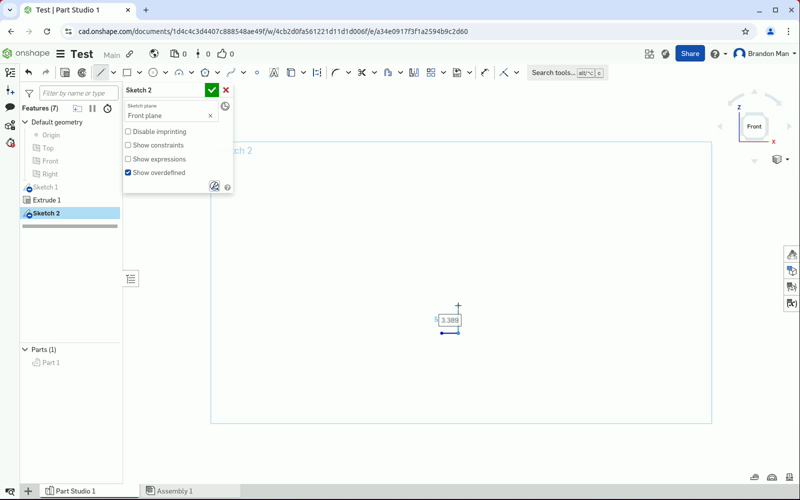
click(458, 305)
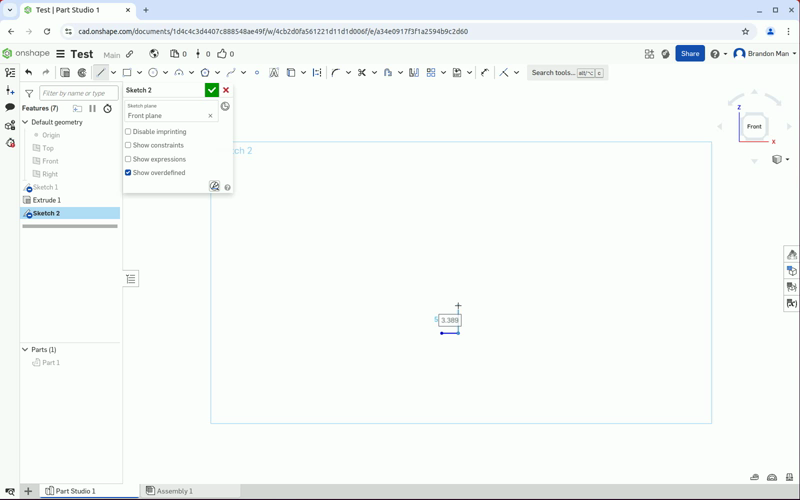
key_up(shift)
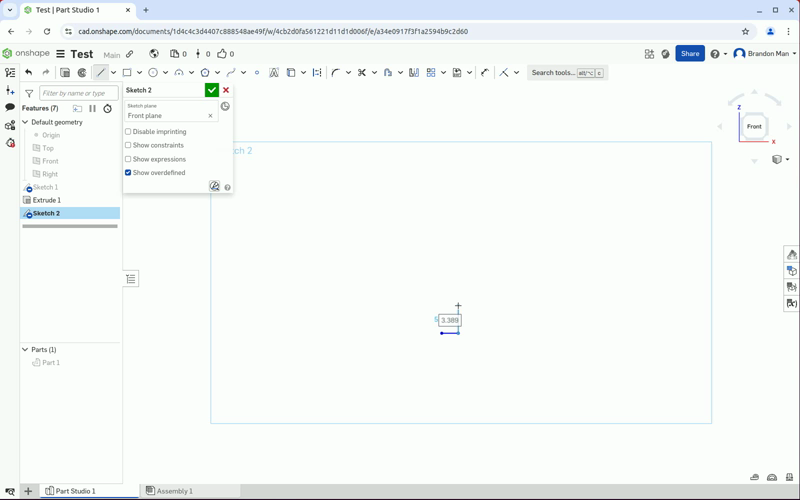
key_down(shift)
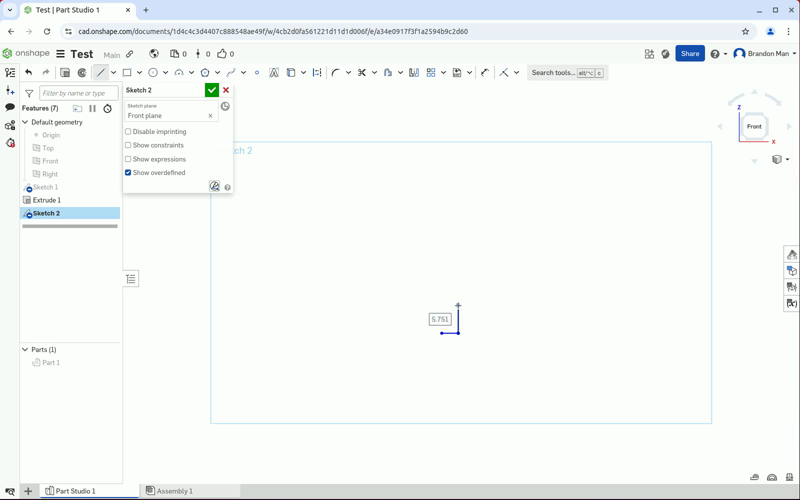
mouse_move(488, 305)
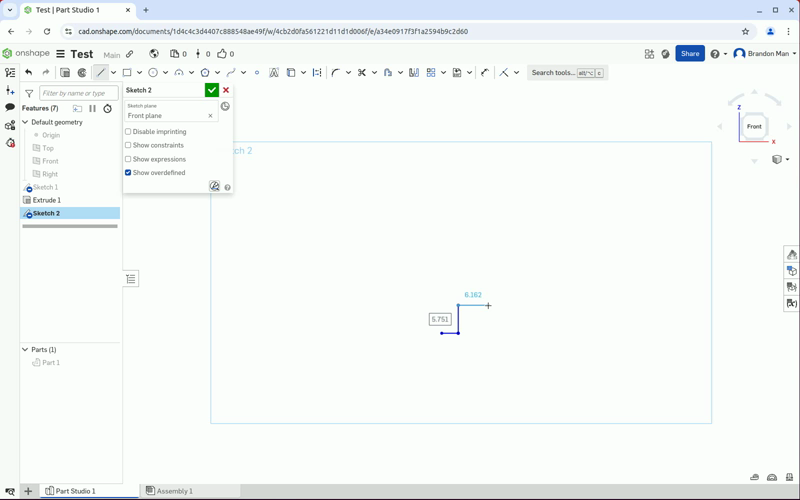
mouse_move(441, 305)
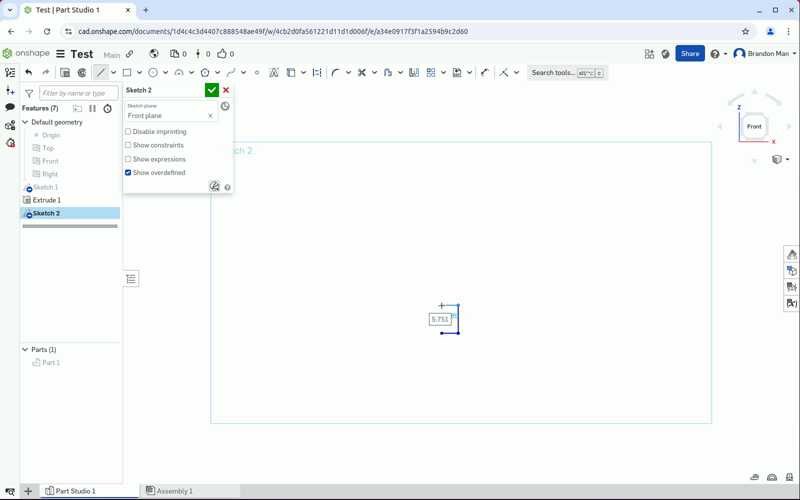
click(441, 305)
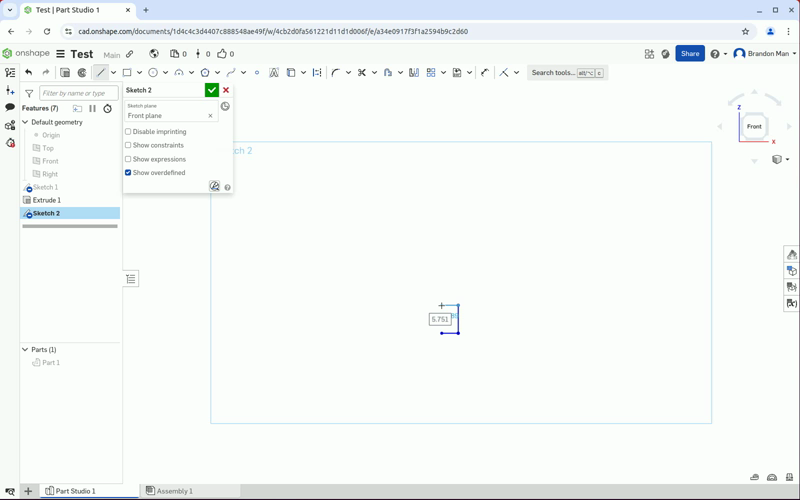
key_up(shift)
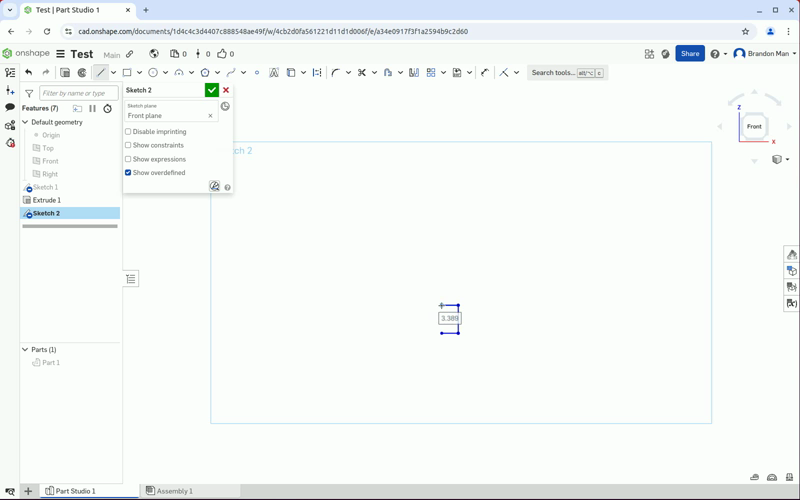
mouse_move(471, 305)
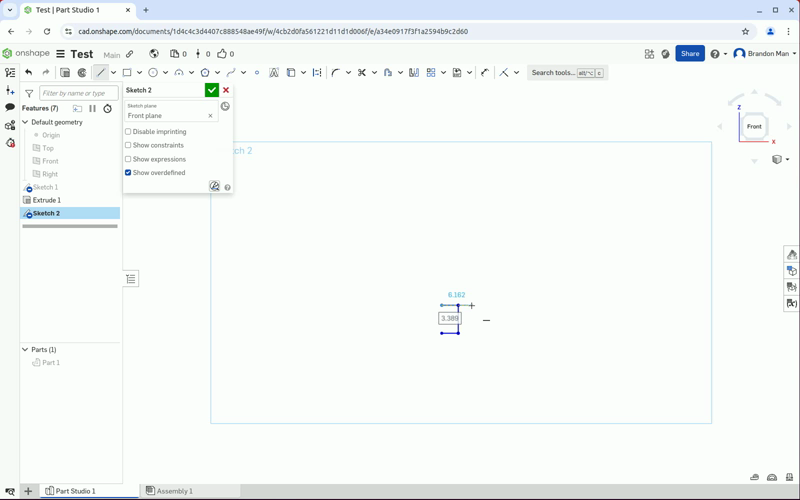
key_down(shift)
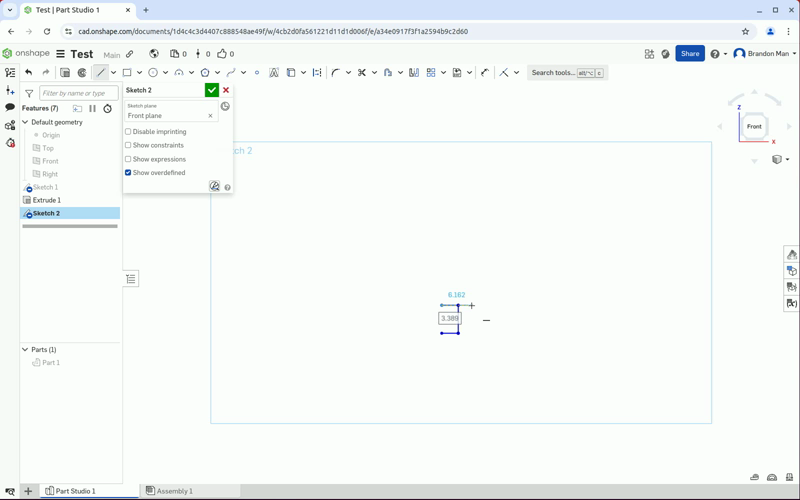
mouse_move(441, 333)
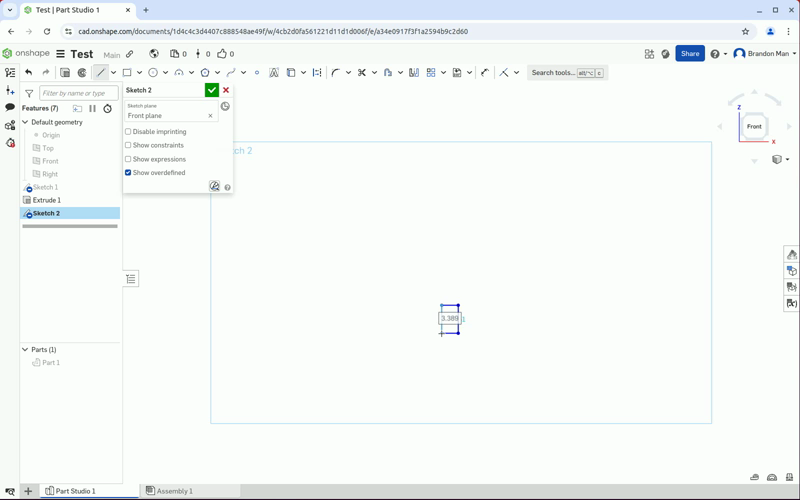
key_up(shift)
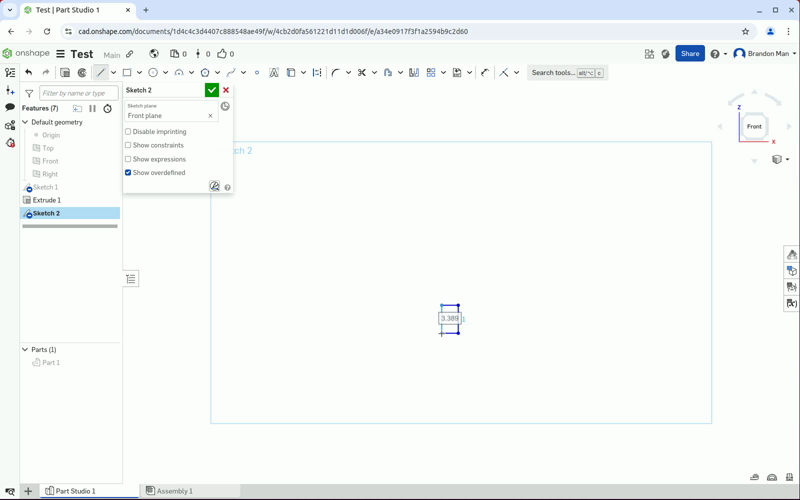
click(441, 333)
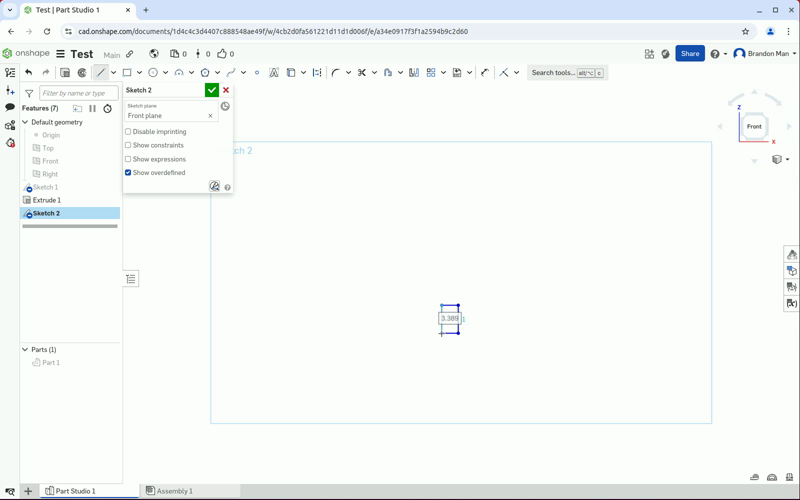
key(esc)
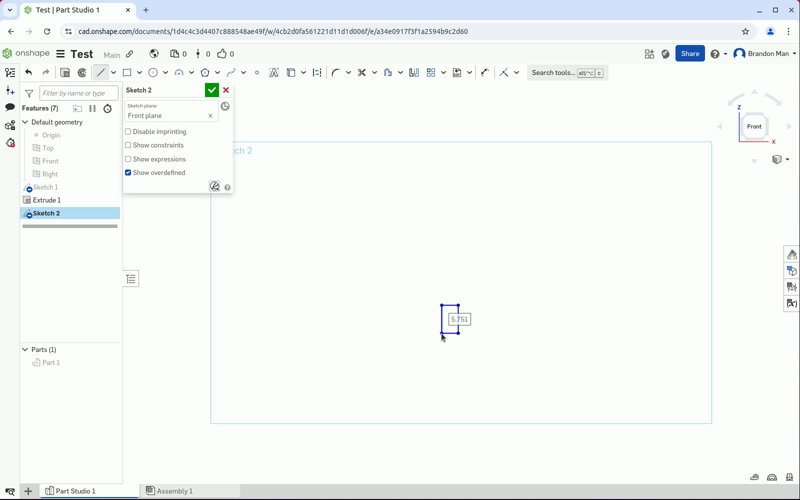
mouse_move(455, 332)
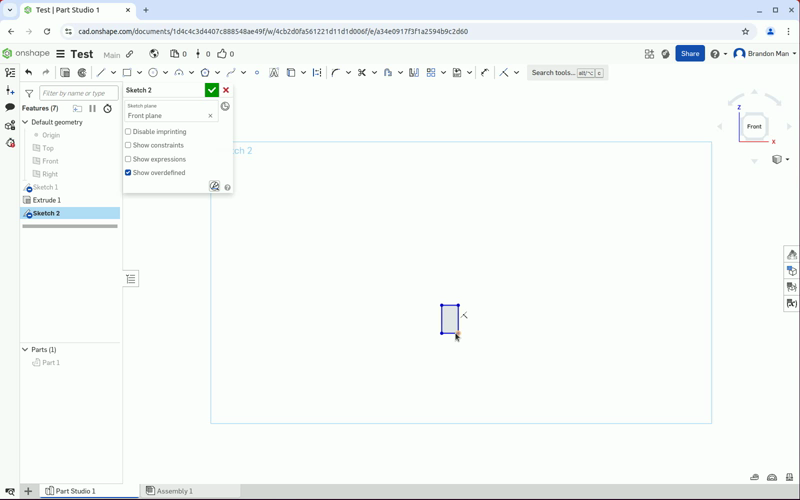
scroll(6)
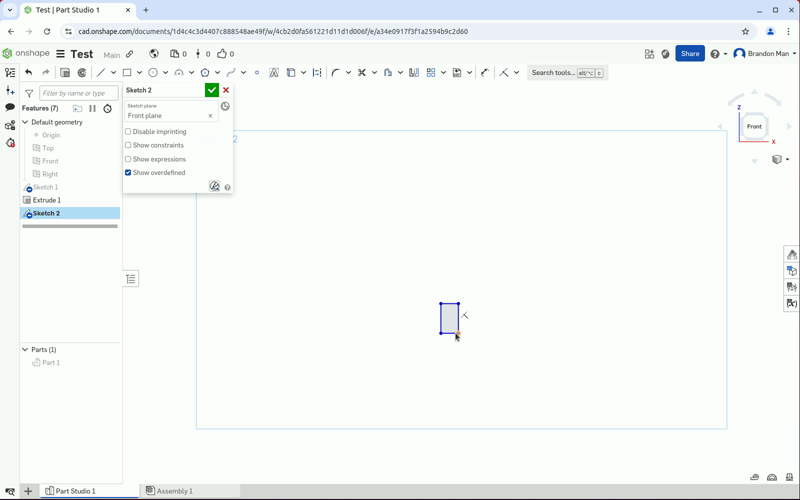
scroll(6)
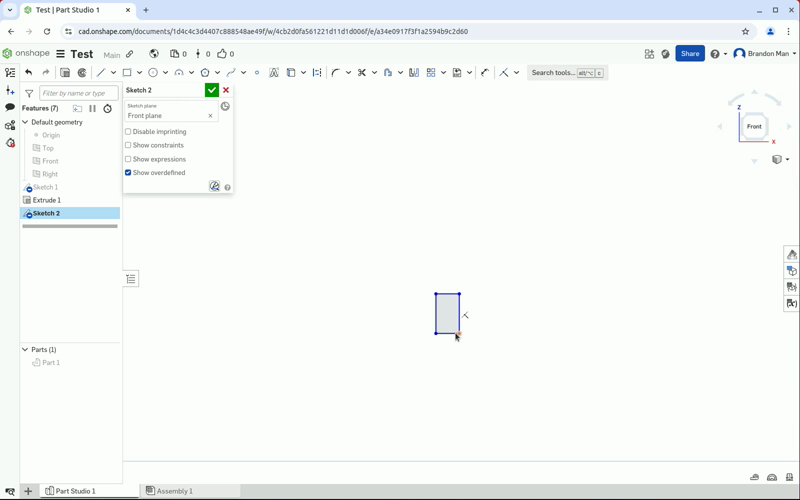
scroll(6)
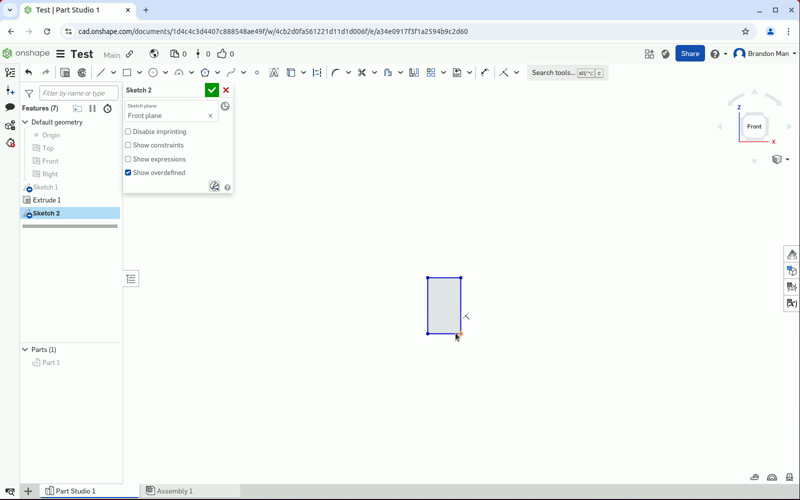
scroll(6)
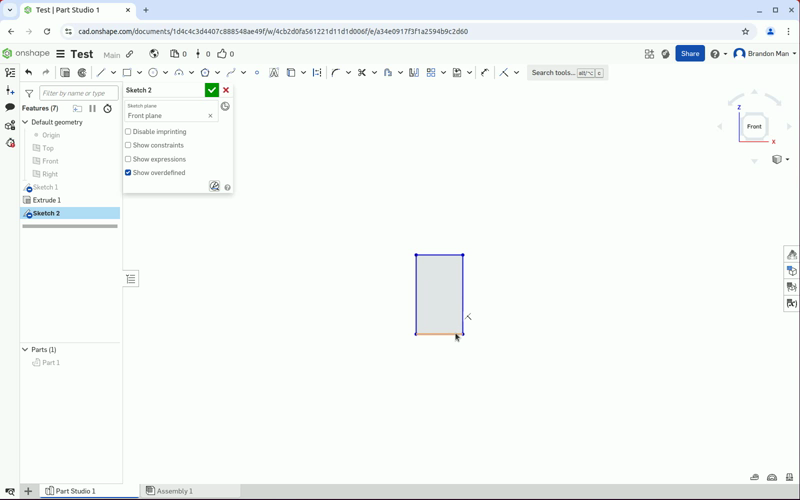
scroll(6)
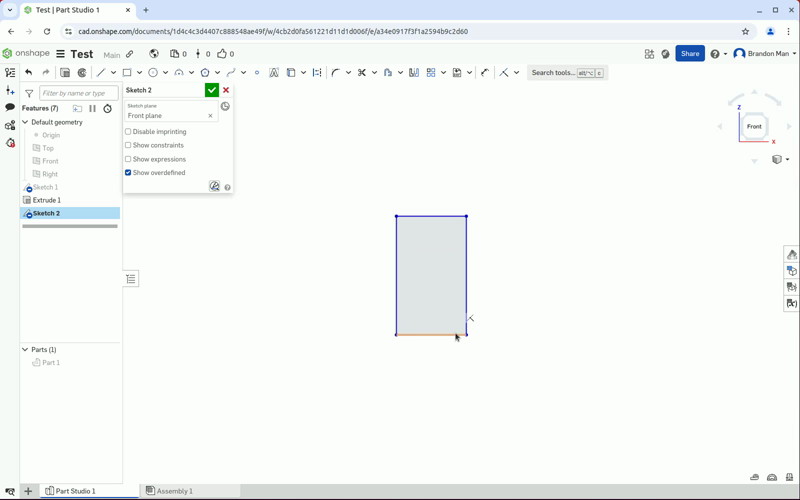
scroll(6)
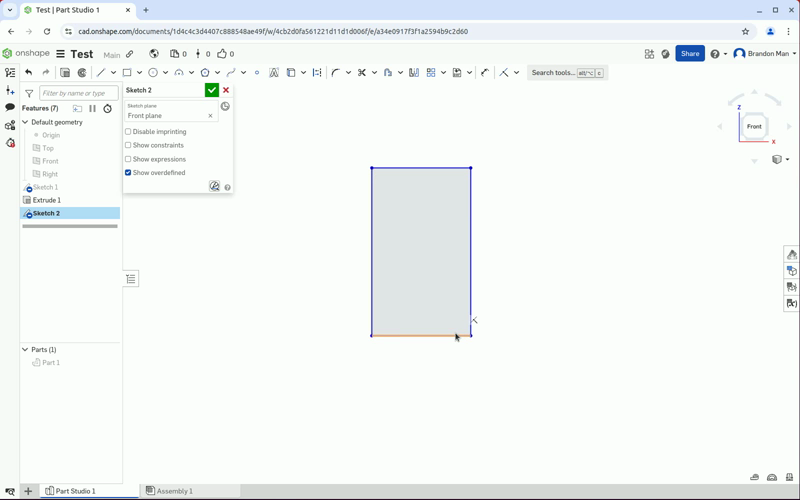
scroll(6)
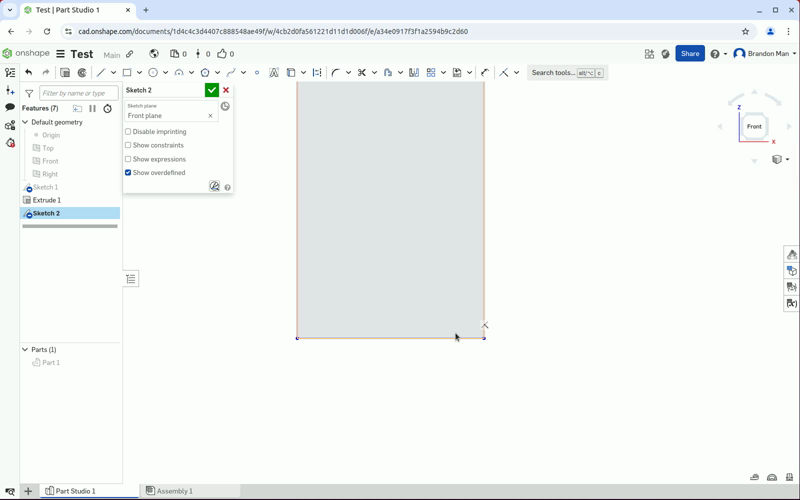
click(455, 332)
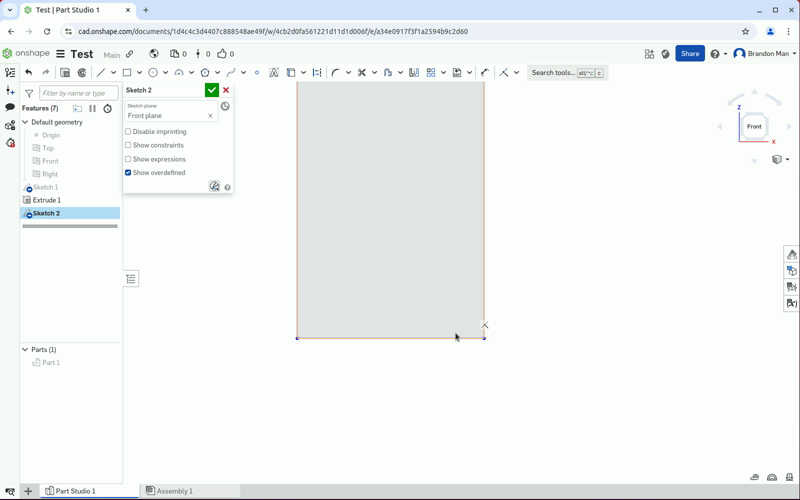
scroll(-6)
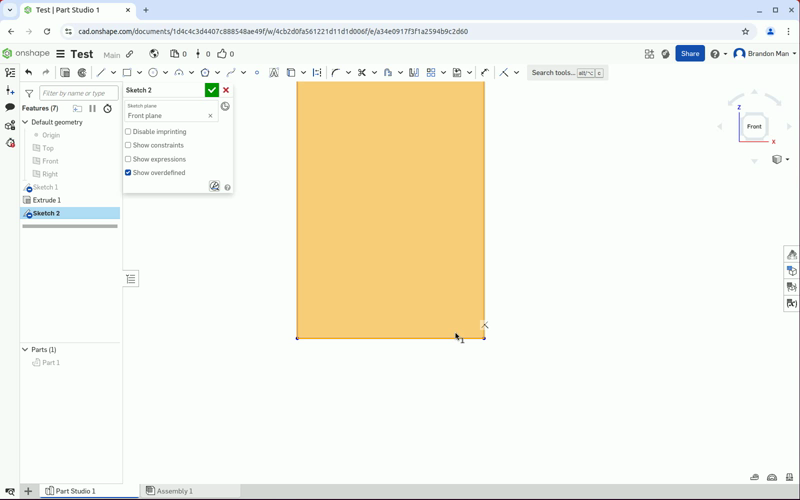
scroll(-6)
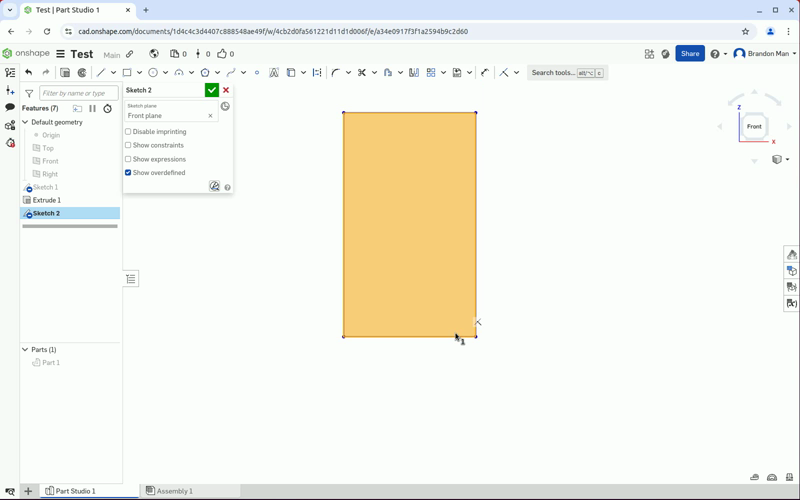
scroll(-6)
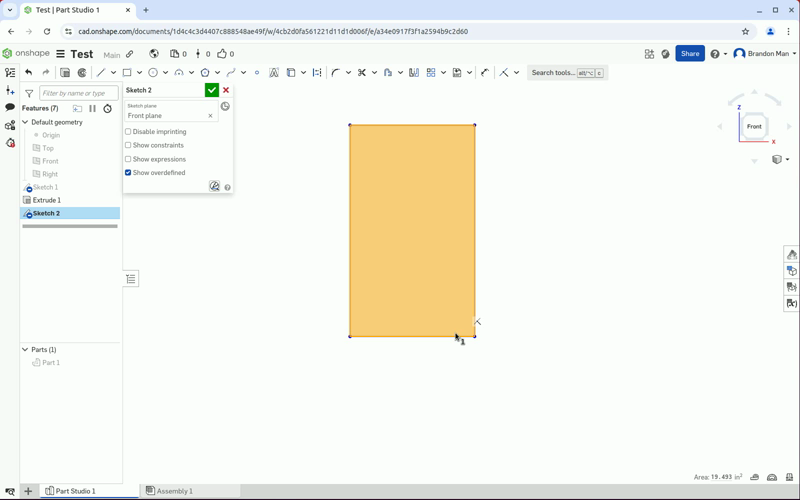
scroll(-6)
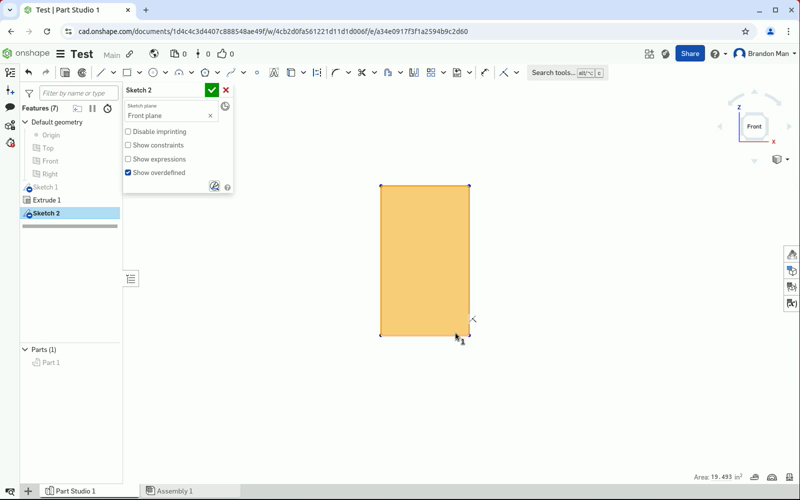
scroll(-6)
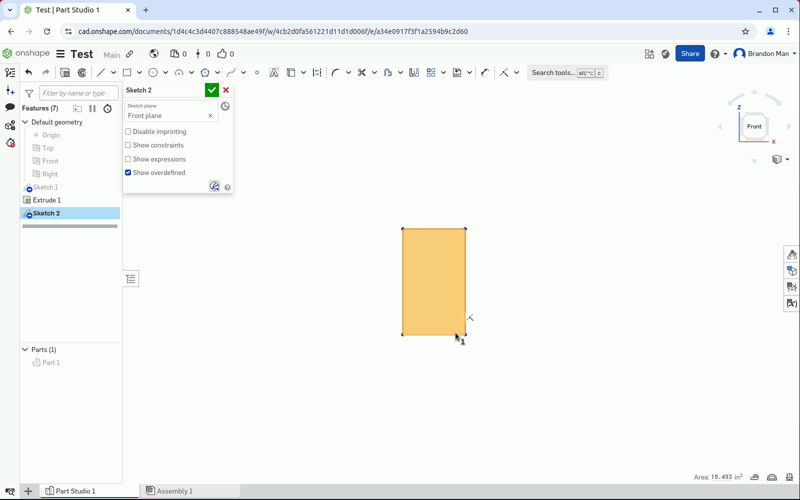
scroll(-6)
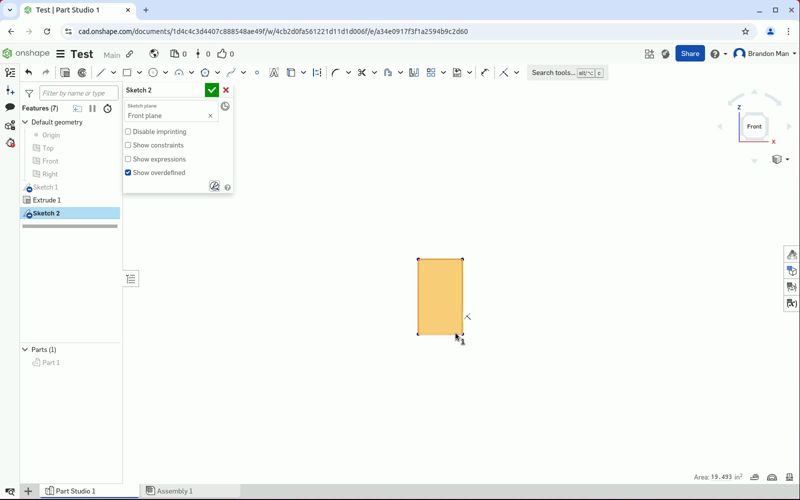
scroll(-6)
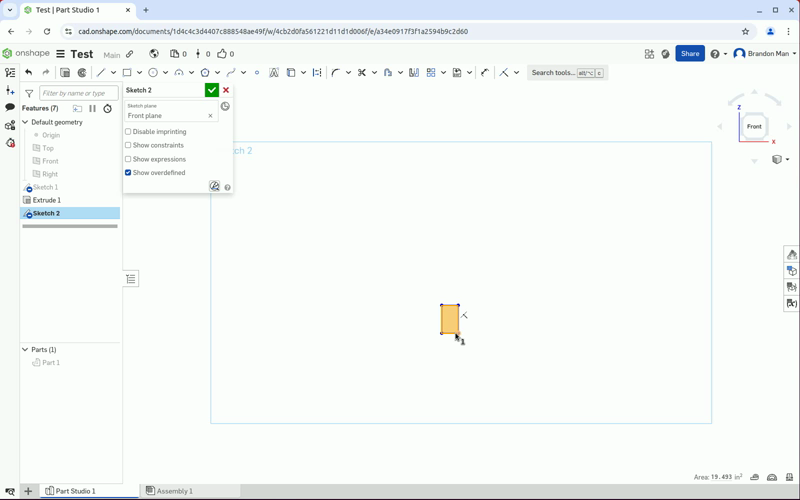
mouse_move(73, 352)
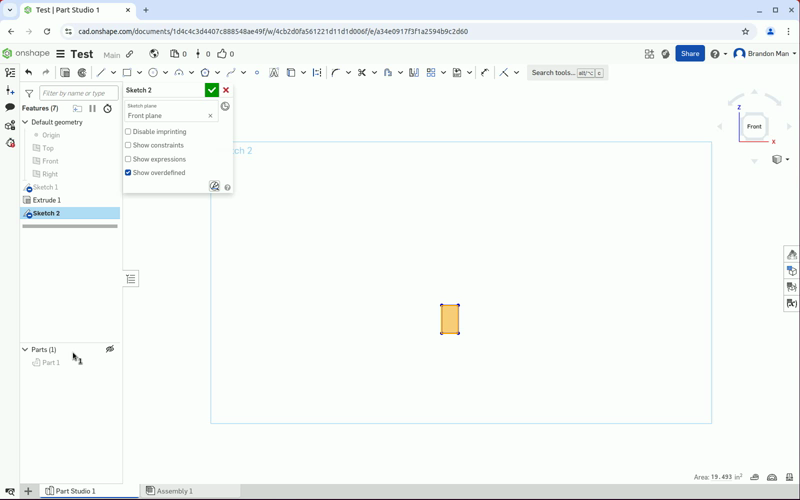
key(shift+y)
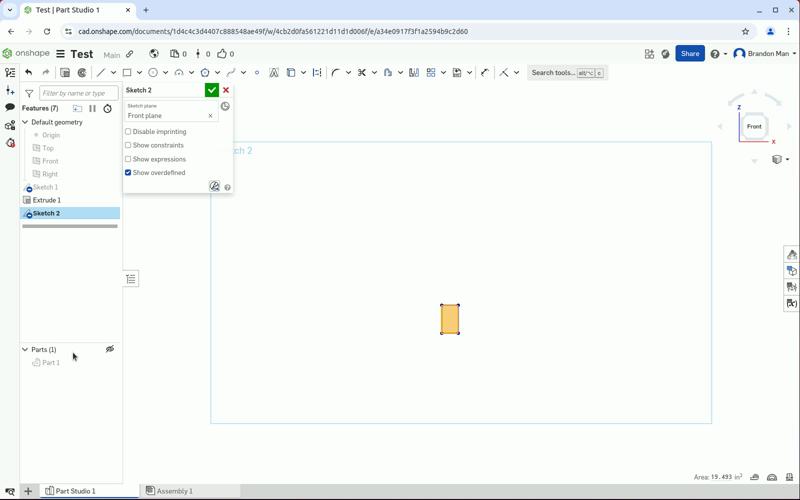
key(shift+e)
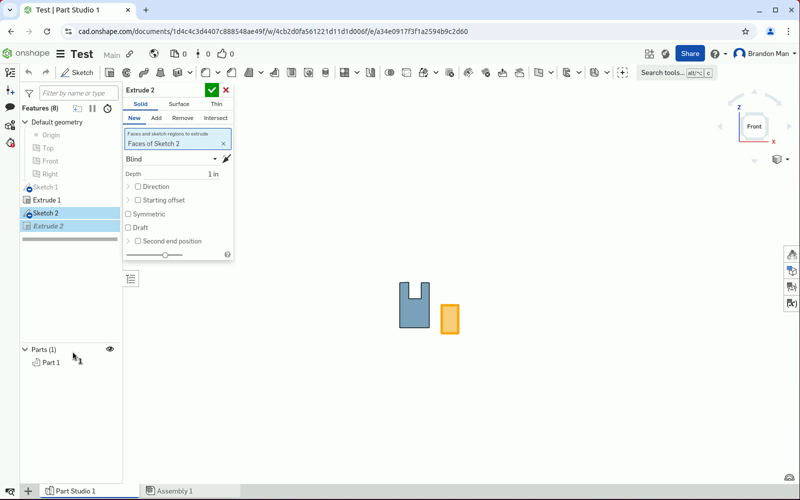
mouse_move(143, 106)
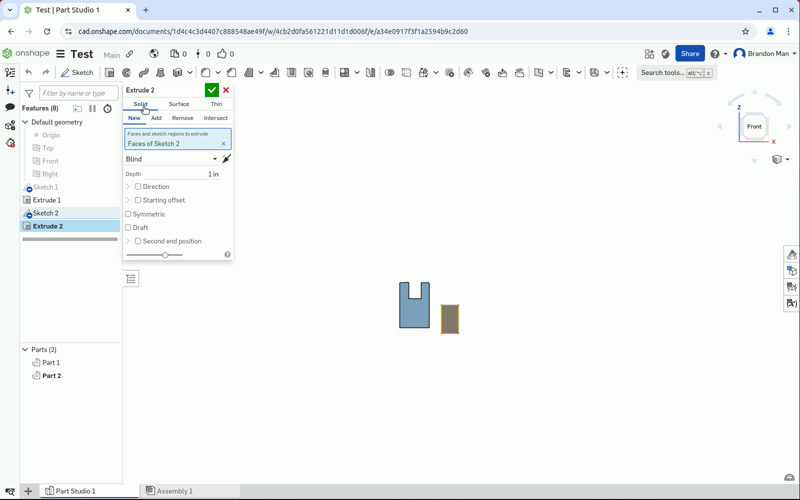
click(143, 106)
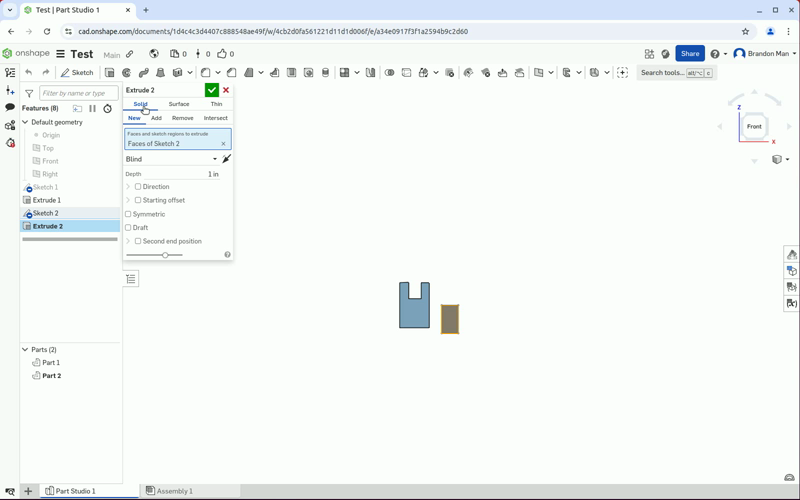
mouse_move(137, 120)
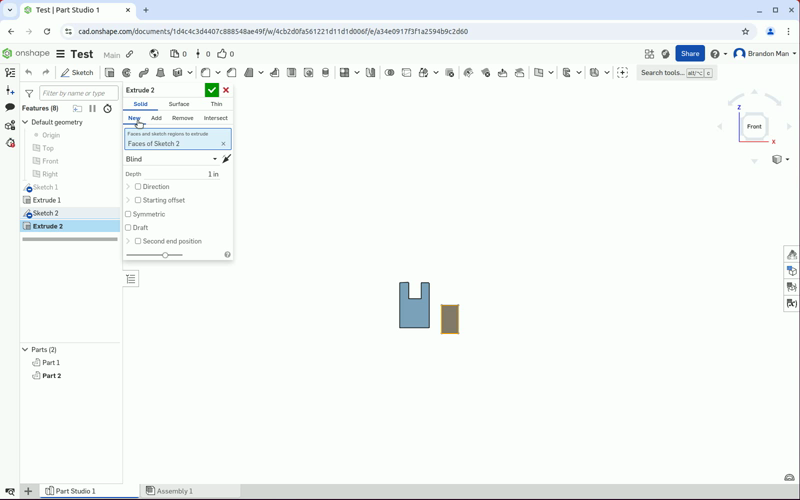
click(137, 120)
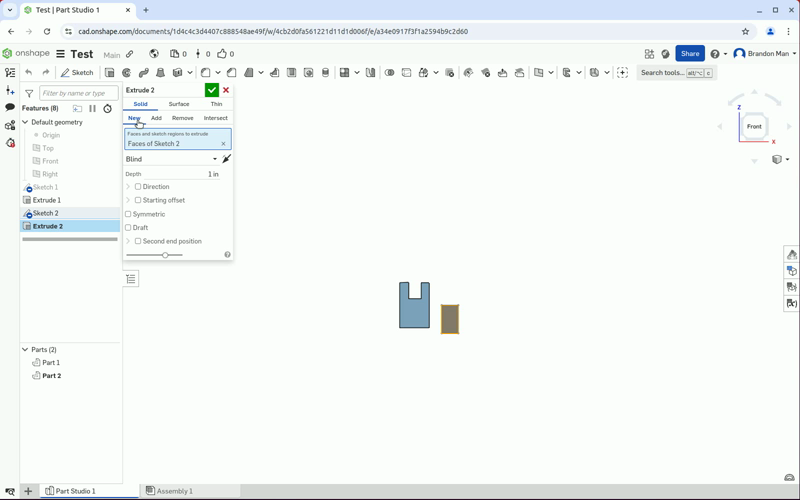
key(tab, 4)
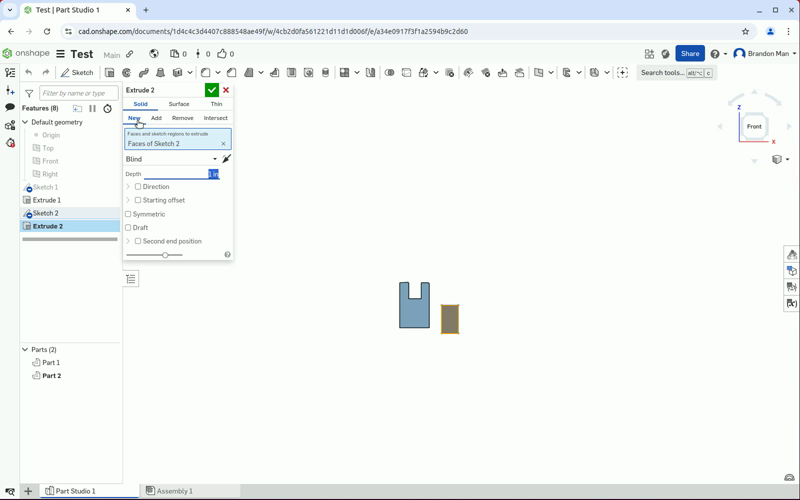
text(0.481)
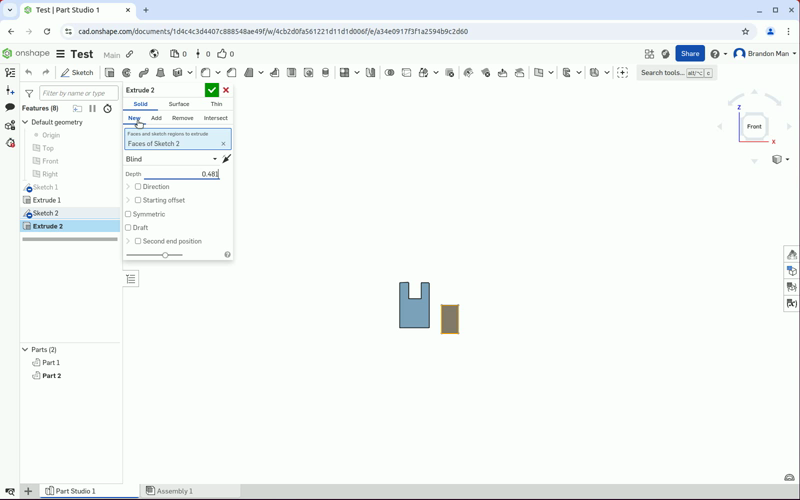
key(enter)
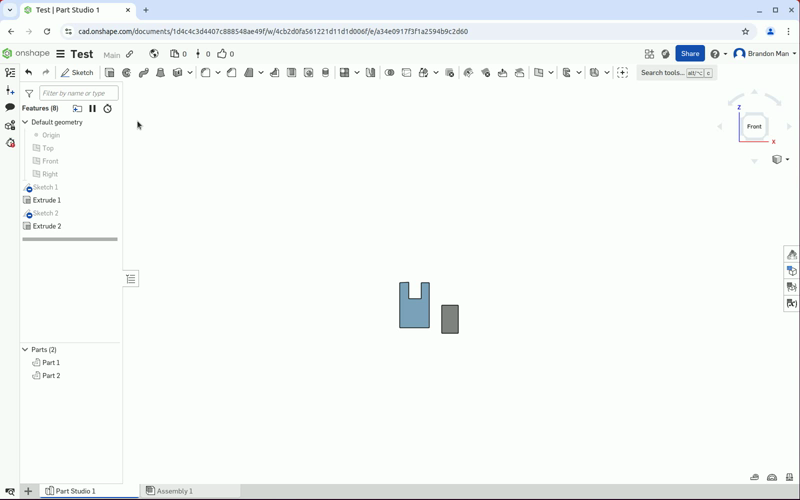
key(shift+h)
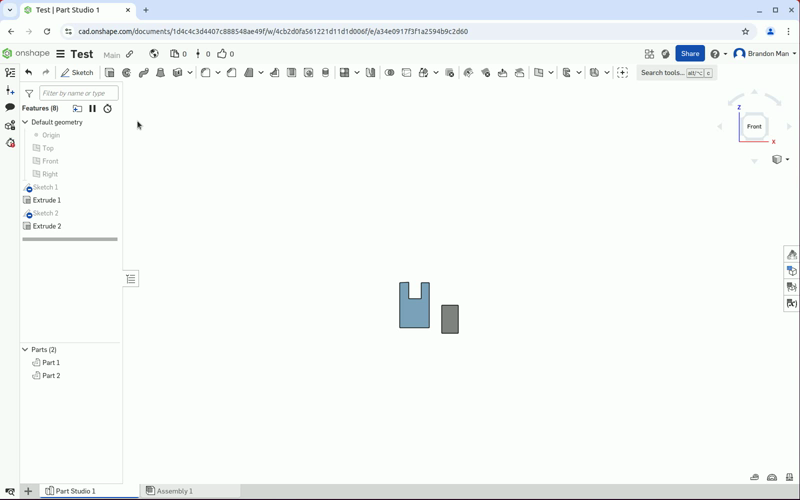
key(shift+h)
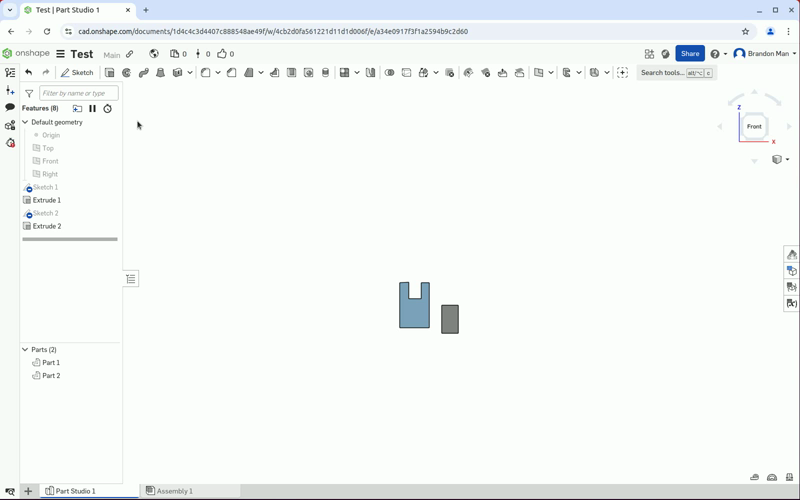
mouse_move(73, 189)
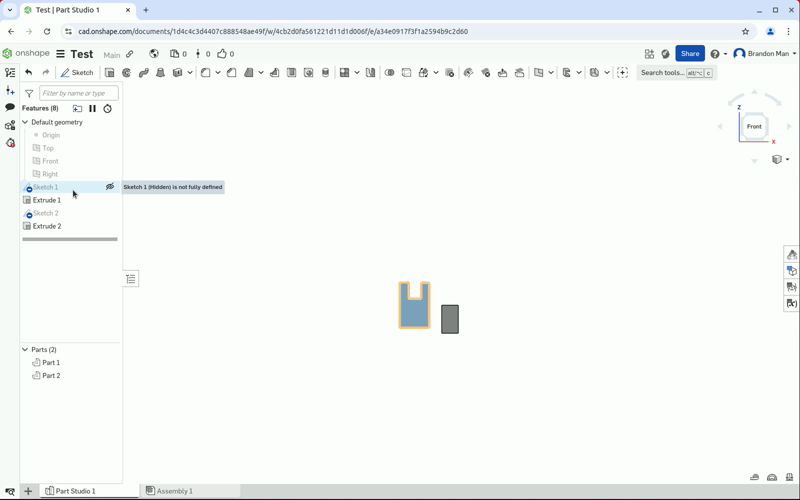
click(73, 189)
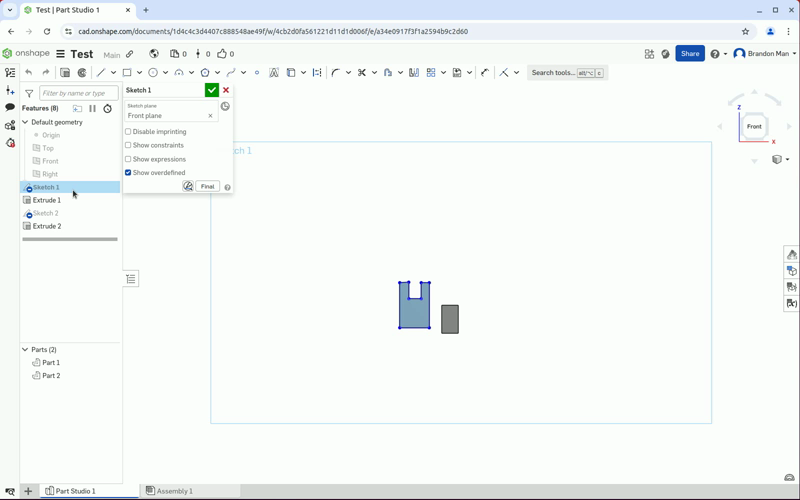
mouse_move(229, 92)
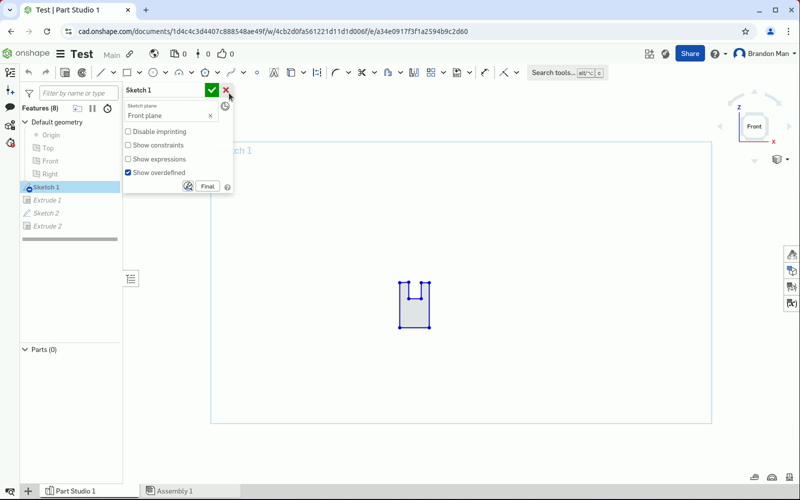
click(229, 92)
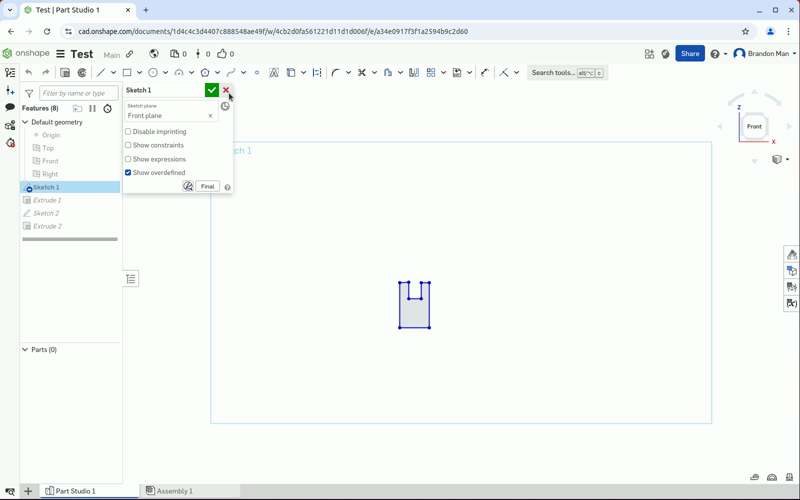
key(shift+s)
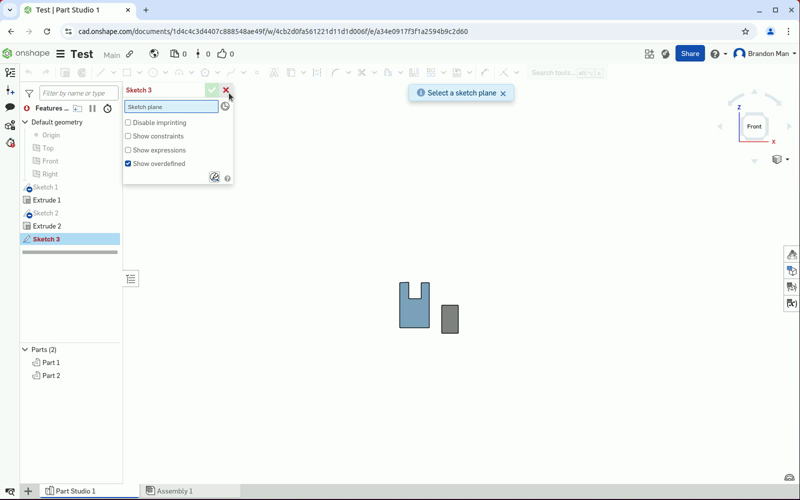
mouse_move(73, 163)
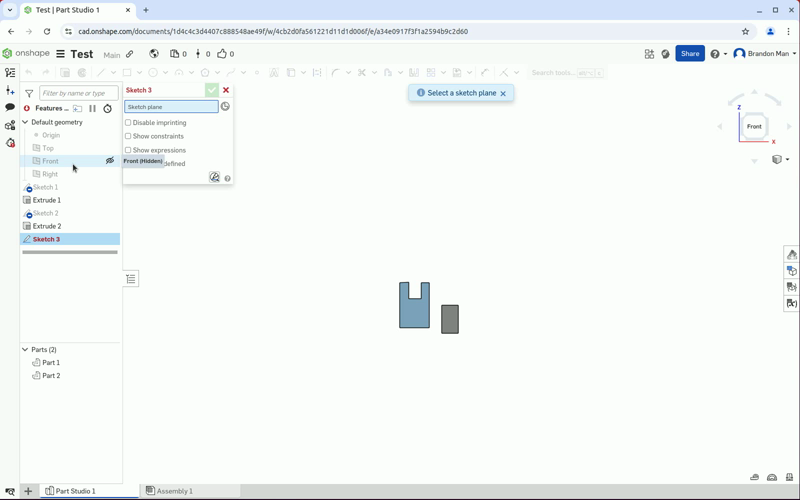
click(73, 163)
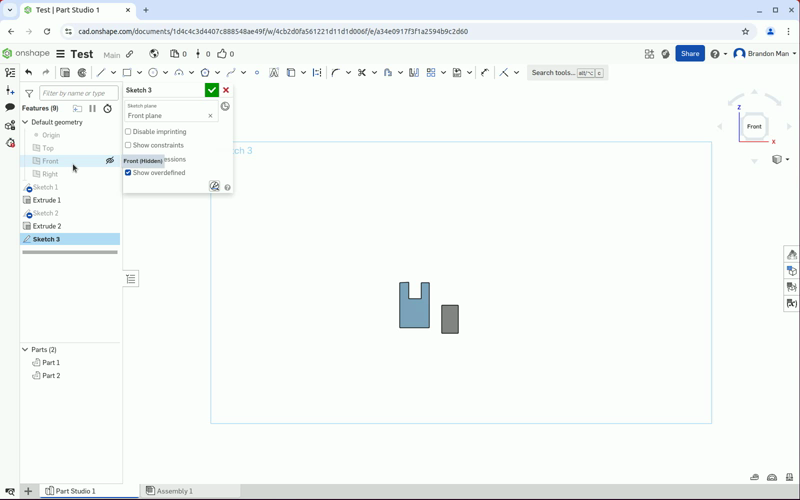
mouse_move(73, 352)
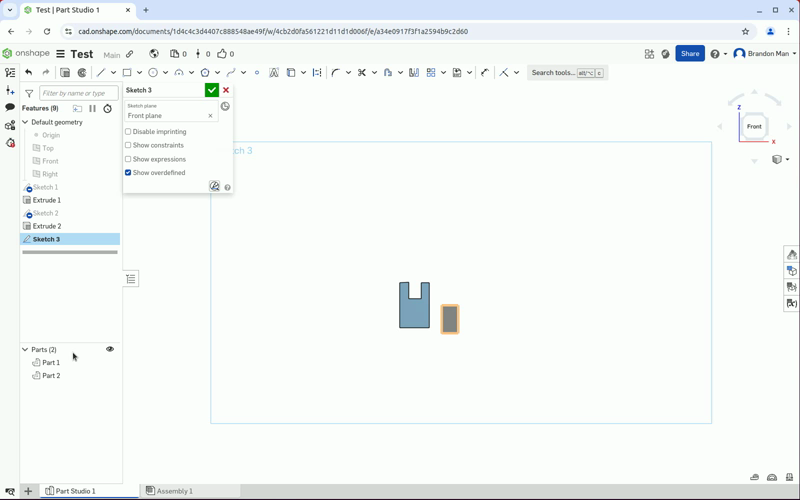
key(y)
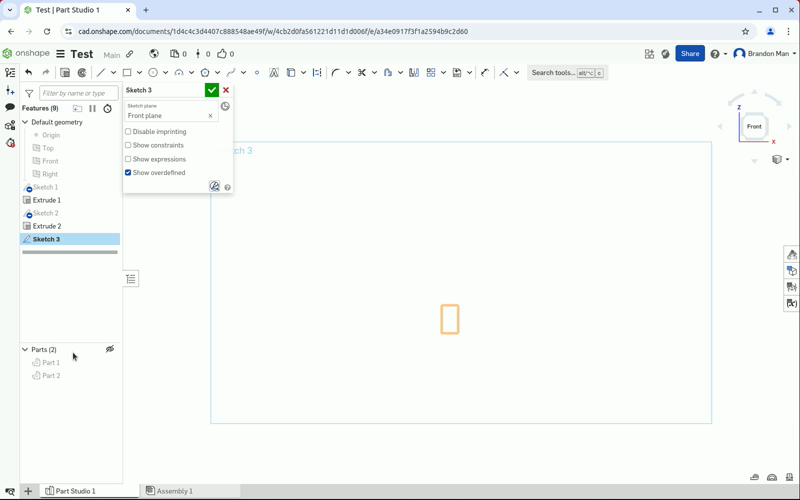
key(l)
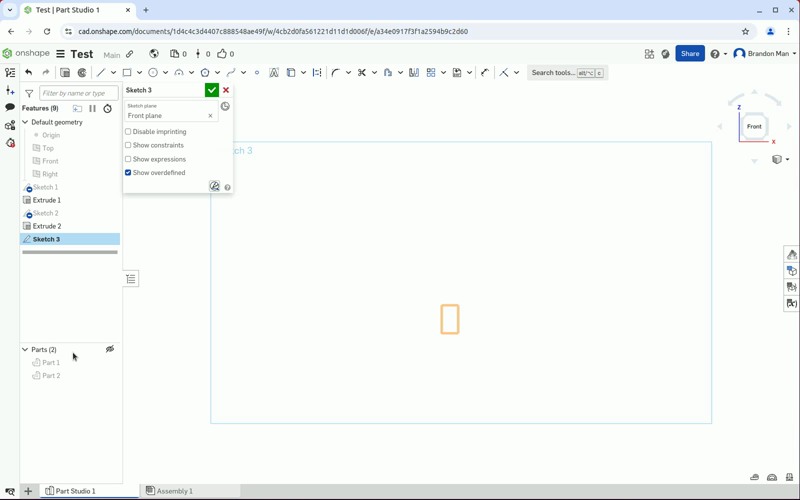
key_down(shift)
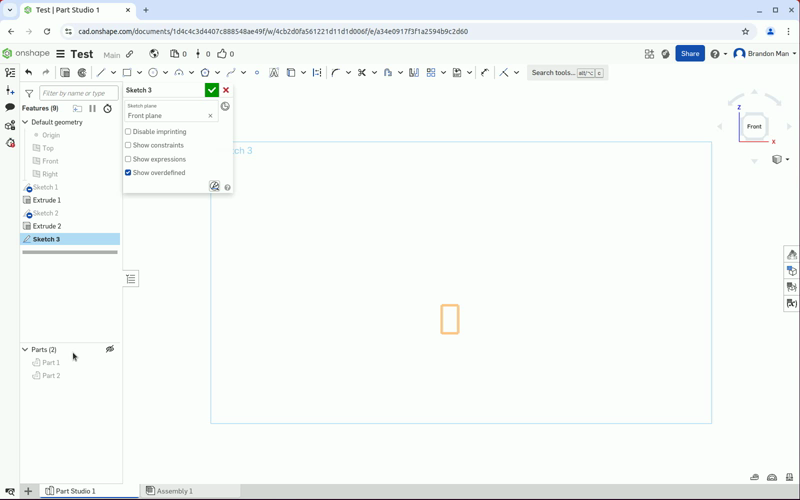
mouse_move(441, 304)
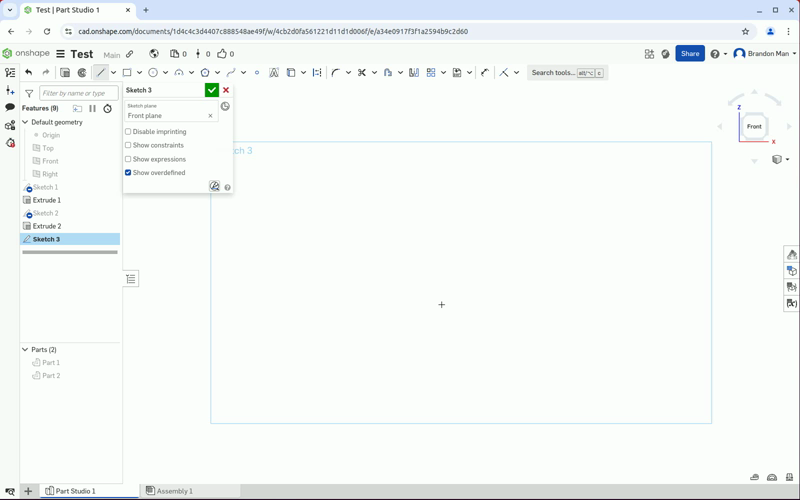
click(441, 304)
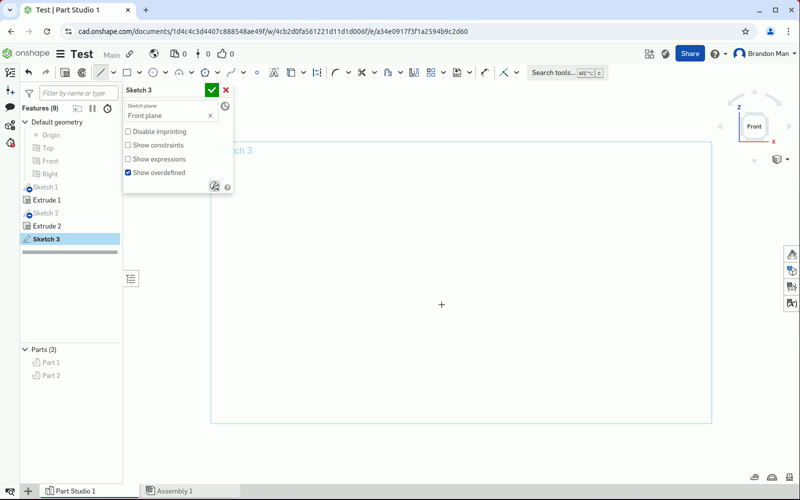
key_up(shift)
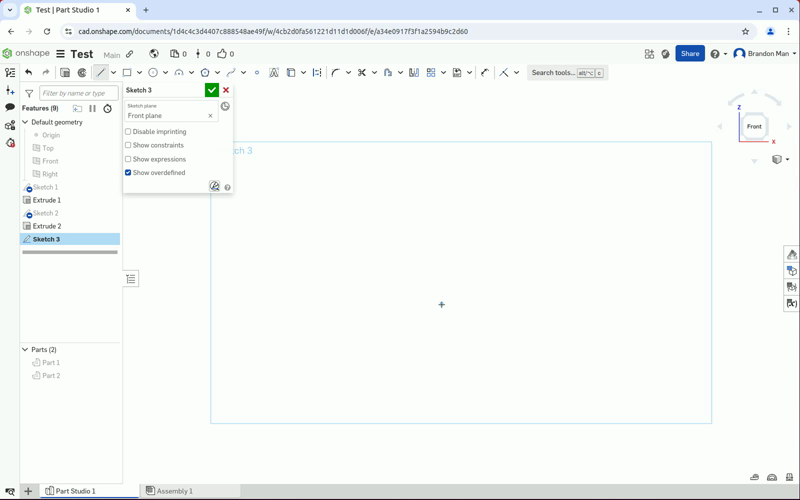
key_down(shift)
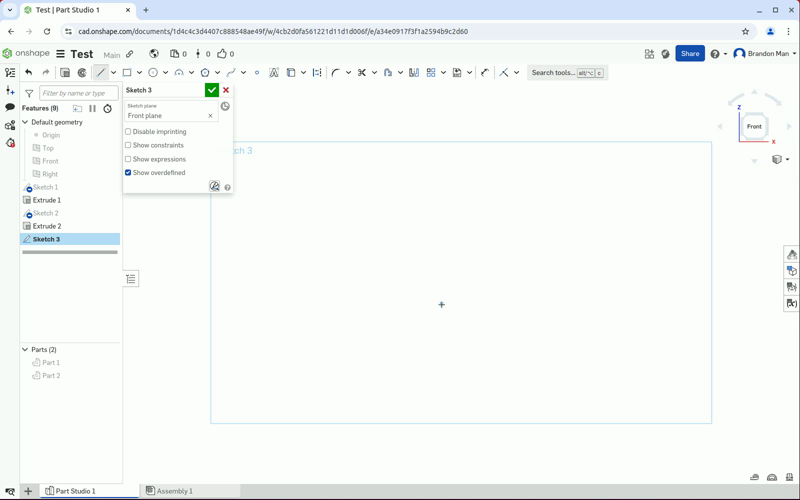
mouse_move(471, 304)
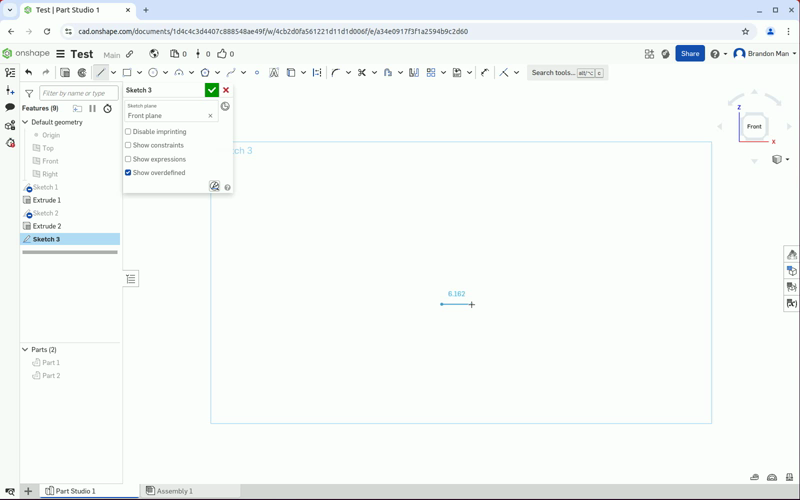
mouse_move(458, 304)
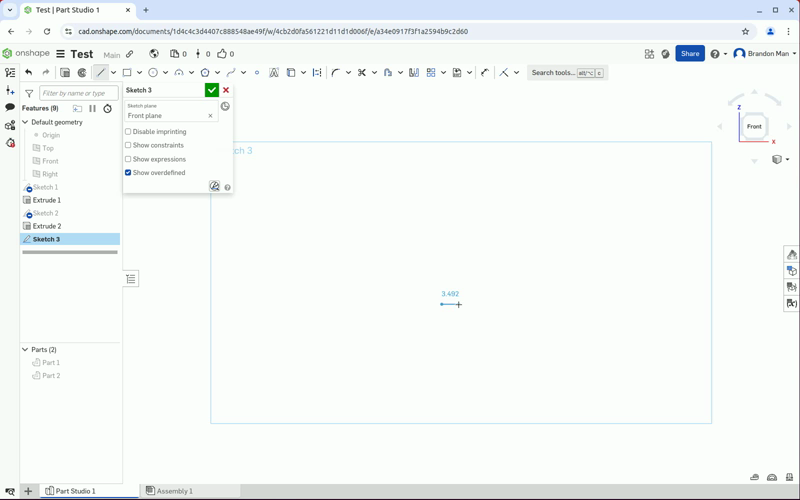
click(458, 304)
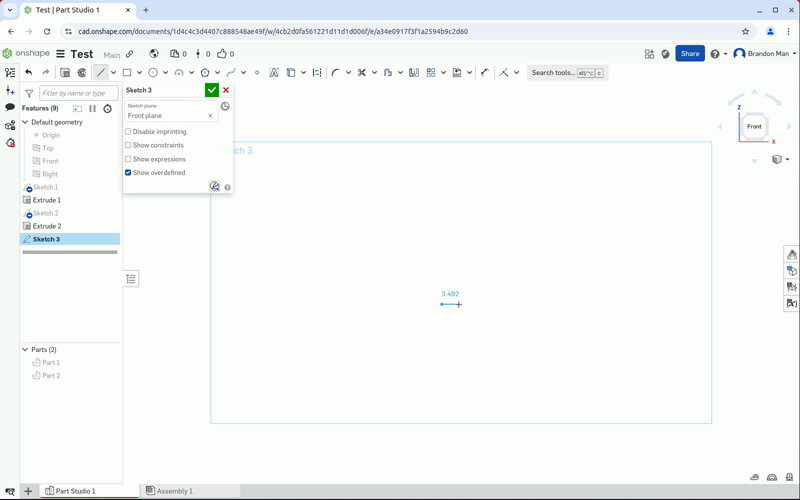
key_up(shift)
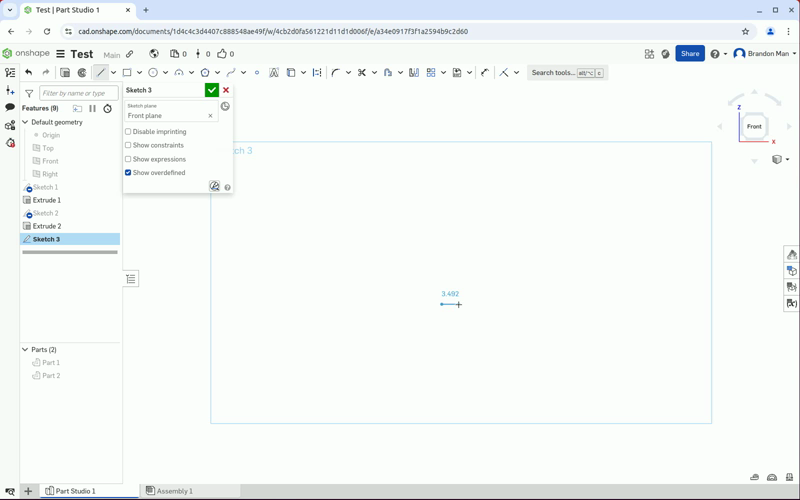
key_down(shift)
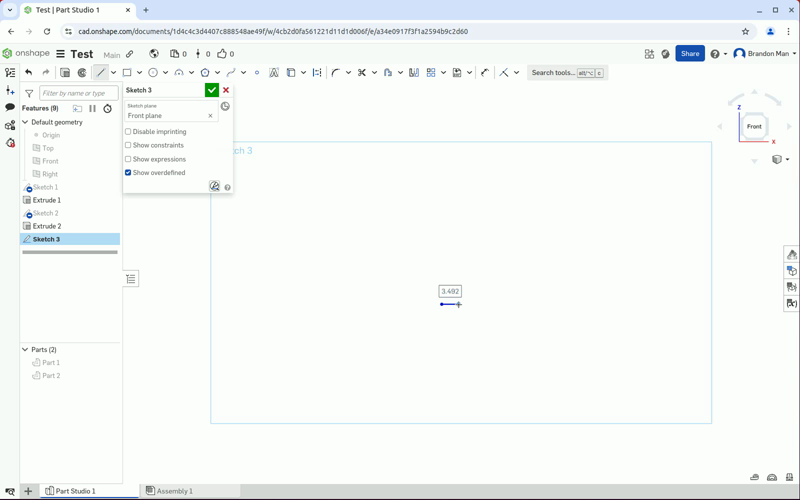
mouse_move(488, 304)
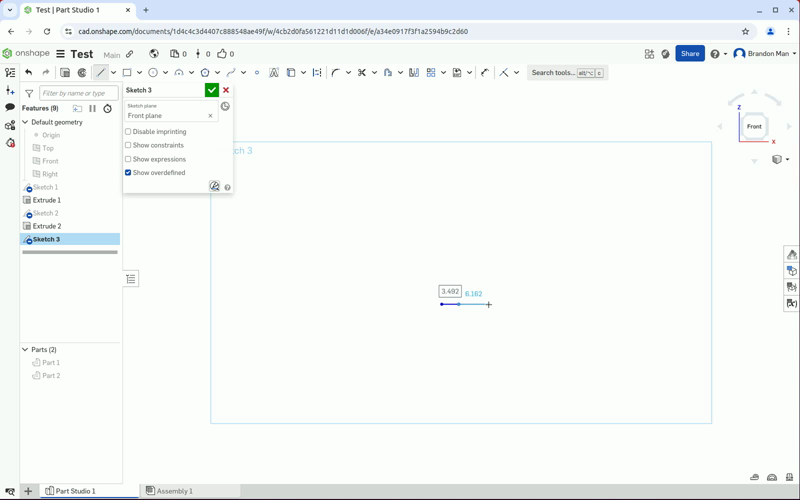
mouse_move(487, 304)
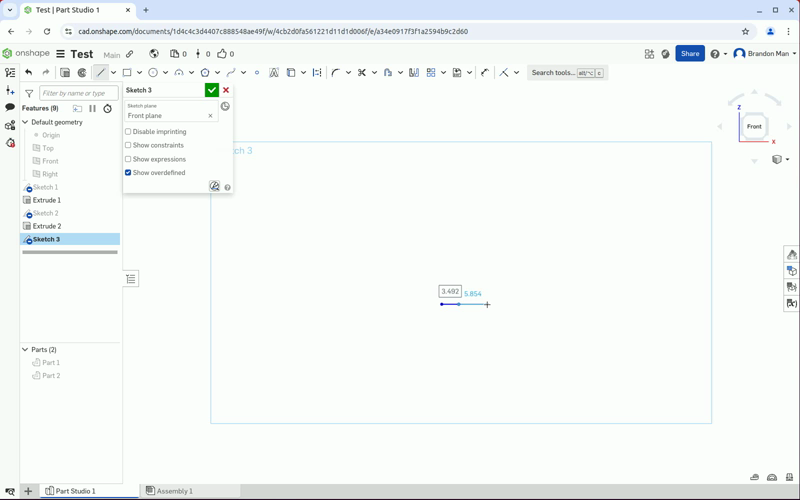
click(487, 304)
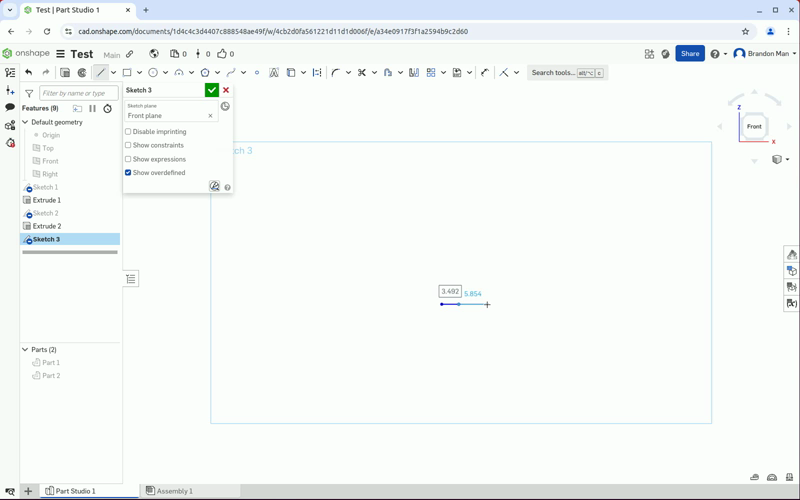
key_up(shift)
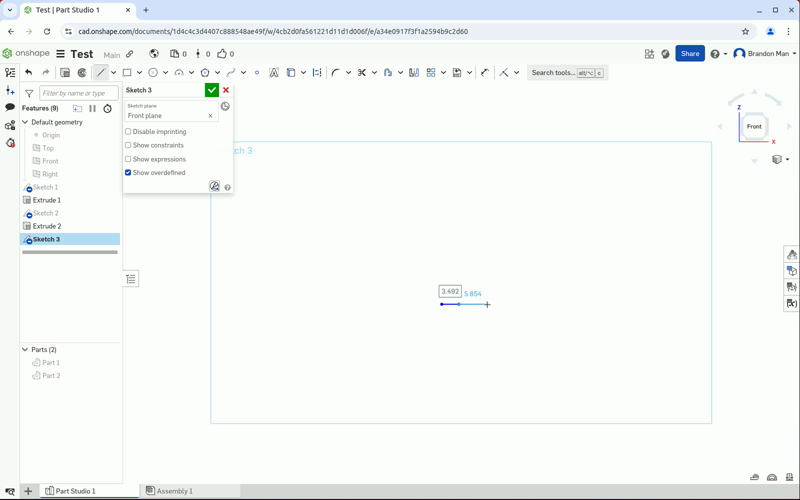
key_down(shift)
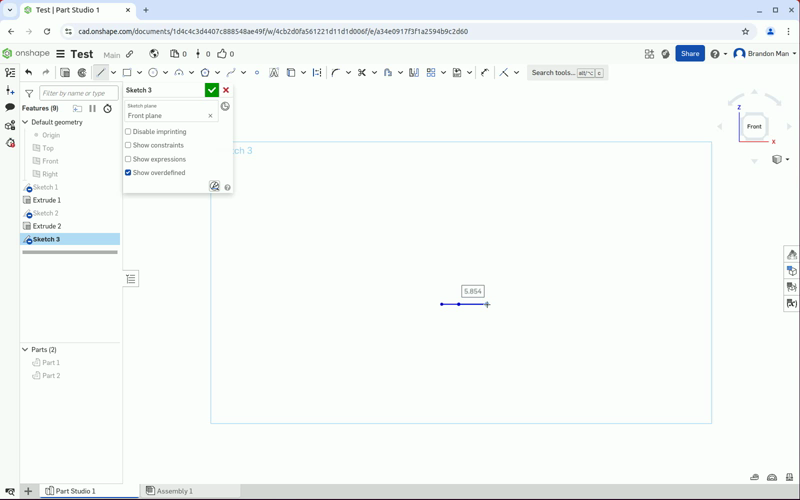
mouse_move(517, 304)
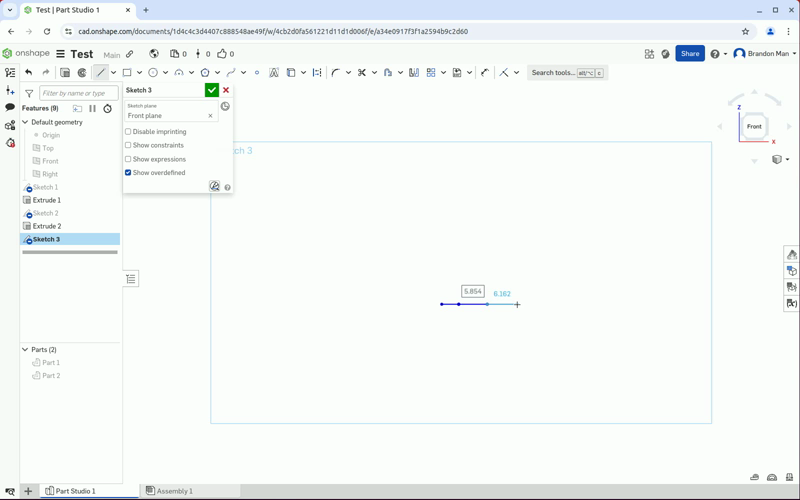
mouse_move(487, 282)
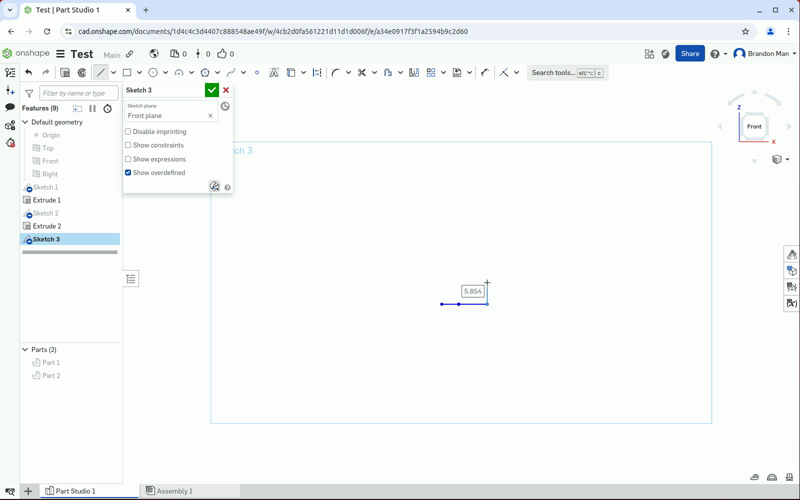
click(487, 282)
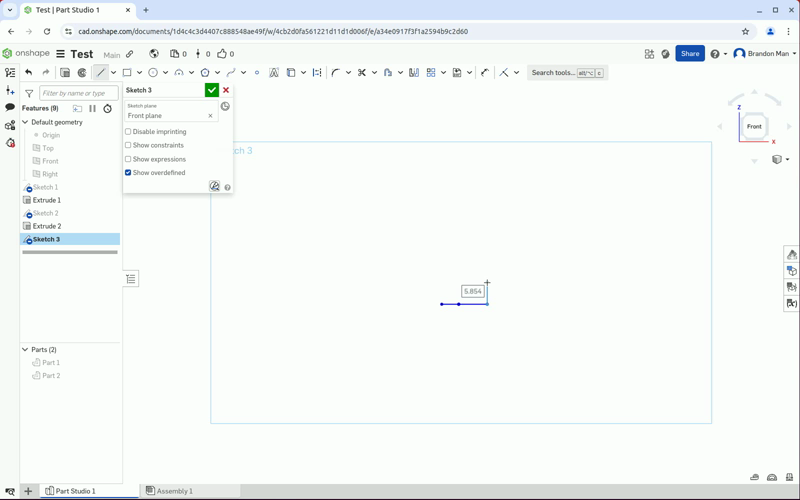
key_up(shift)
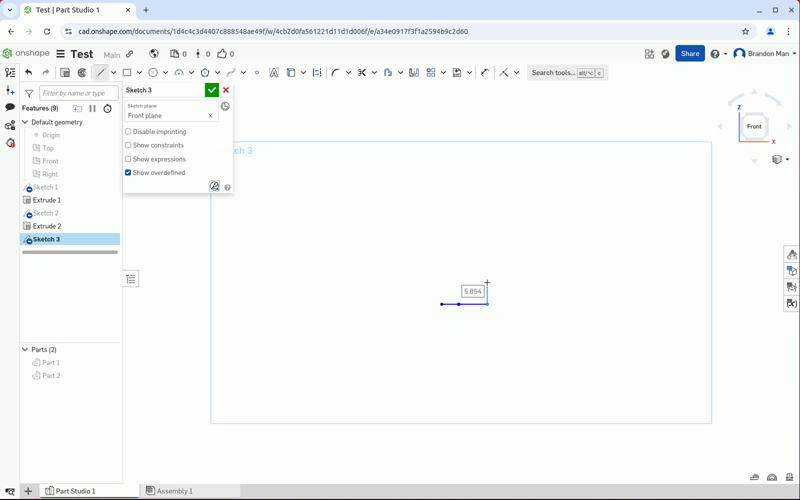
key_down(shift)
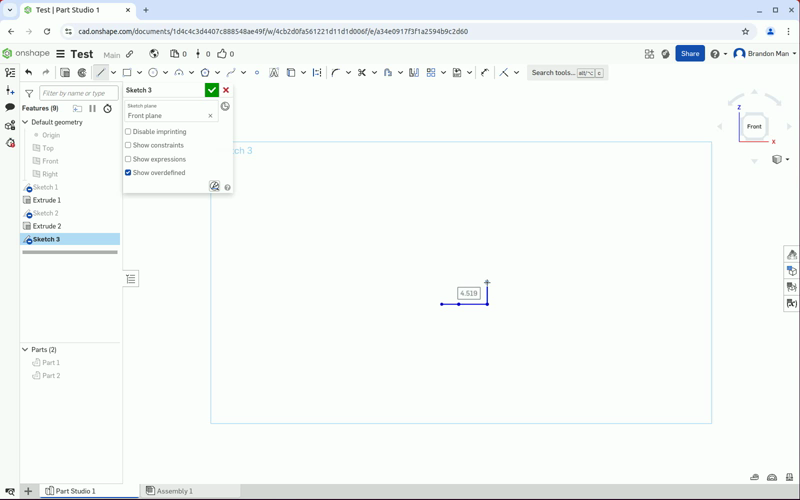
mouse_move(517, 282)
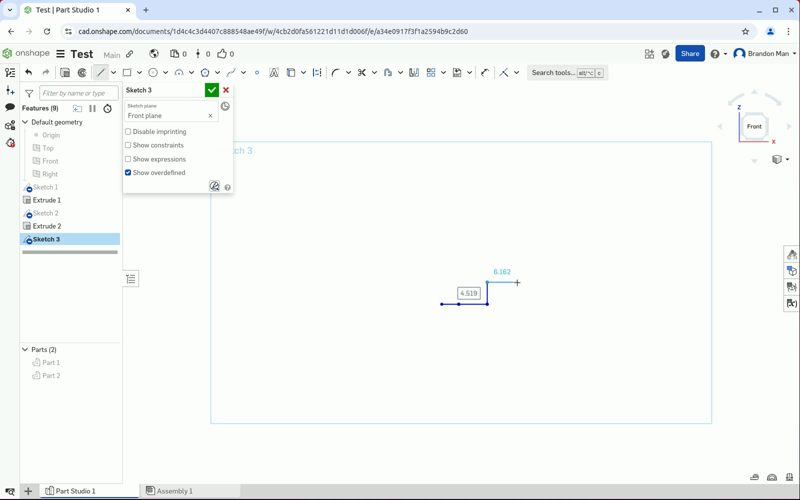
mouse_move(441, 282)
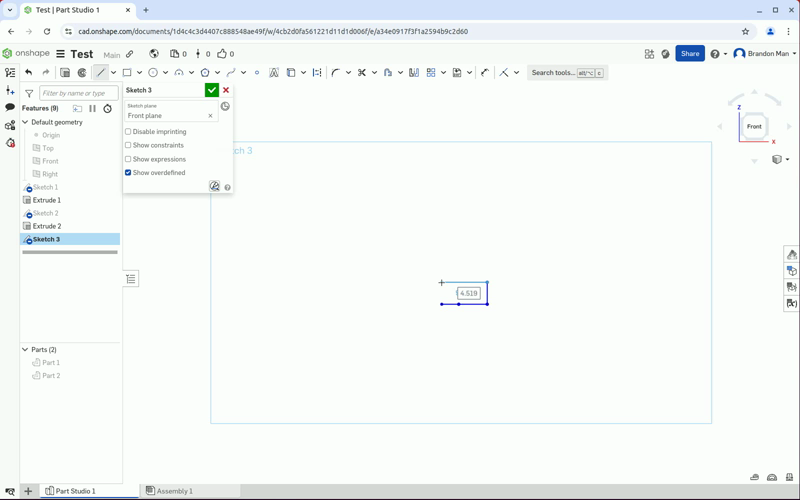
click(441, 282)
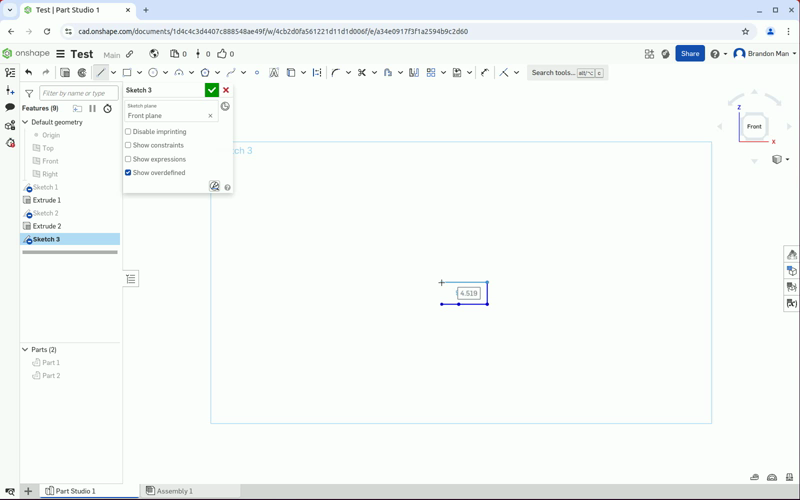
key_up(shift)
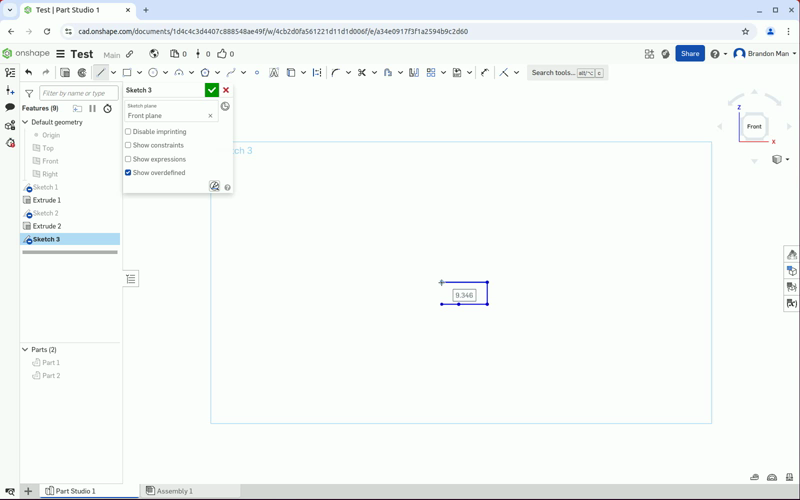
mouse_move(471, 282)
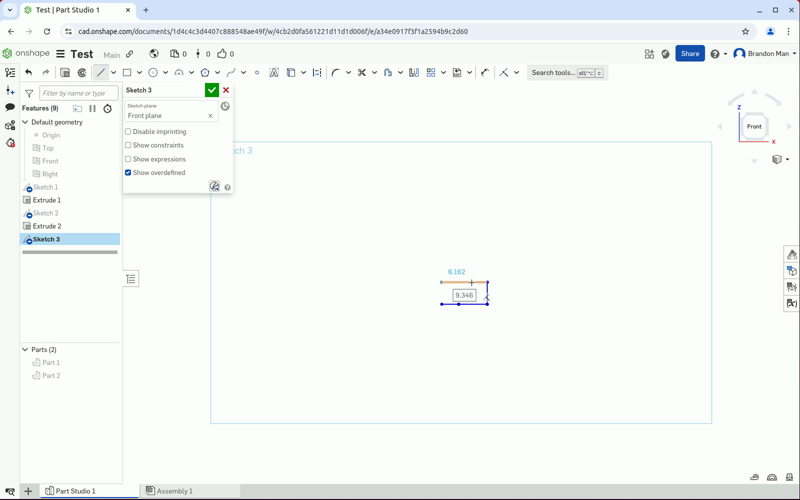
key_down(shift)
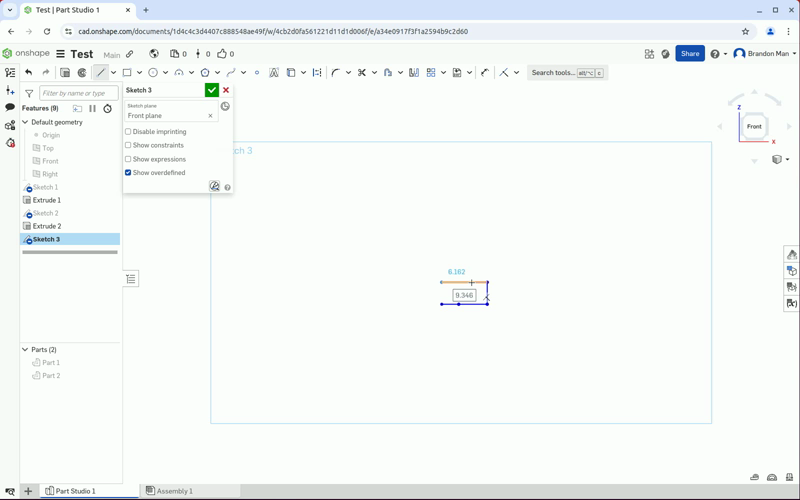
mouse_move(441, 304)
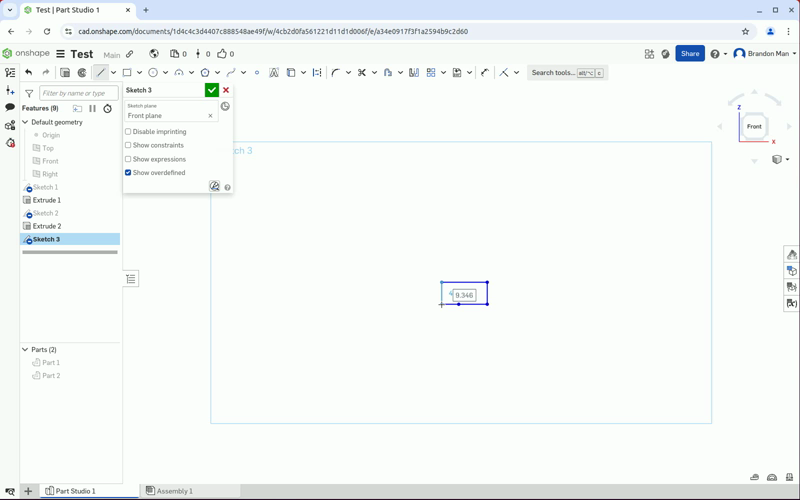
key_up(shift)
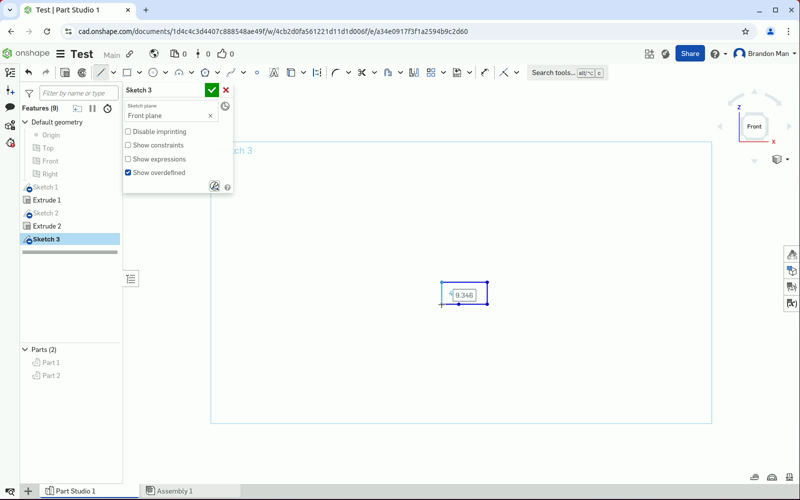
click(441, 304)
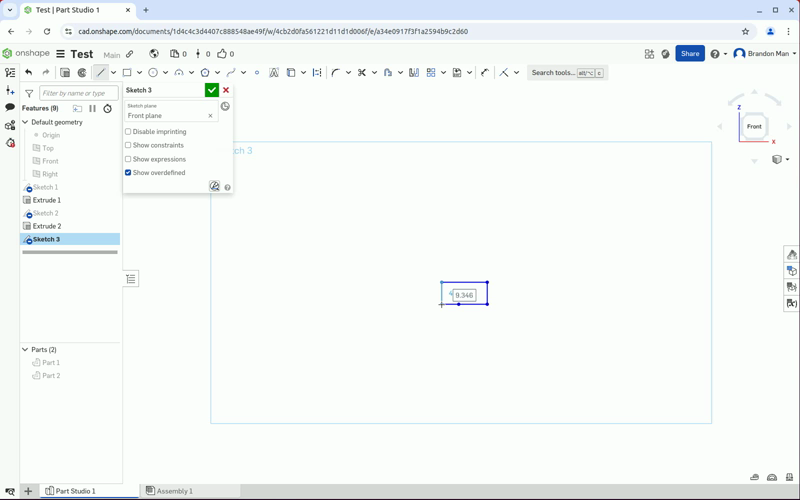
key(esc)
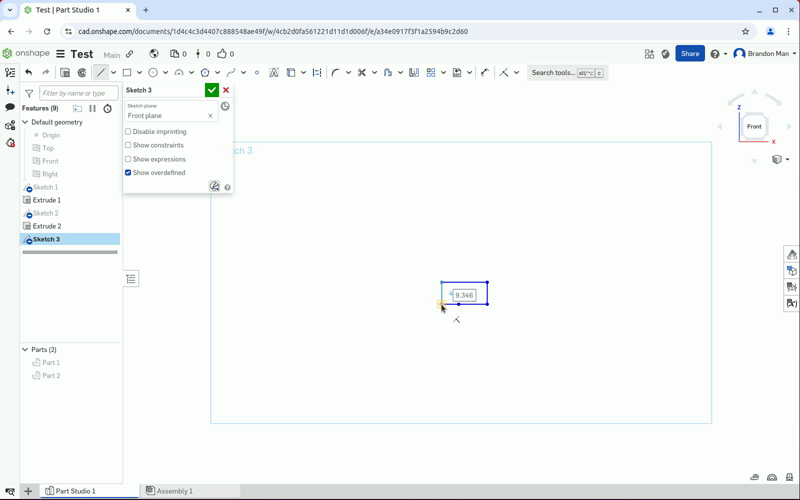
mouse_move(480, 285)
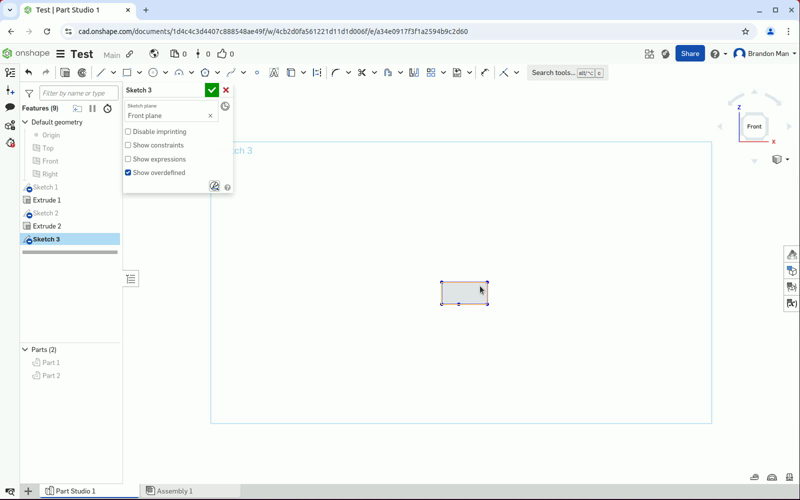
scroll(6)
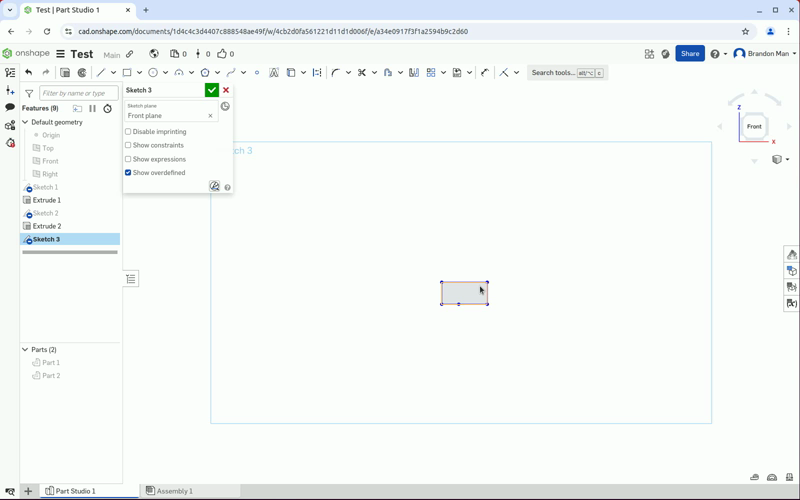
scroll(6)
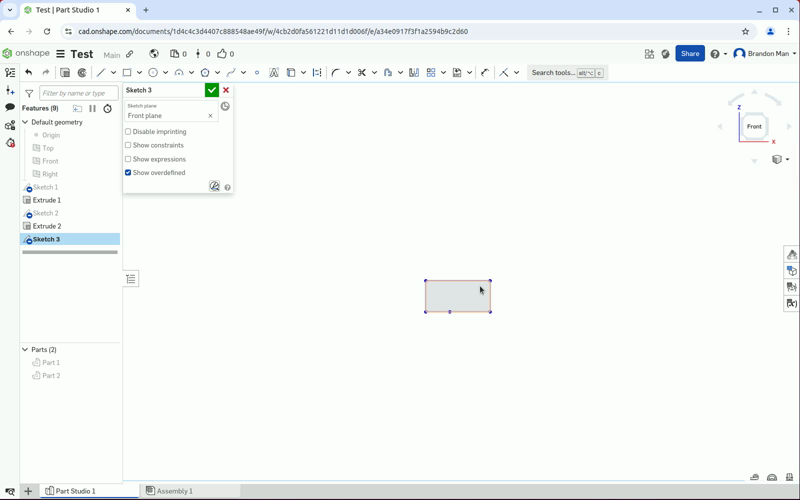
scroll(6)
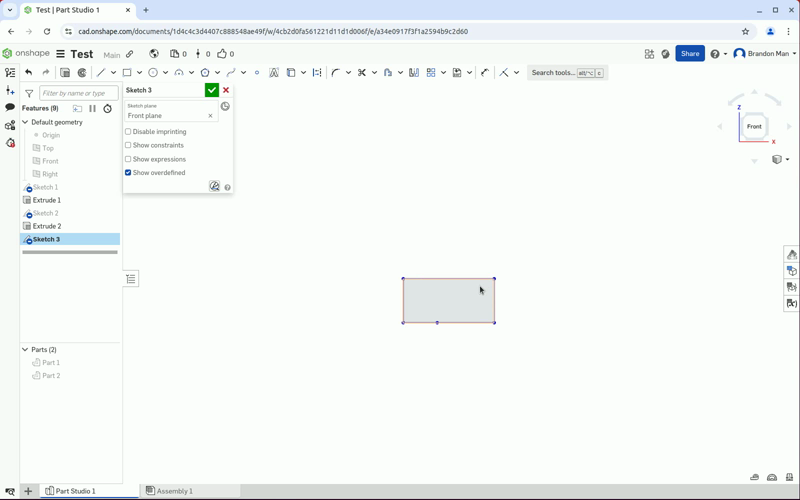
scroll(6)
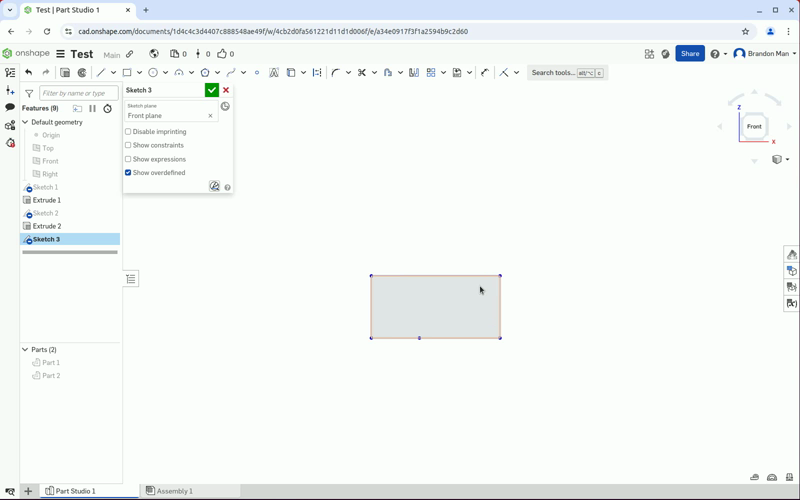
scroll(6)
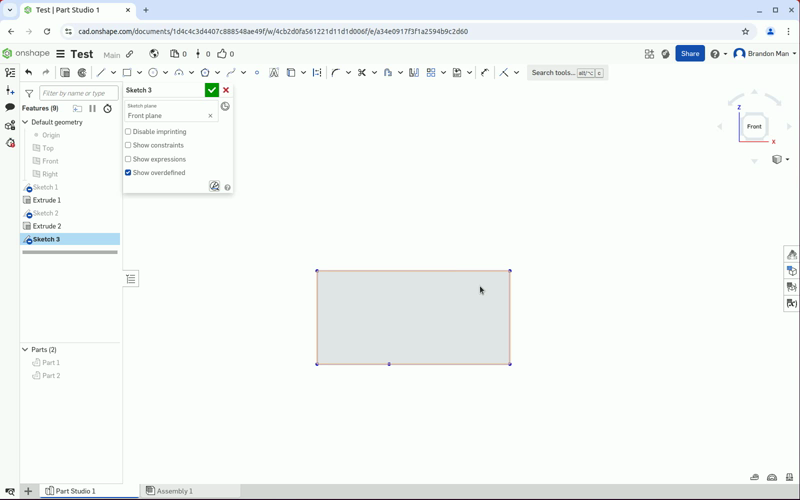
scroll(6)
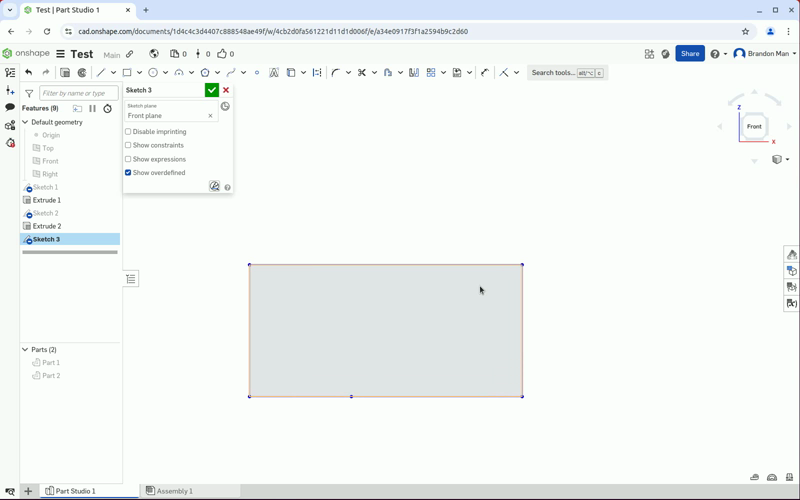
scroll(6)
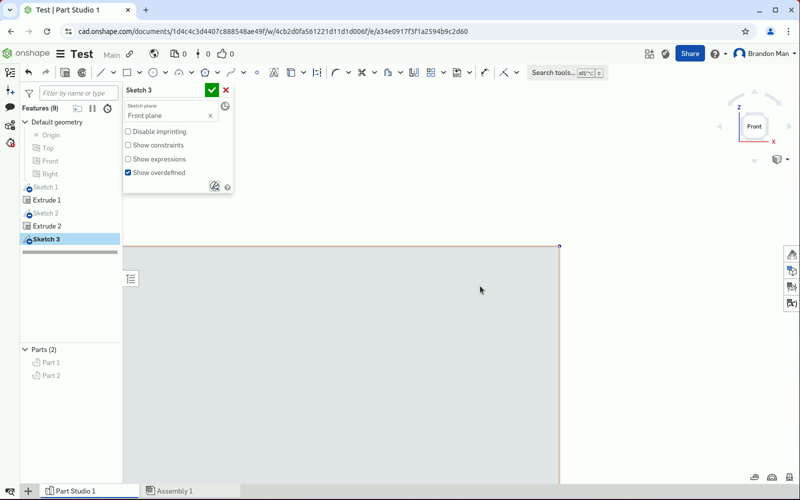
click(480, 285)
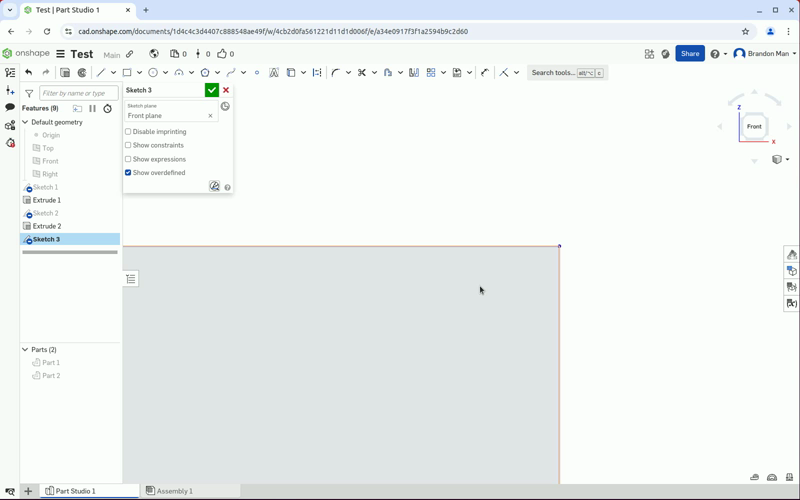
scroll(-6)
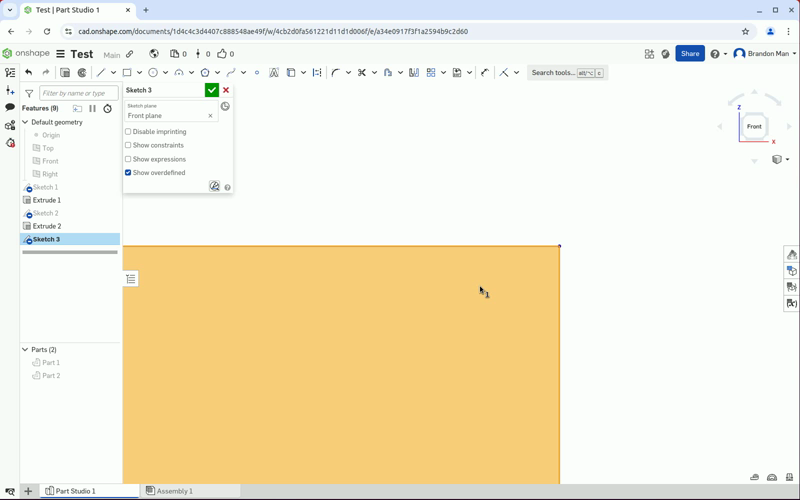
scroll(-6)
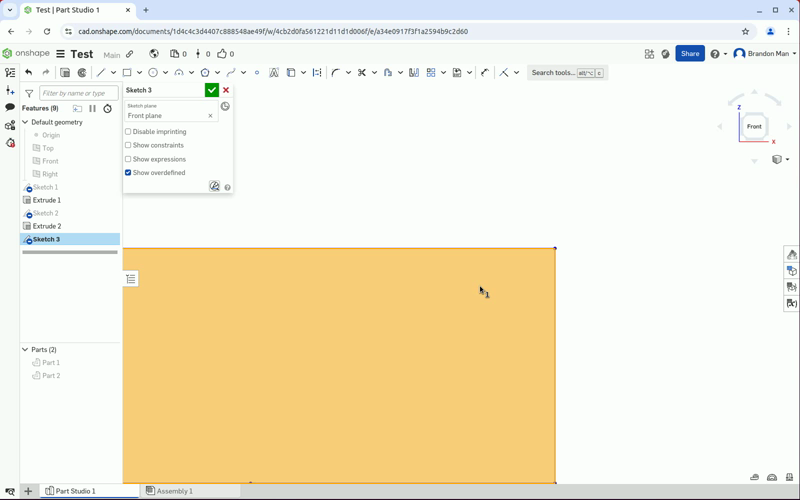
scroll(-6)
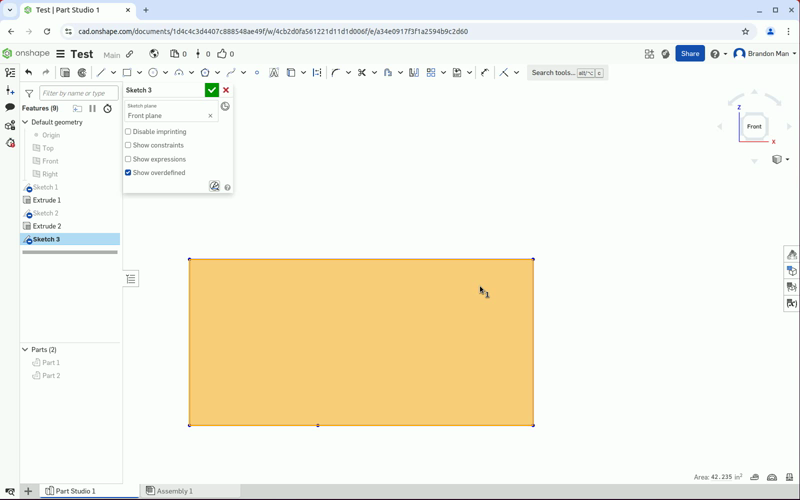
scroll(-6)
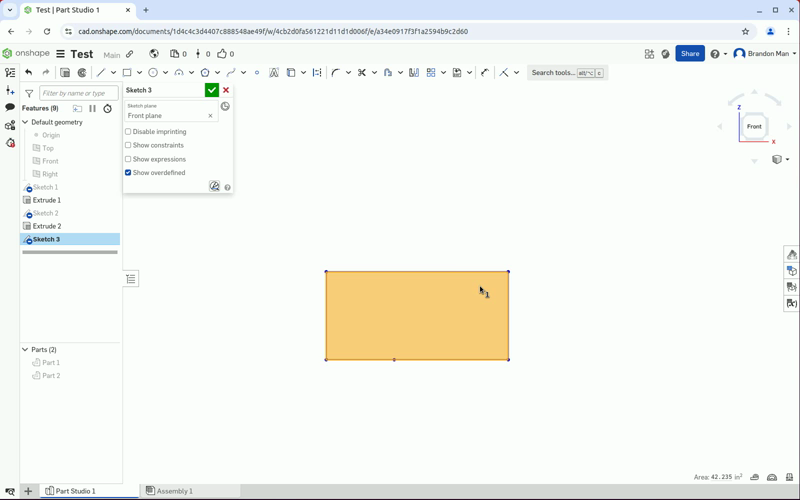
scroll(-6)
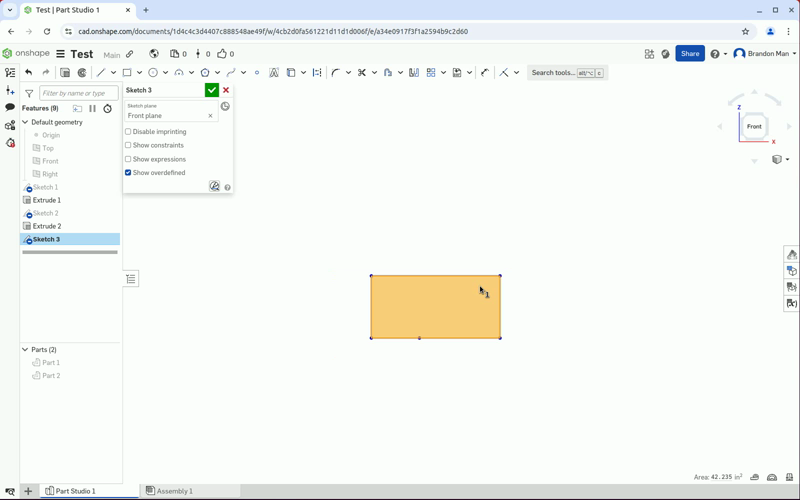
scroll(-6)
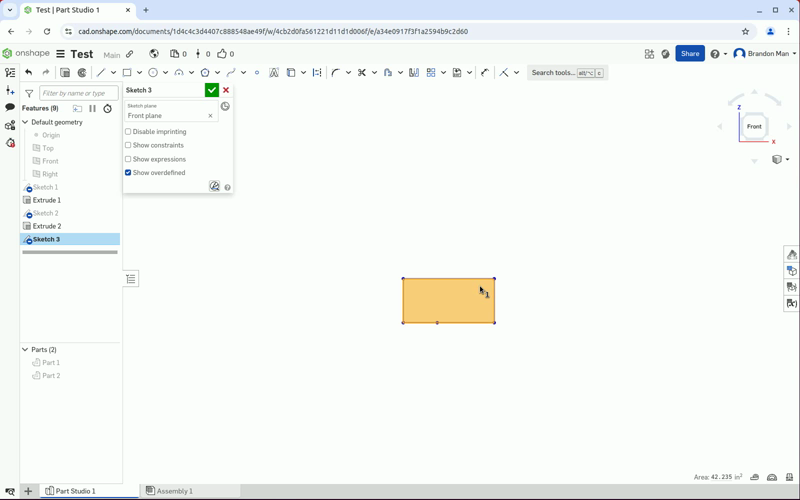
scroll(-6)
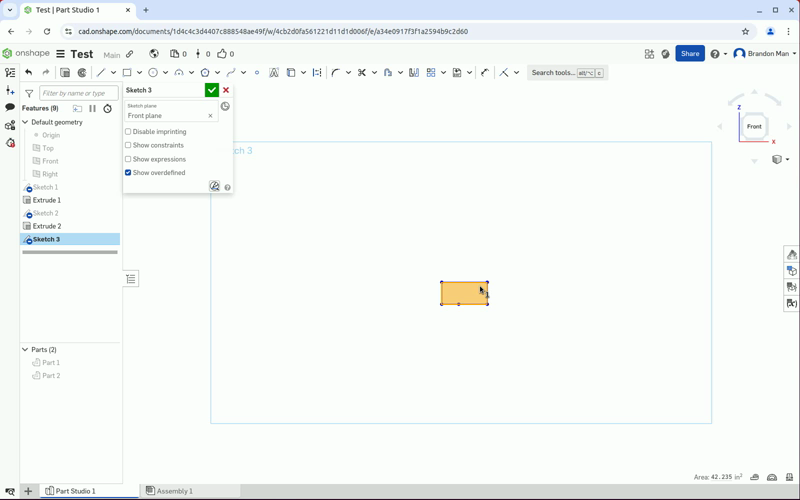
mouse_move(73, 352)
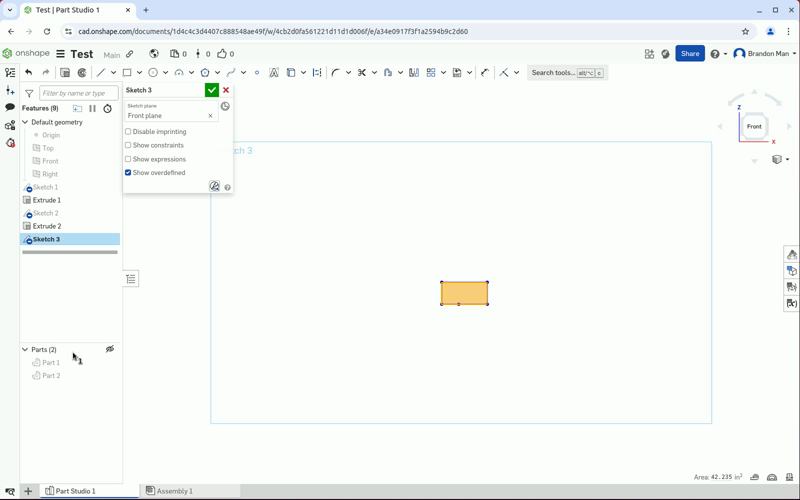
key(shift+y)
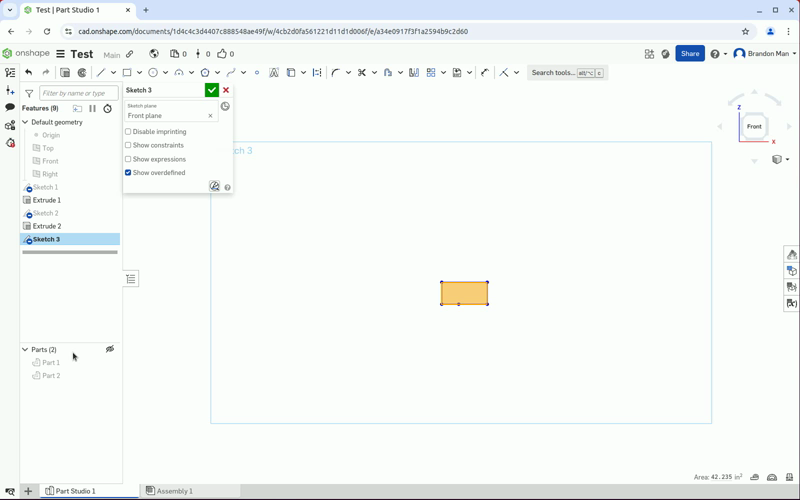
key(shift+e)
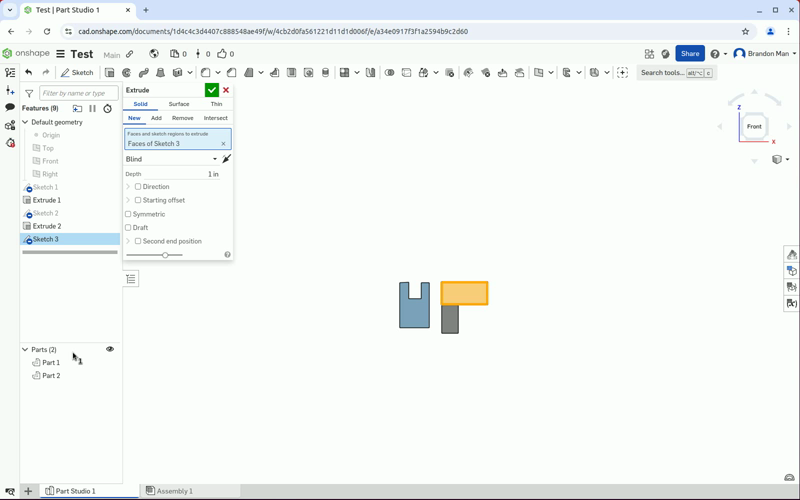
mouse_move(143, 106)
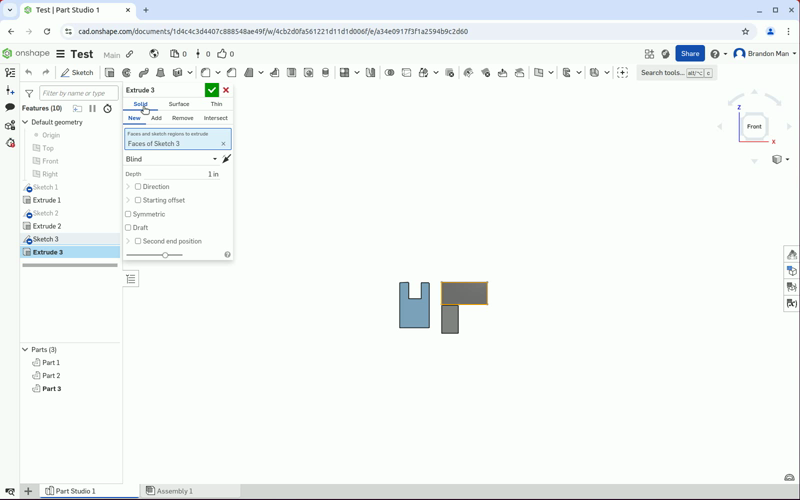
click(143, 106)
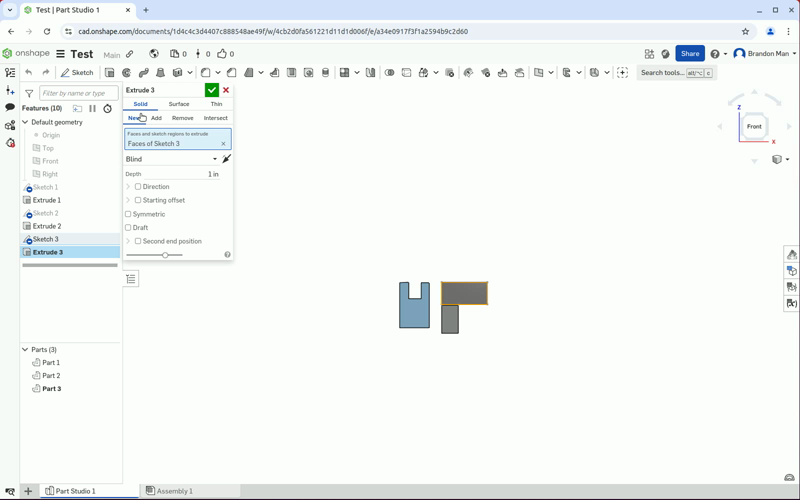
mouse_move(137, 120)
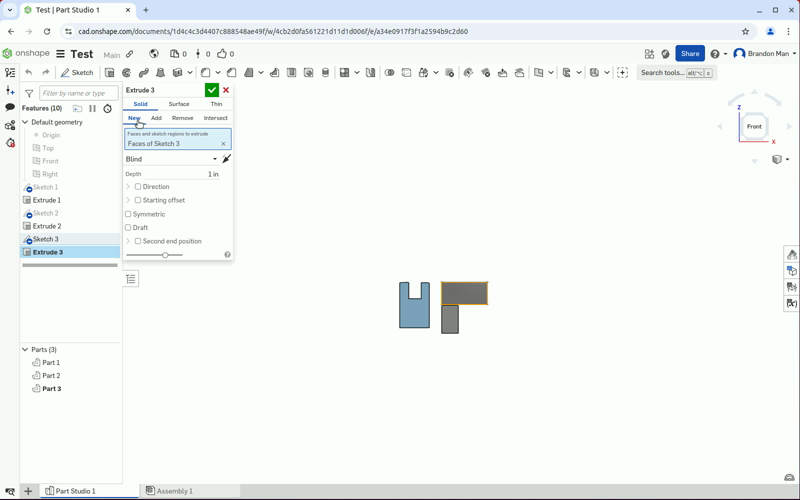
click(137, 120)
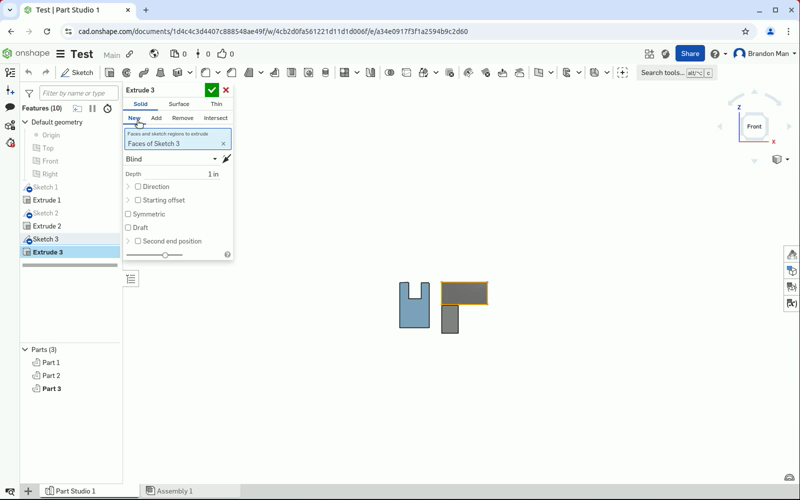
key(tab, 4)
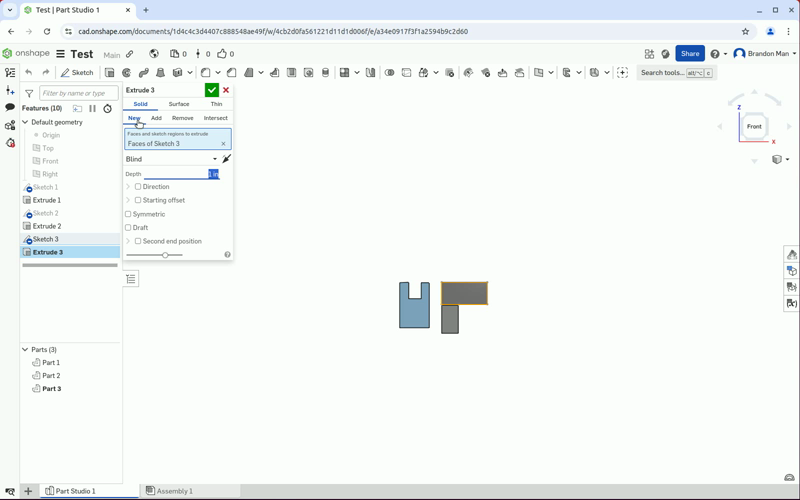
text(0.481)
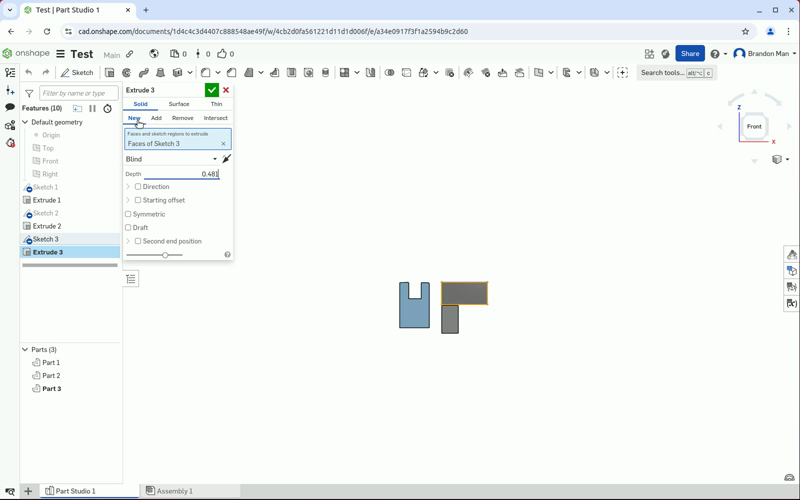
key(enter)
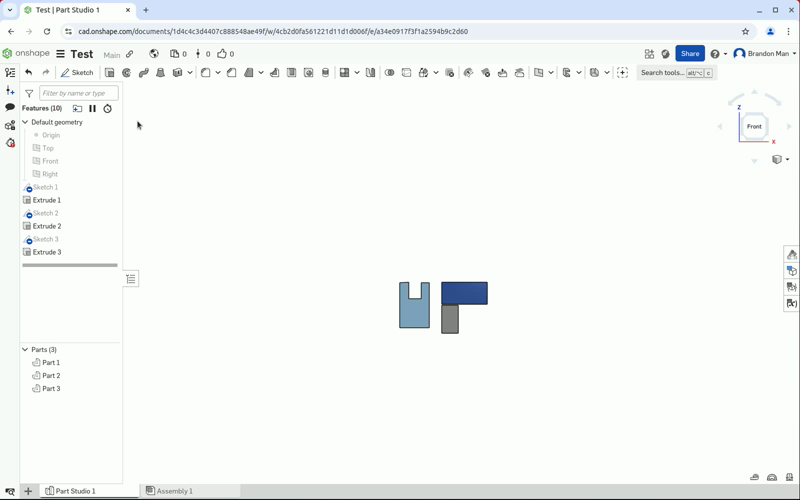
key(shift+h)
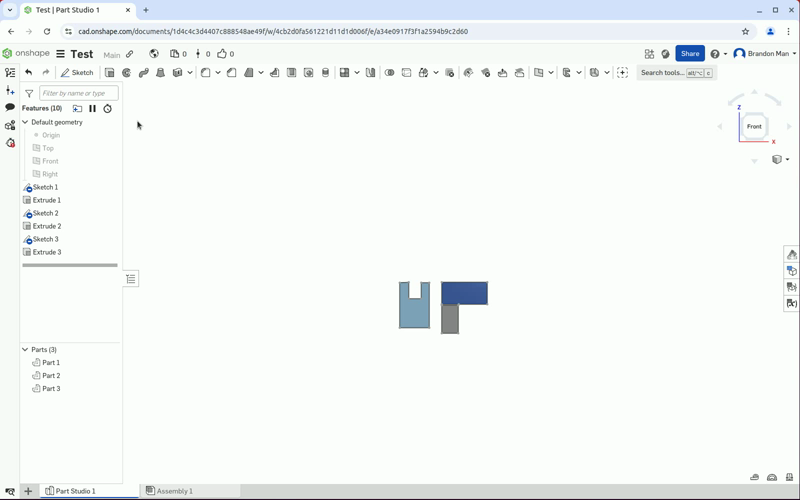
key(shift+h)
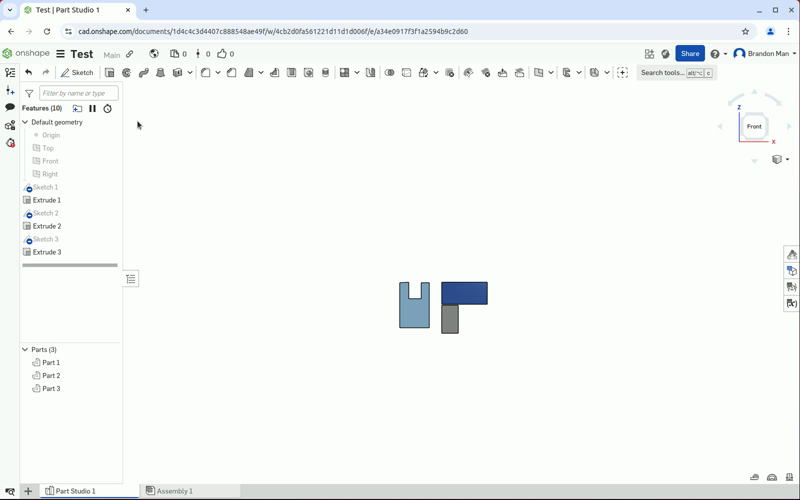
mouse_move(73, 189)
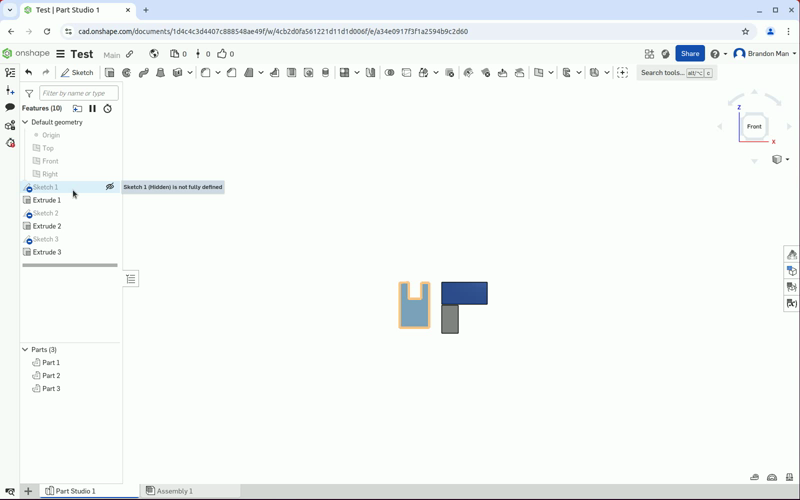
click(73, 189)
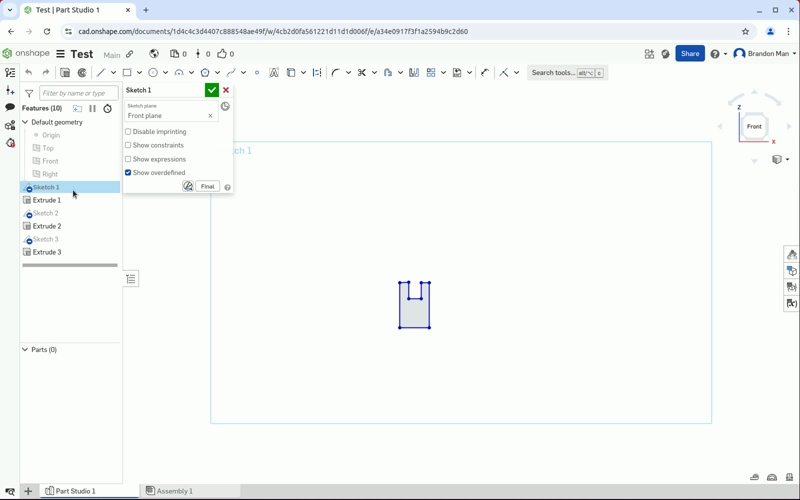
mouse_move(229, 92)
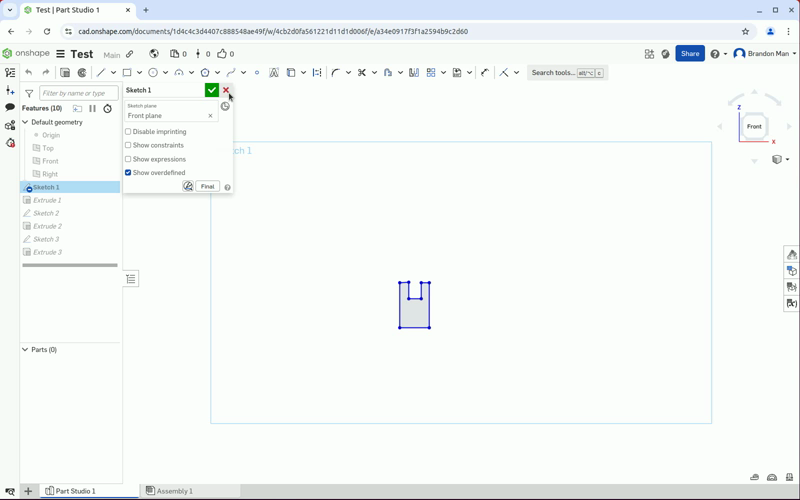
click(229, 92)
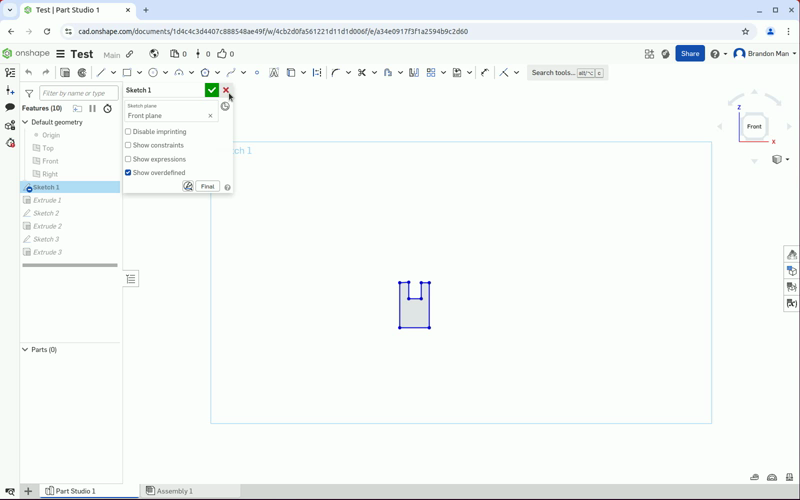
key(shift+s)
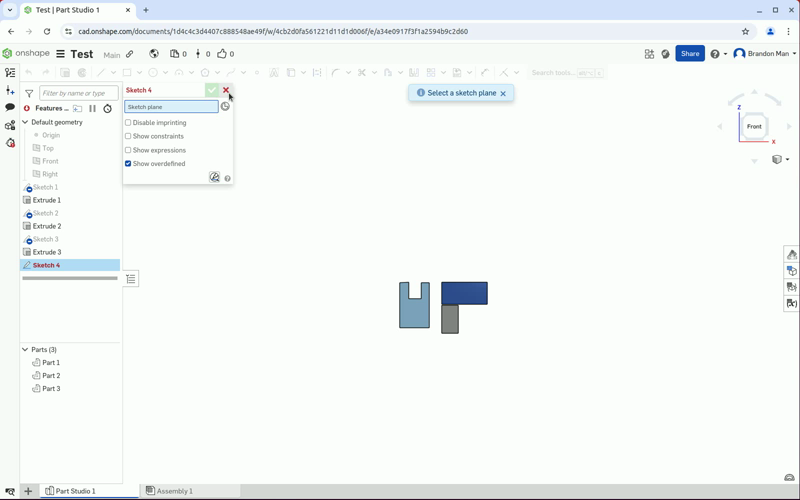
mouse_move(73, 163)
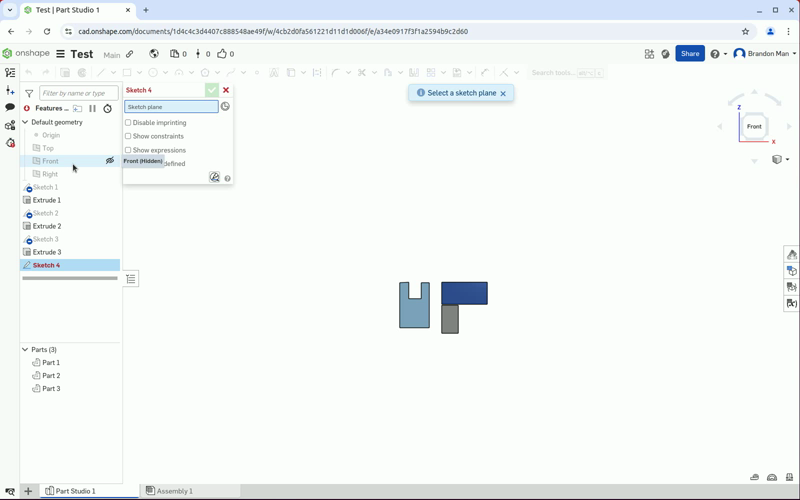
click(73, 163)
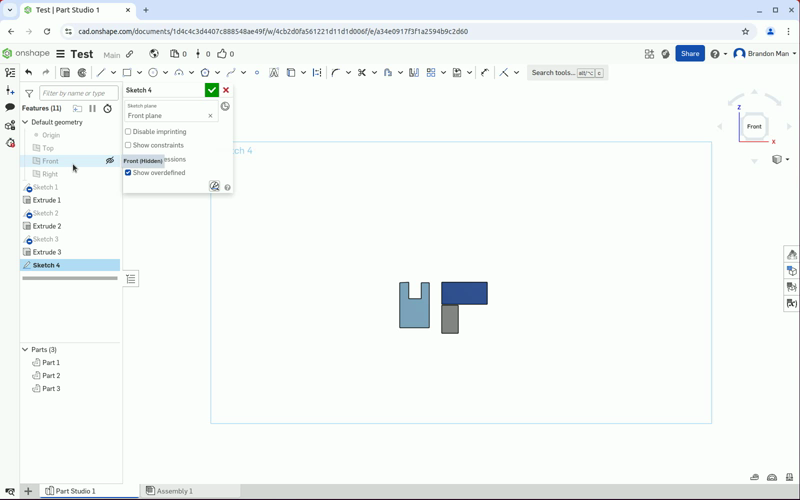
mouse_move(73, 352)
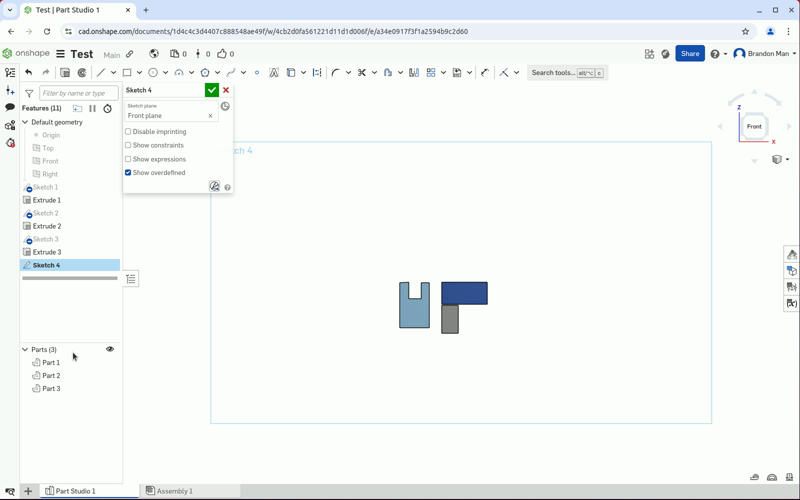
key(y)
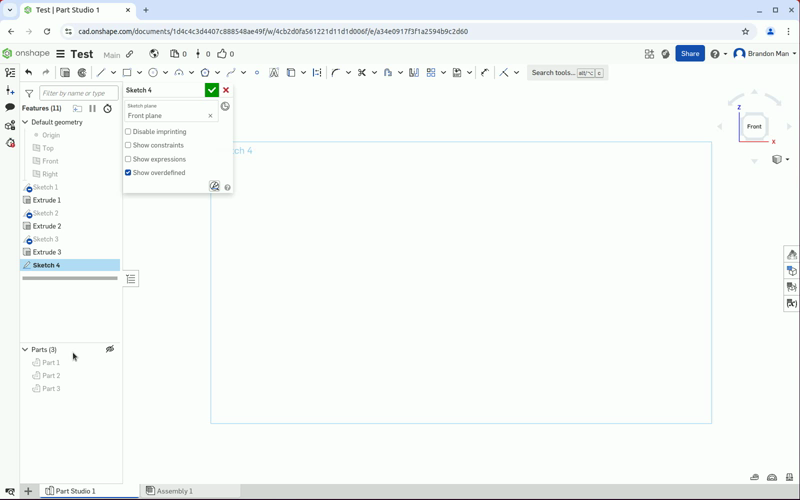
key(l)
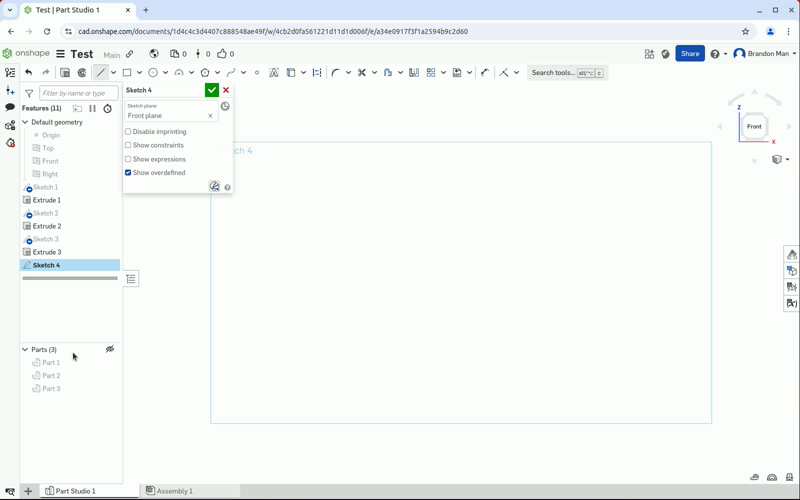
key_down(shift)
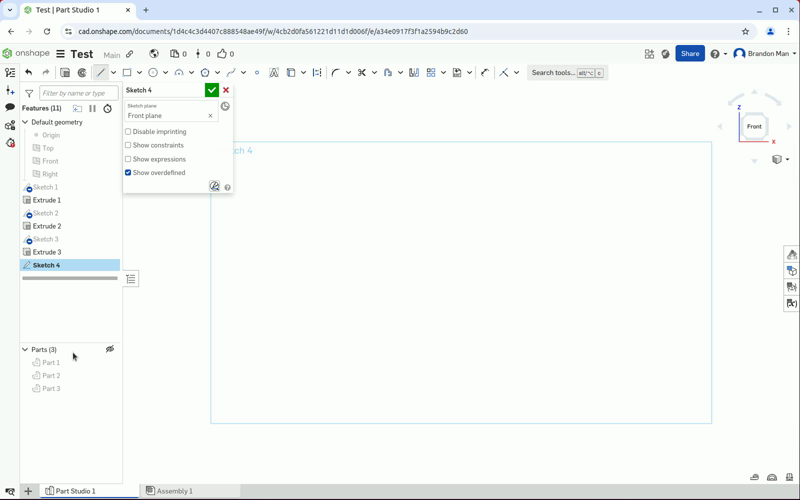
mouse_move(500, 284)
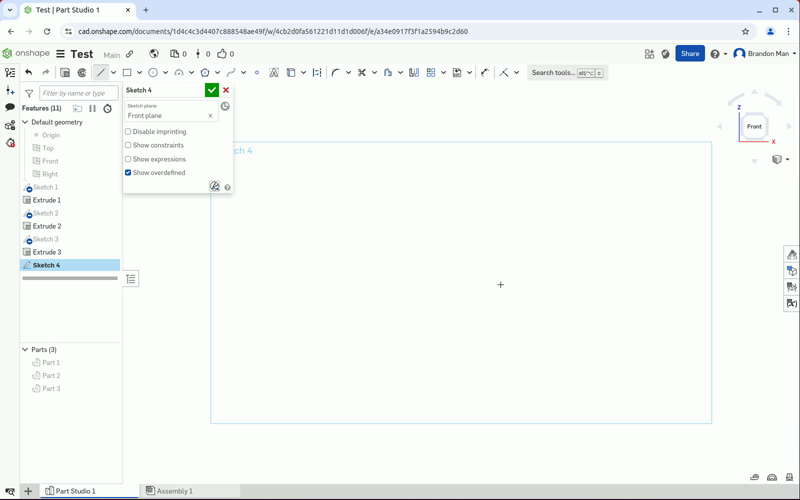
click(500, 284)
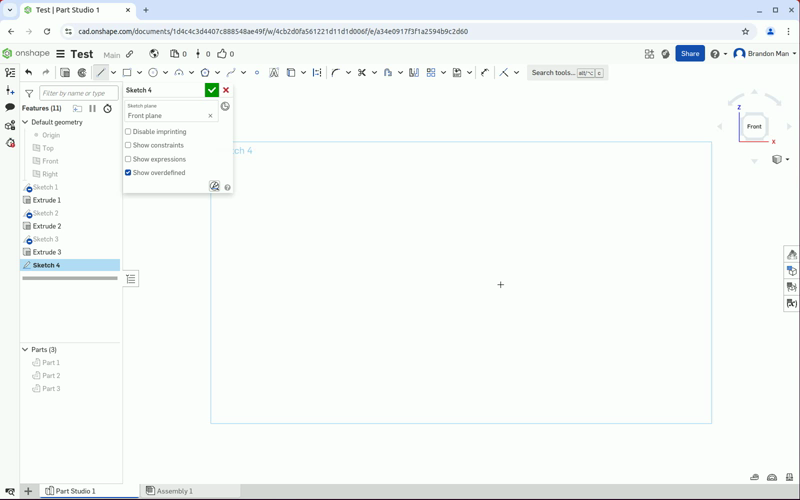
key_up(shift)
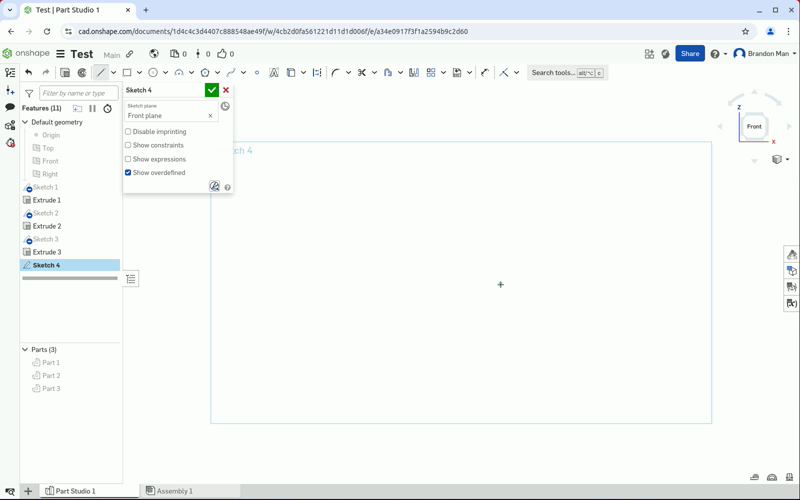
key_down(shift)
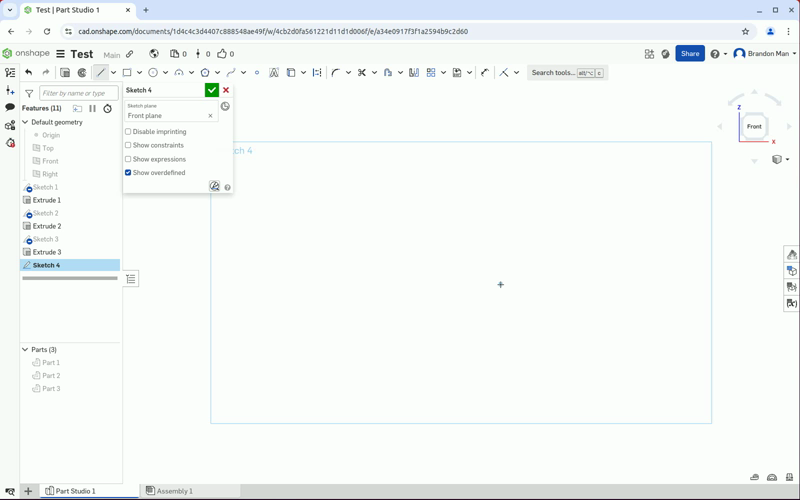
mouse_move(530, 284)
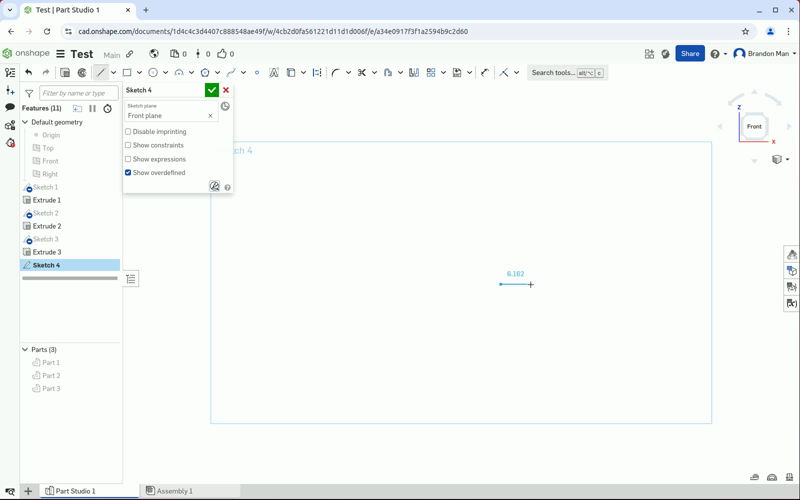
mouse_move(525, 284)
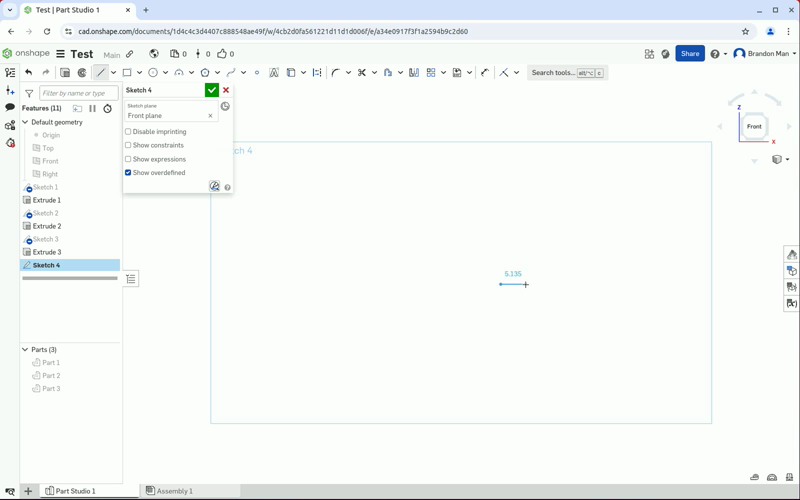
click(525, 284)
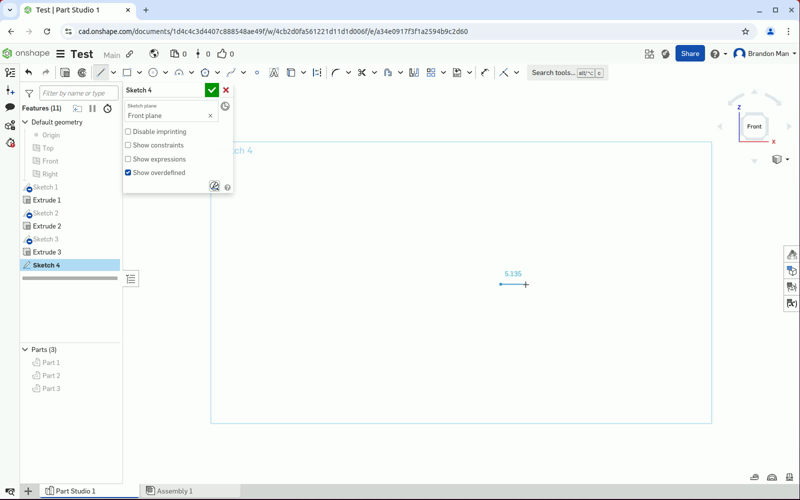
key_up(shift)
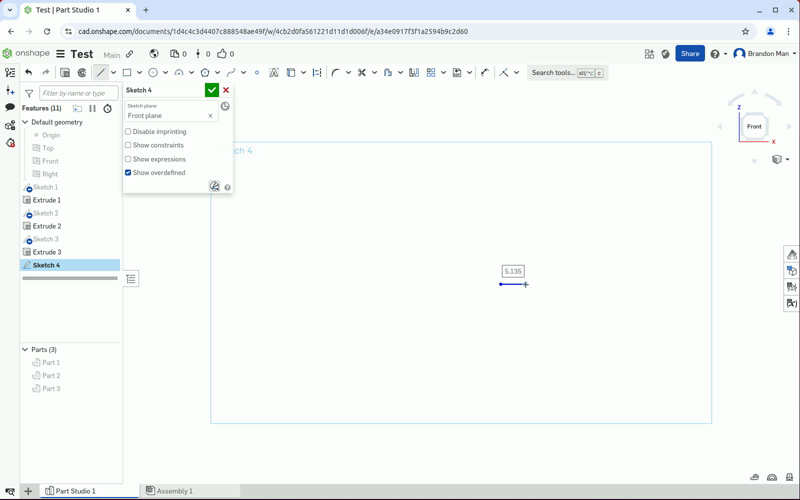
key_down(shift)
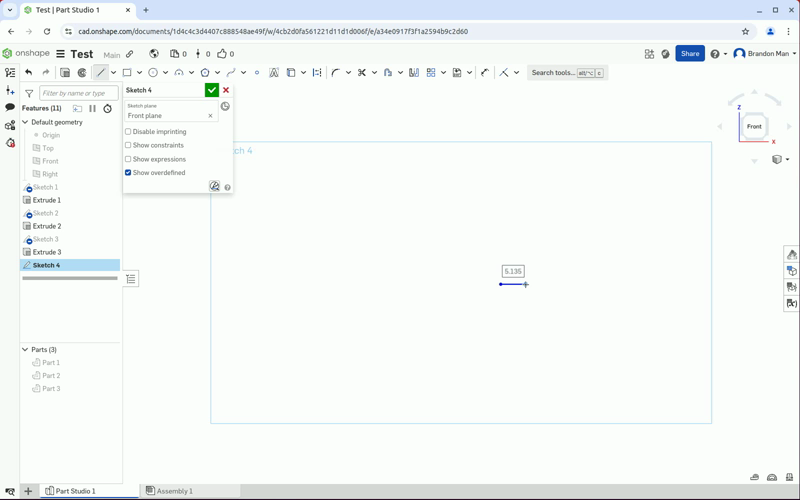
mouse_move(555, 284)
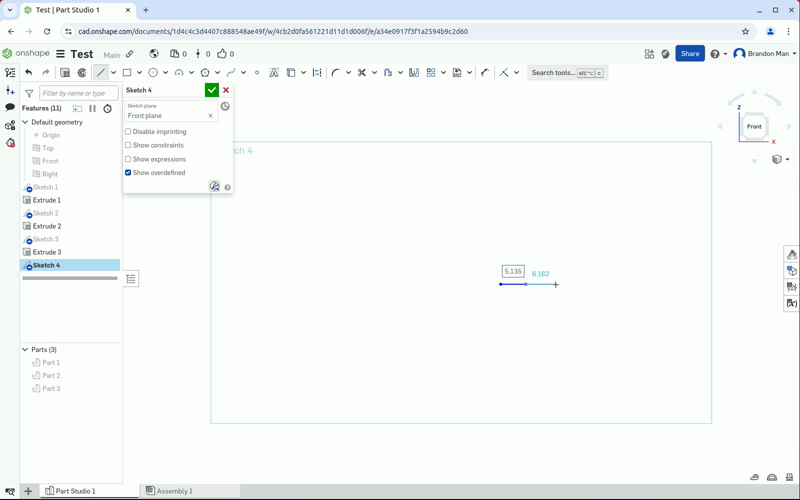
mouse_move(525, 253)
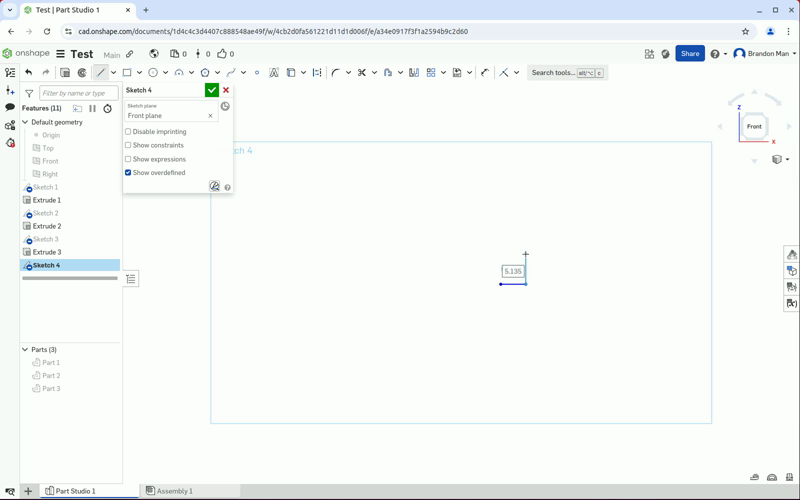
click(525, 253)
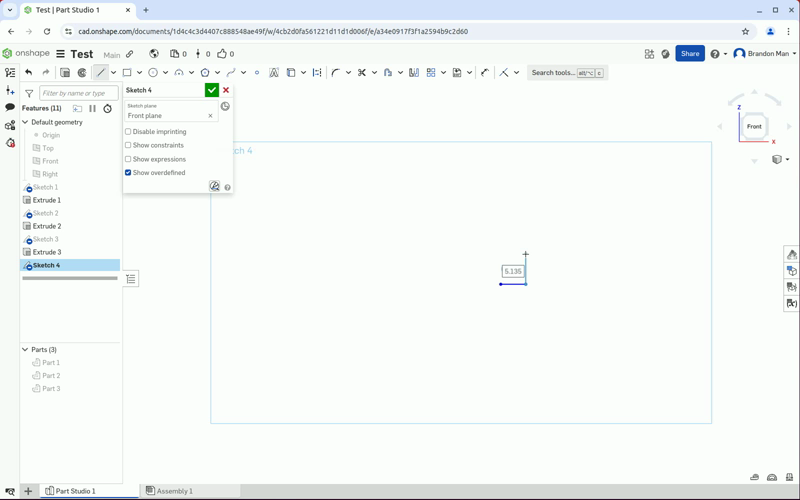
key_up(shift)
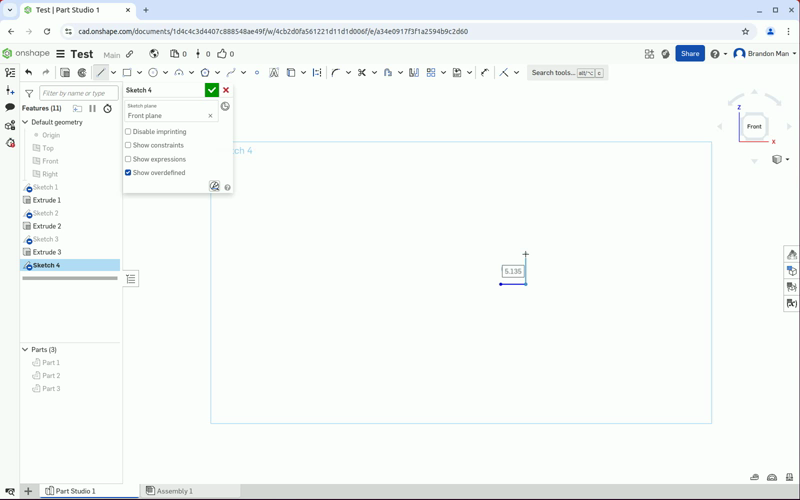
key_down(shift)
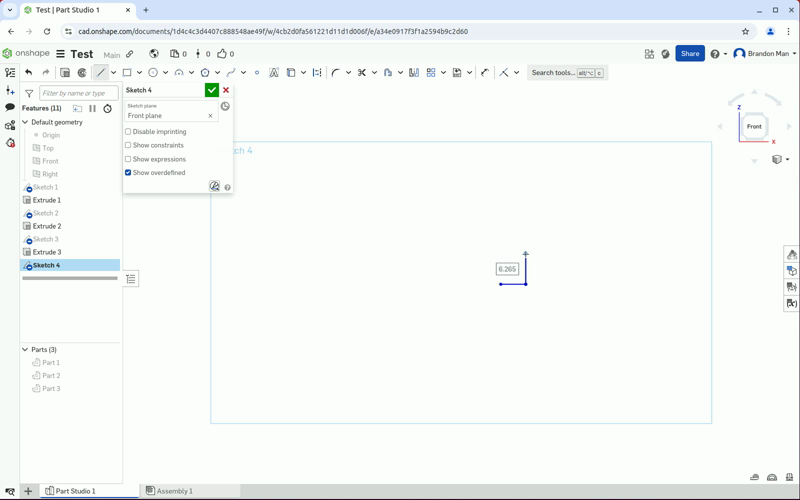
mouse_move(555, 253)
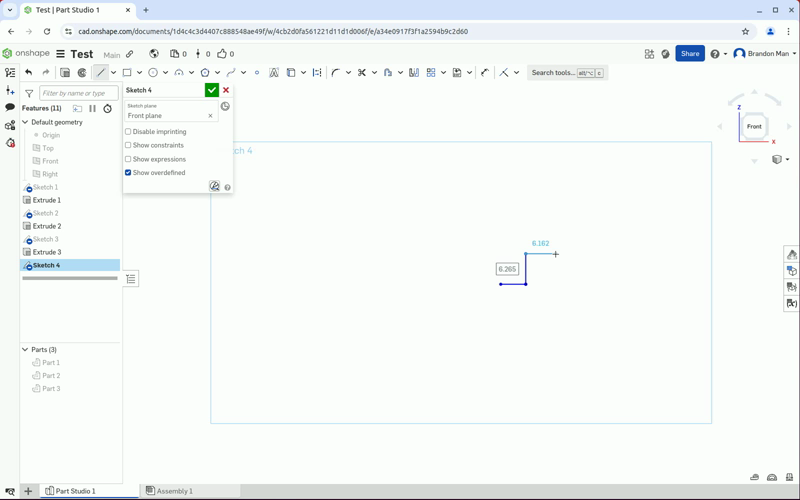
mouse_move(500, 253)
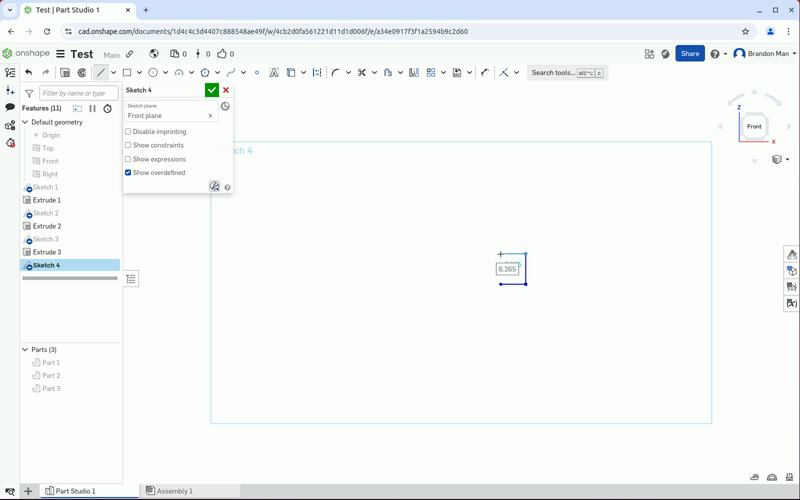
click(500, 253)
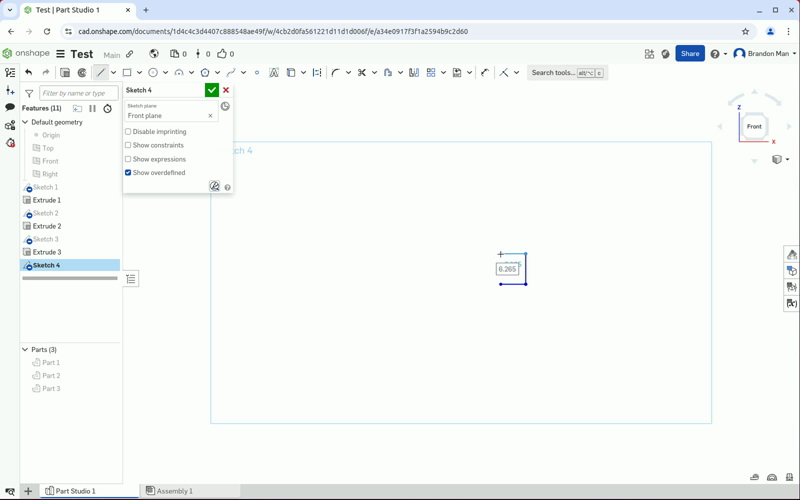
key_up(shift)
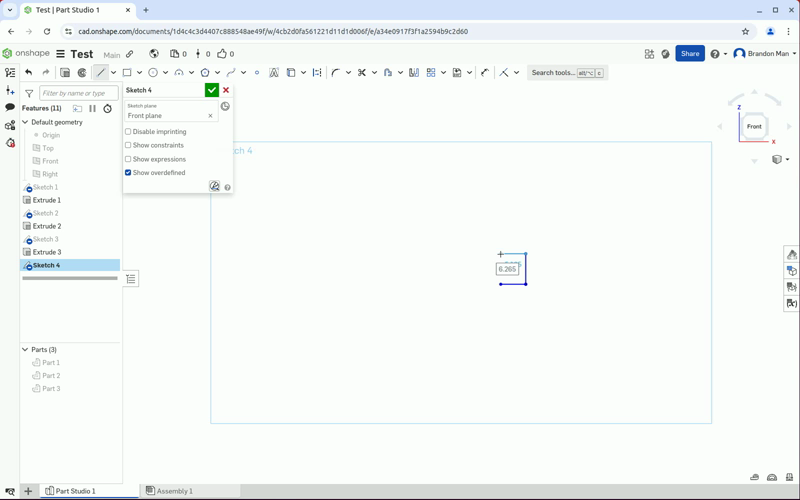
mouse_move(530, 253)
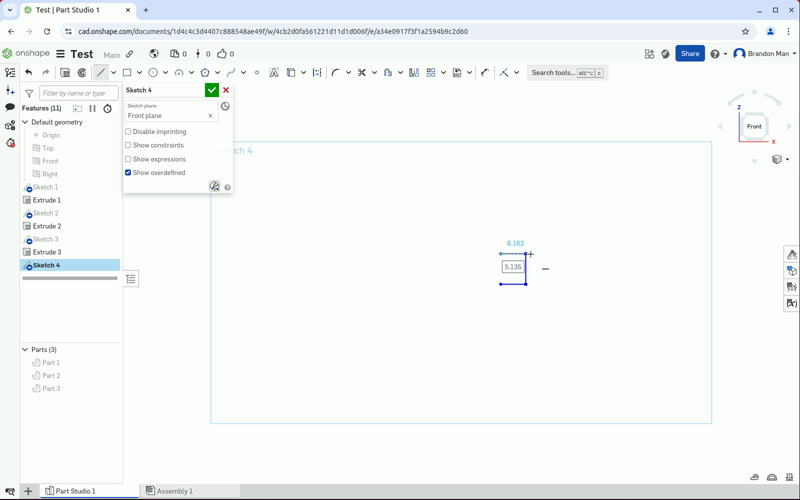
key_down(shift)
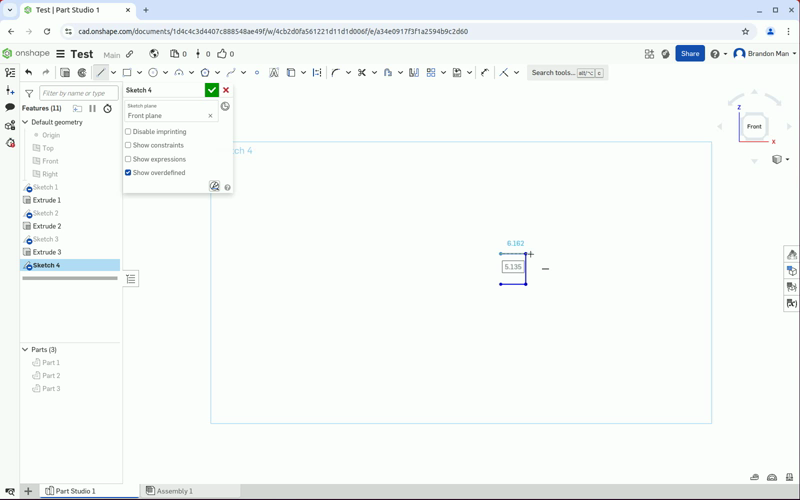
mouse_move(500, 284)
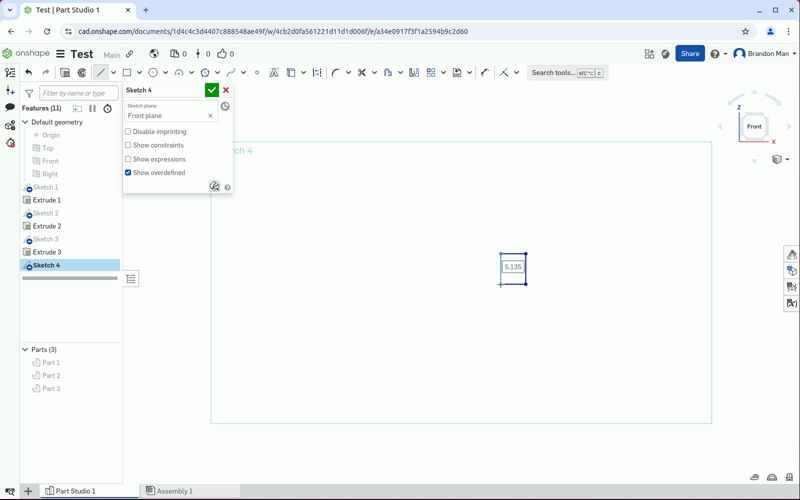
key_up(shift)
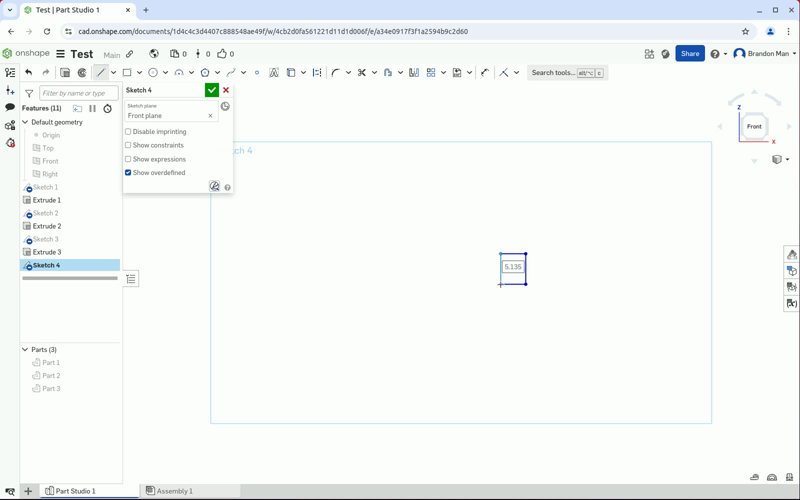
click(500, 284)
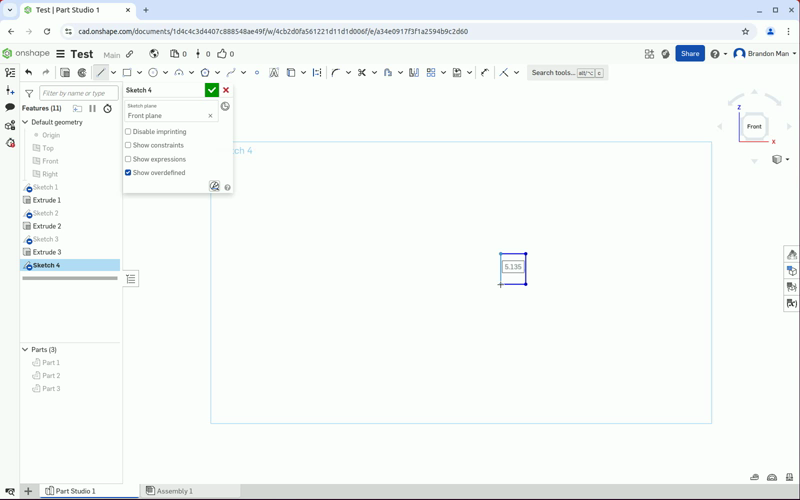
key(esc)
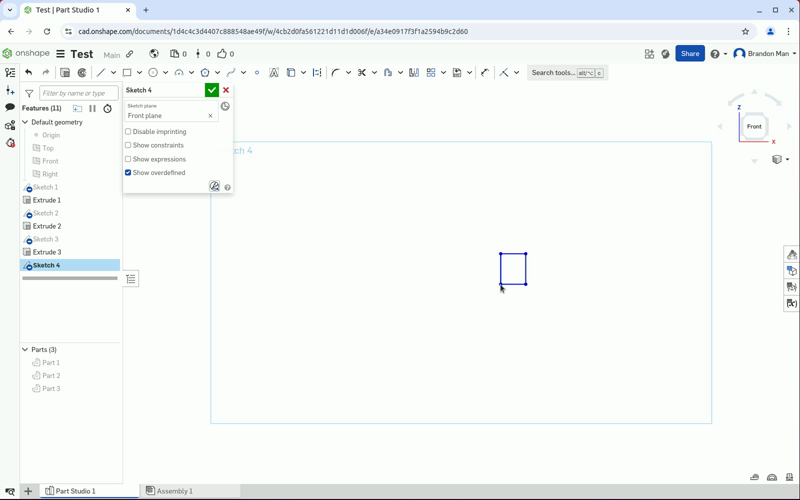
mouse_move(507, 277)
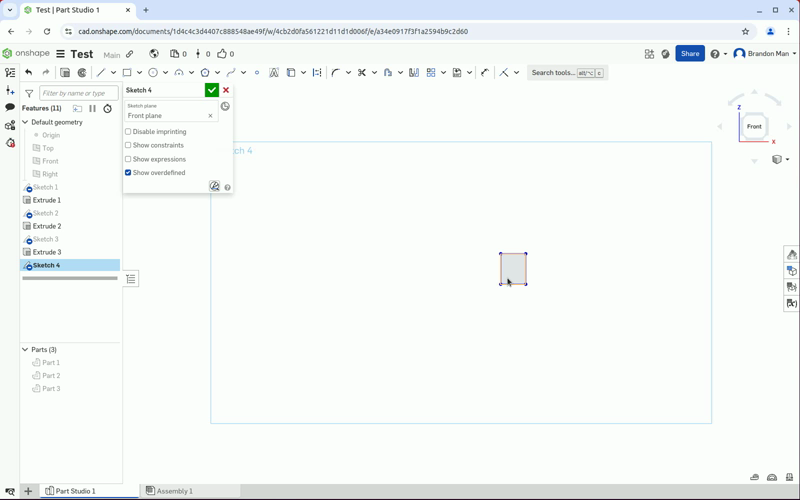
scroll(6)
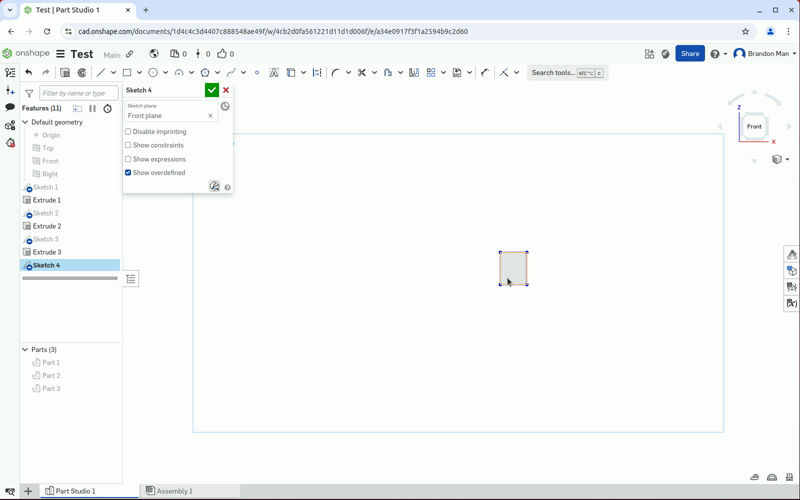
scroll(6)
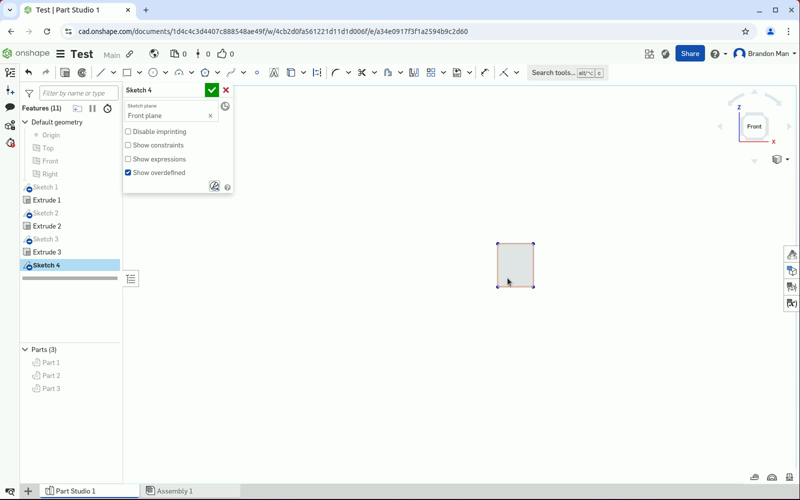
scroll(6)
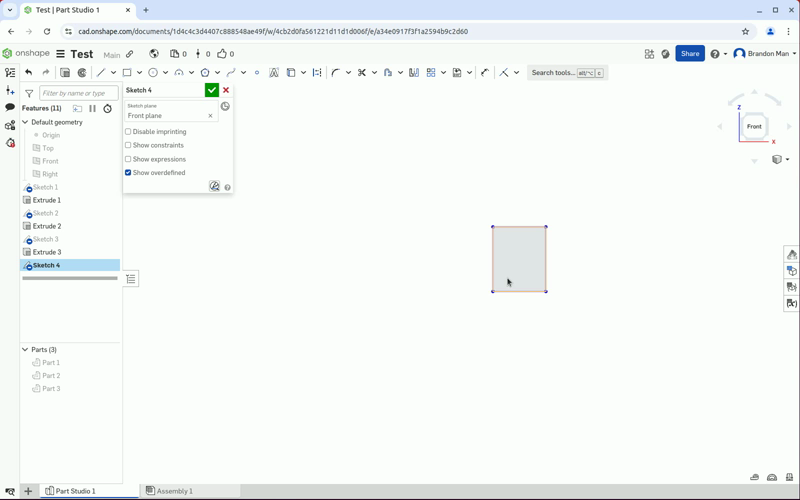
scroll(6)
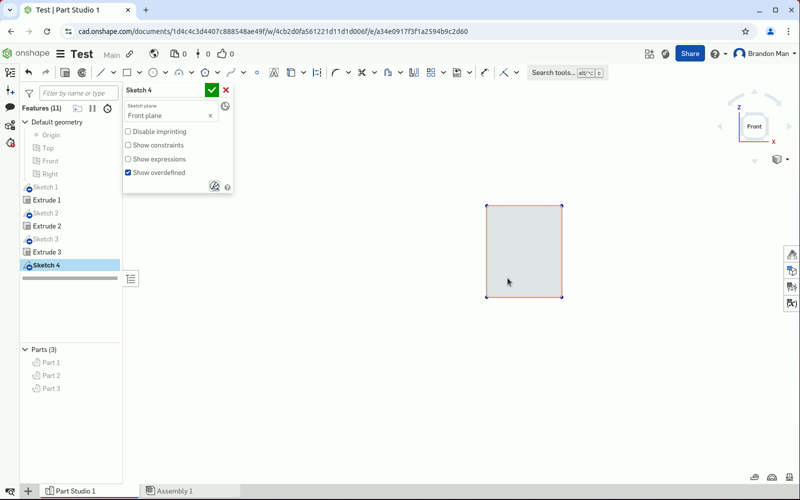
scroll(6)
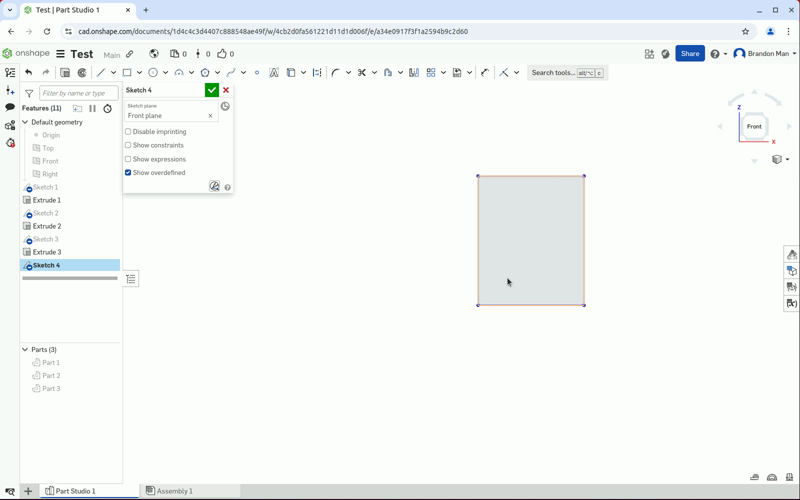
scroll(6)
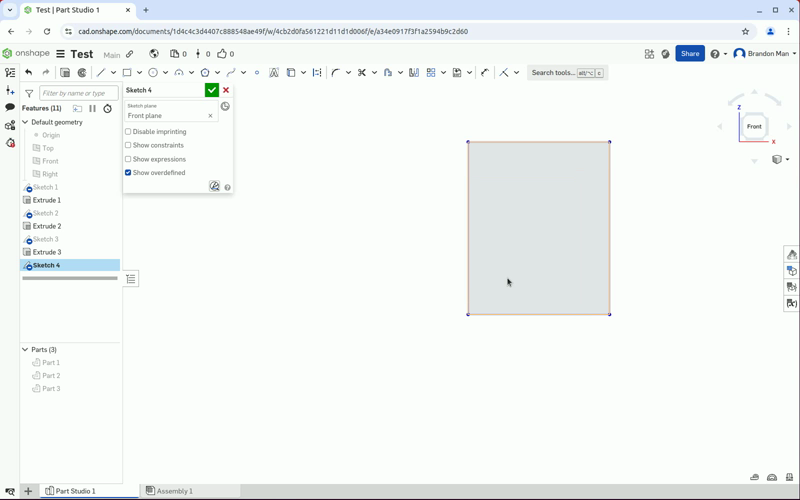
scroll(6)
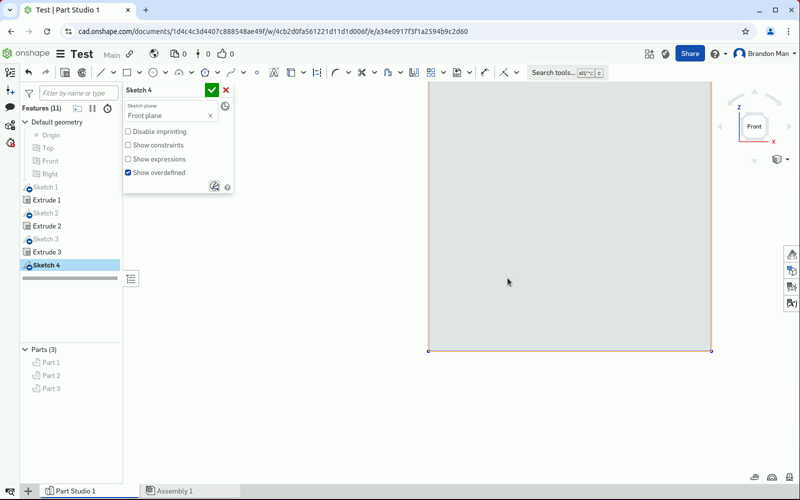
click(507, 277)
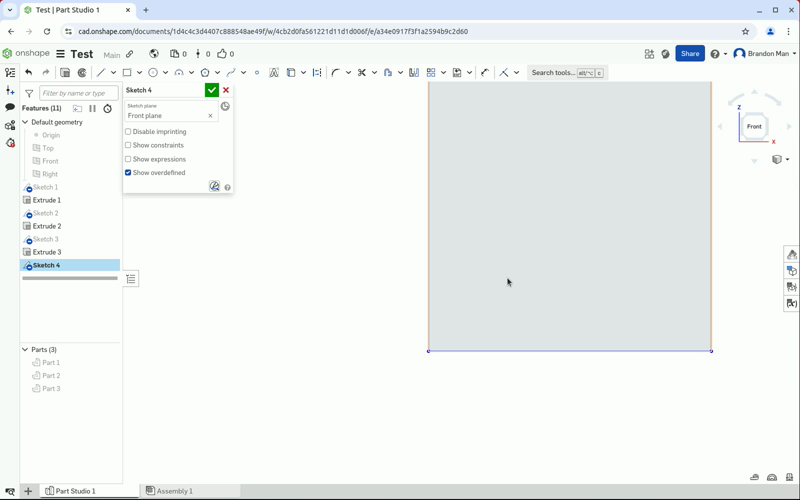
scroll(-6)
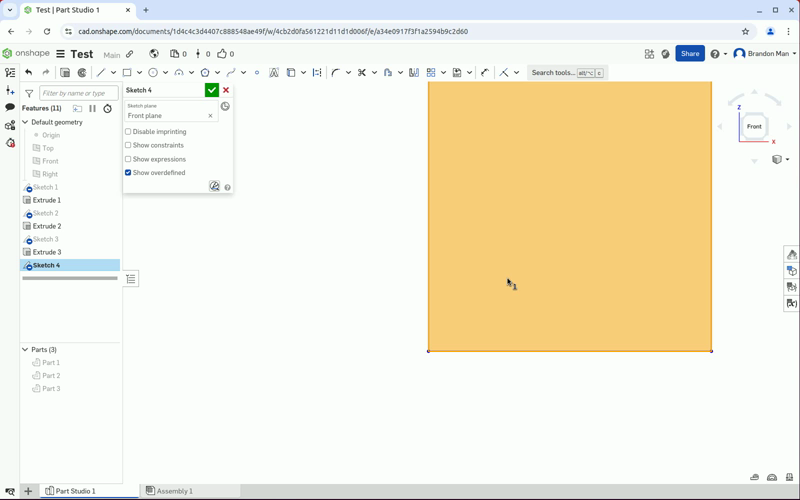
scroll(-6)
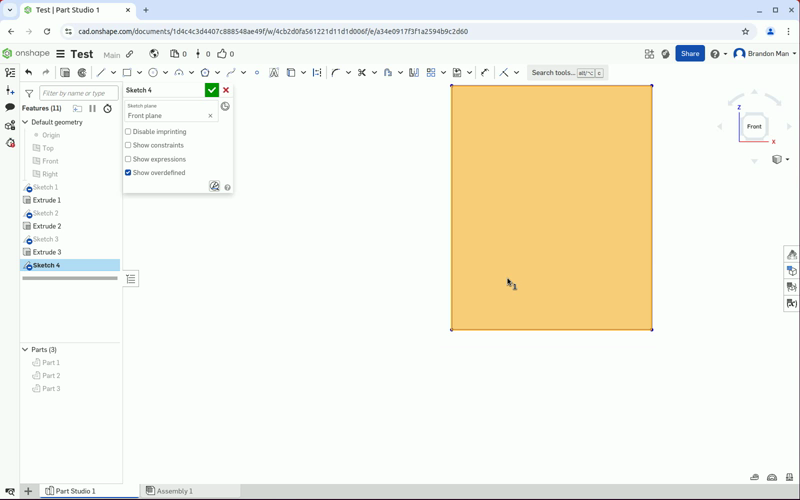
scroll(-6)
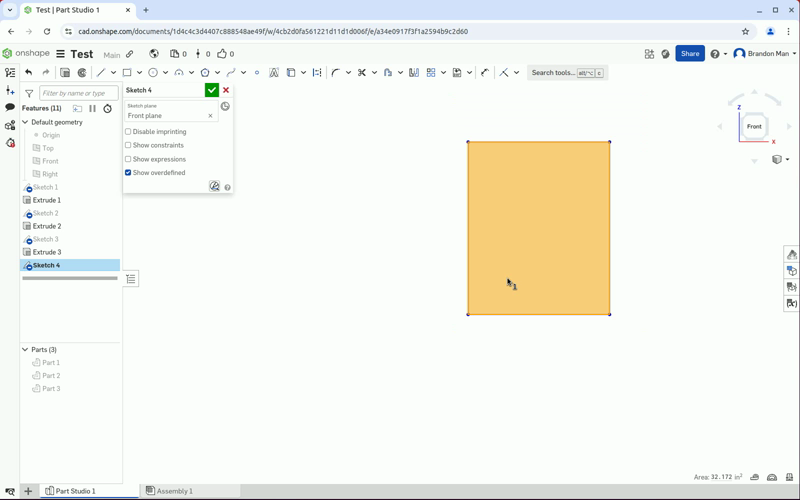
scroll(-6)
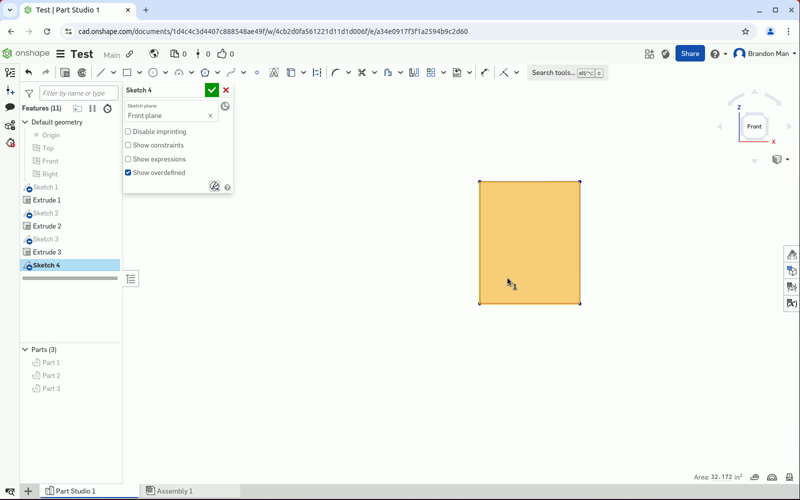
scroll(-6)
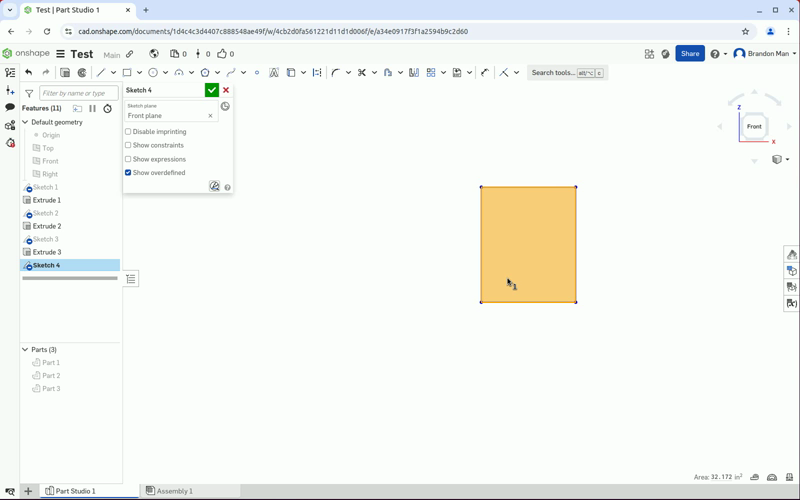
scroll(-6)
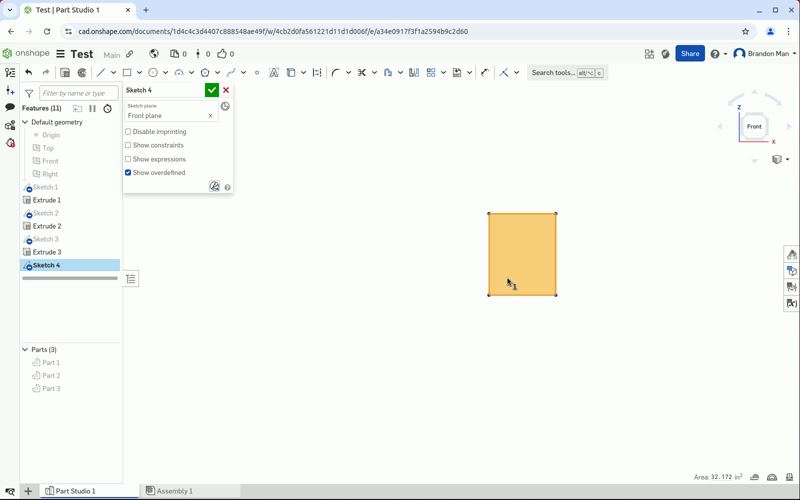
scroll(-6)
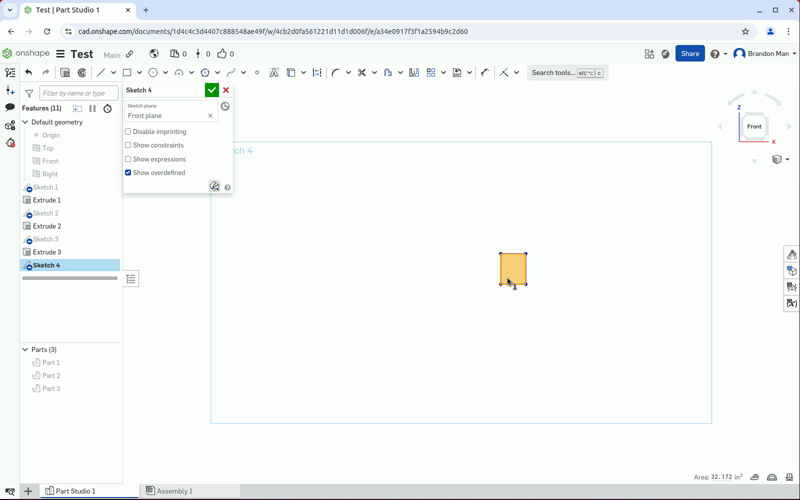
mouse_move(73, 352)
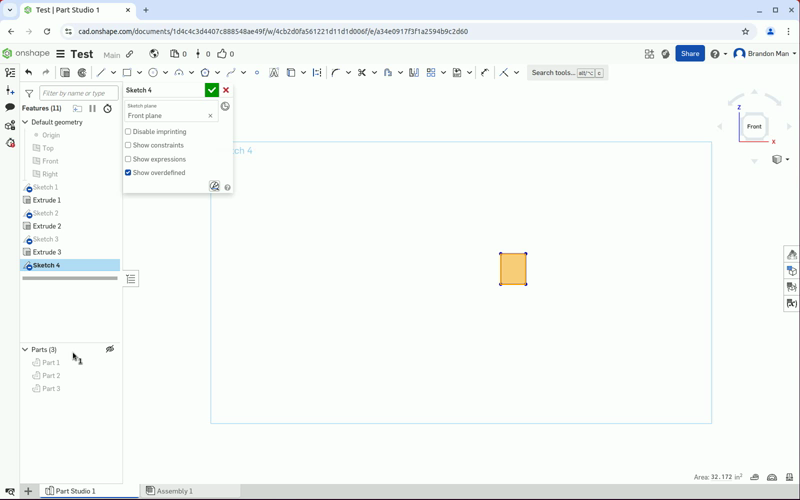
key(shift+y)
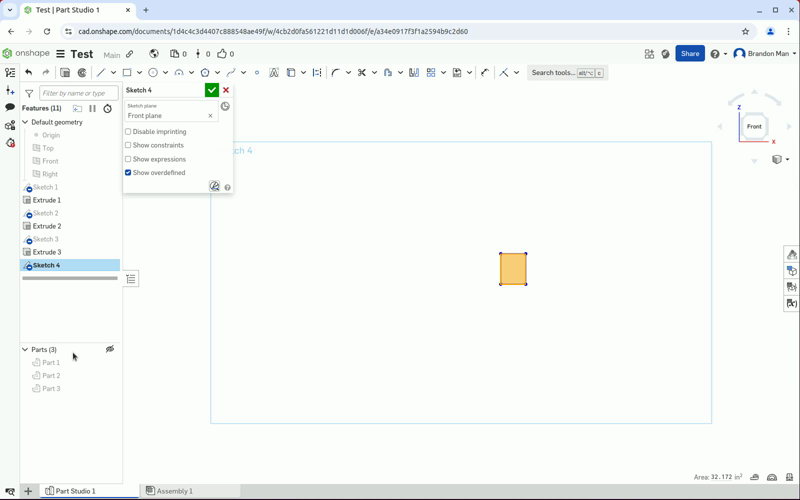
key(shift+e)
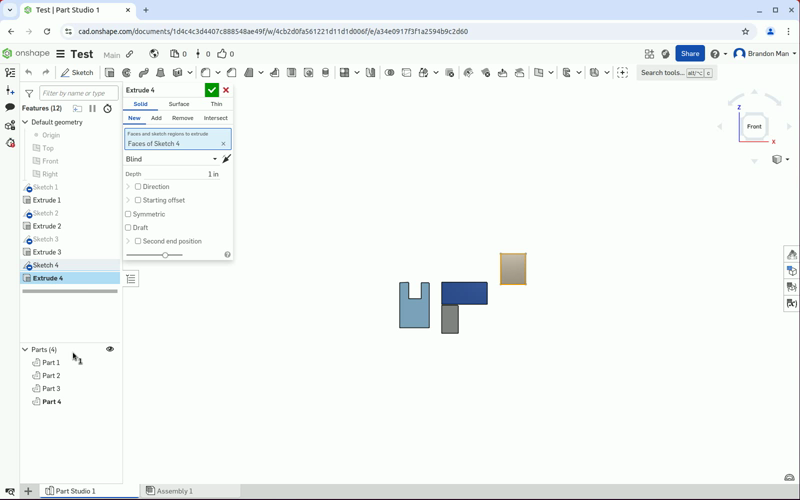
mouse_move(143, 106)
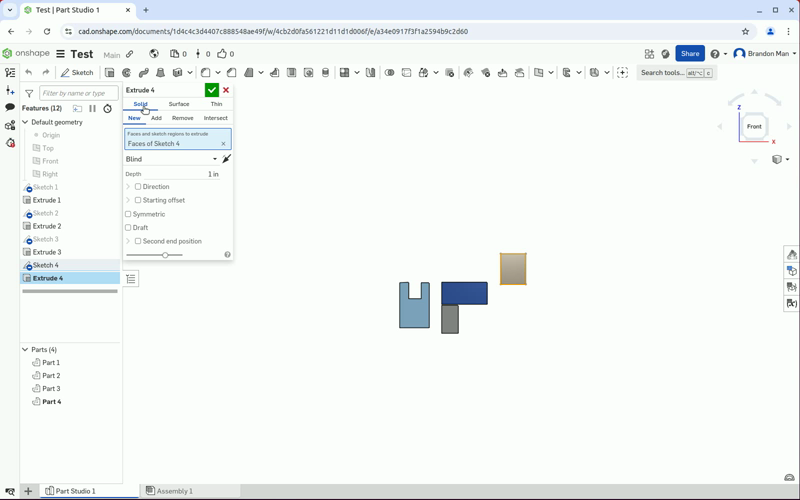
click(143, 106)
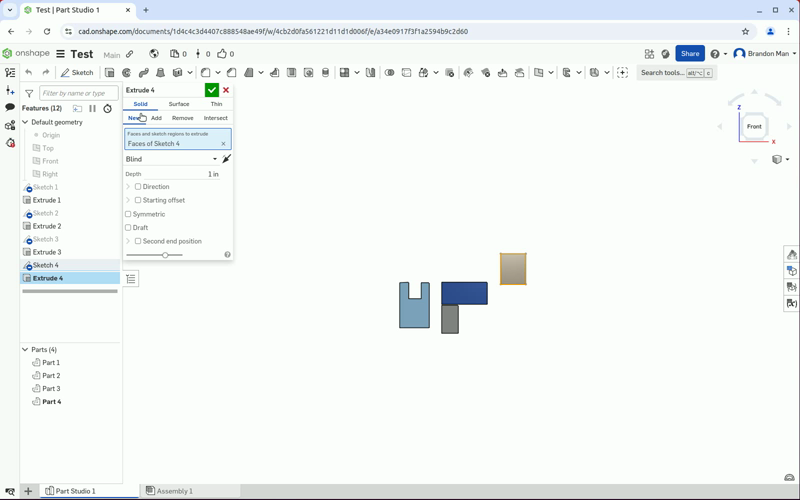
mouse_move(137, 120)
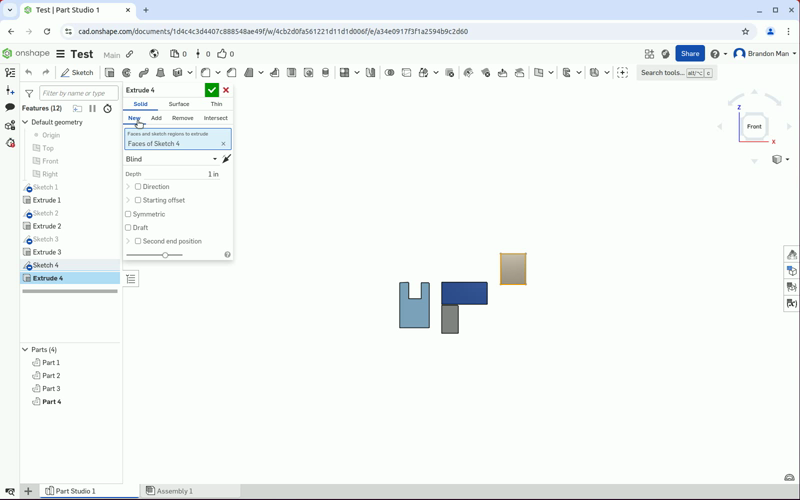
click(137, 120)
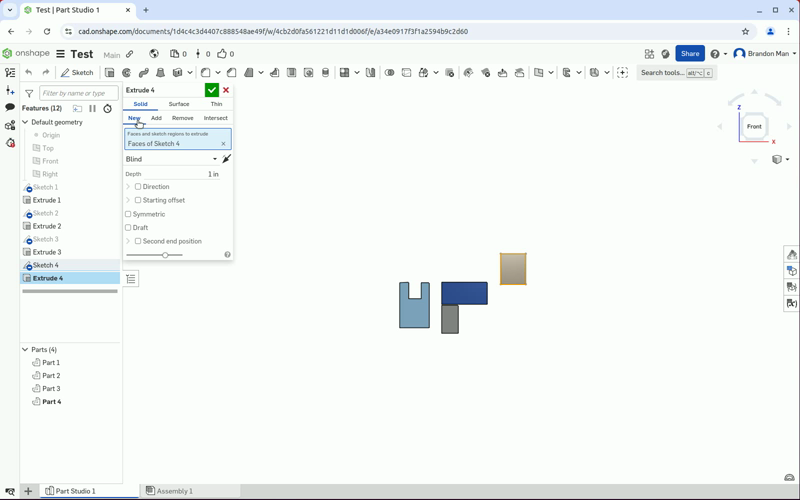
key(tab, 4)
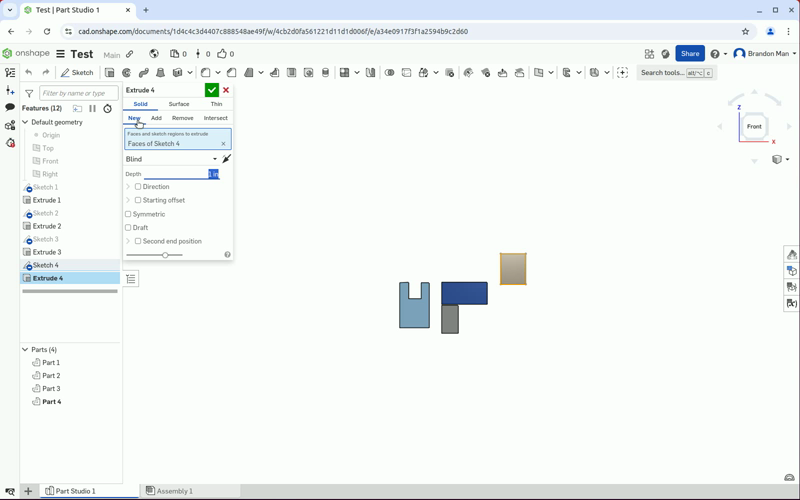
text(0.481)
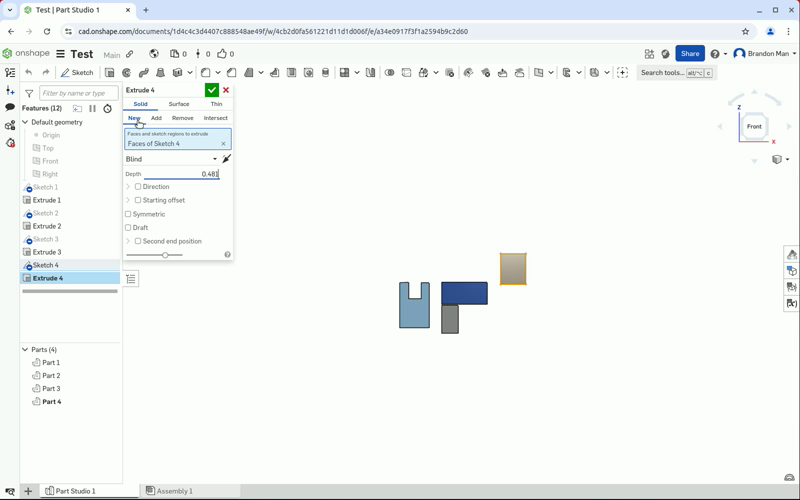
key(enter)
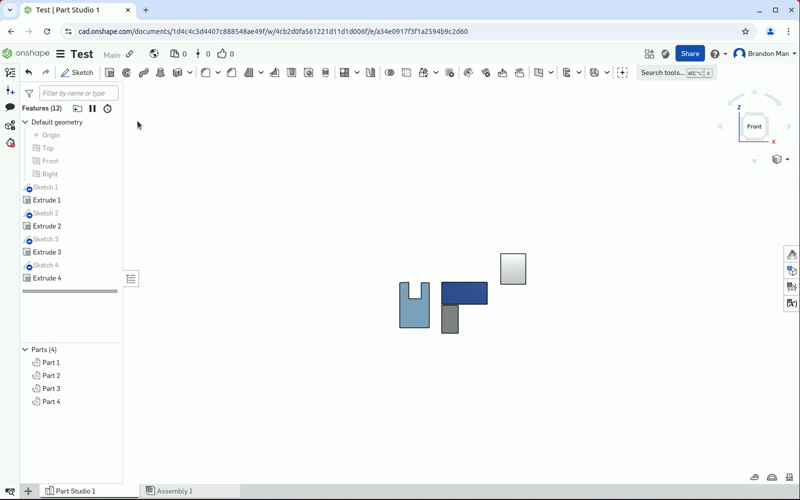
key(shift+h)
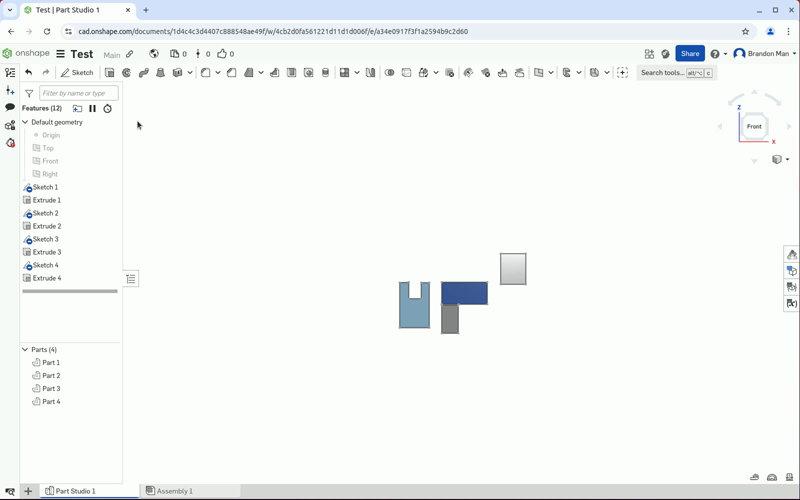
key(shift+h)
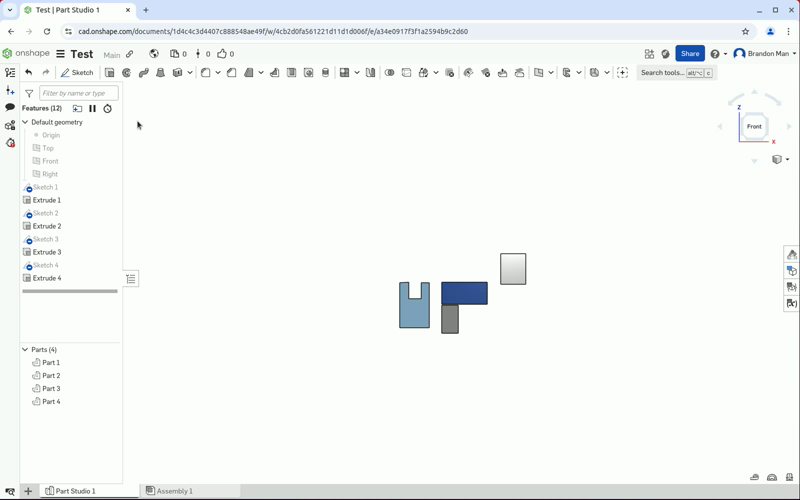
mouse_move(73, 189)
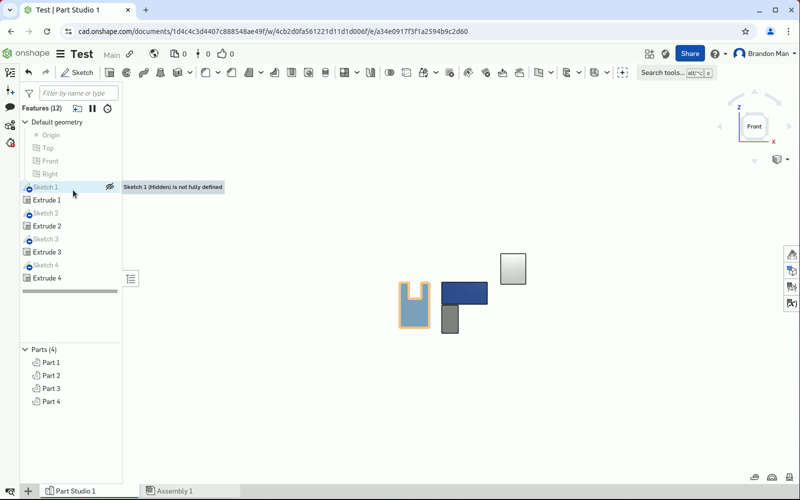
click(73, 189)
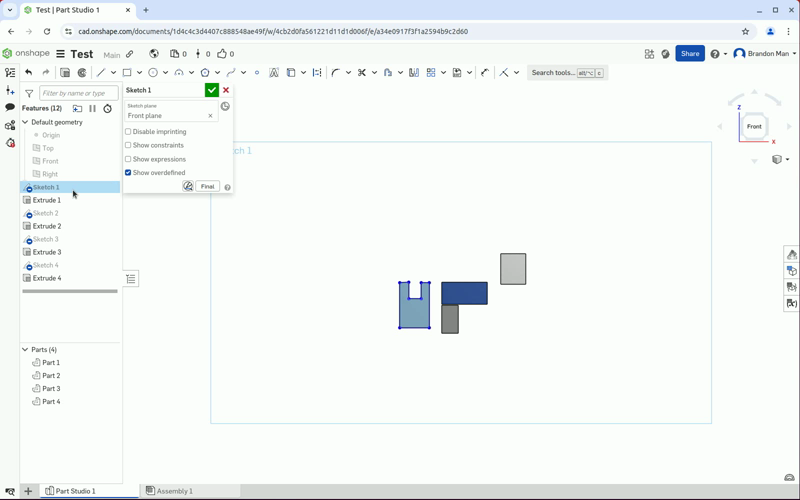
mouse_move(229, 92)
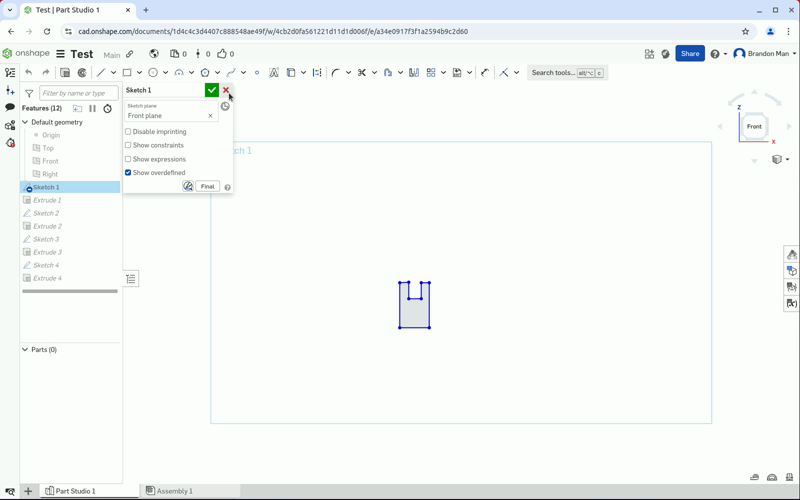
click(229, 92)
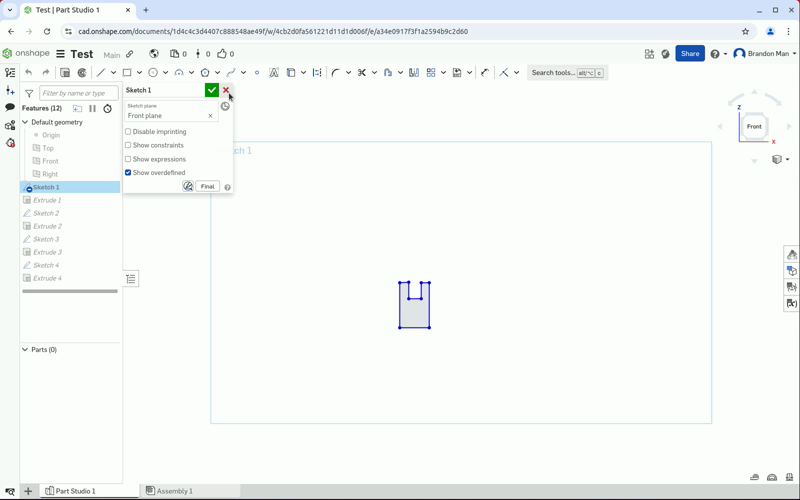
key(shift+s)
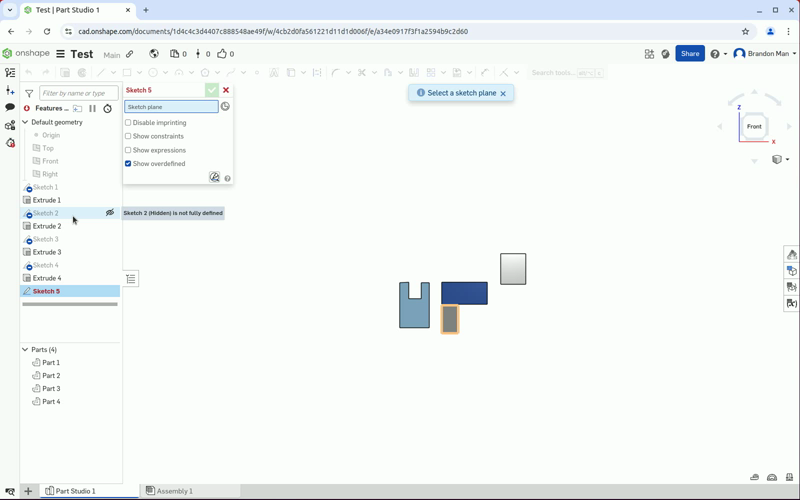
scroll(3)
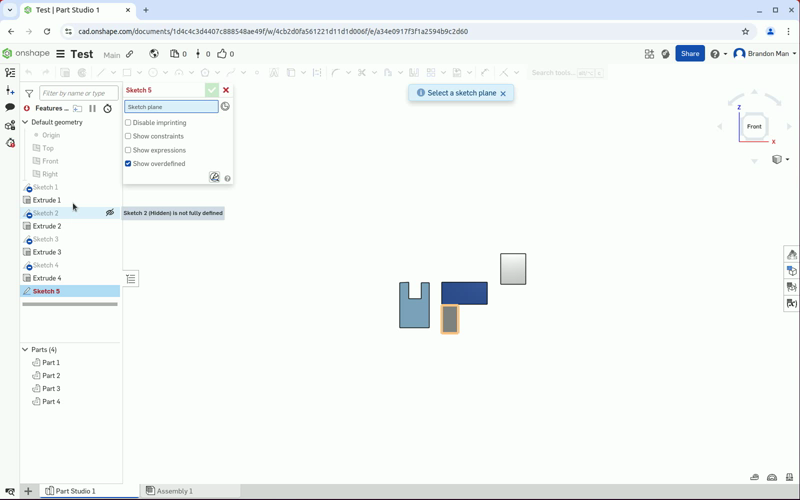
mouse_move(73, 163)
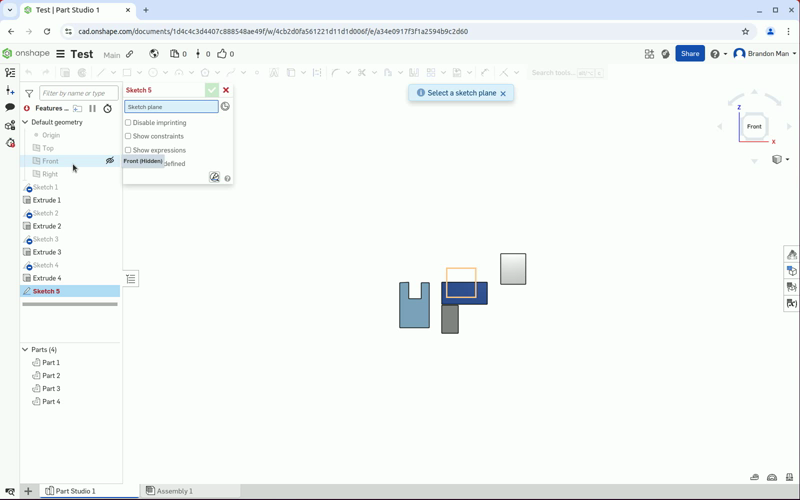
click(73, 163)
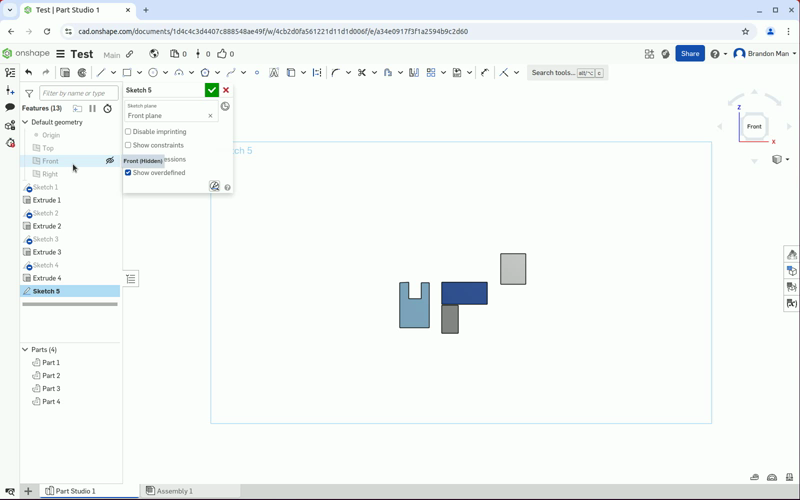
mouse_move(73, 352)
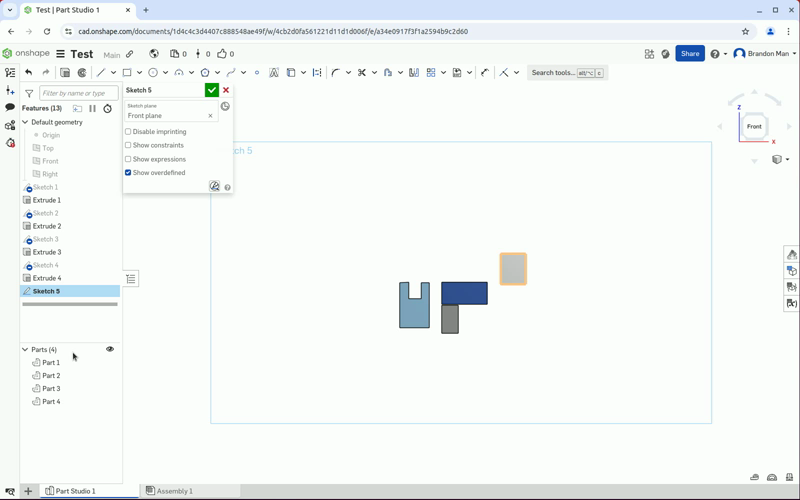
key(y)
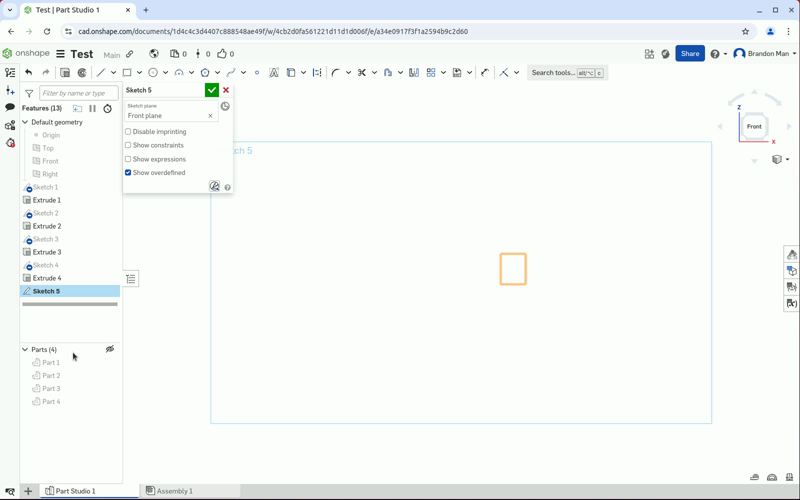
key(l)
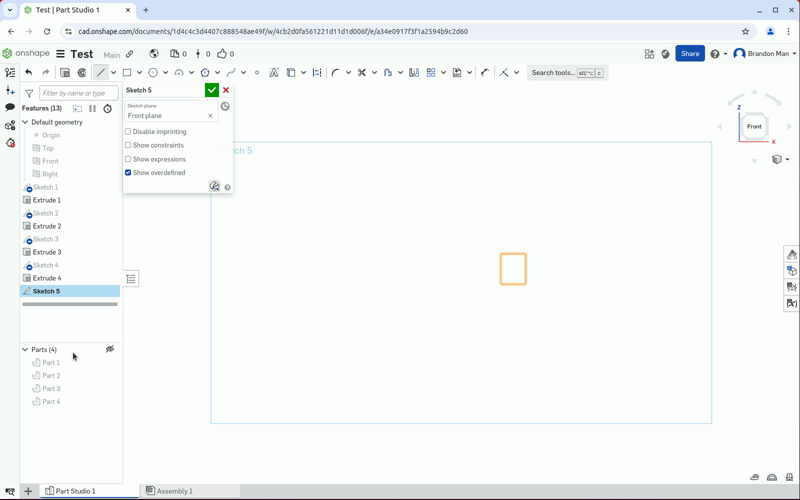
key_down(shift)
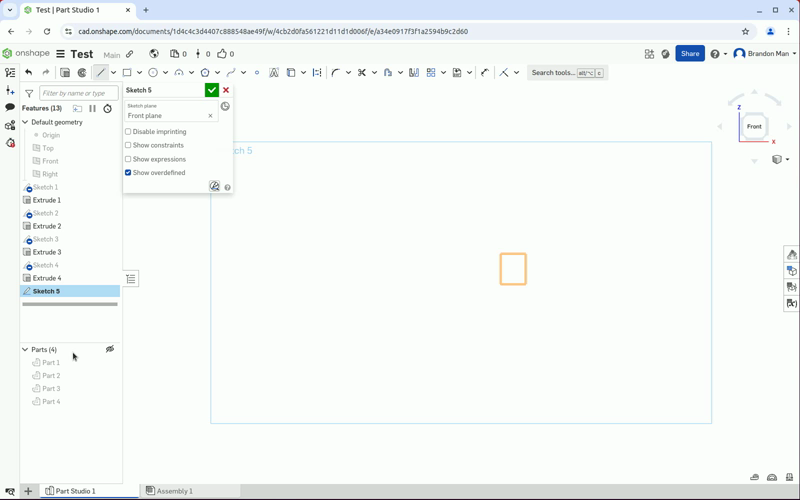
mouse_move(543, 282)
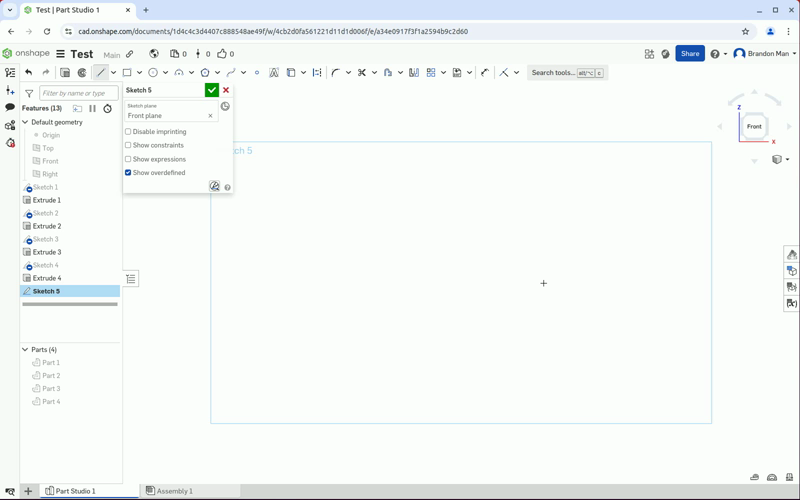
click(543, 282)
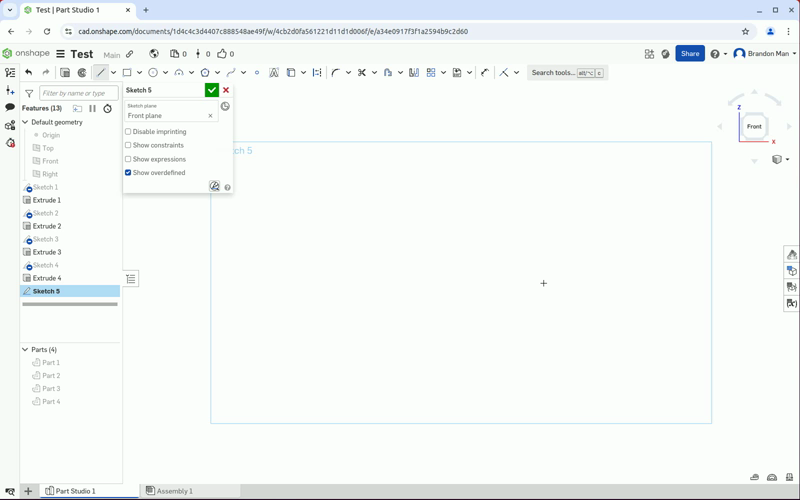
key_up(shift)
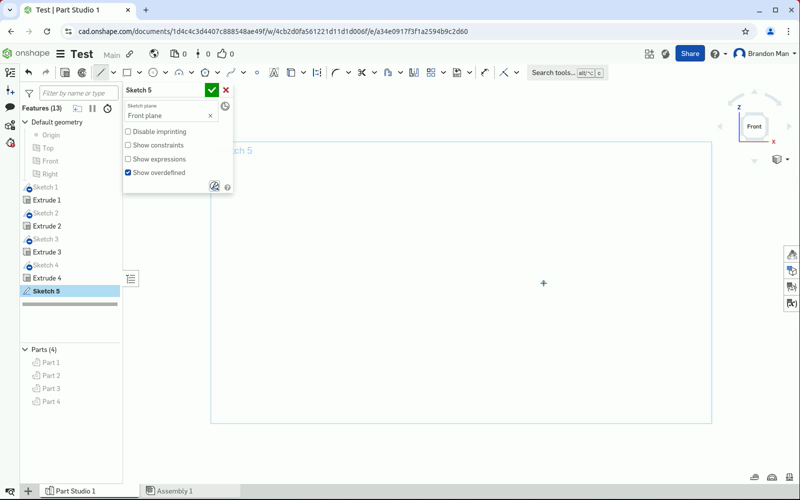
key_down(shift)
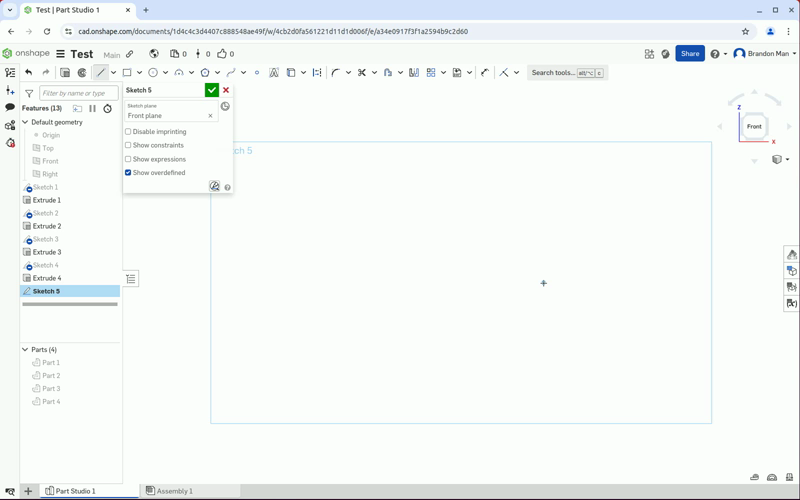
mouse_move(573, 282)
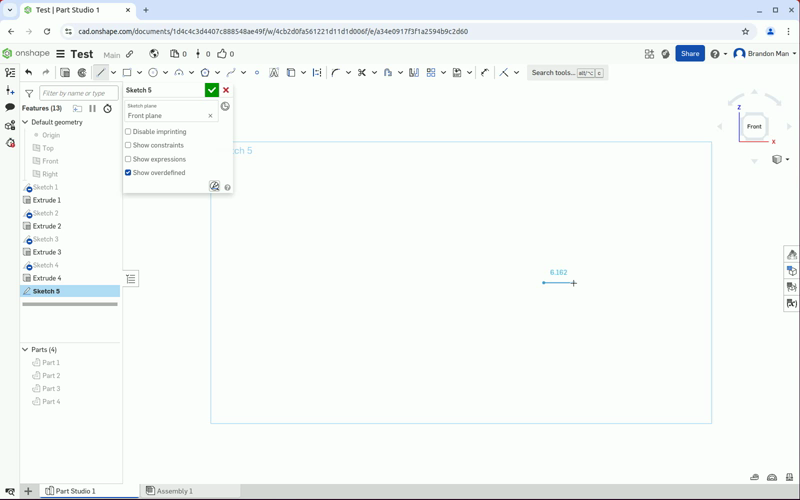
mouse_move(573, 282)
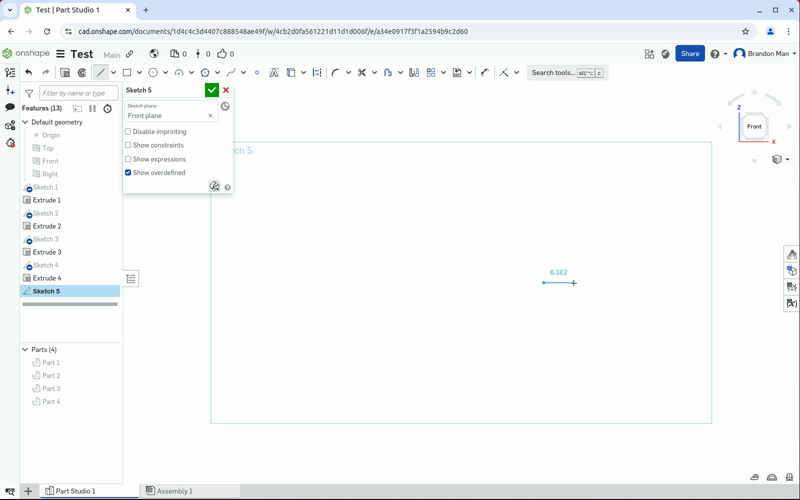
click(573, 282)
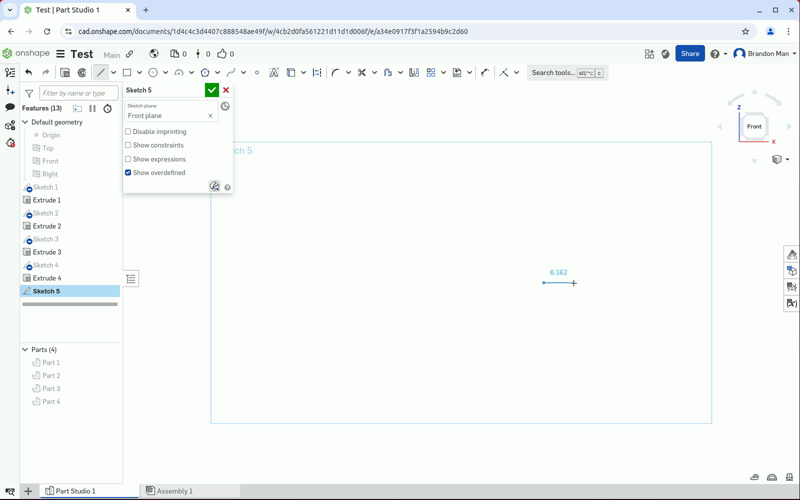
key_up(shift)
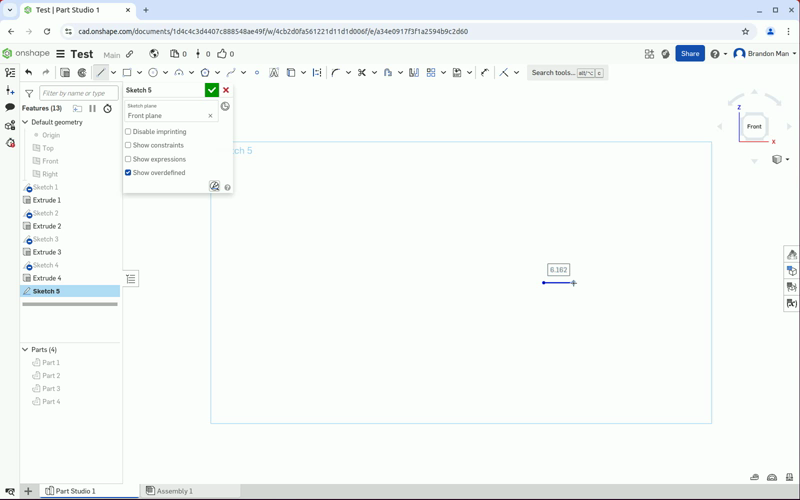
key_down(shift)
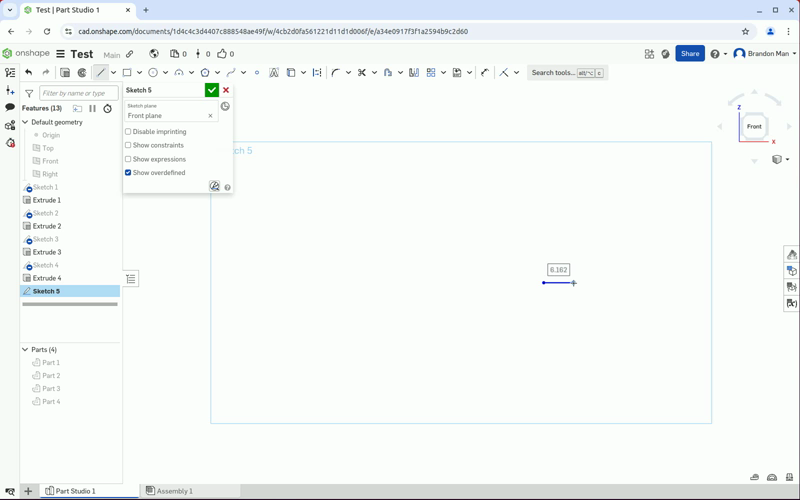
mouse_move(589, 282)
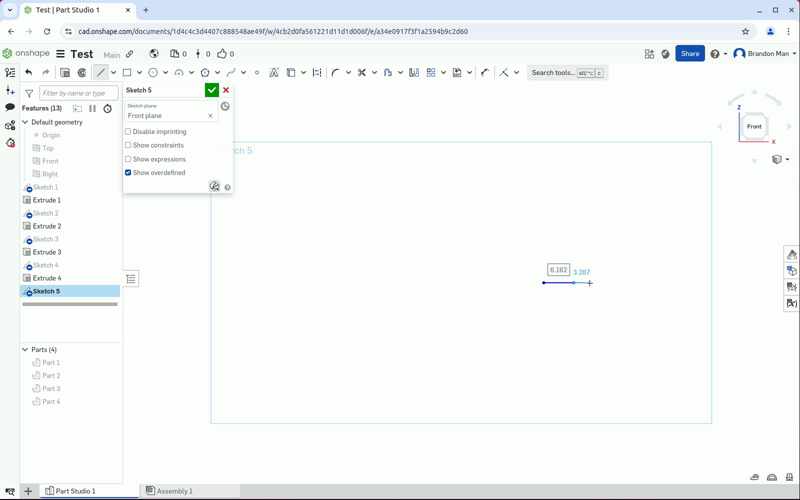
mouse_move(573, 258)
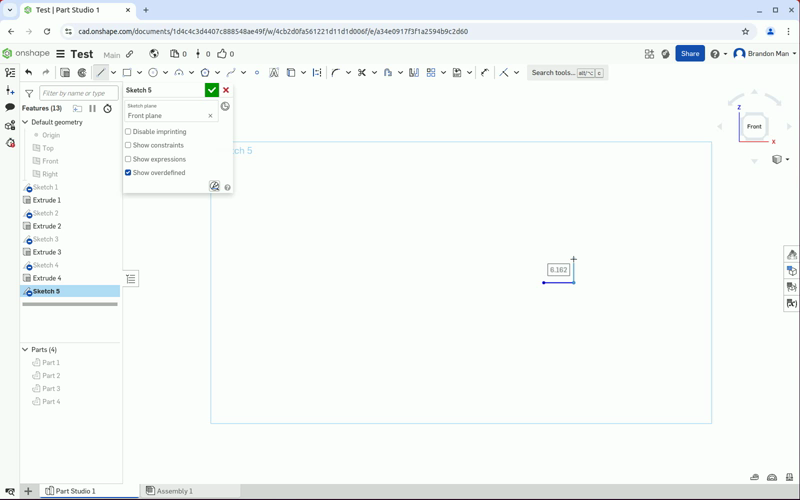
click(573, 258)
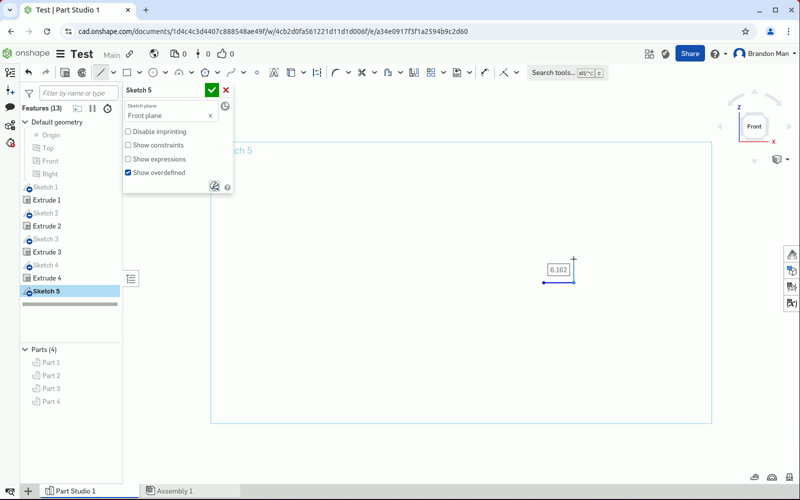
key_up(shift)
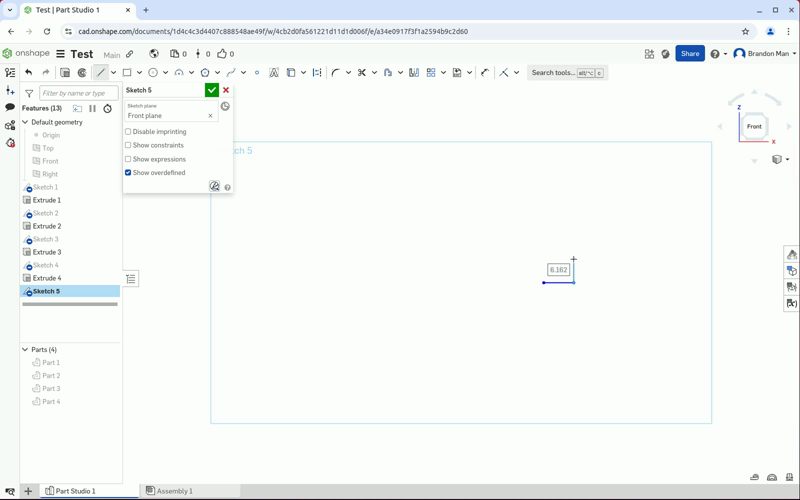
key_down(shift)
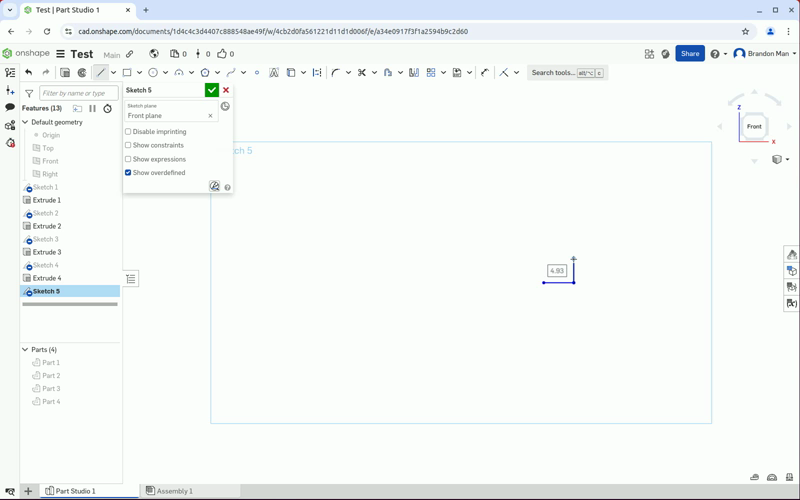
mouse_move(589, 258)
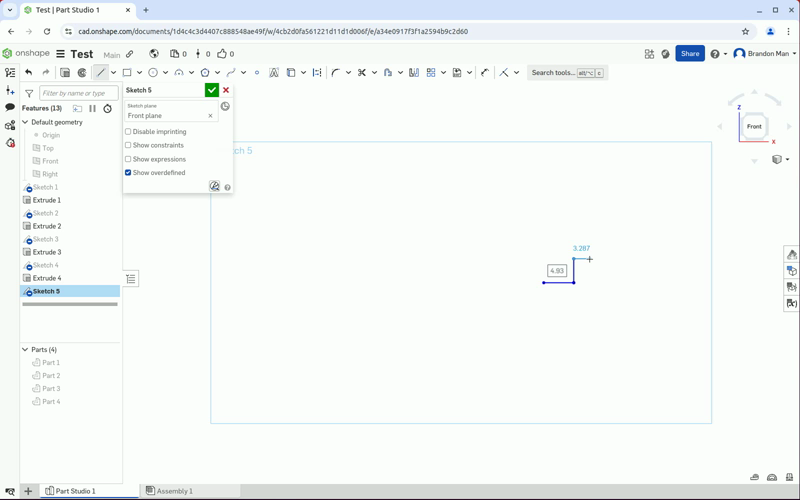
mouse_move(565, 258)
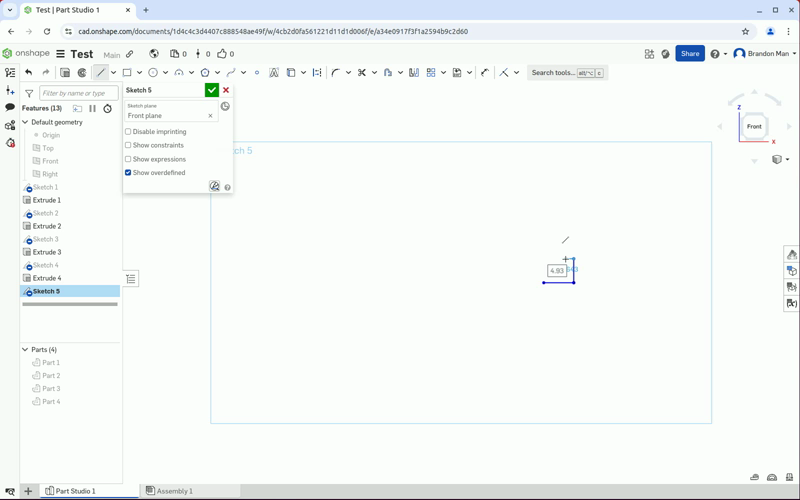
click(565, 258)
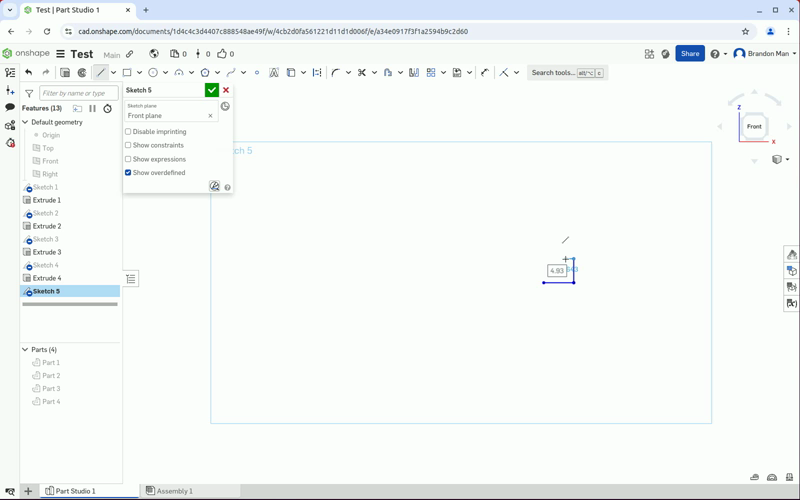
key_up(shift)
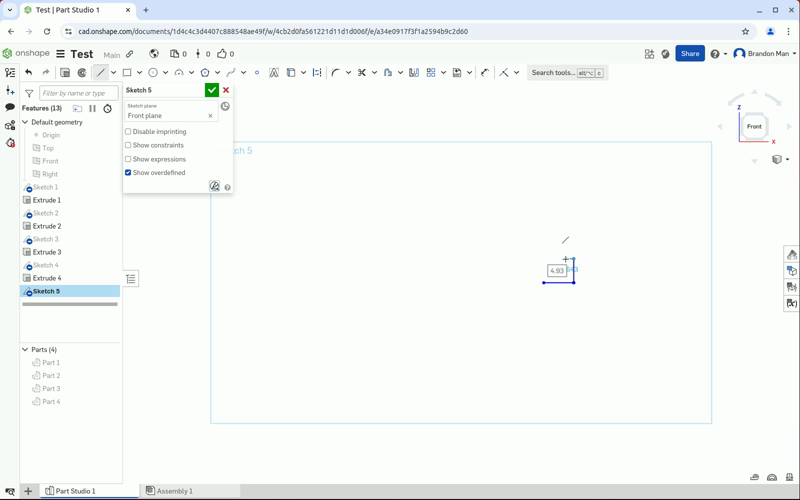
key_down(shift)
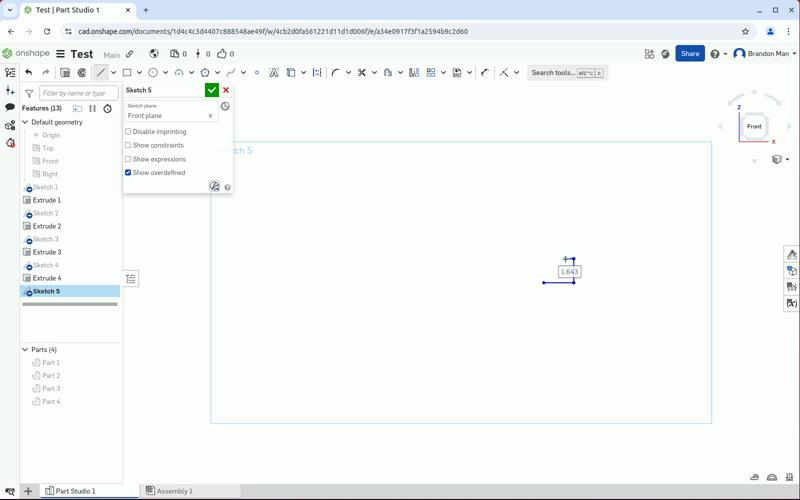
mouse_move(589, 258)
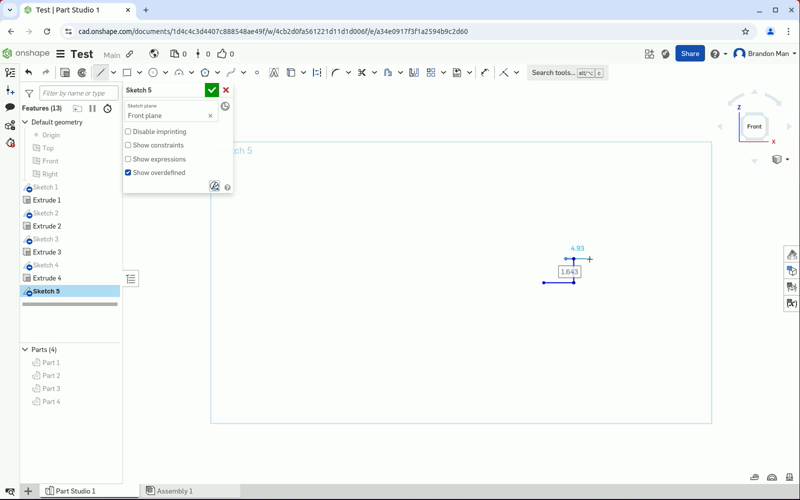
mouse_move(565, 231)
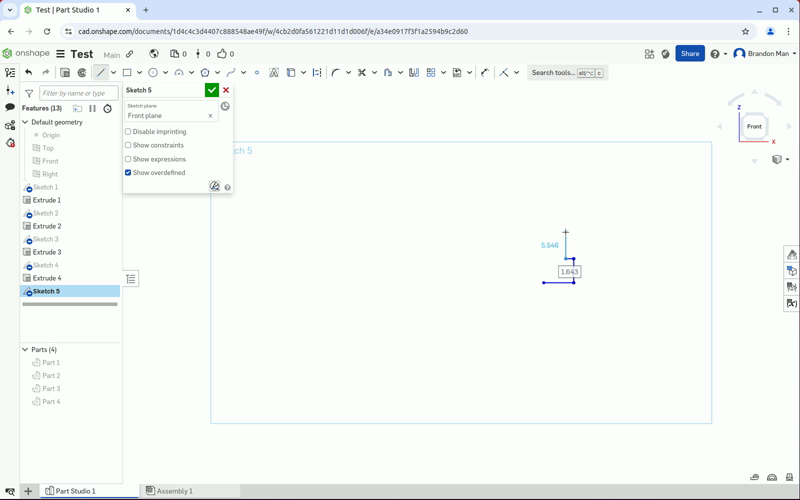
click(565, 231)
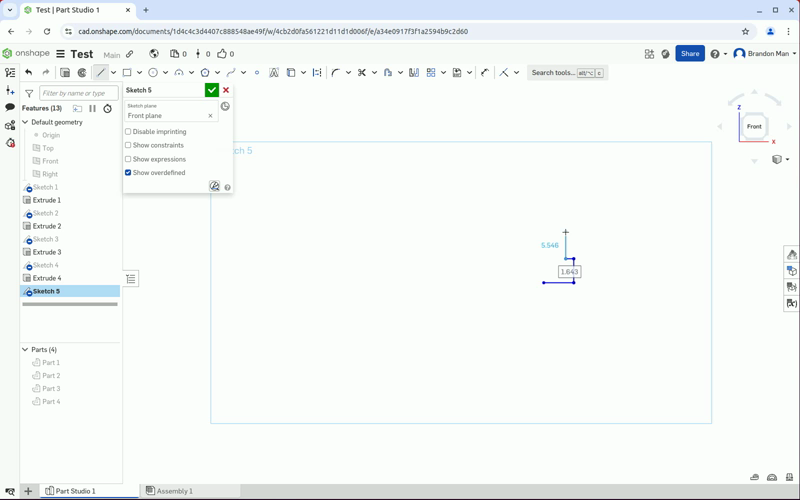
key_up(shift)
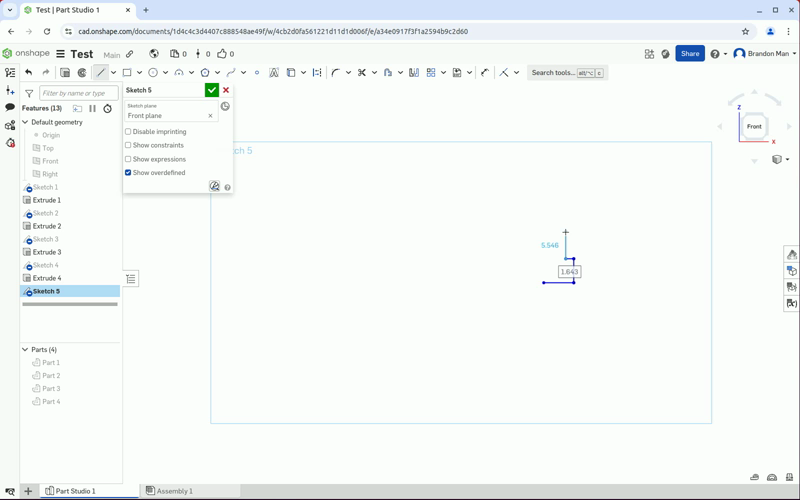
key_down(shift)
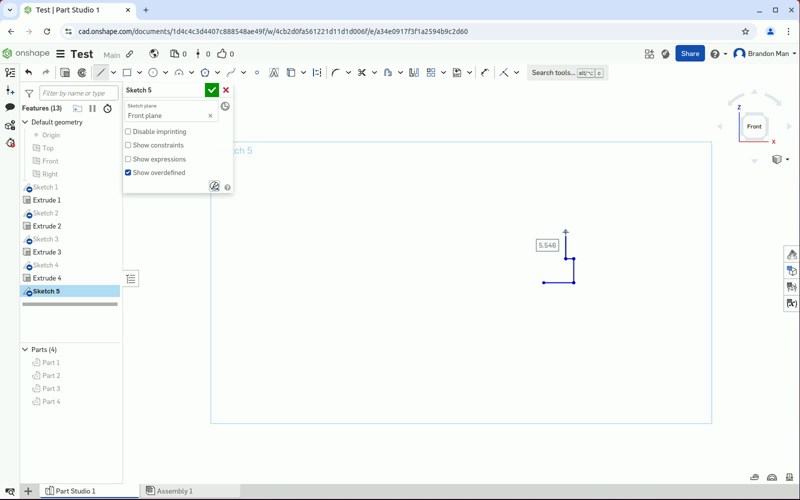
mouse_move(589, 231)
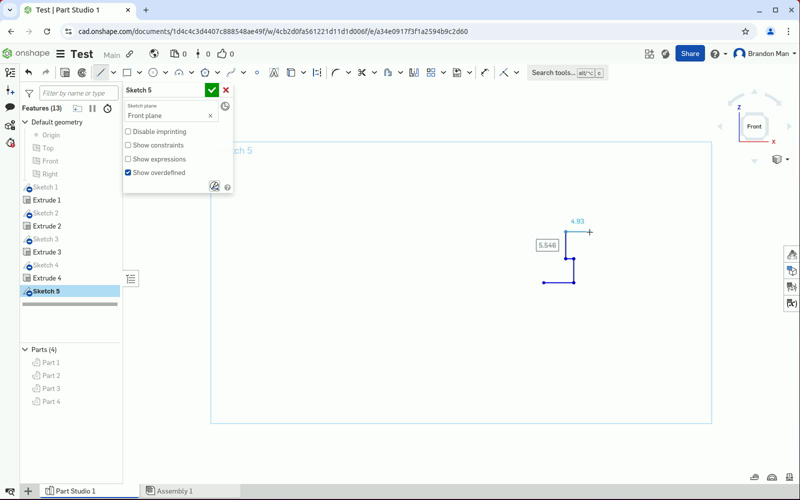
mouse_move(552, 231)
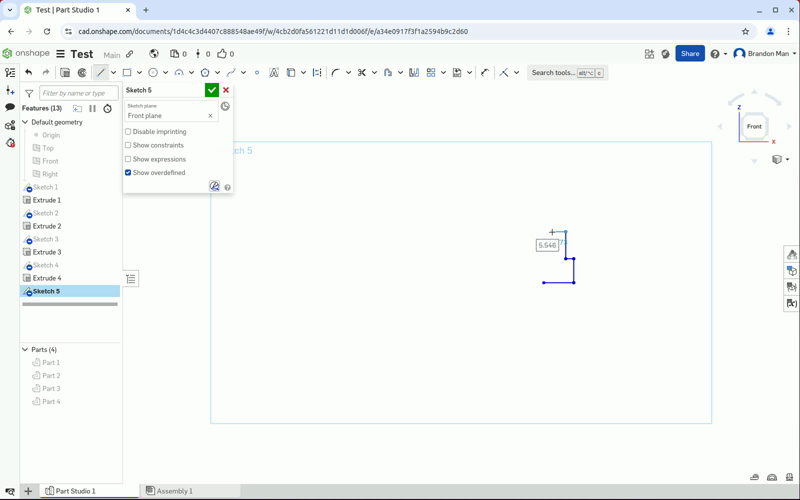
click(552, 231)
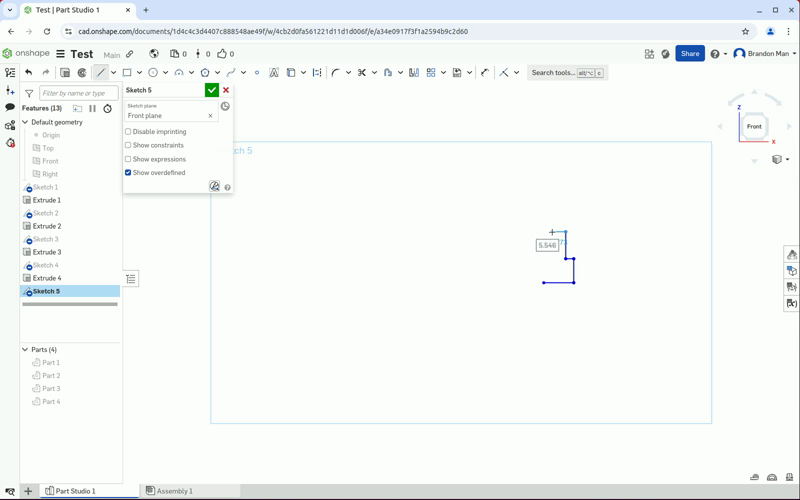
key_up(shift)
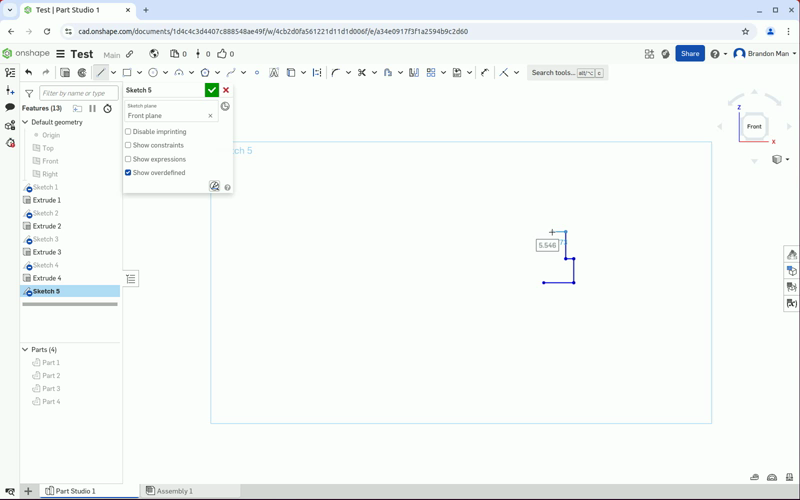
key_down(shift)
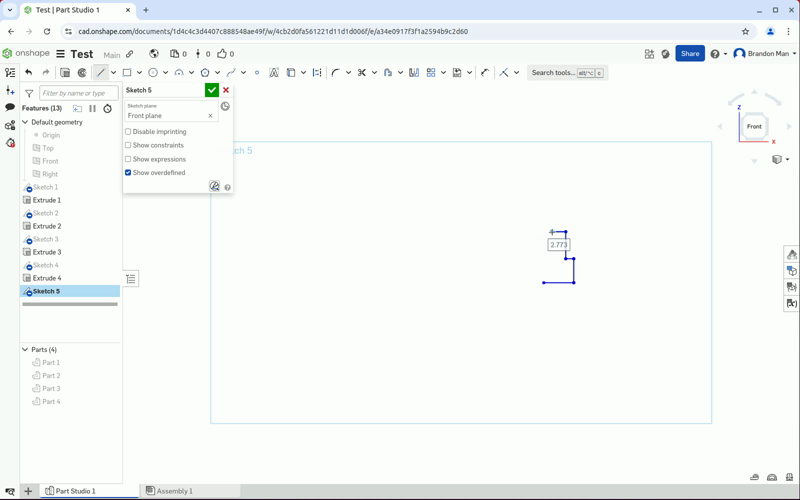
mouse_move(582, 231)
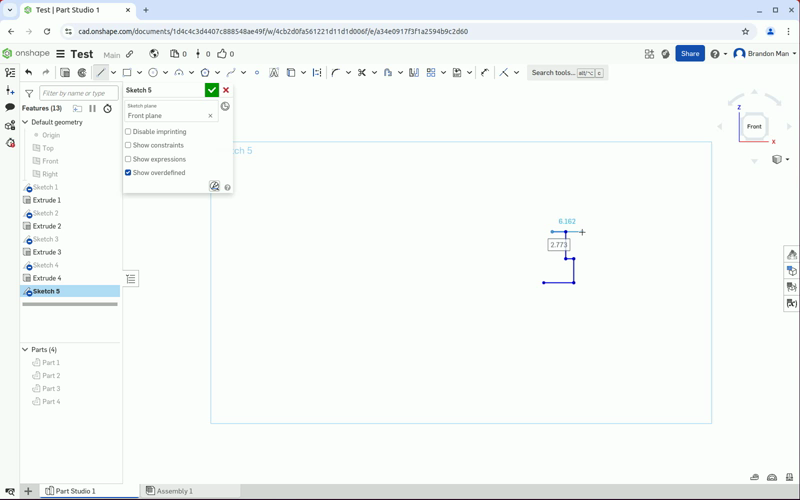
mouse_move(552, 258)
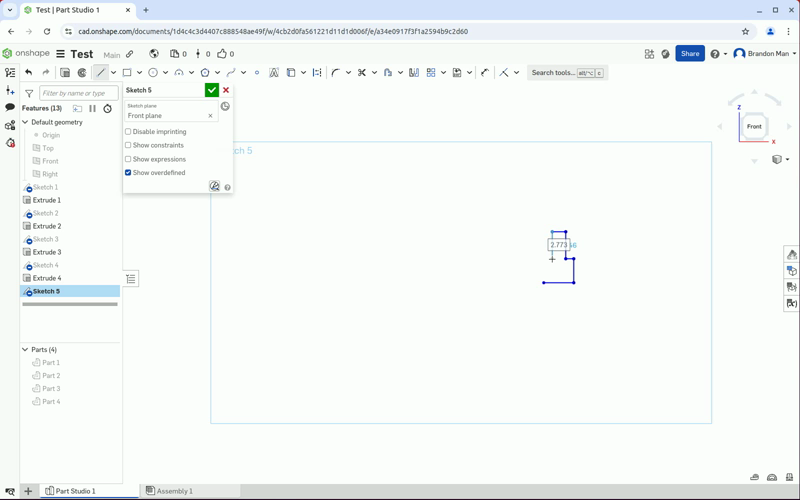
click(552, 258)
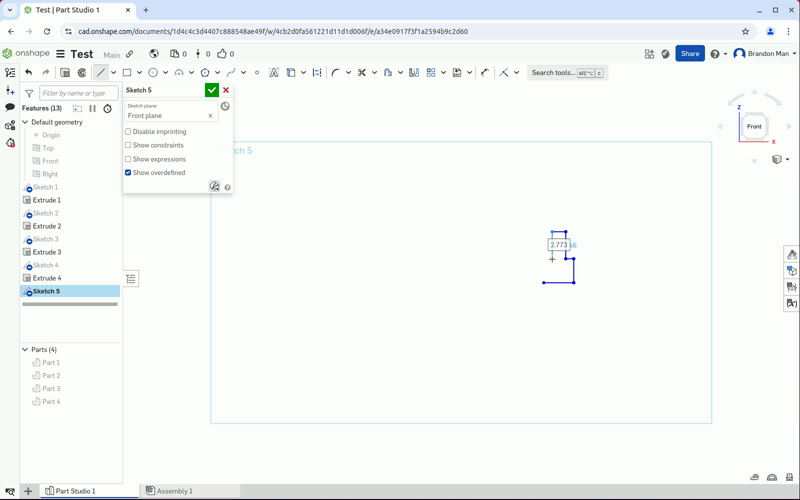
key_up(shift)
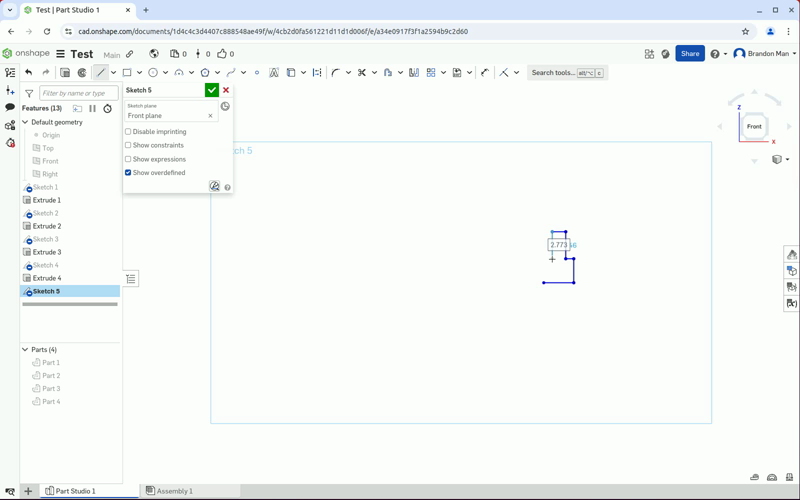
key_down(shift)
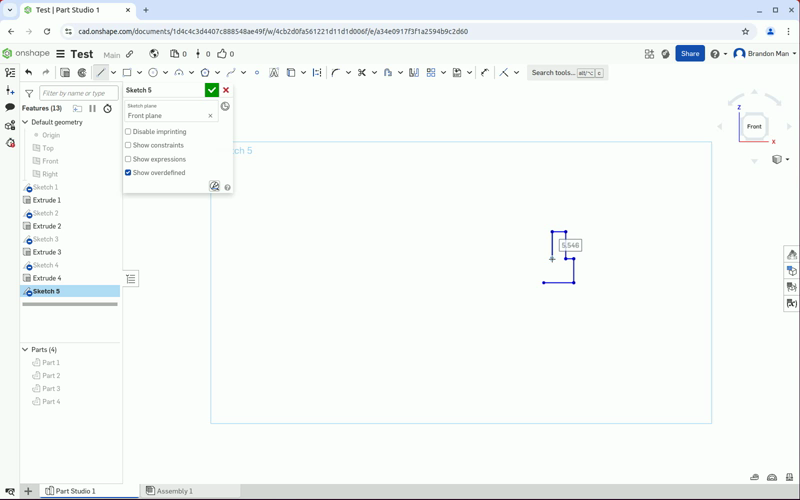
mouse_move(582, 258)
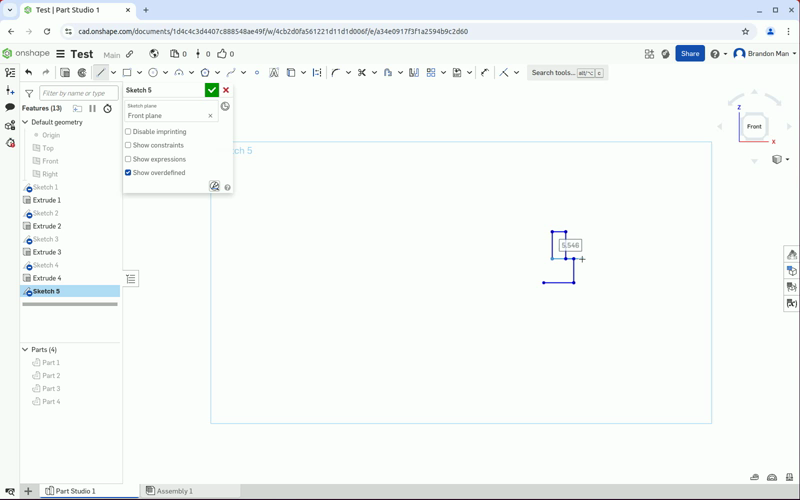
mouse_move(543, 258)
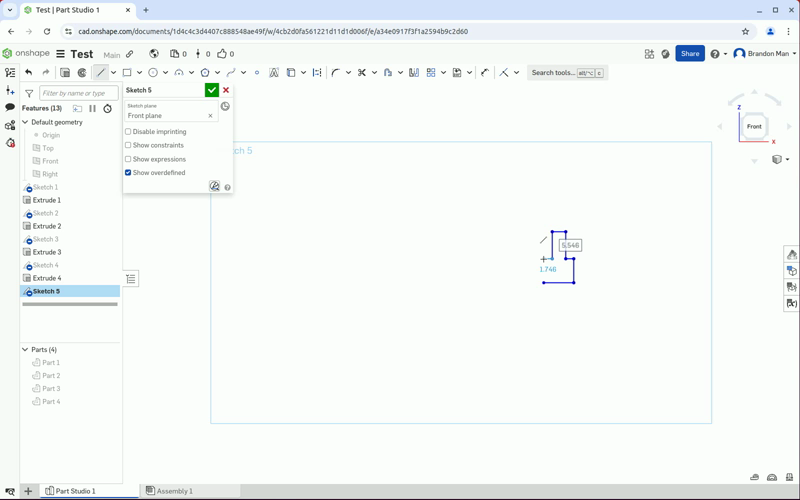
click(543, 258)
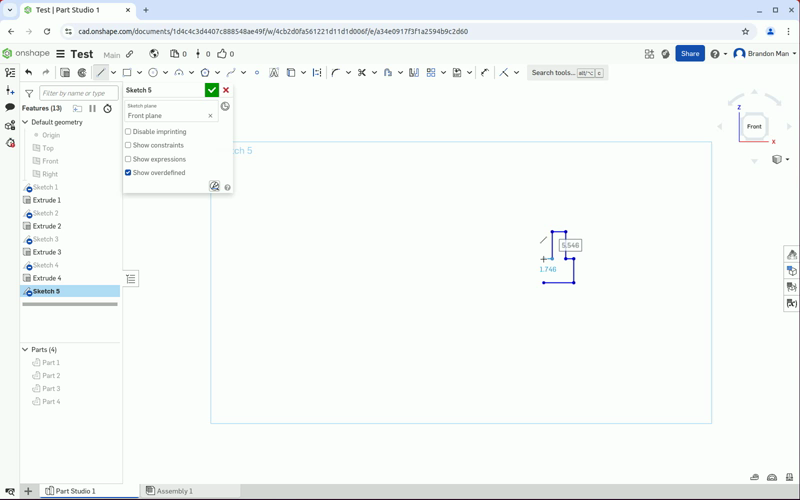
key_up(shift)
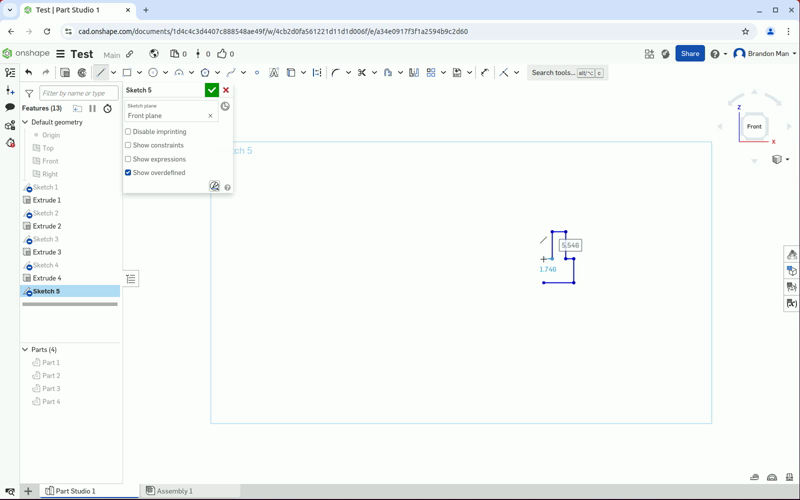
mouse_move(573, 258)
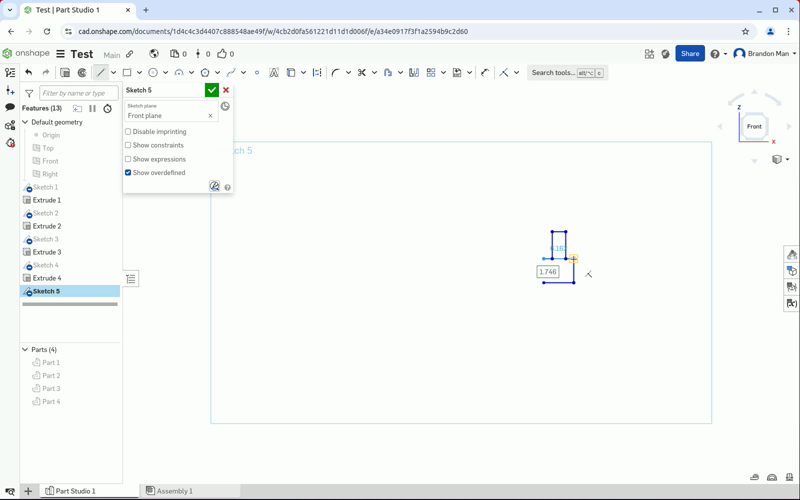
key_down(shift)
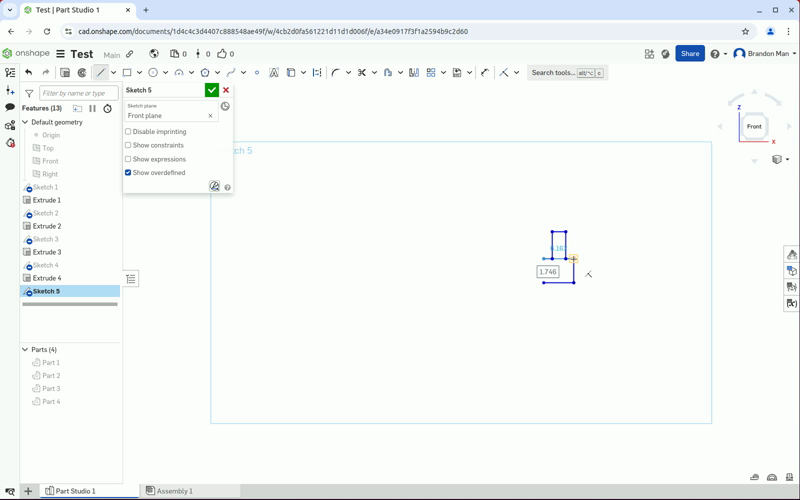
mouse_move(543, 282)
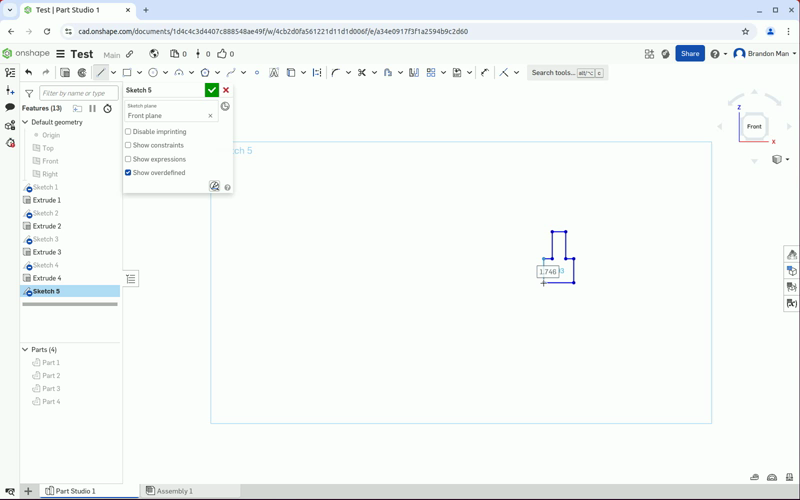
key_up(shift)
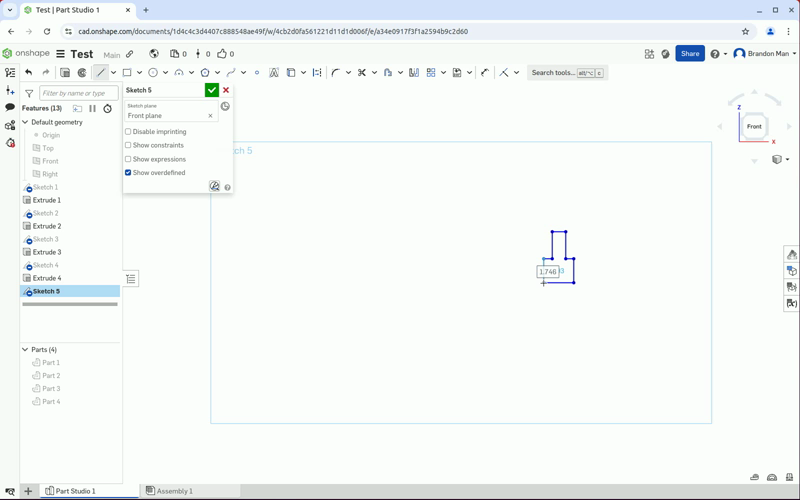
click(543, 282)
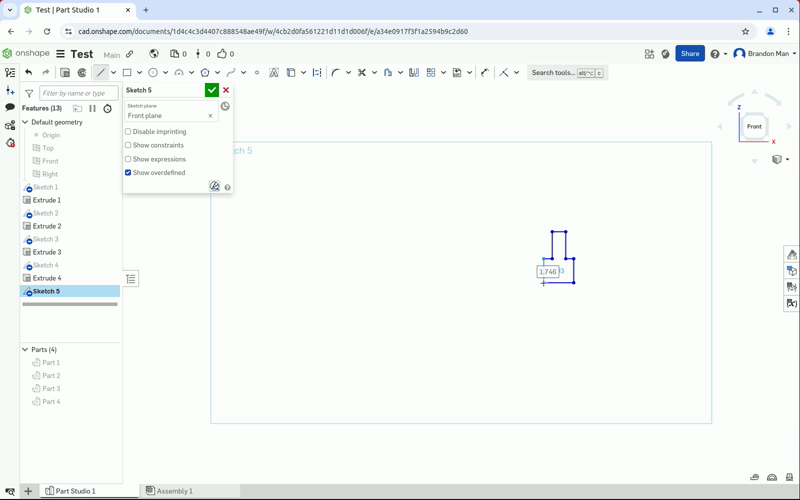
key(esc)
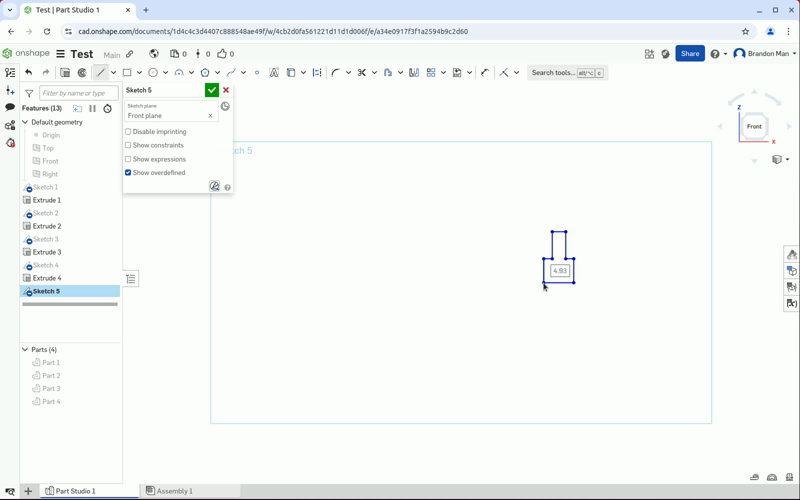
mouse_move(552, 244)
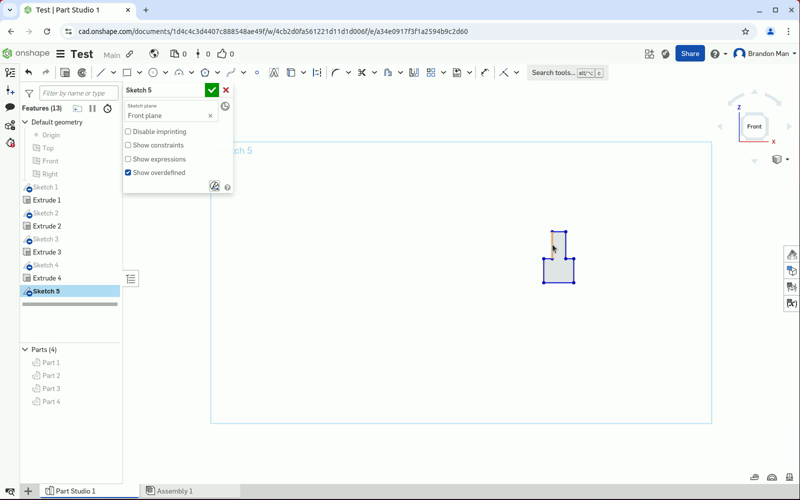
scroll(6)
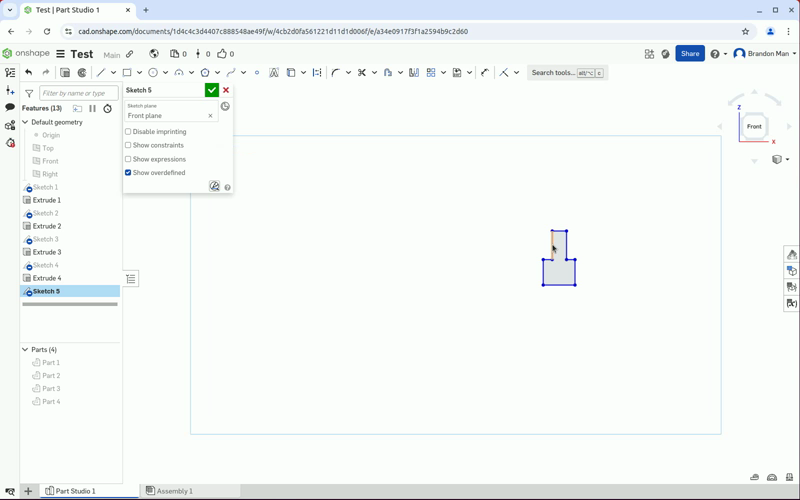
scroll(6)
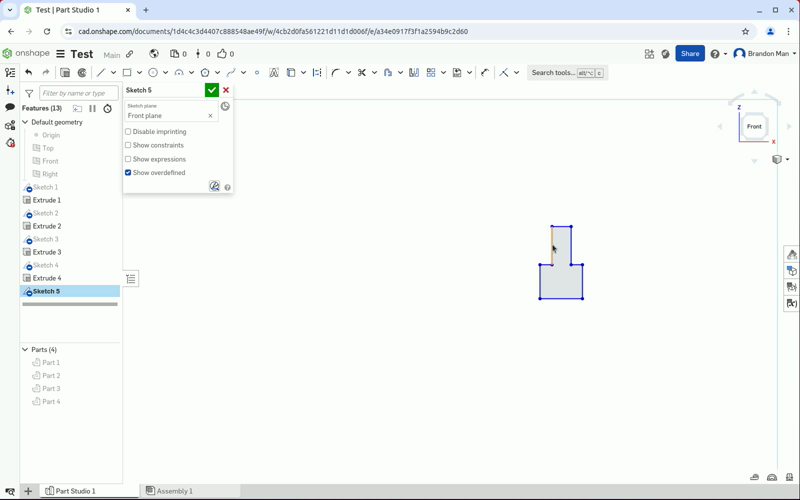
scroll(6)
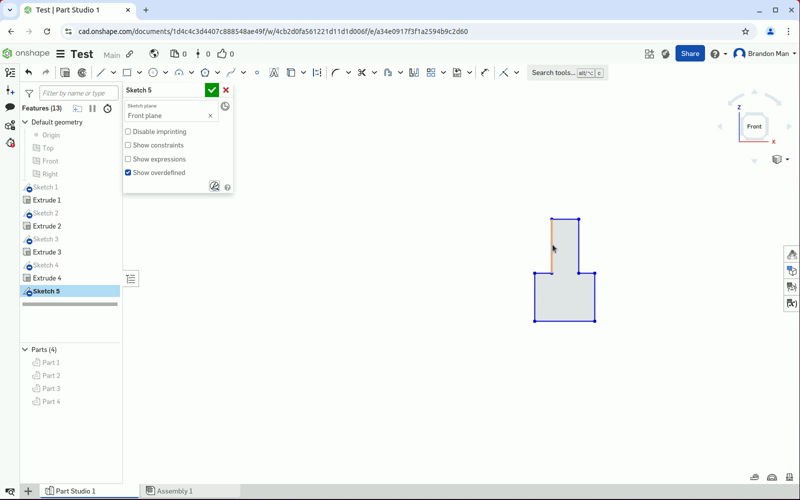
scroll(6)
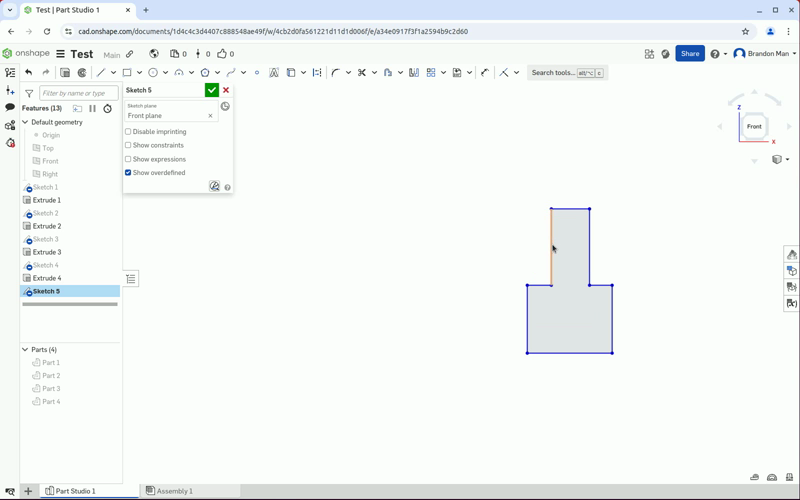
scroll(6)
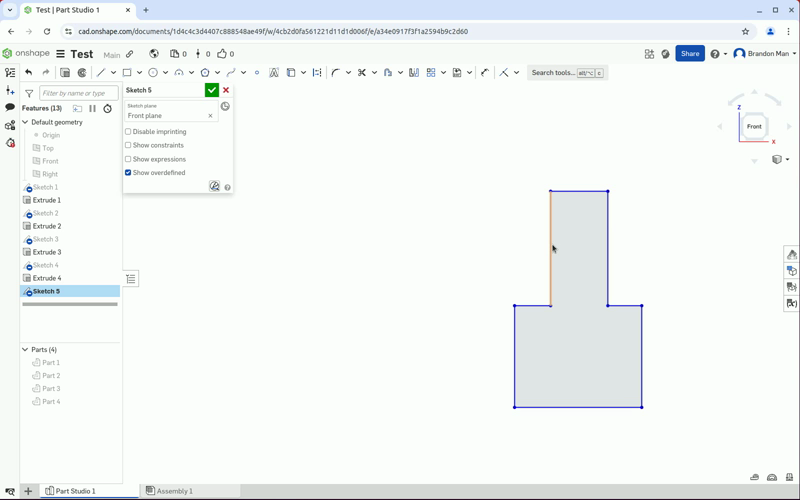
scroll(6)
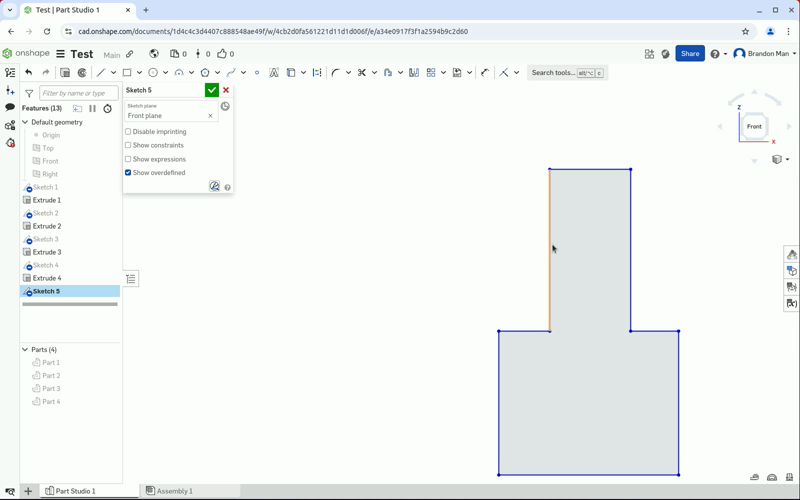
scroll(6)
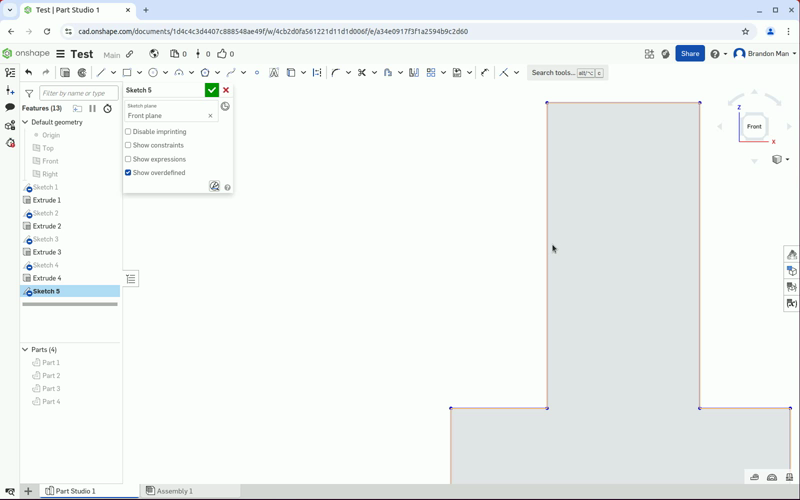
click(552, 244)
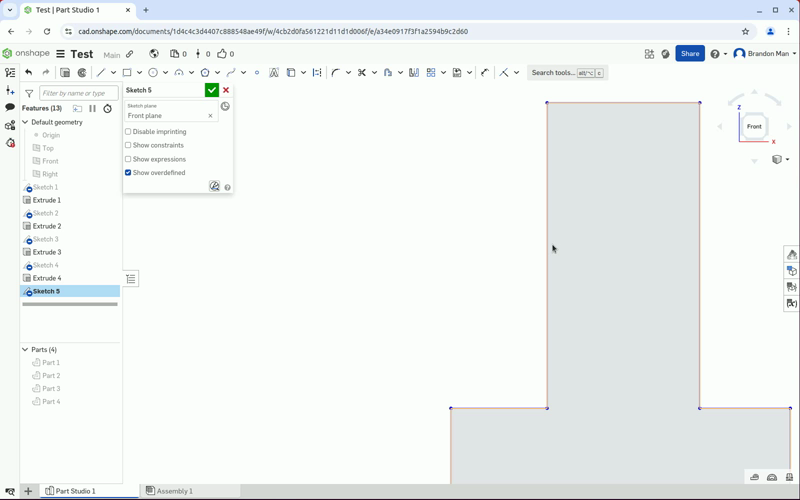
scroll(-6)
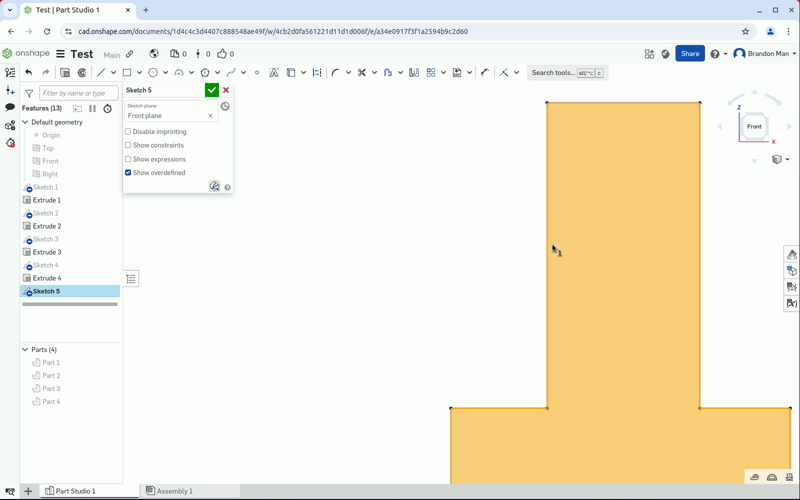
scroll(-6)
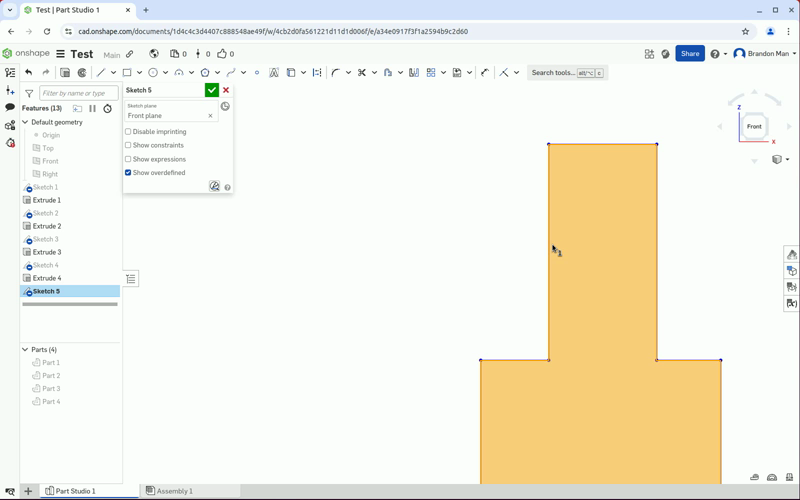
scroll(-6)
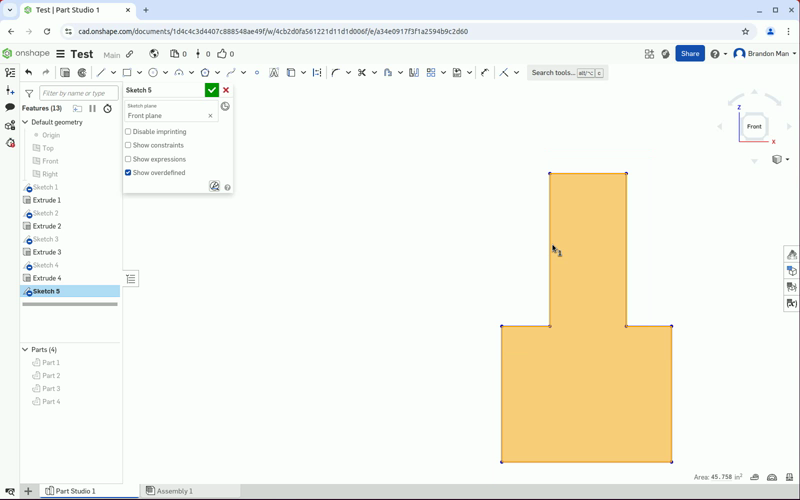
scroll(-6)
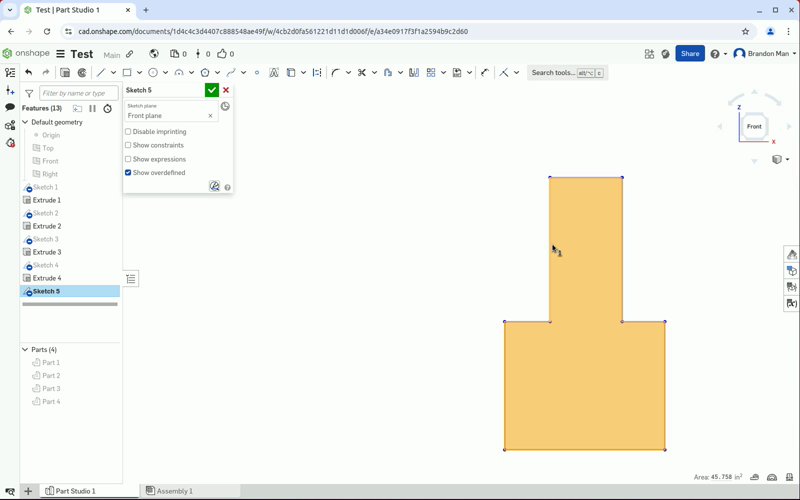
scroll(-6)
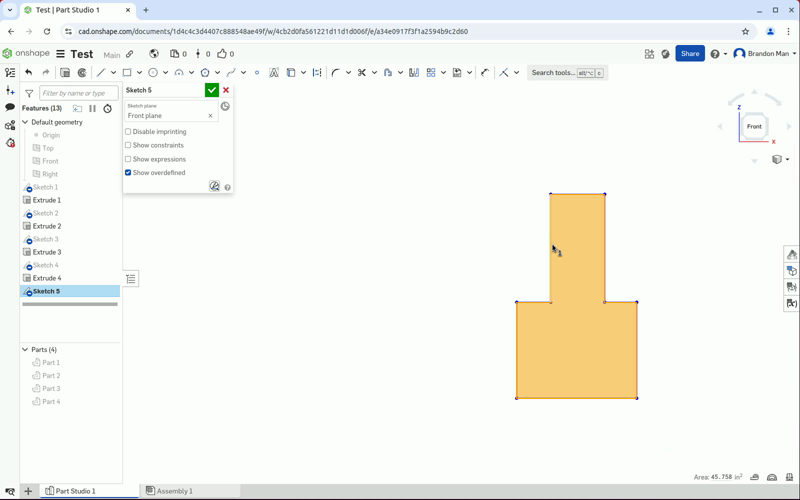
scroll(-6)
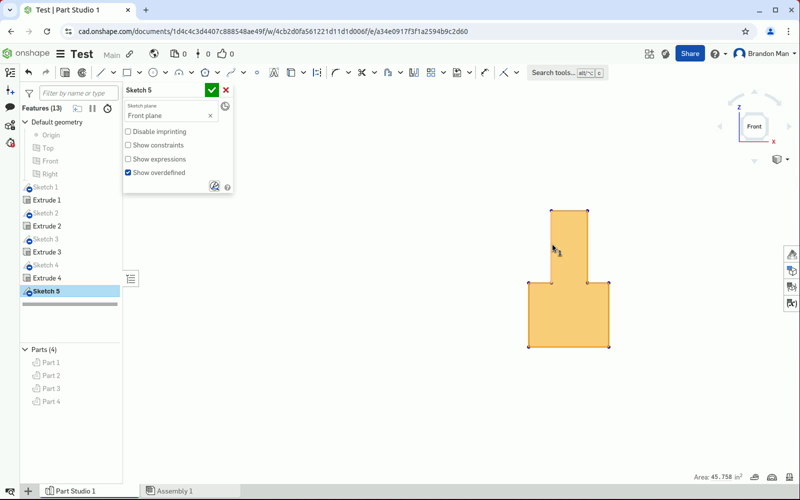
scroll(-6)
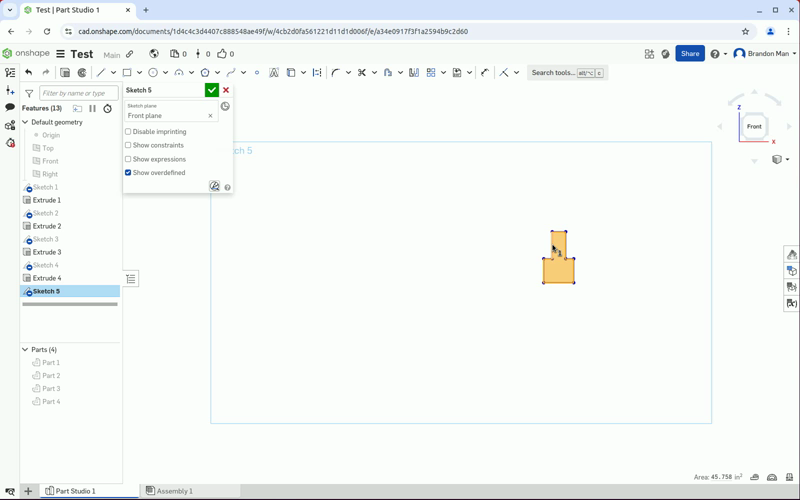
mouse_move(73, 352)
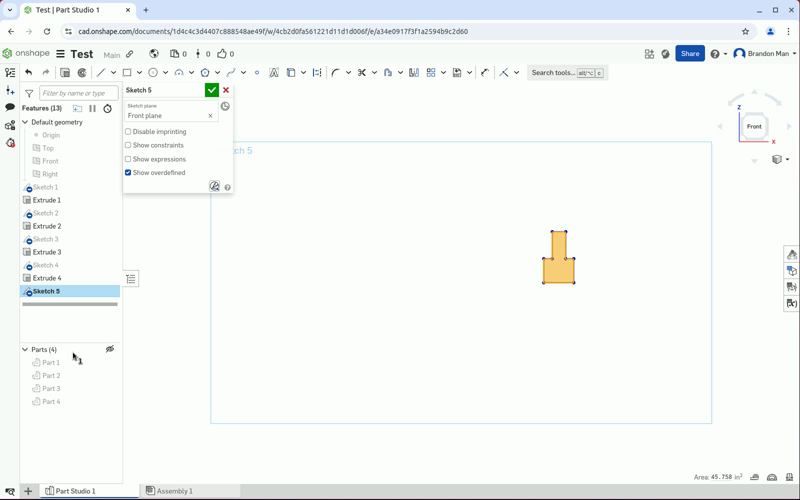
key(shift+y)
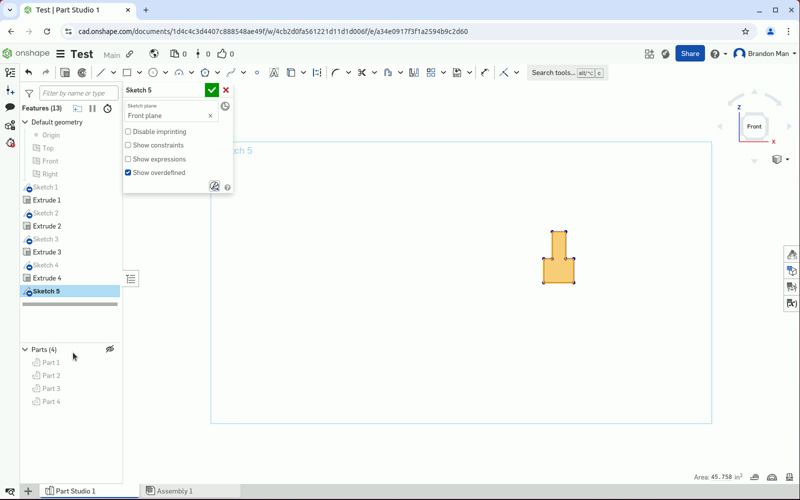
key(shift+e)
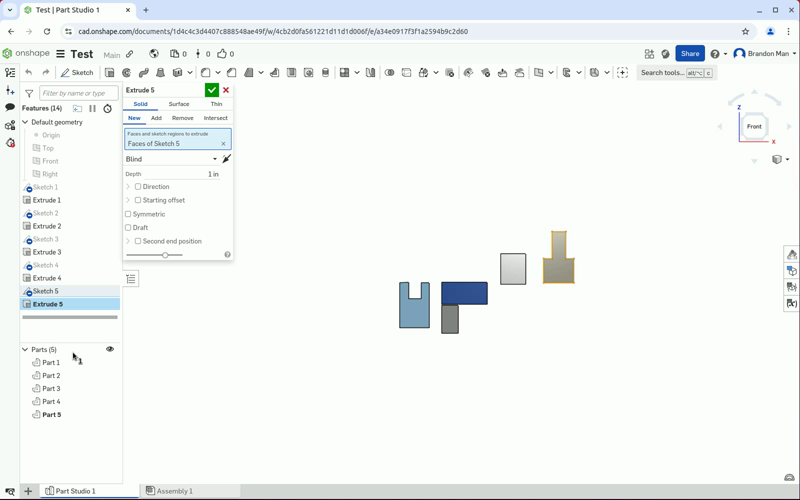
mouse_move(143, 106)
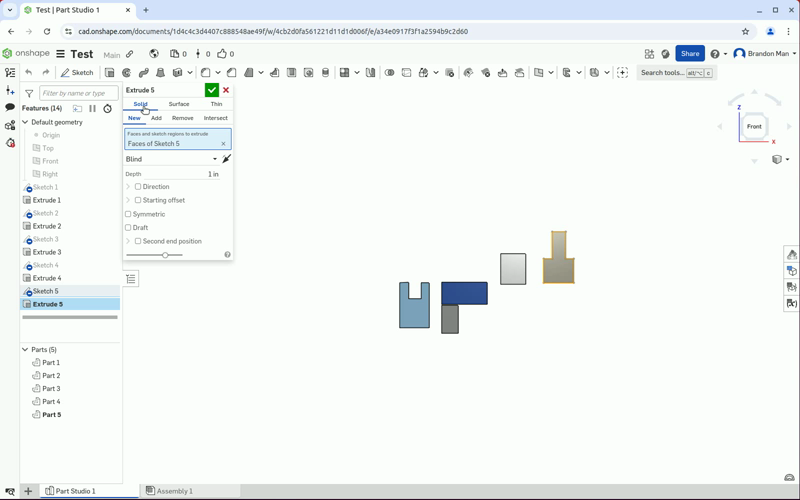
click(143, 106)
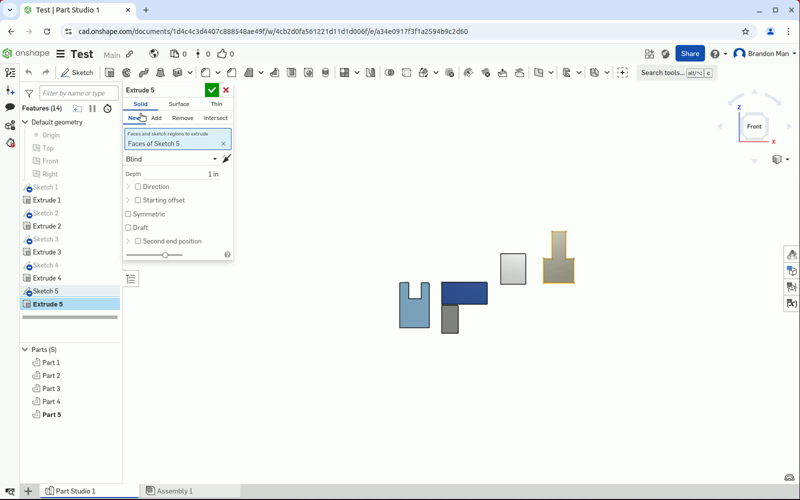
mouse_move(137, 120)
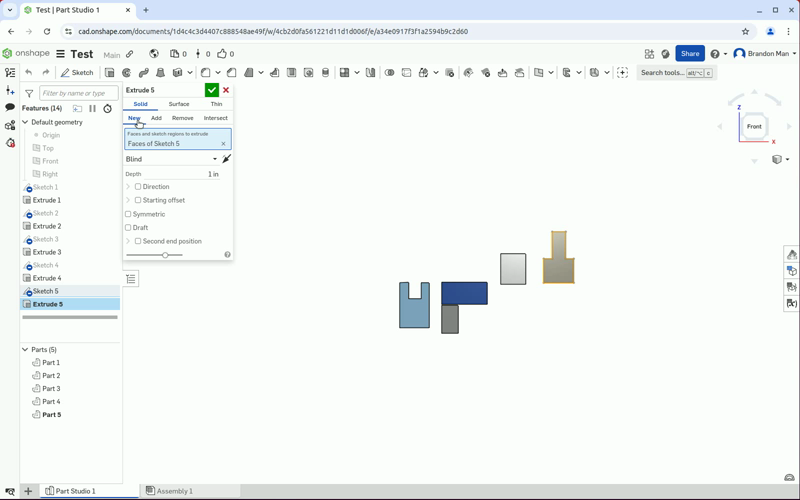
click(137, 120)
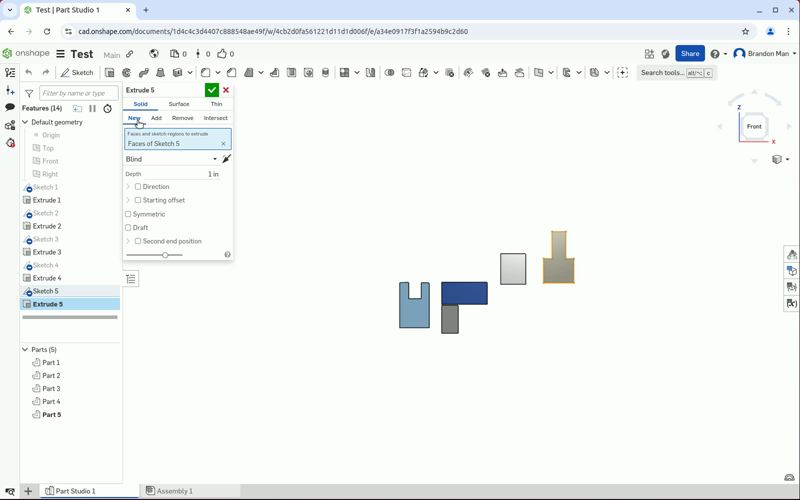
key(tab, 4)
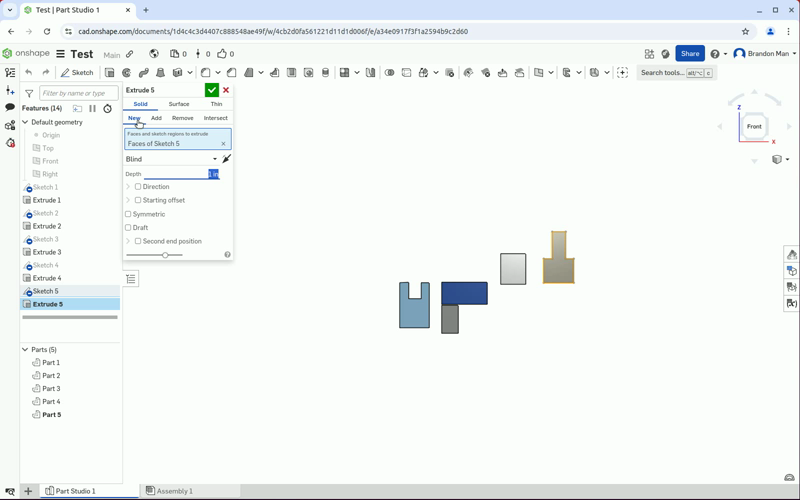
text(0.481)
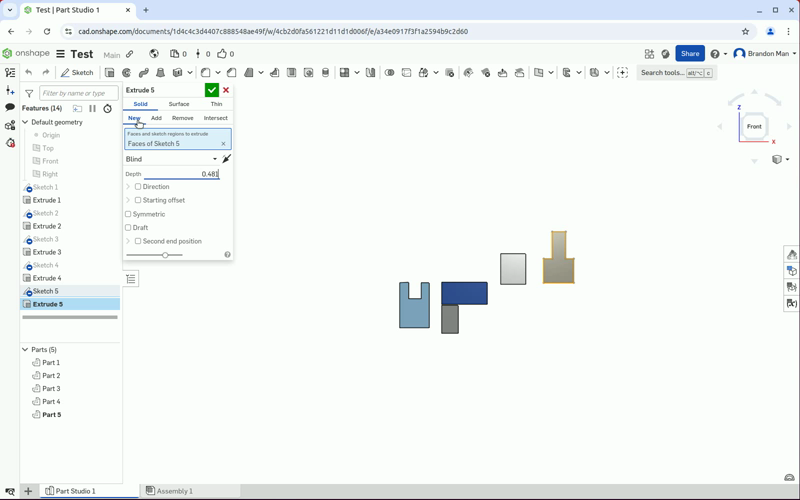
key(enter)
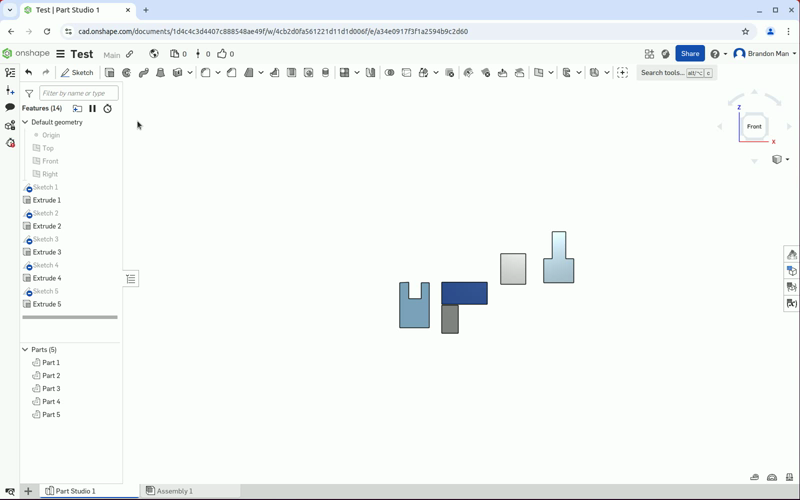
key(shift+h)
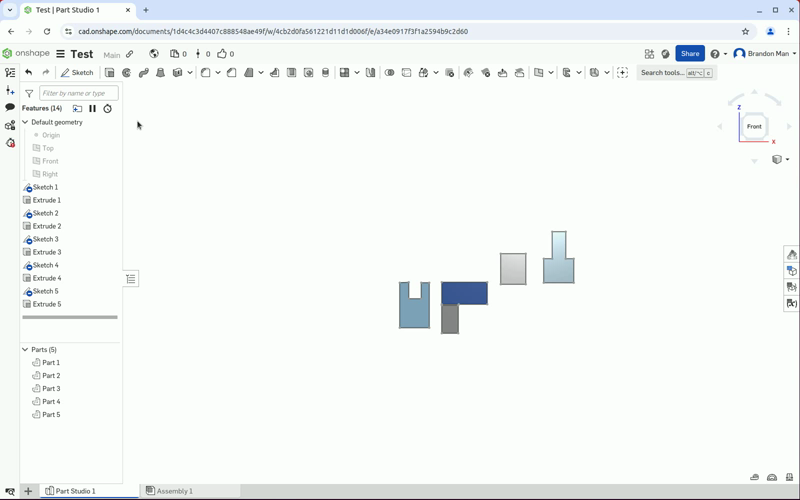
key(shift+h)
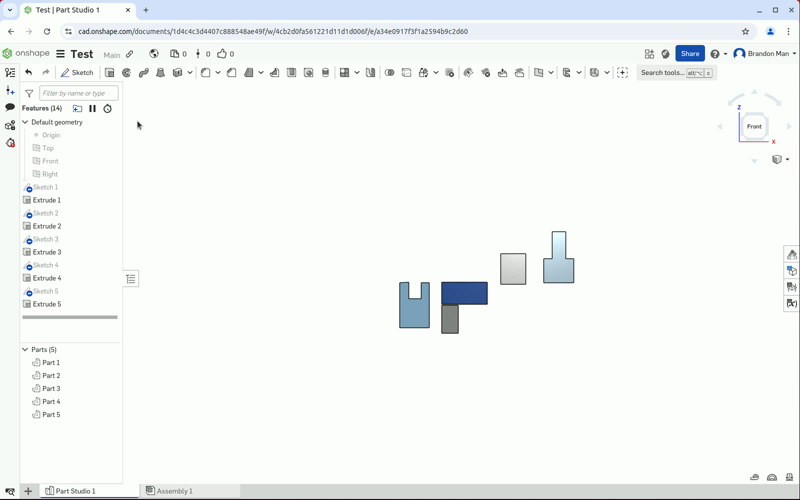
mouse_move(73, 189)
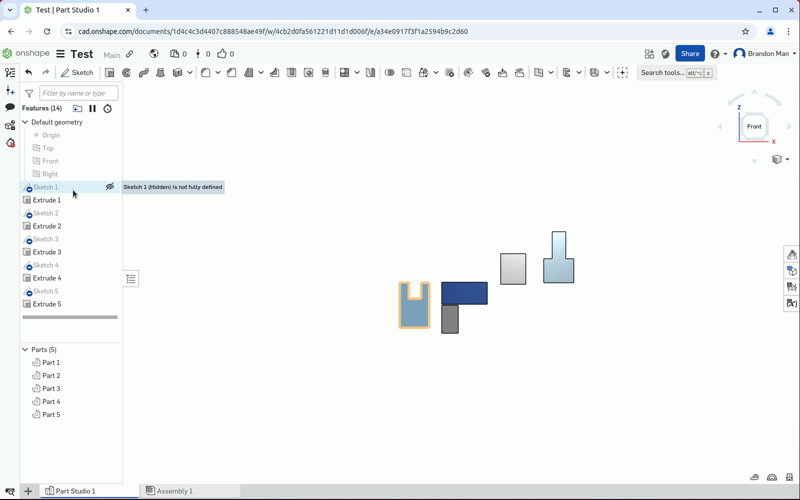
click(73, 189)
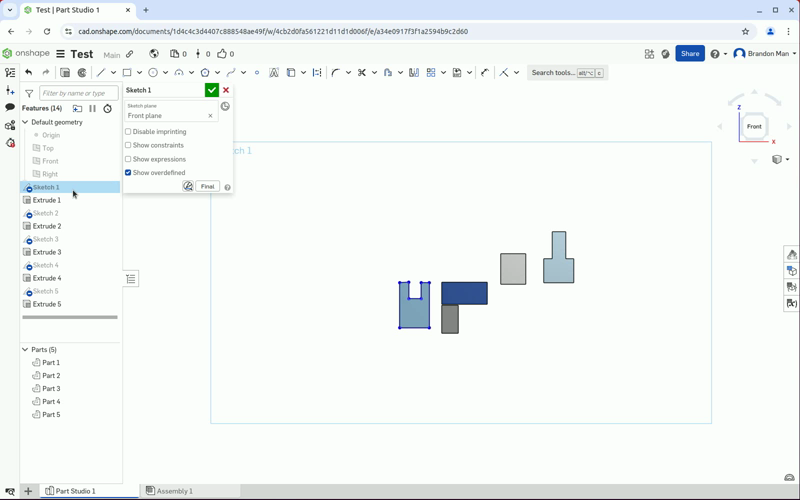
mouse_move(229, 92)
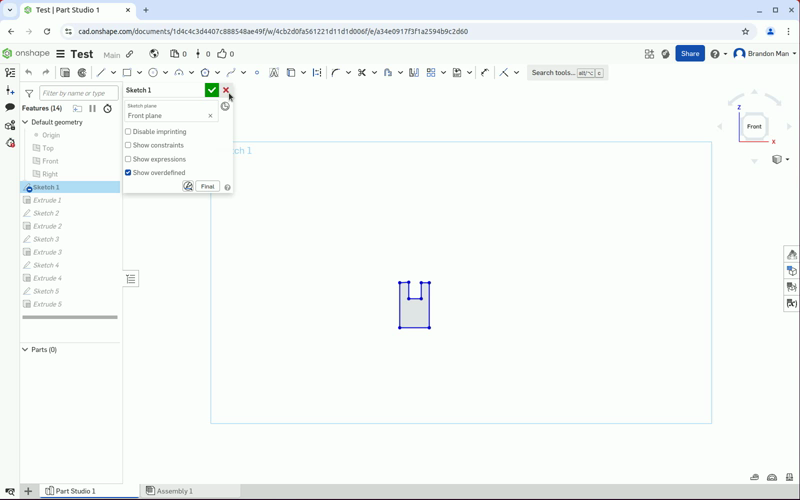
click(229, 92)
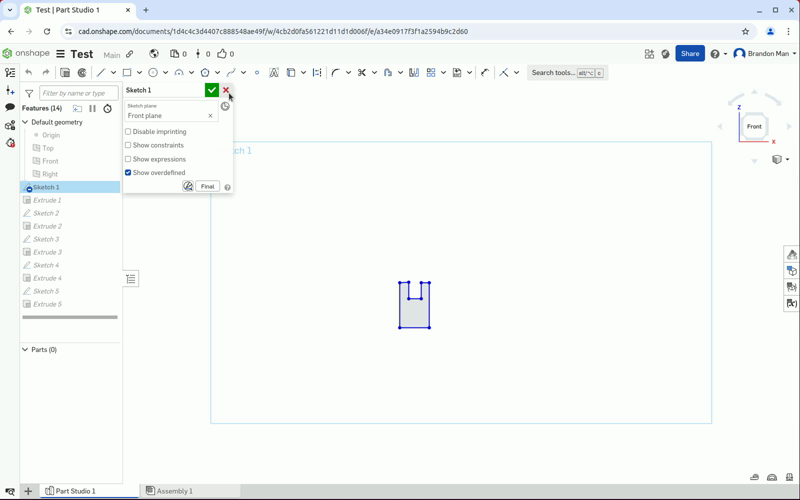
key(shift+s)
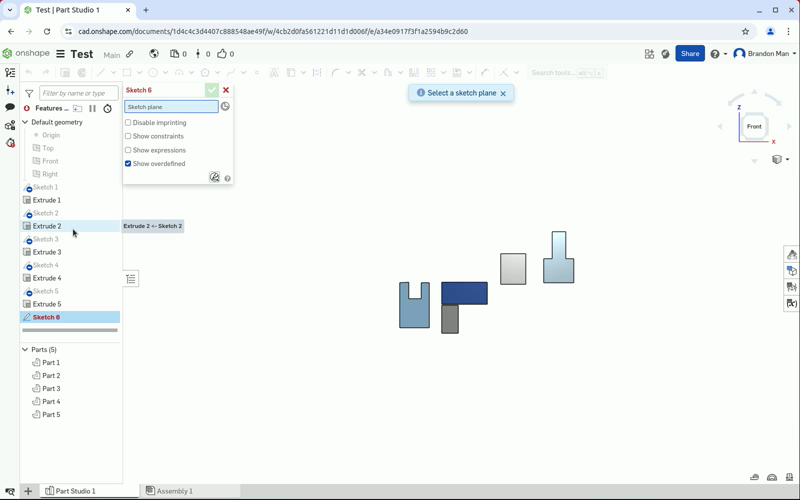
scroll(3)
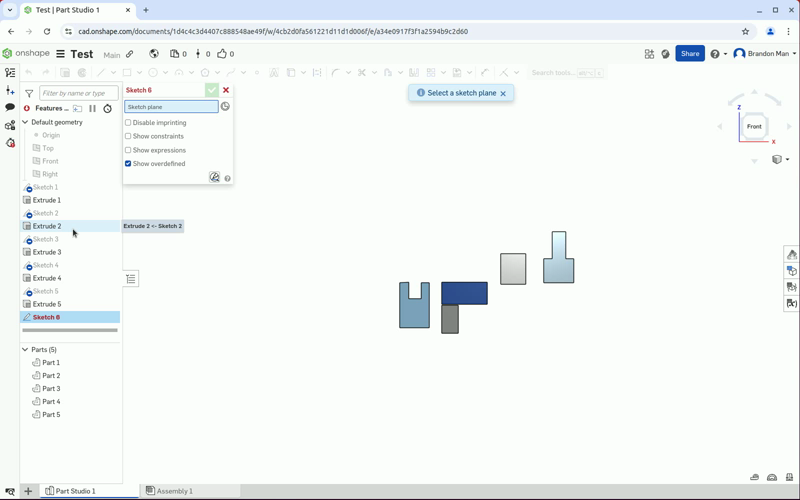
mouse_move(73, 163)
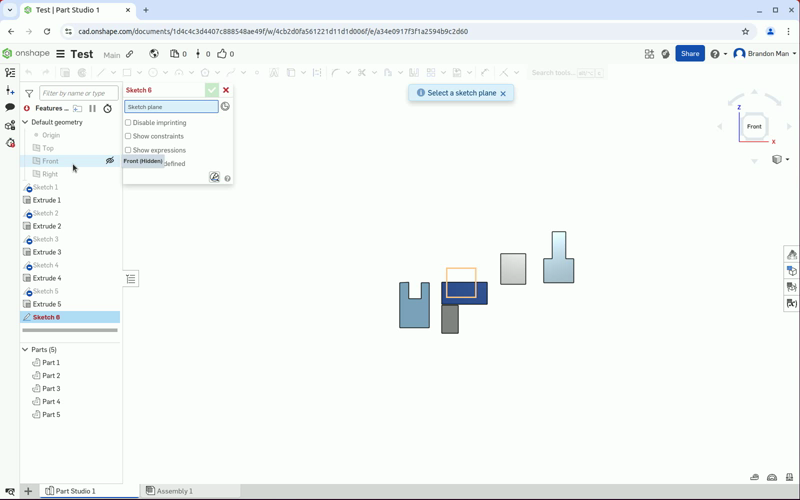
click(73, 163)
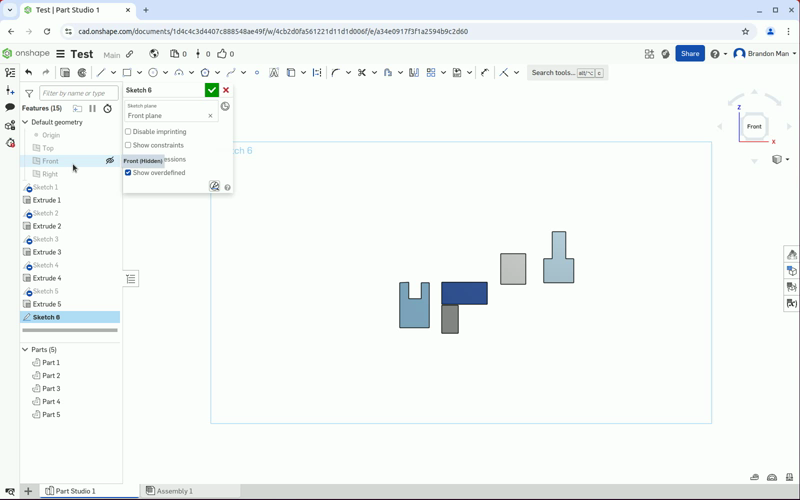
mouse_move(73, 352)
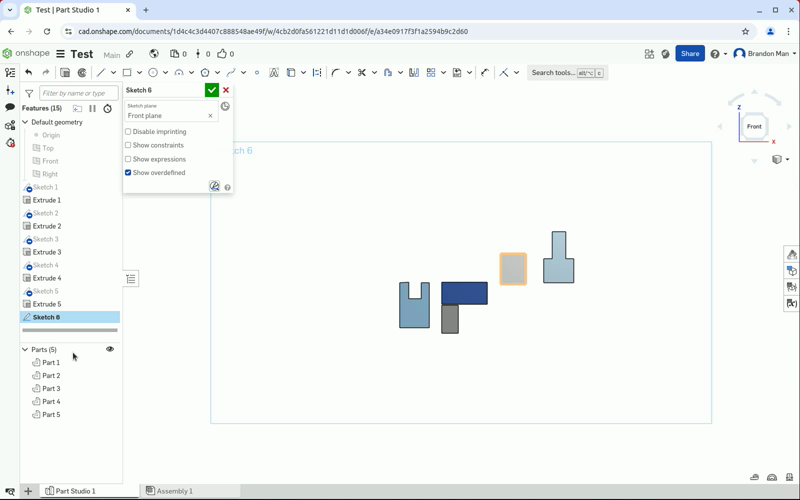
key(y)
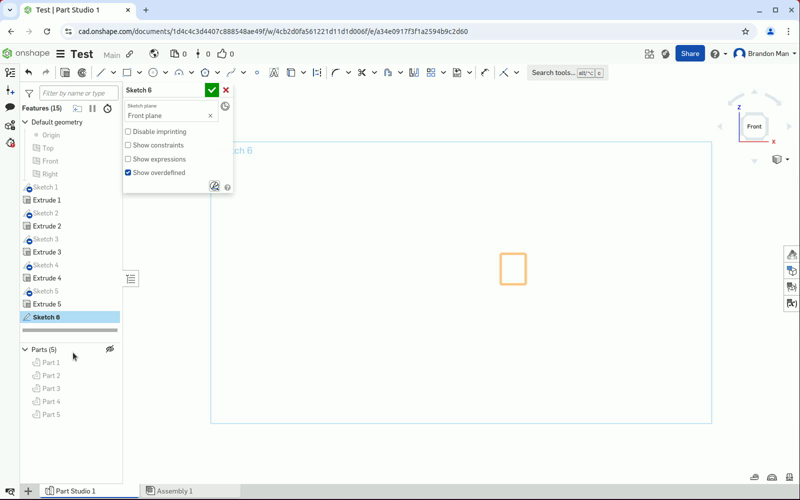
key(l)
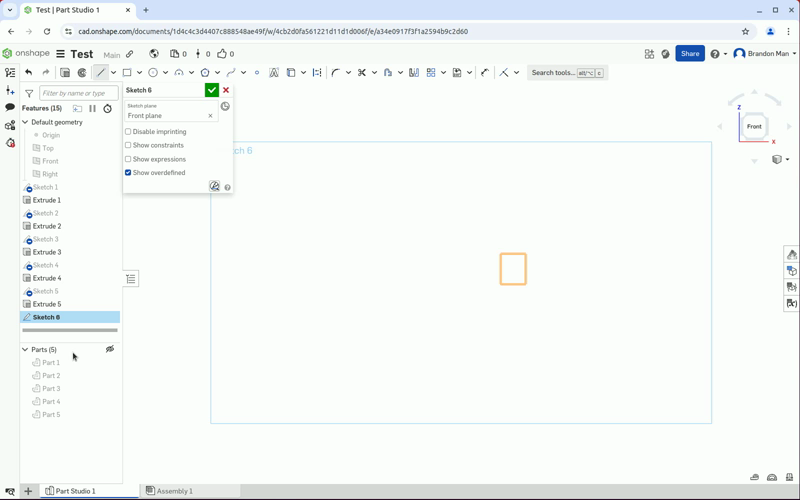
key_down(shift)
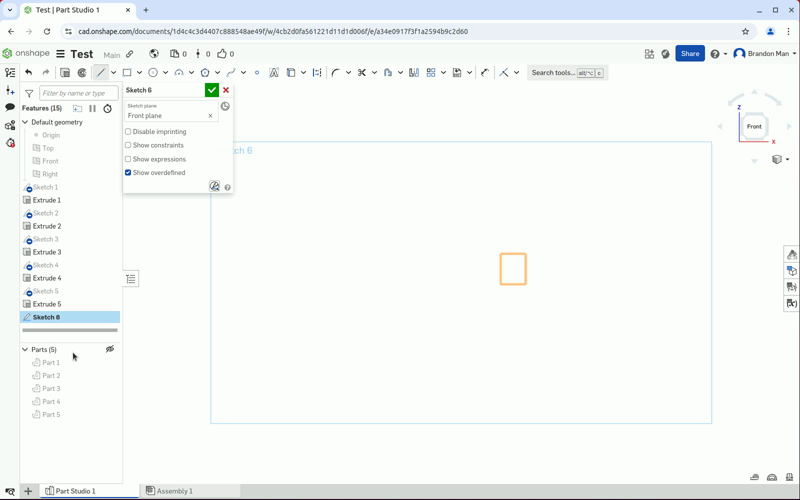
mouse_move(510, 318)
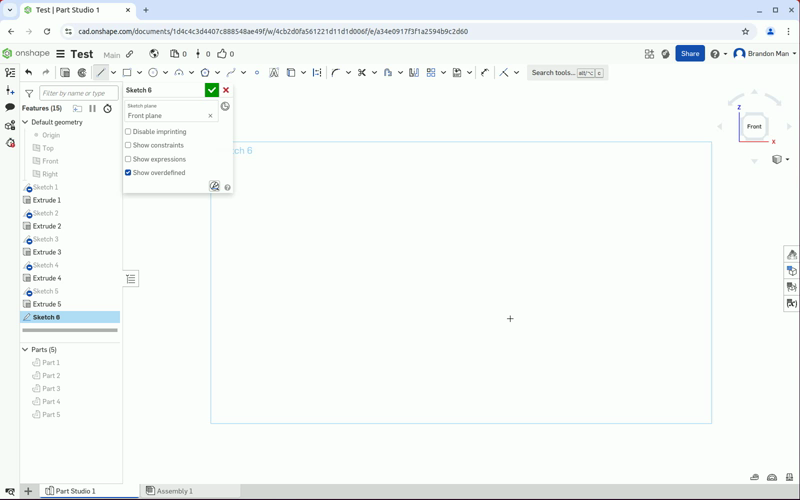
click(510, 318)
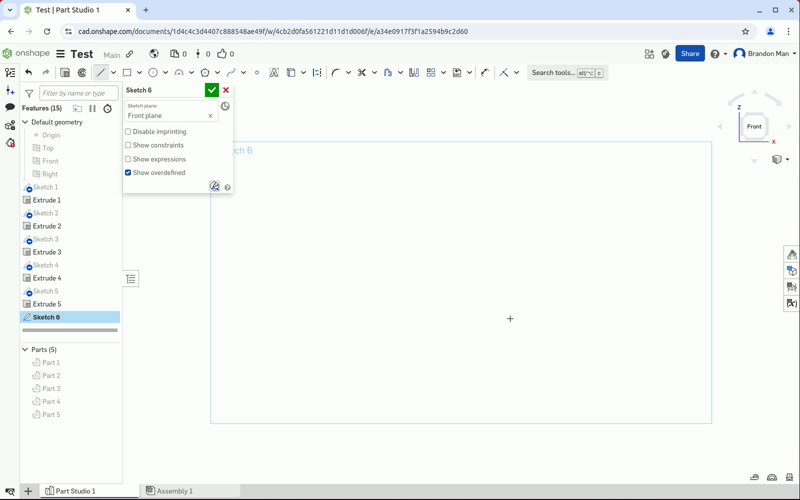
key_up(shift)
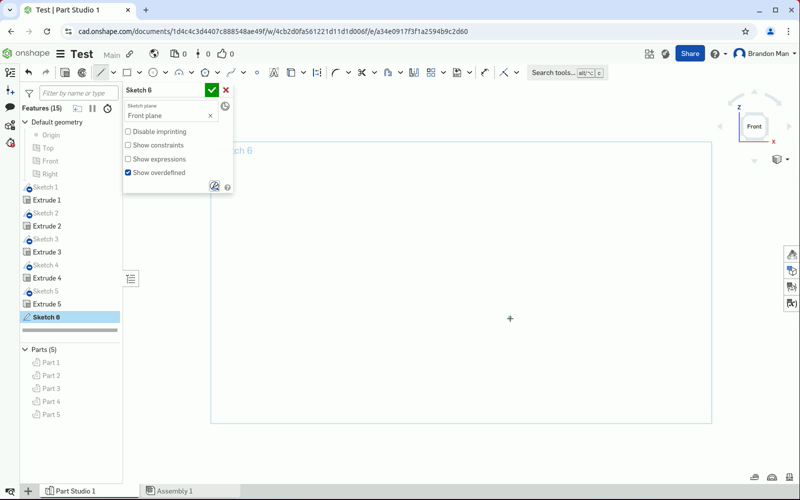
key_down(shift)
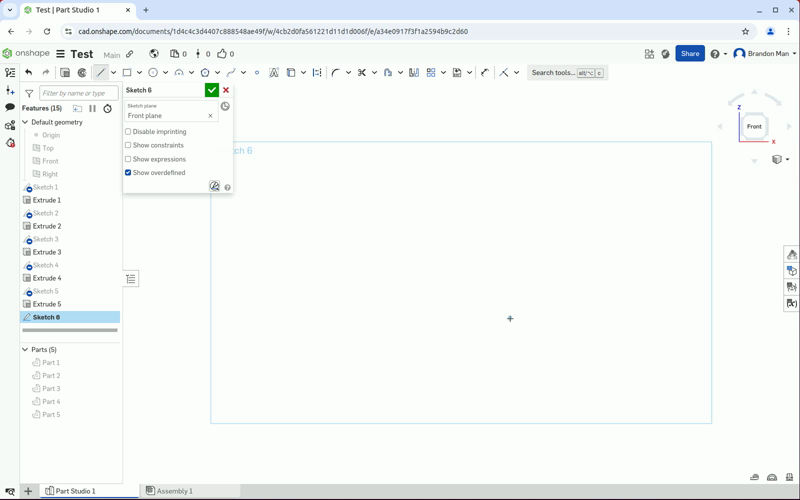
mouse_move(540, 318)
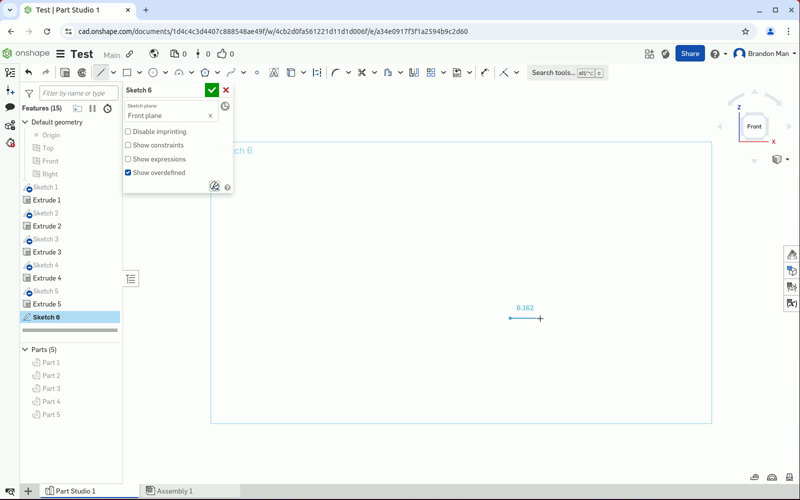
mouse_move(537, 318)
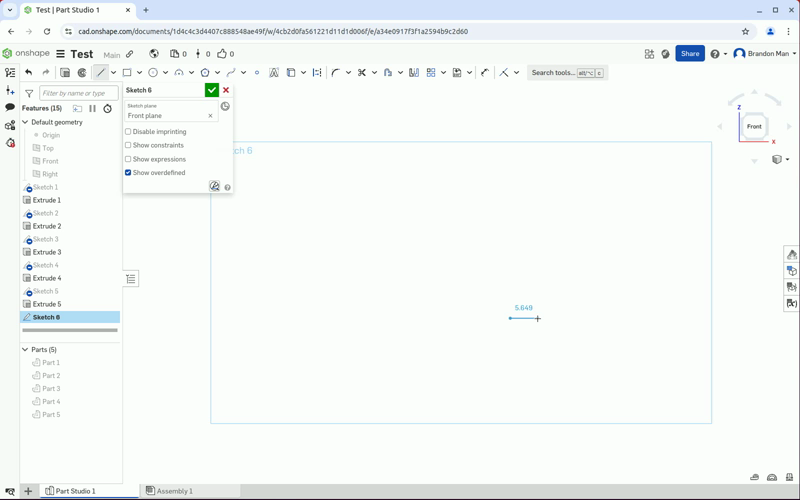
click(537, 318)
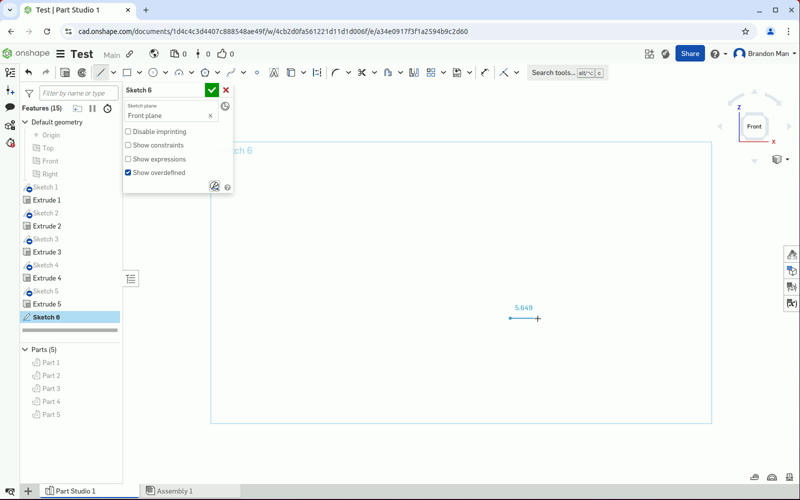
key_up(shift)
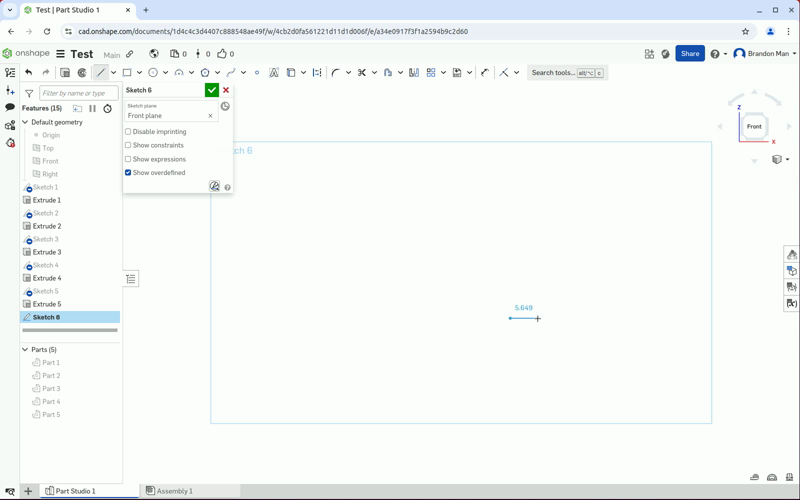
key_down(shift)
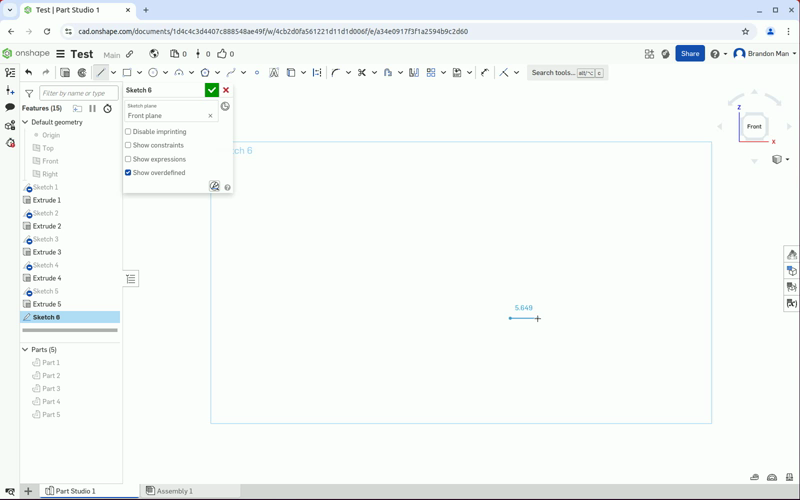
mouse_move(567, 318)
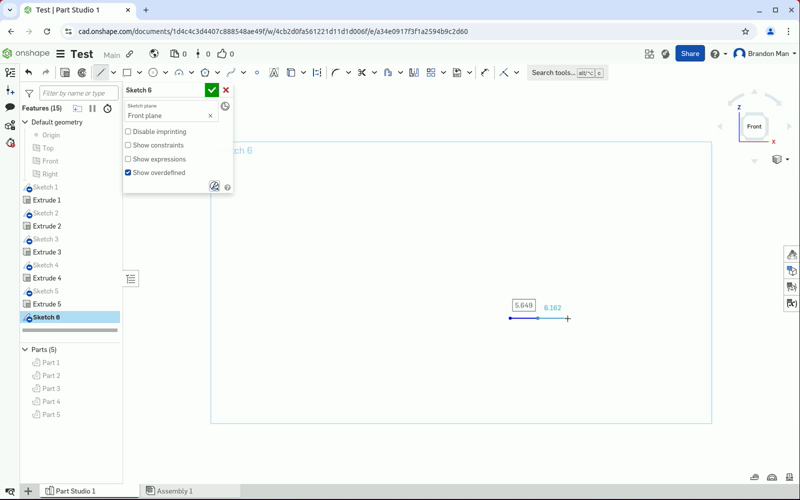
mouse_move(537, 300)
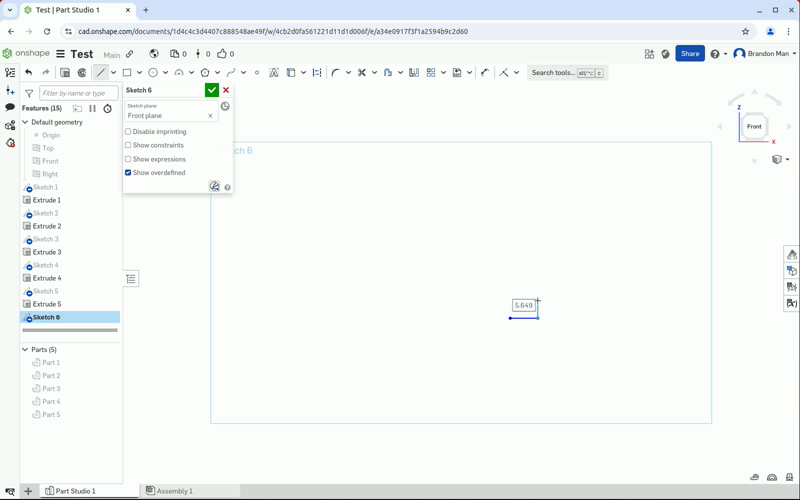
click(537, 300)
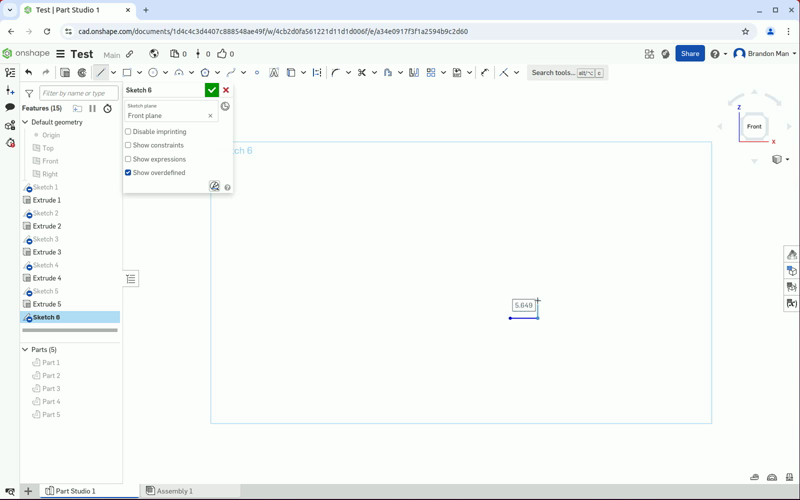
key_up(shift)
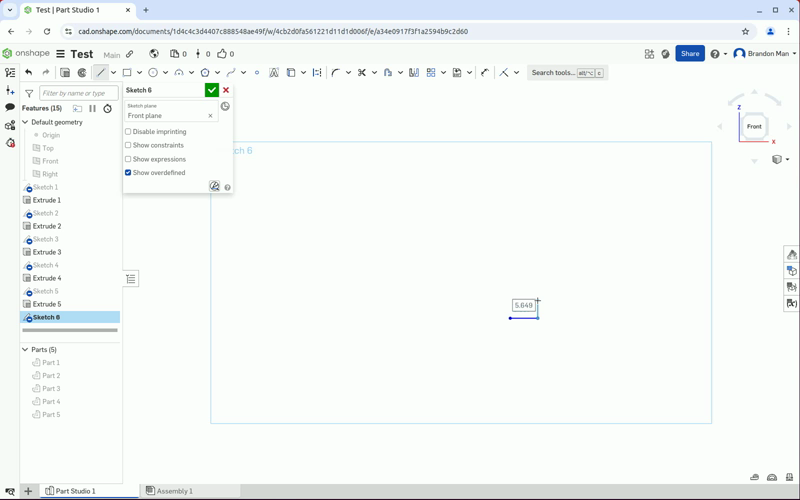
key_down(shift)
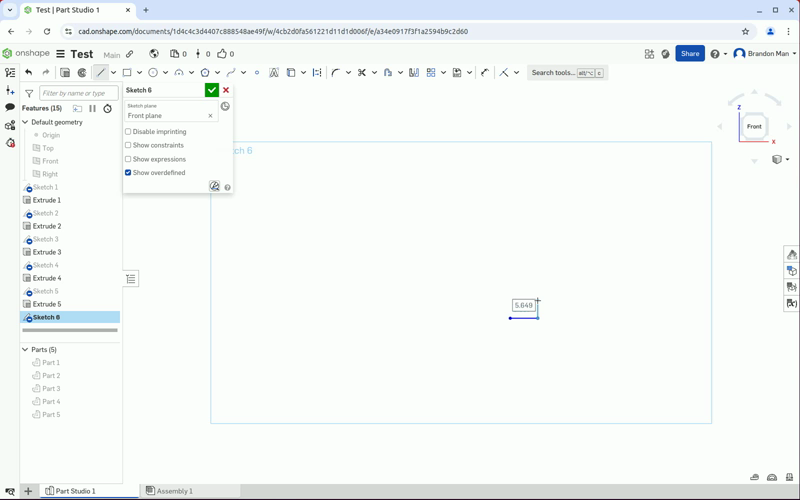
mouse_move(567, 300)
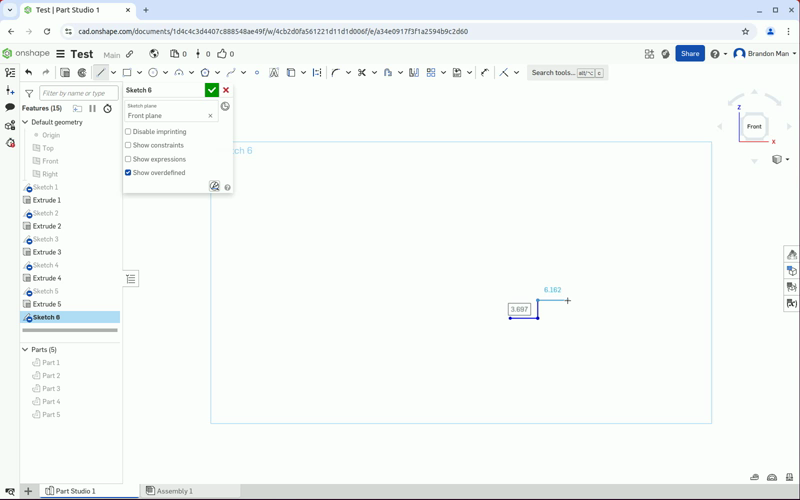
mouse_move(510, 300)
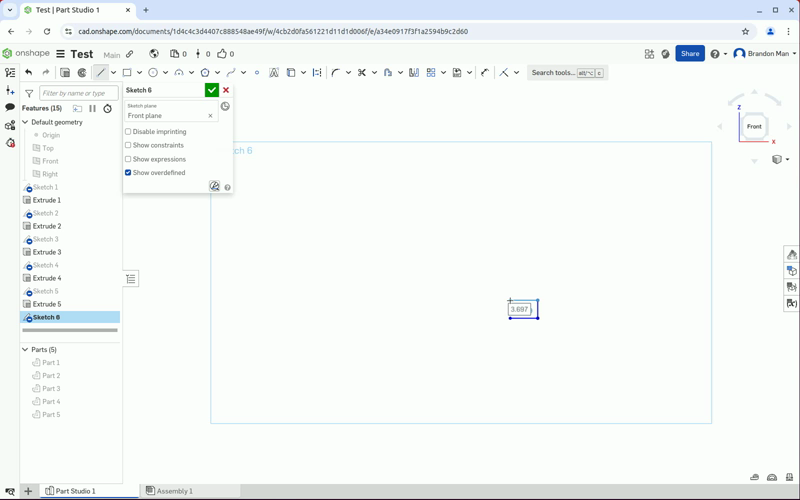
click(510, 300)
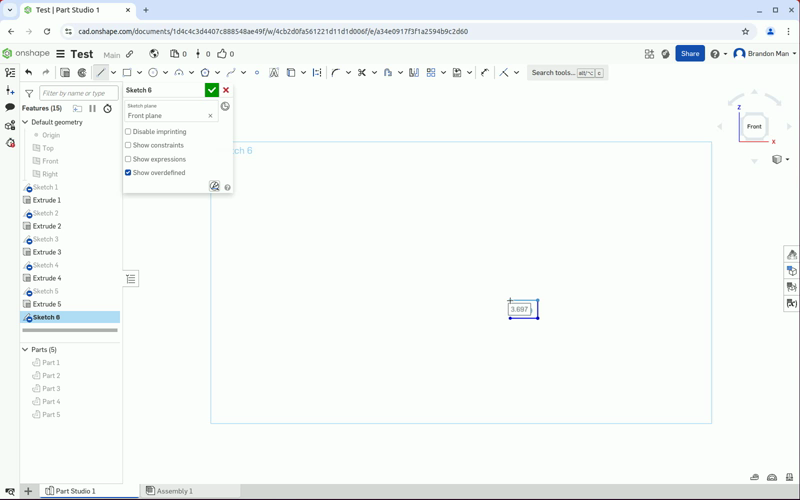
key_up(shift)
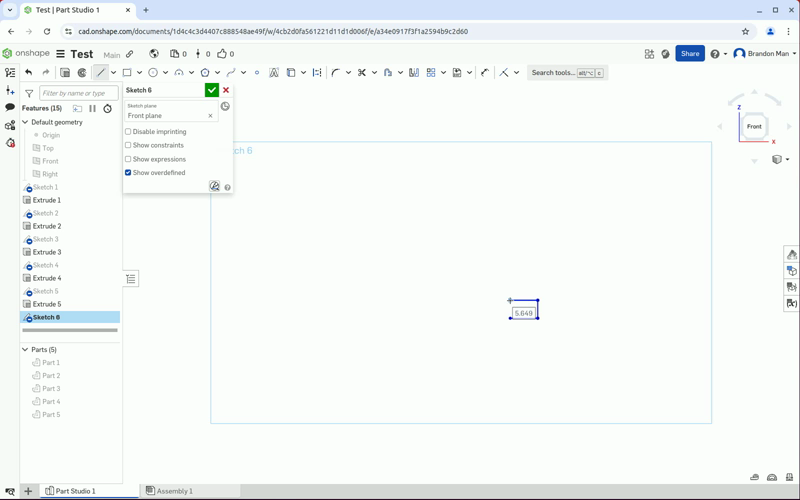
mouse_move(540, 300)
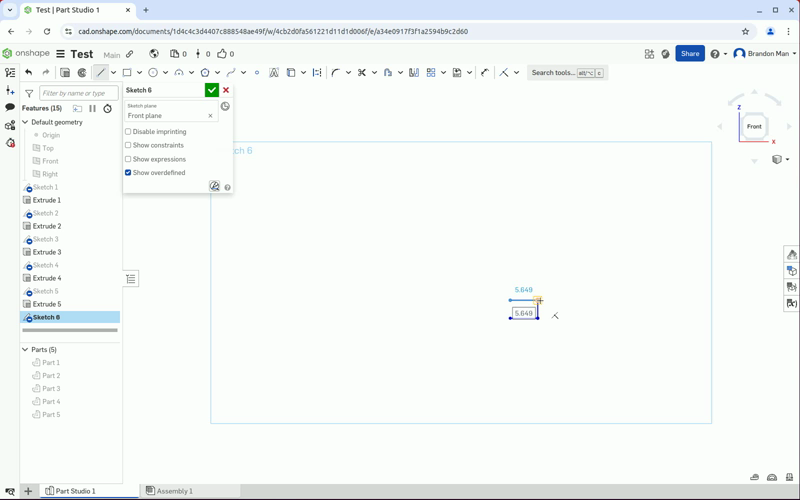
key_down(shift)
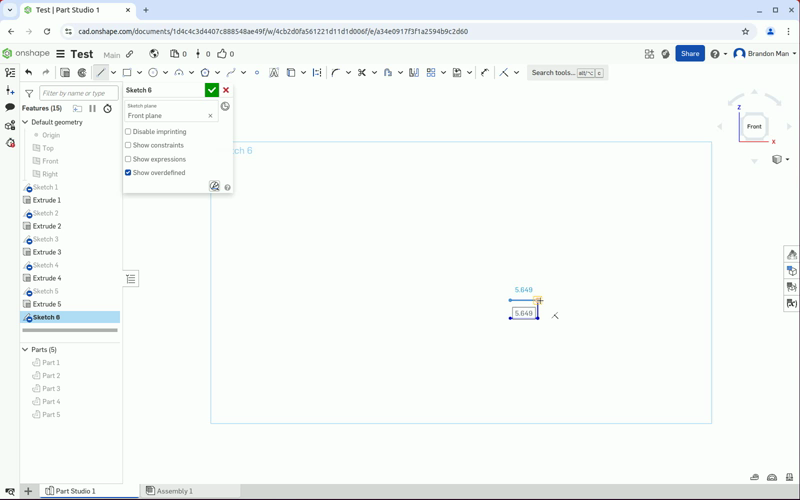
mouse_move(510, 318)
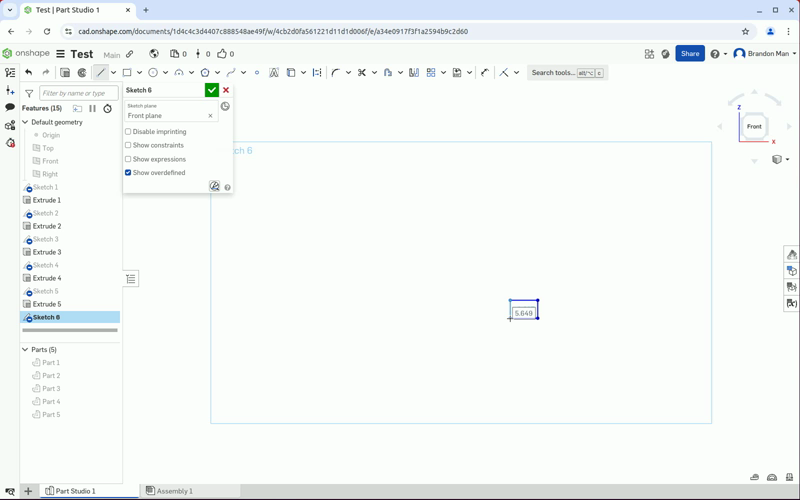
key_up(shift)
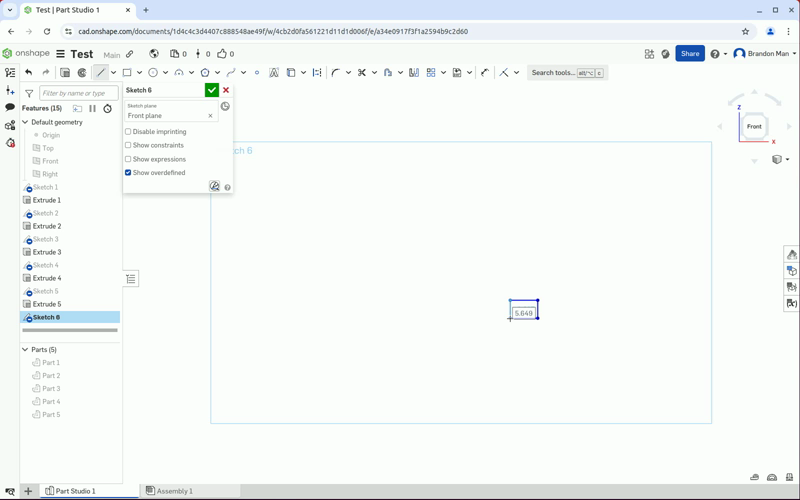
click(510, 318)
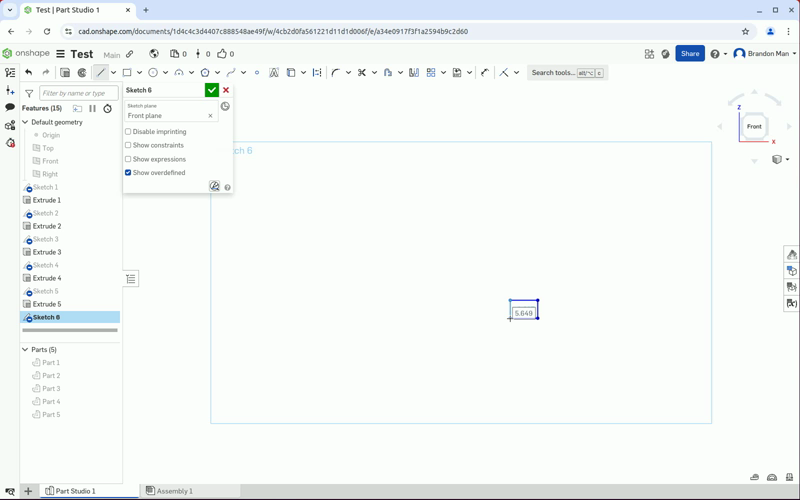
key(esc)
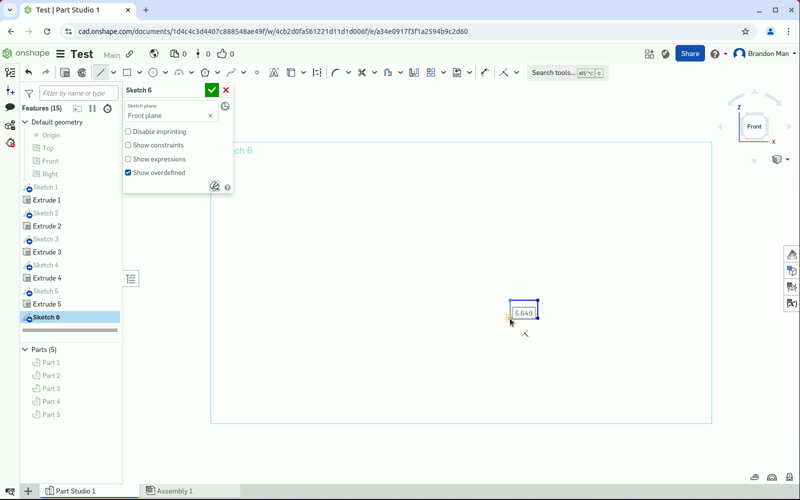
mouse_move(534, 313)
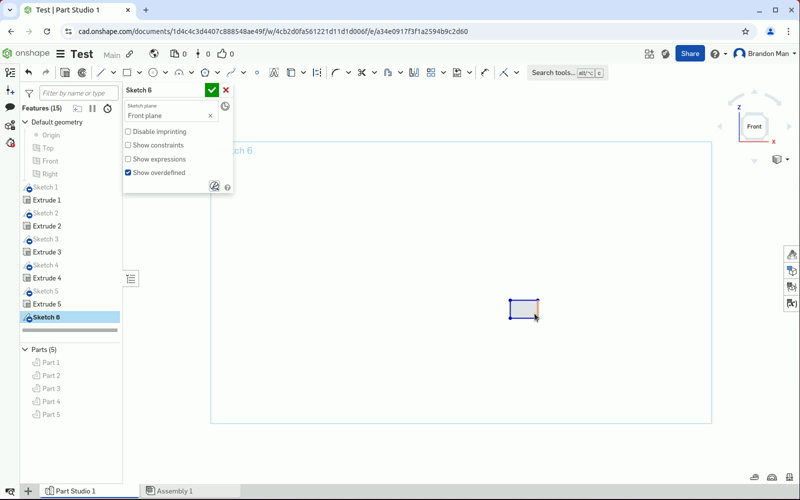
scroll(6)
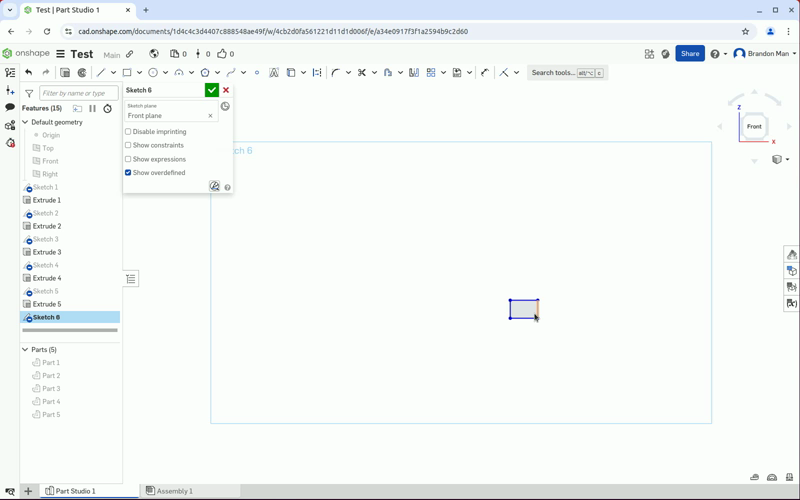
scroll(6)
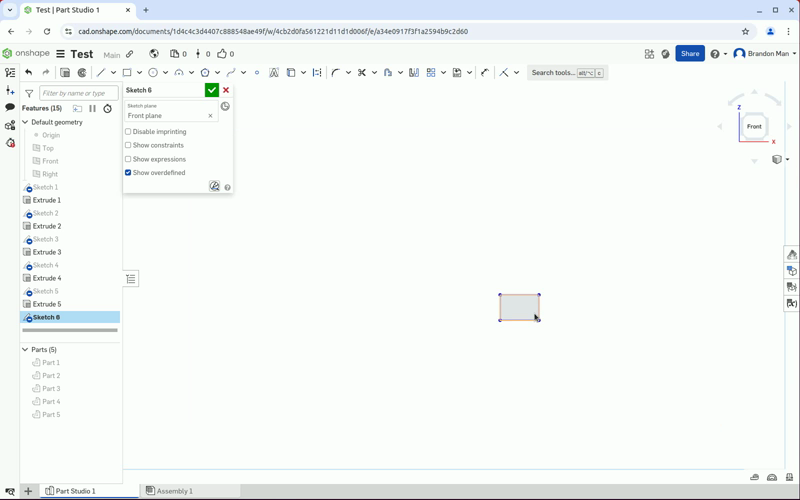
scroll(6)
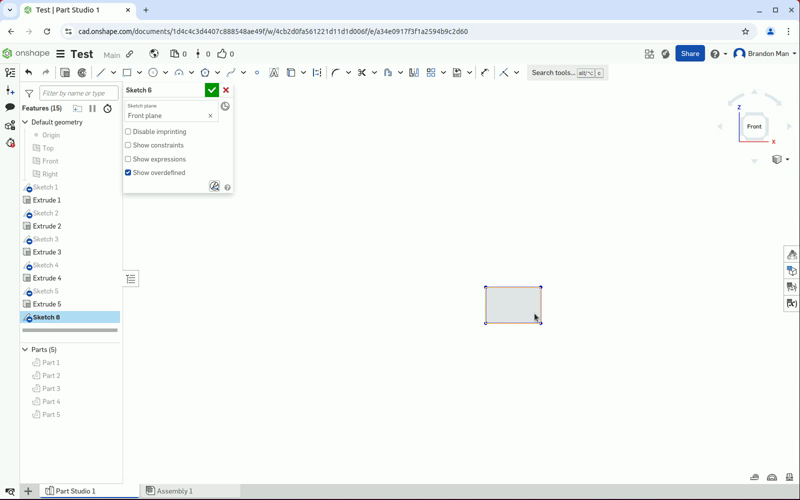
scroll(6)
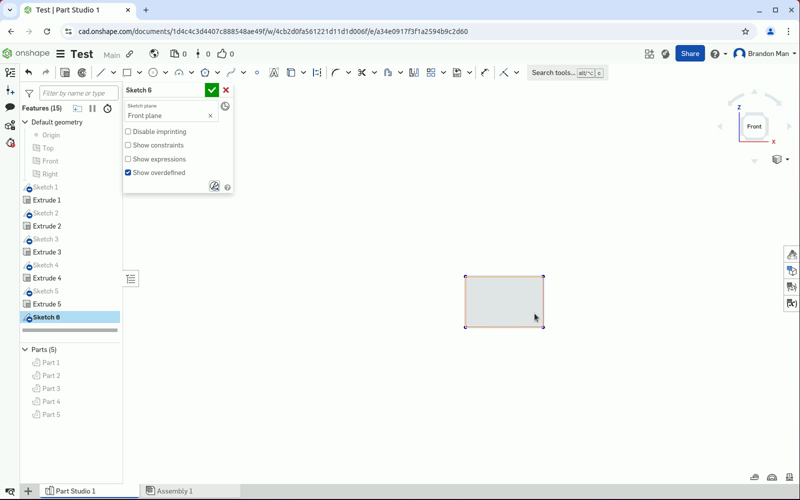
scroll(6)
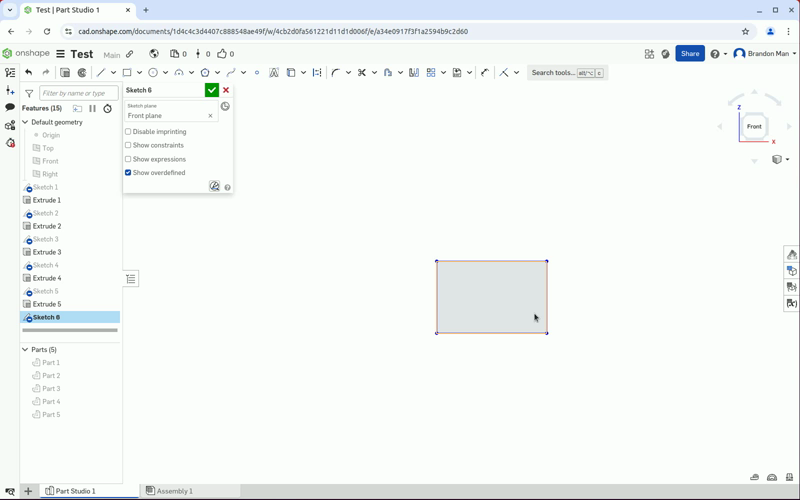
scroll(6)
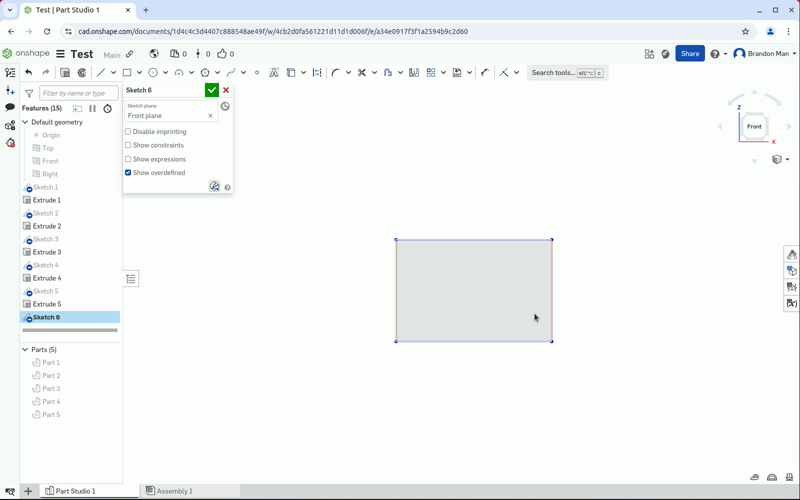
scroll(6)
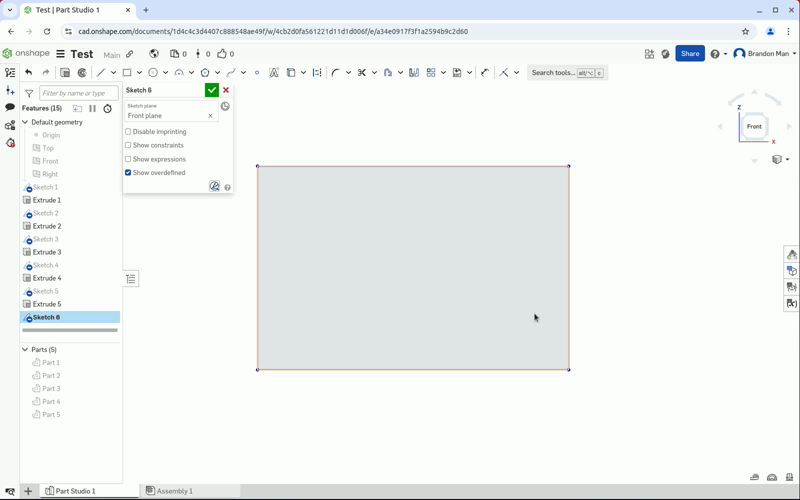
click(534, 313)
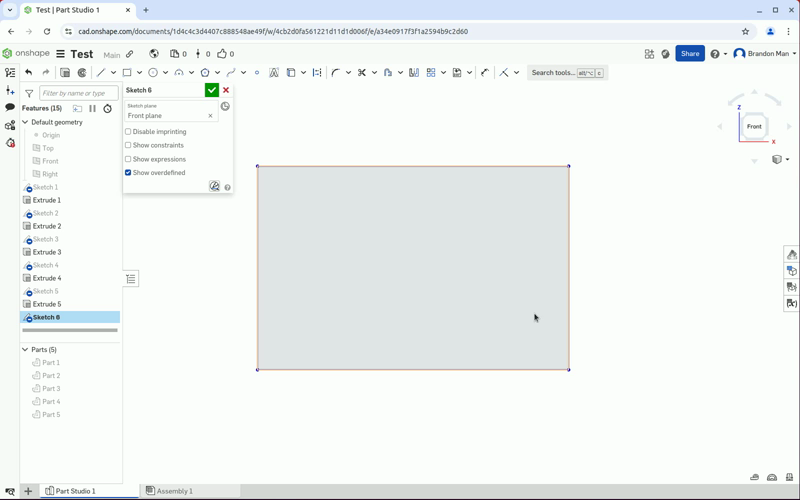
scroll(-6)
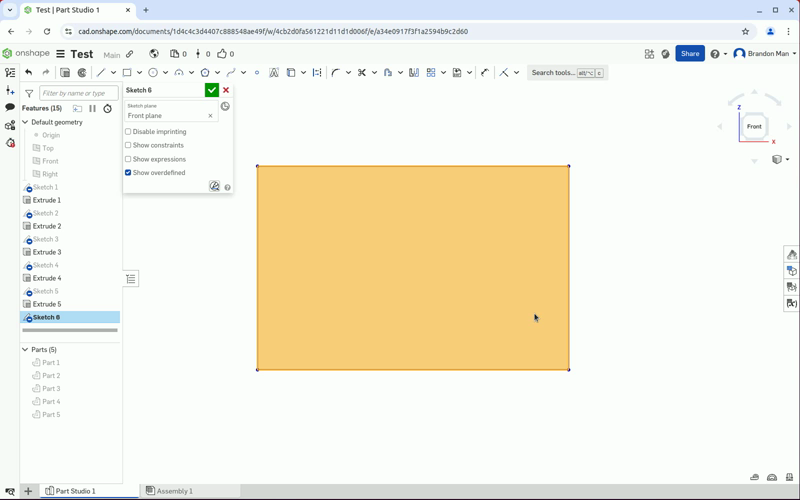
scroll(-6)
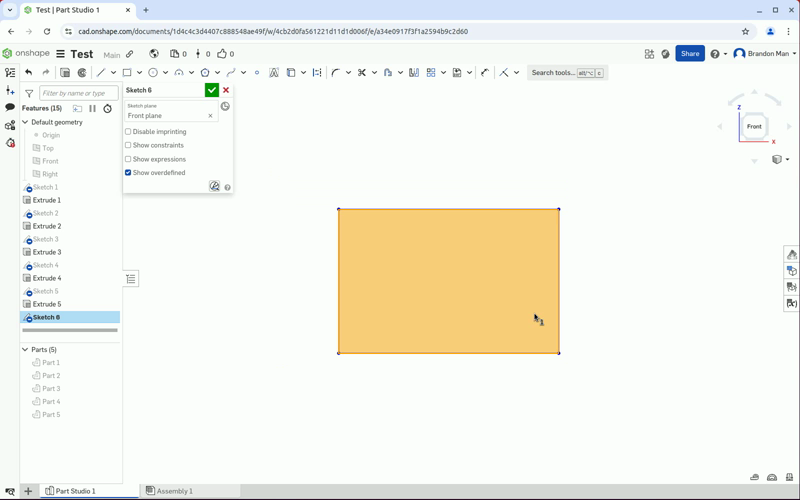
scroll(-6)
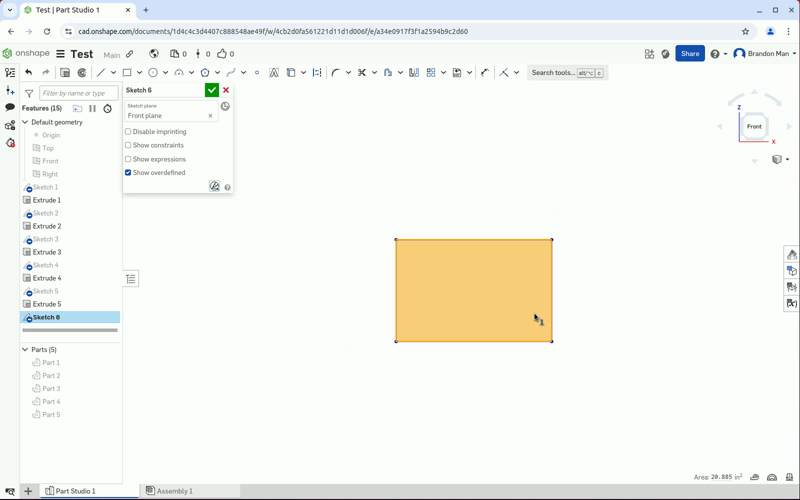
scroll(-6)
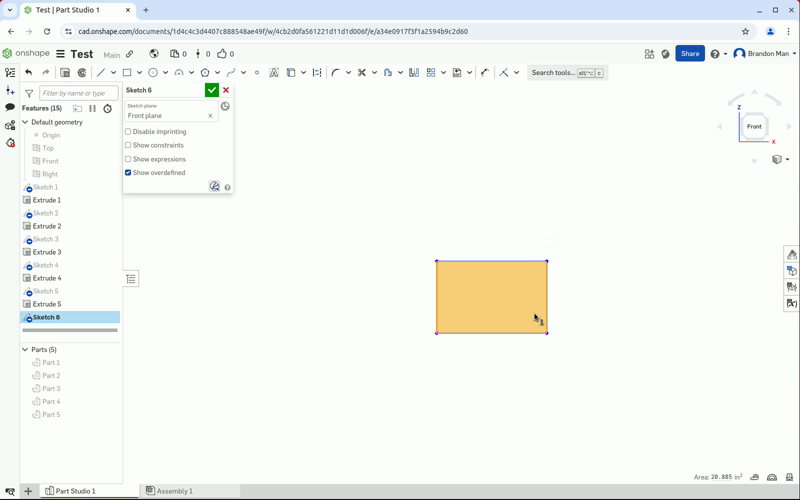
scroll(-6)
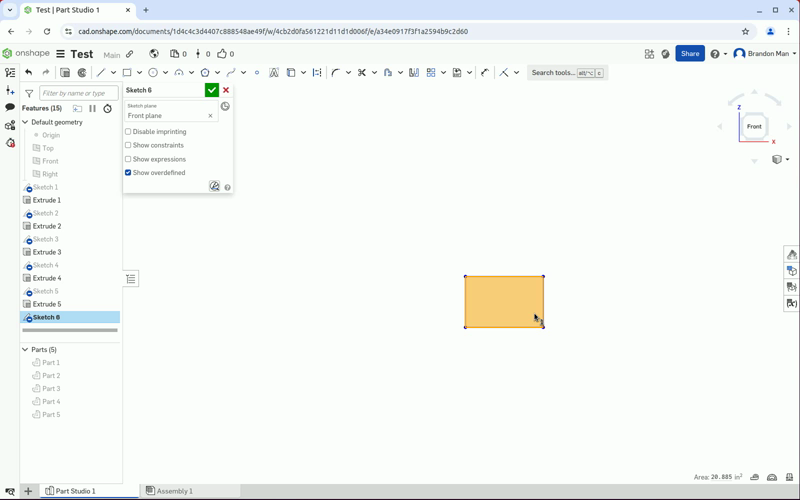
scroll(-6)
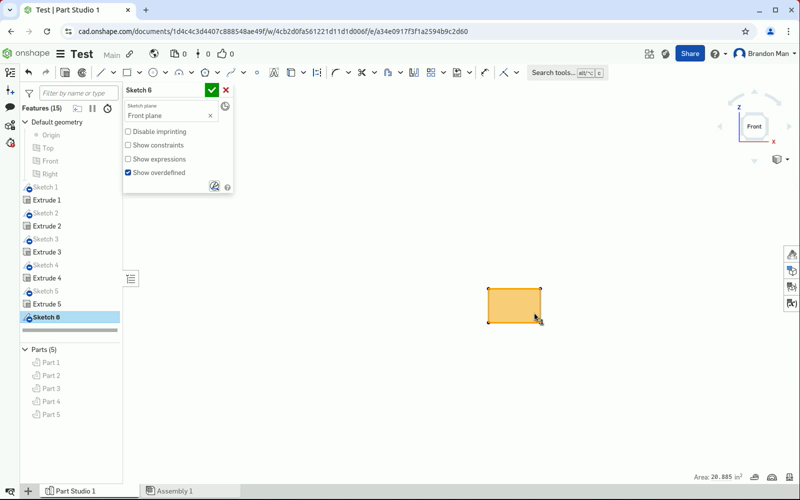
scroll(-6)
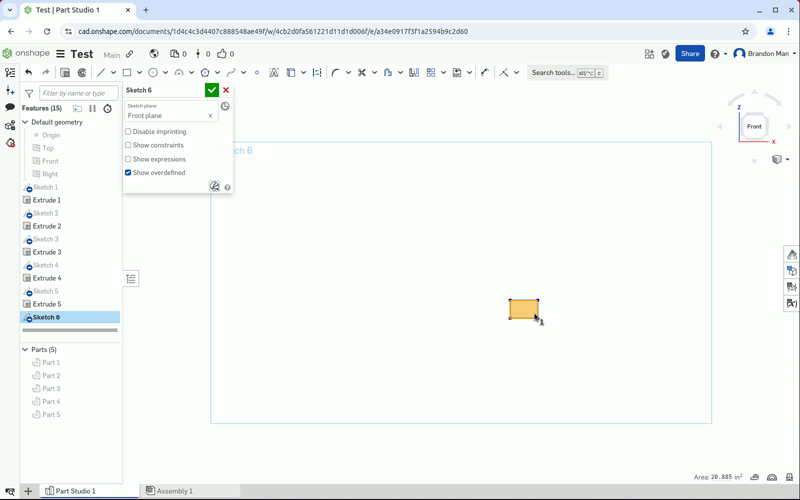
mouse_move(73, 352)
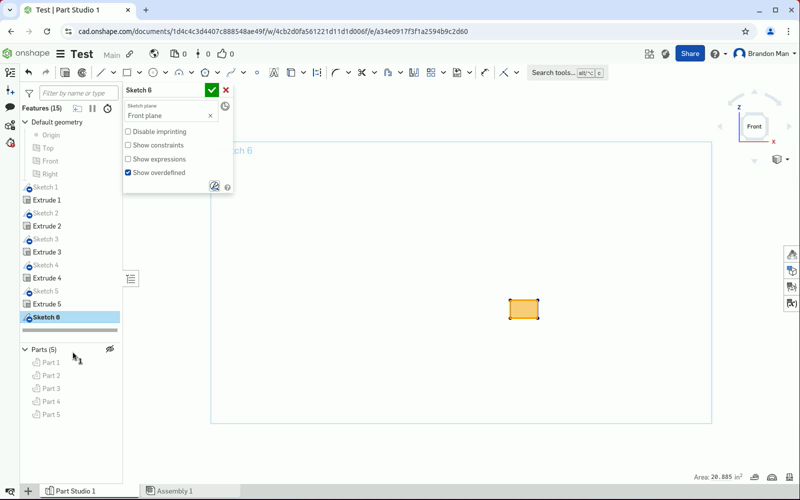
key(shift+y)
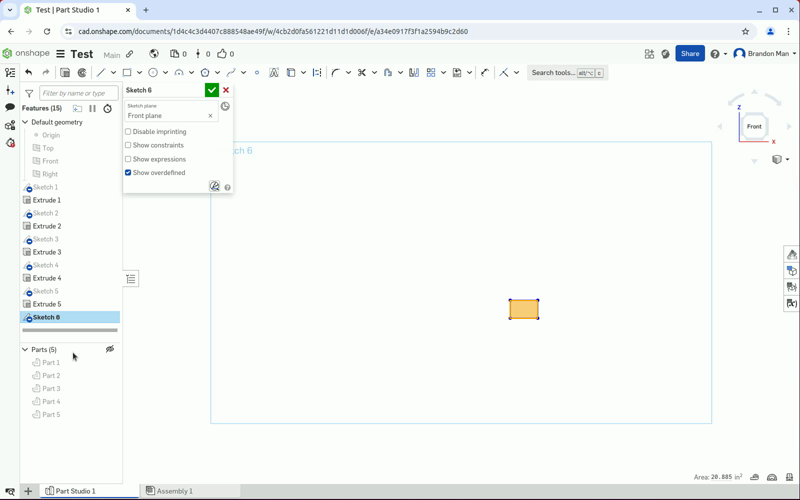
key(shift+e)
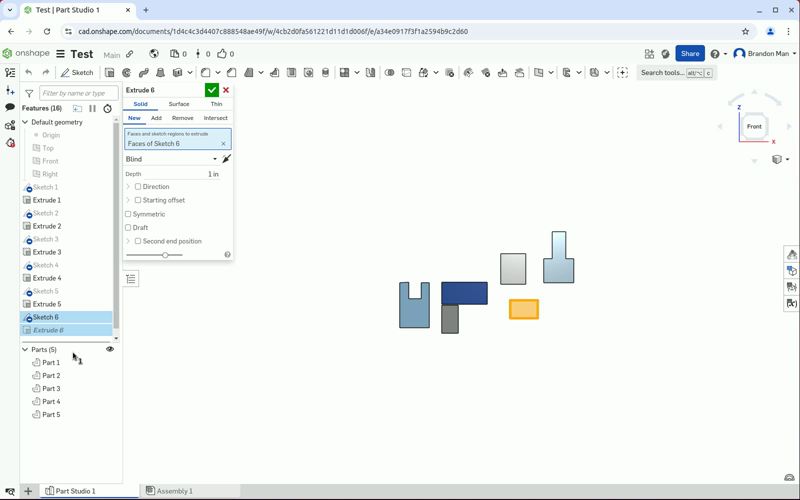
mouse_move(143, 106)
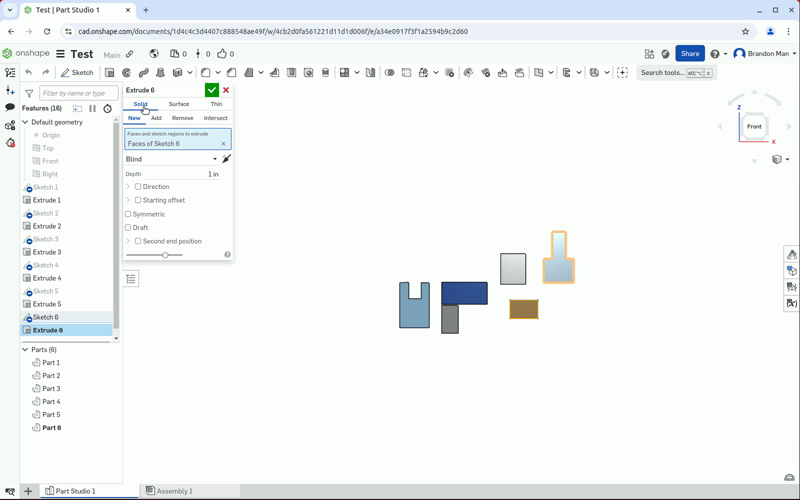
click(143, 106)
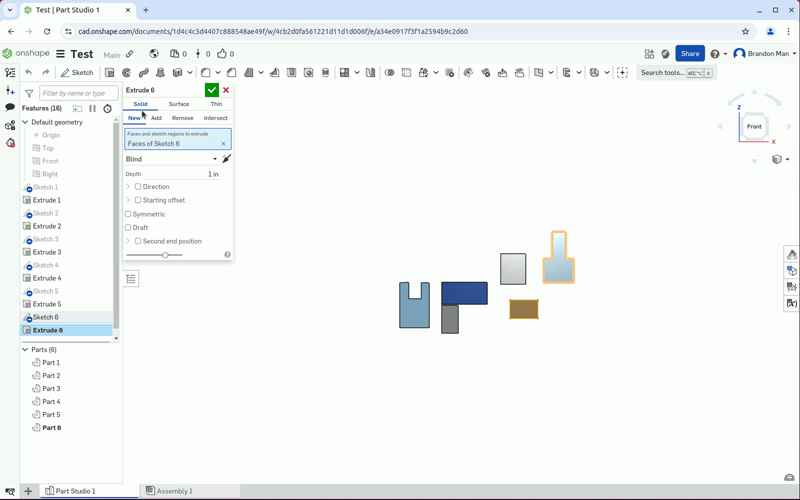
mouse_move(137, 120)
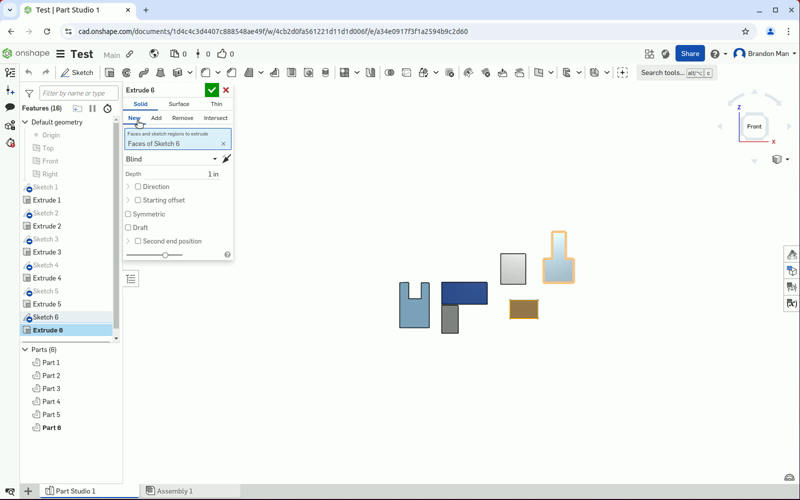
click(137, 120)
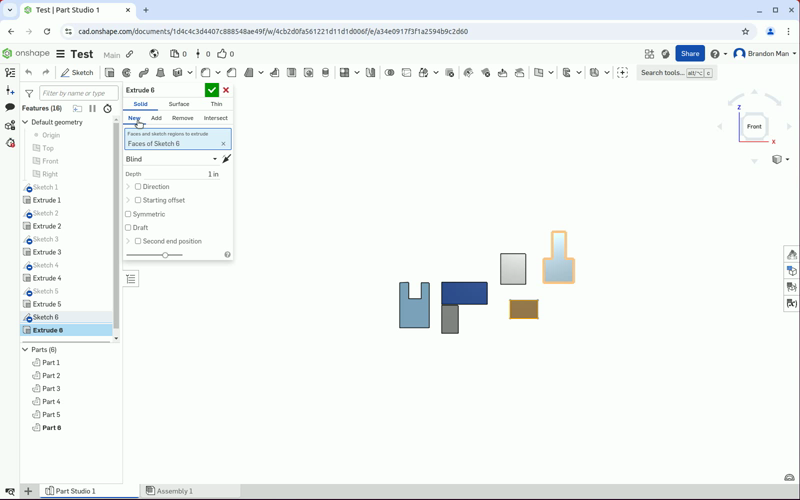
key(tab, 4)
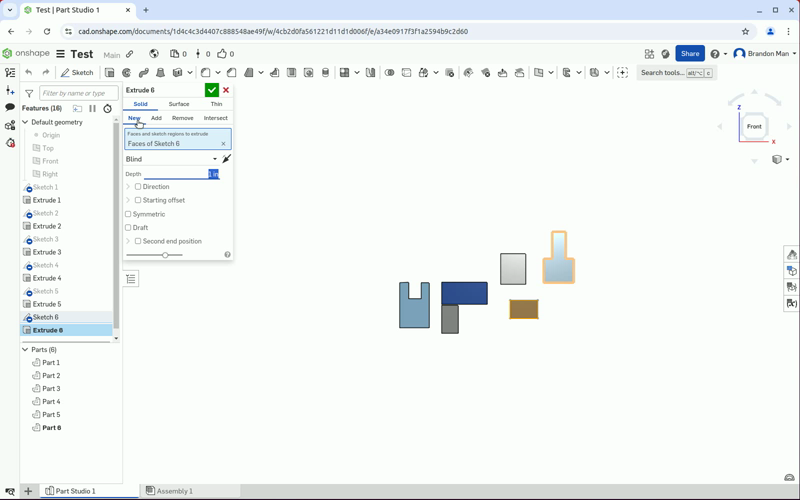
text(0.481)
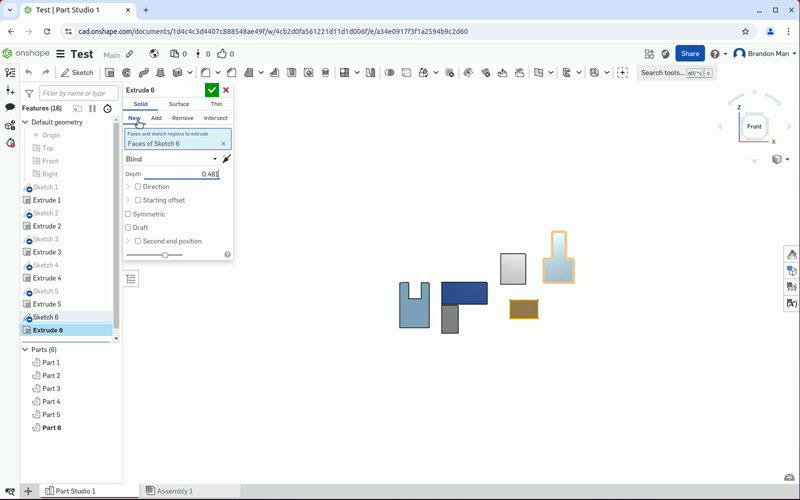
key(enter)
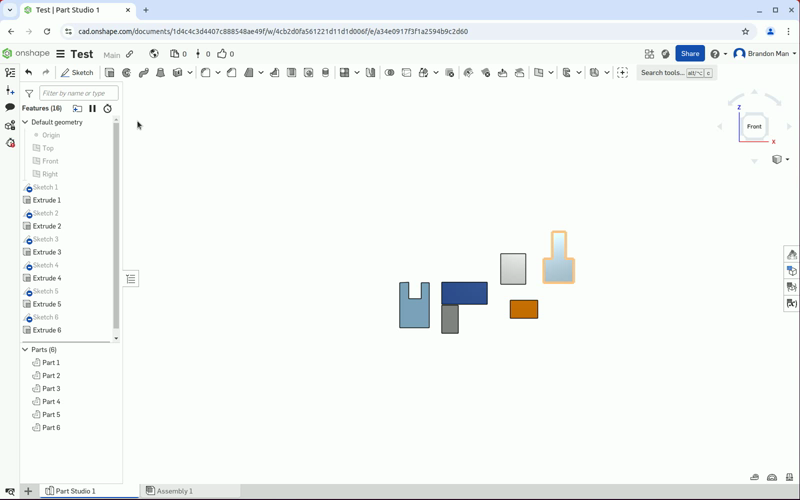
key(shift+h)
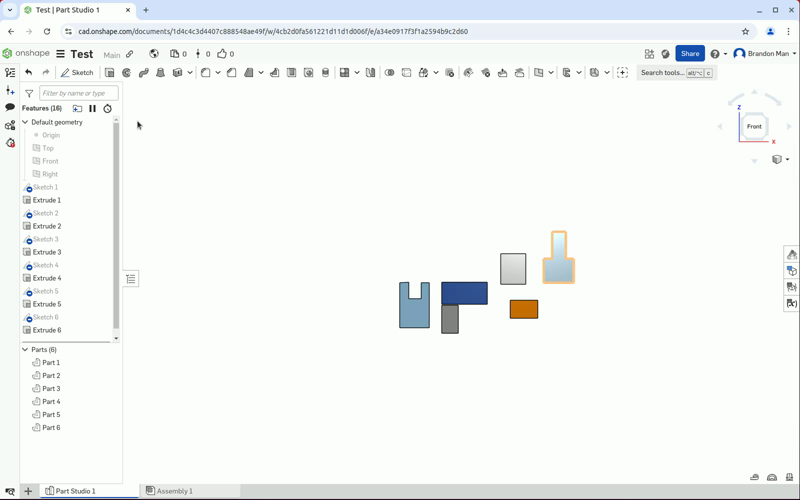
key(shift+h)
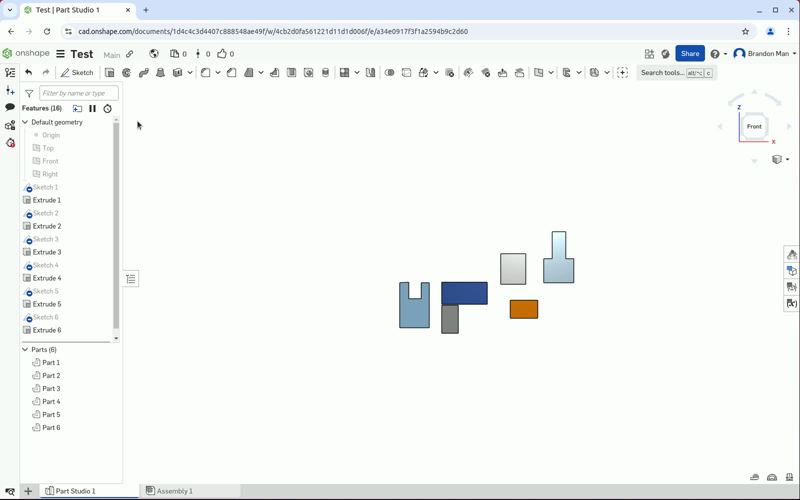
mouse_move(69, 189)
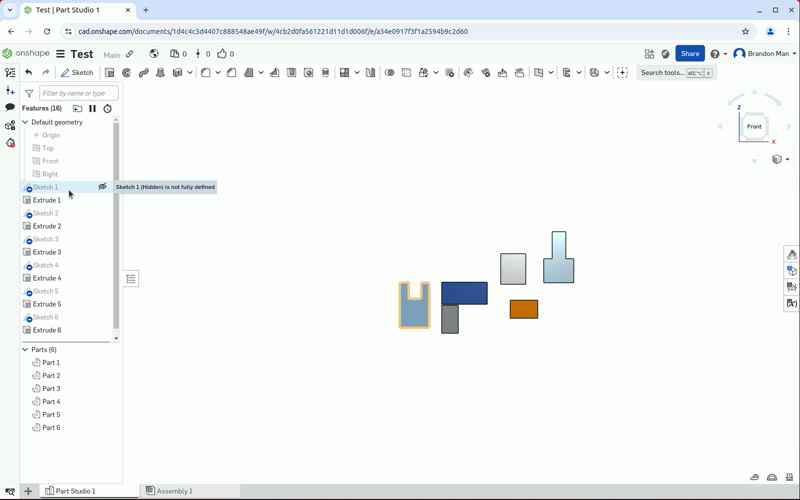
click(69, 189)
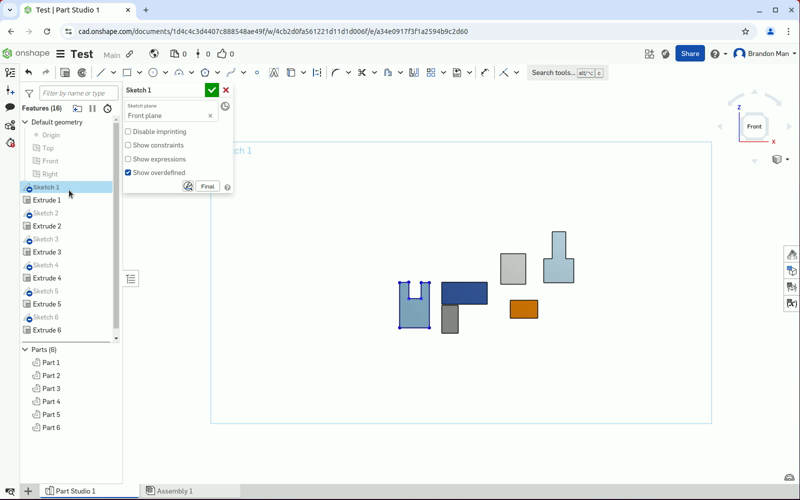
mouse_move(229, 92)
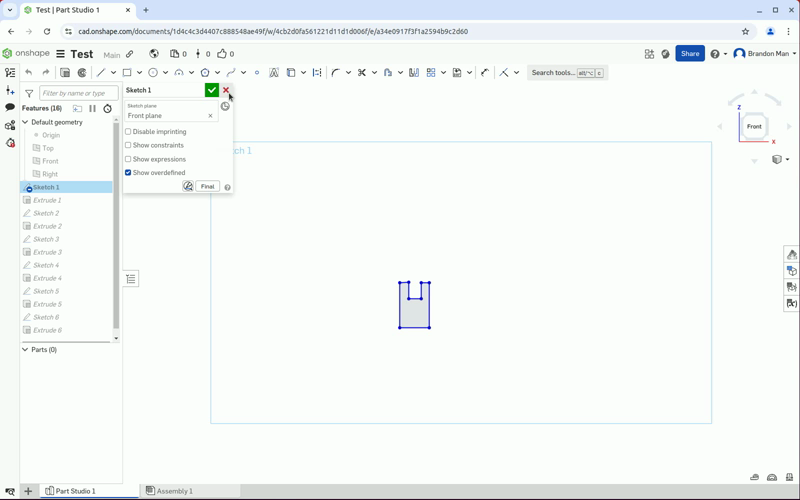
click(229, 92)
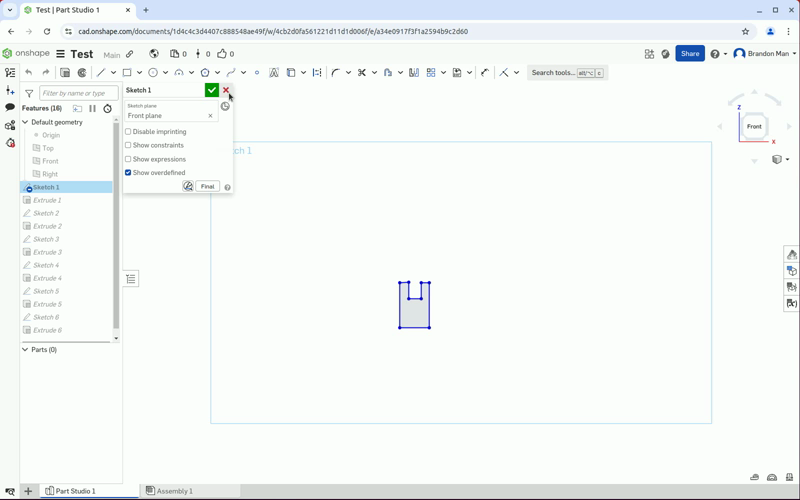
key(shift+s)
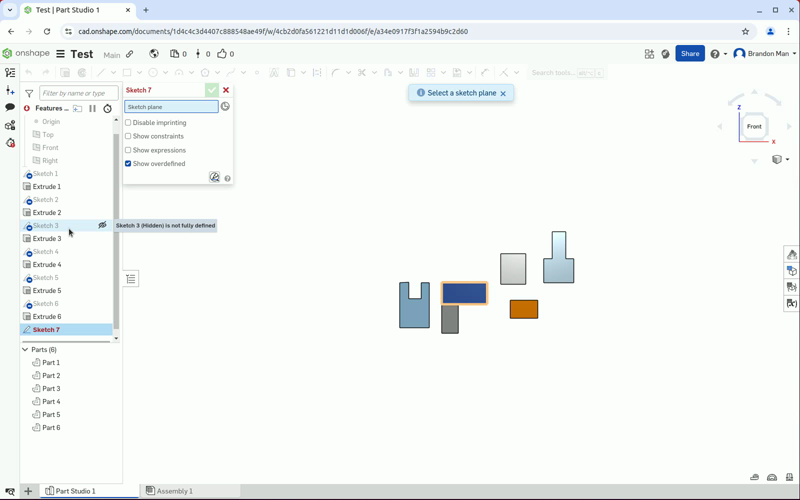
scroll(3)
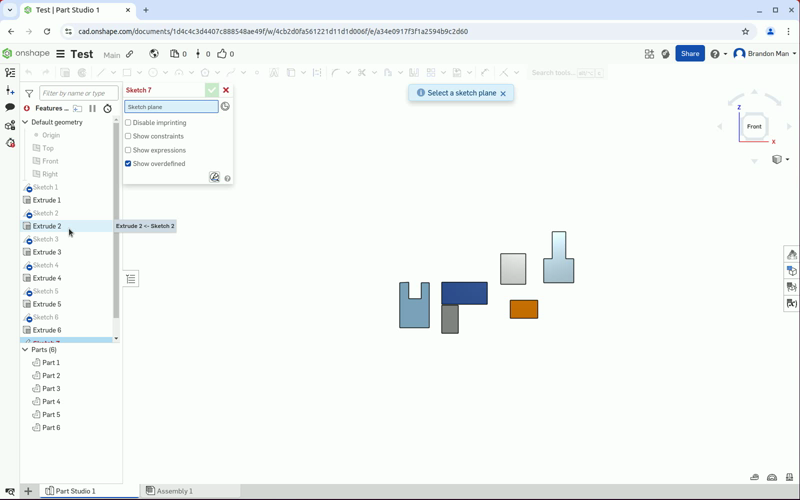
mouse_move(69, 163)
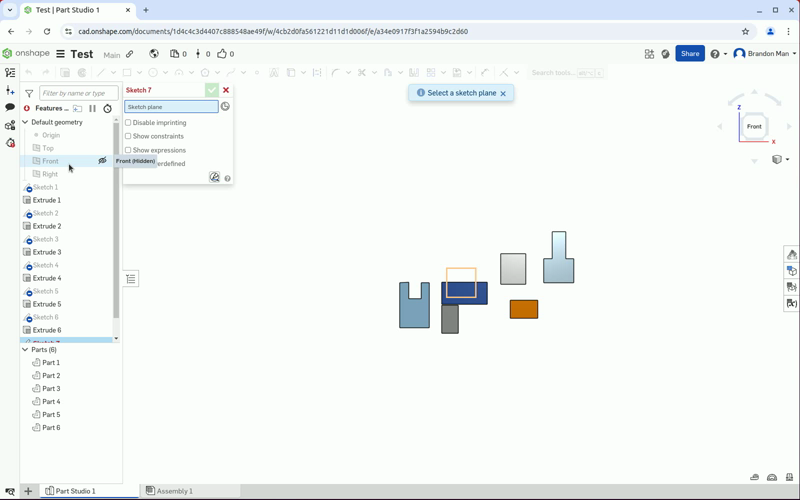
click(69, 163)
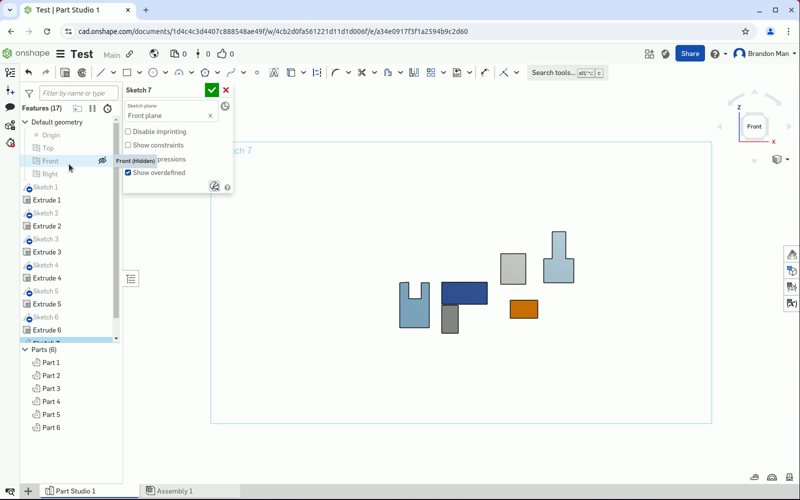
mouse_move(73, 352)
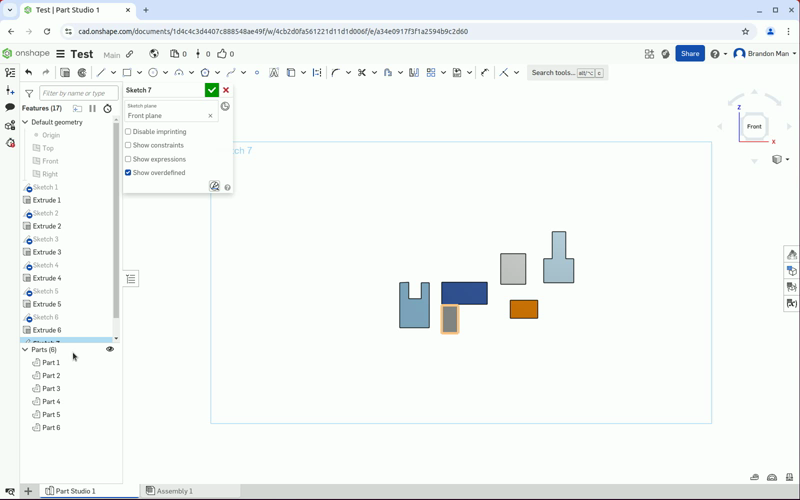
key(y)
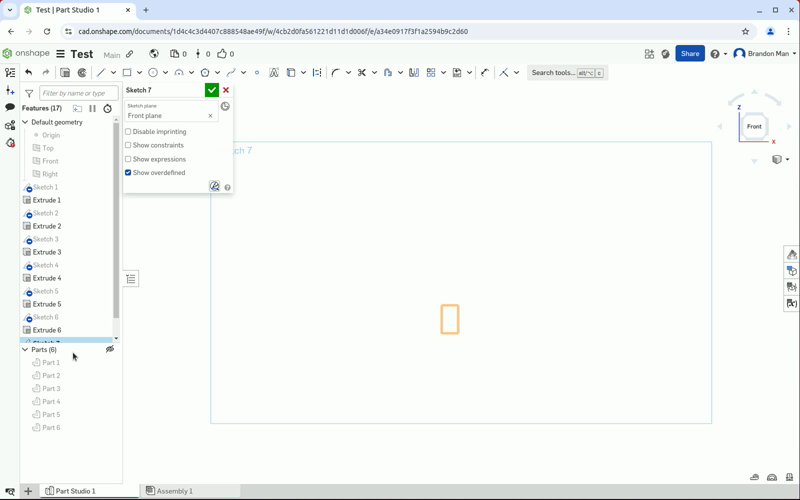
key(l)
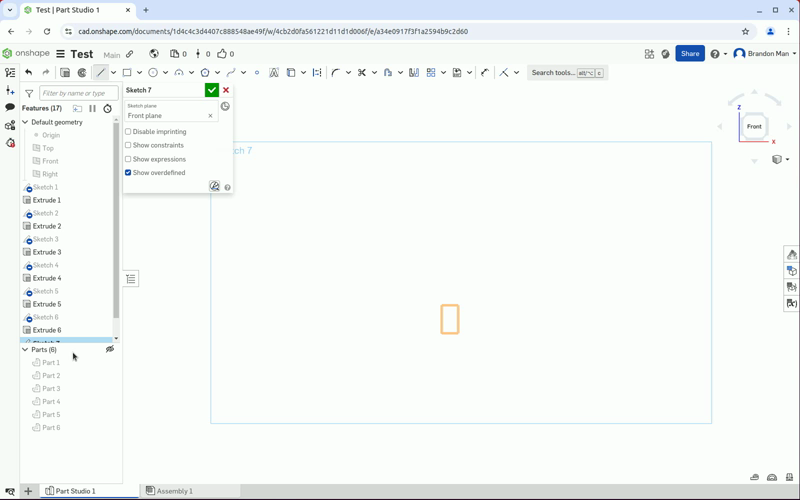
key_down(shift)
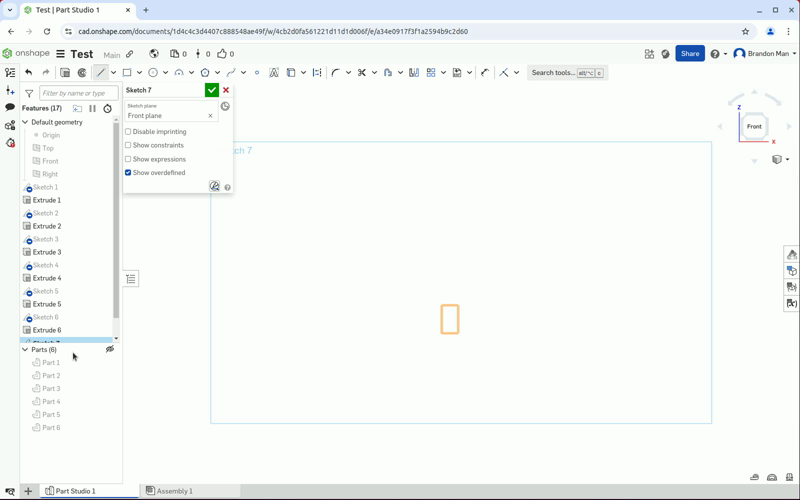
mouse_move(510, 360)
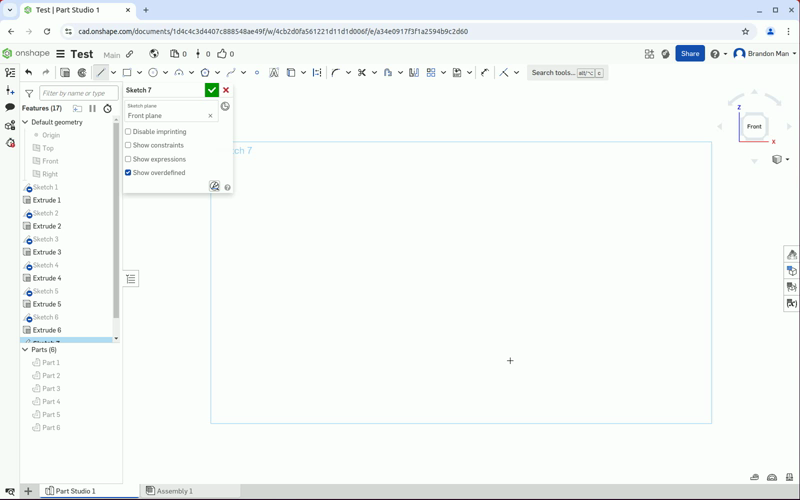
click(510, 360)
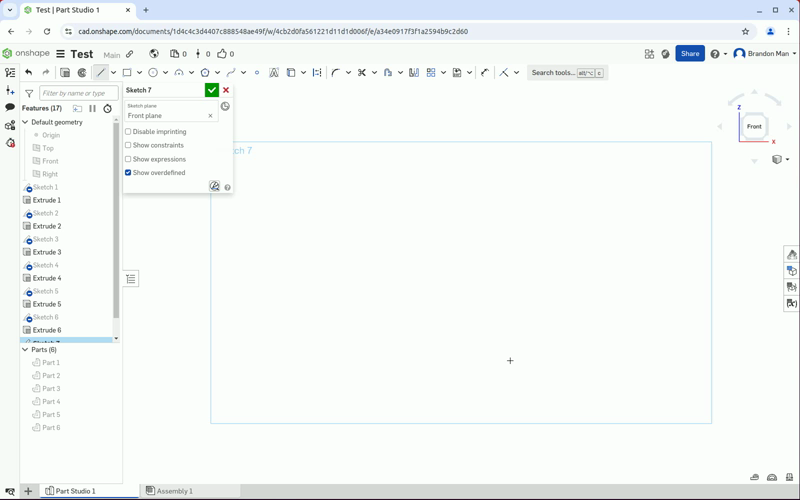
key_up(shift)
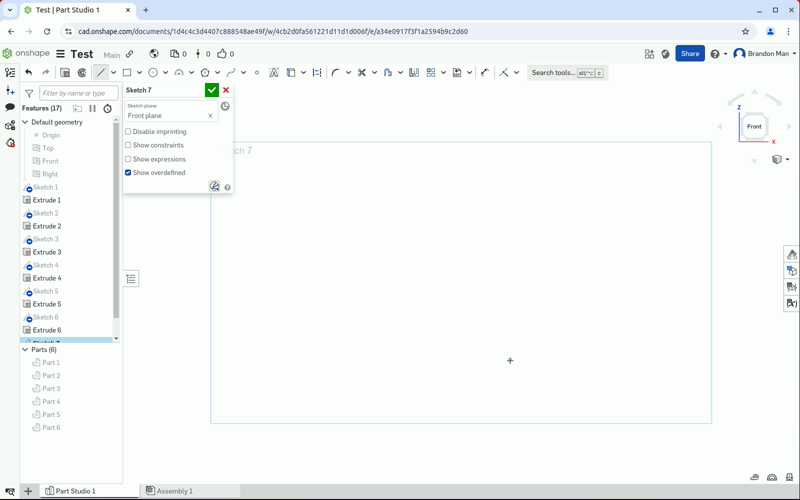
key_down(shift)
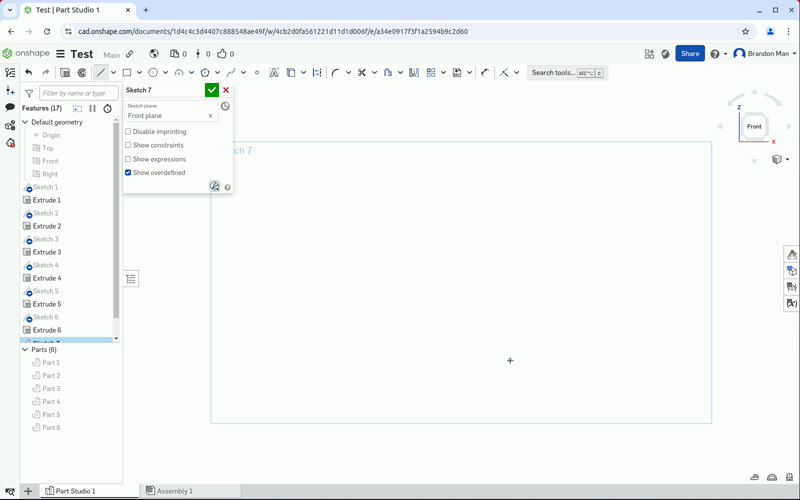
mouse_move(540, 360)
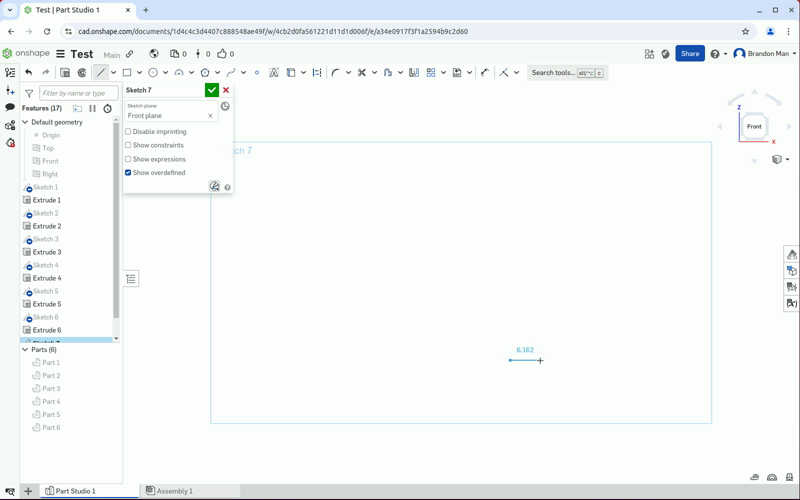
mouse_move(557, 360)
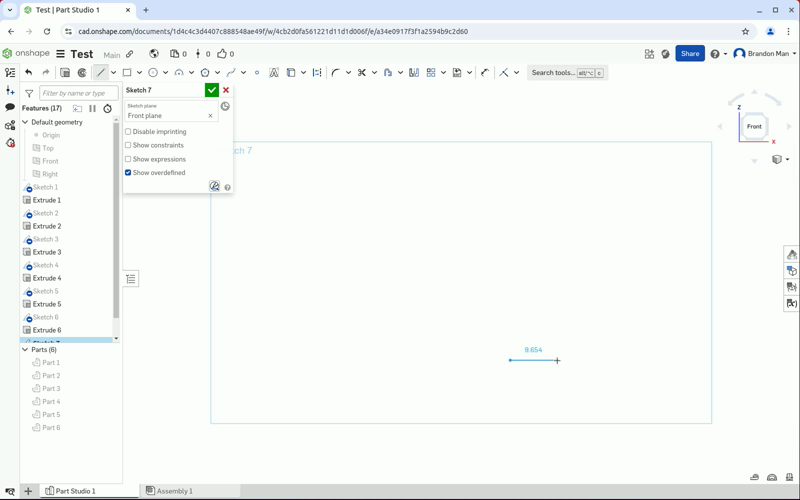
click(557, 360)
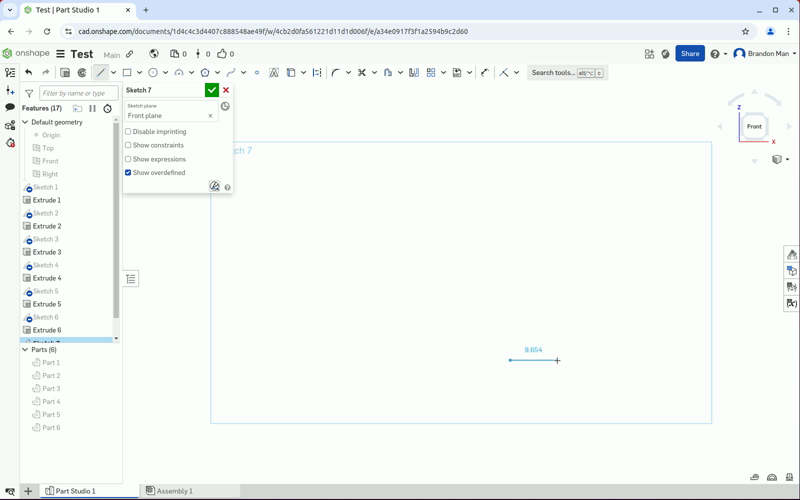
key_up(shift)
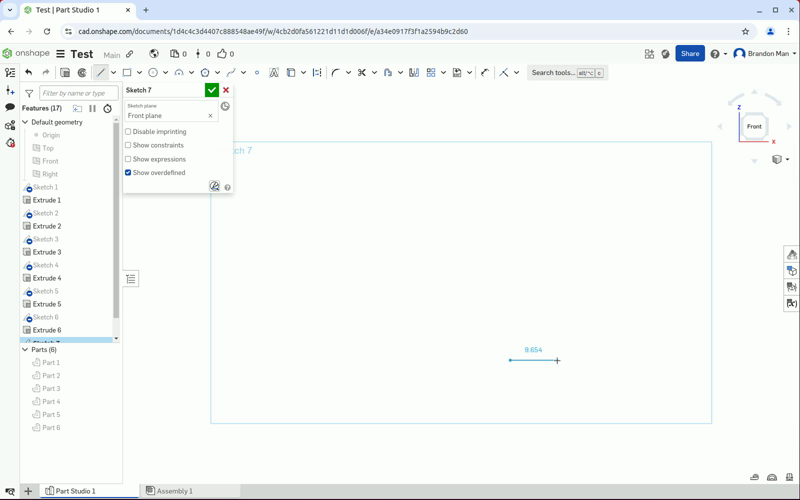
key_down(shift)
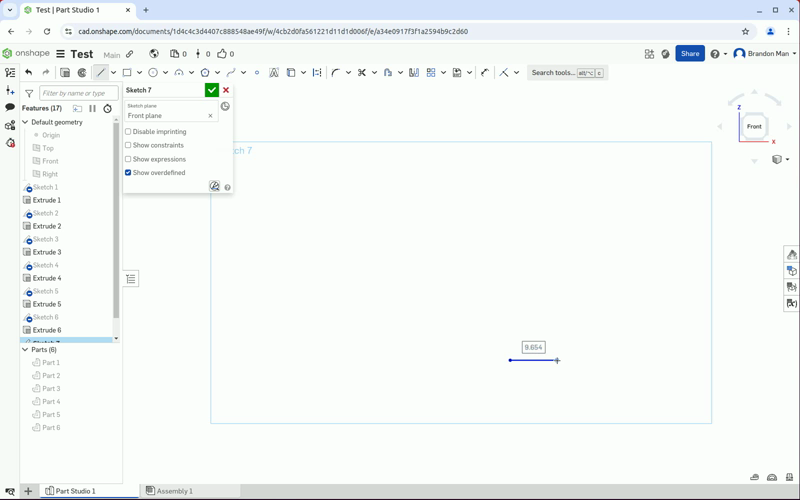
mouse_move(587, 360)
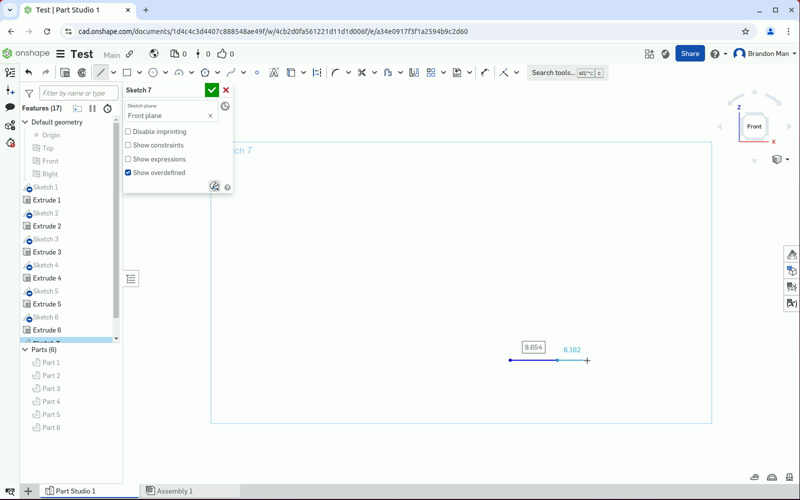
mouse_move(557, 330)
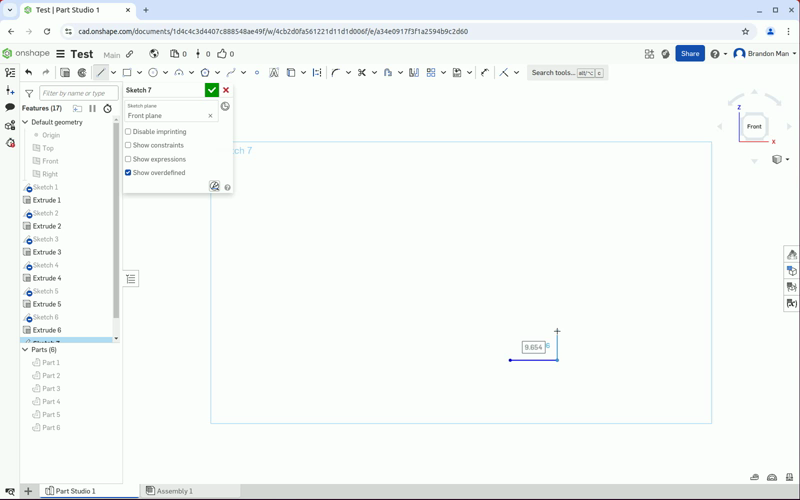
click(557, 330)
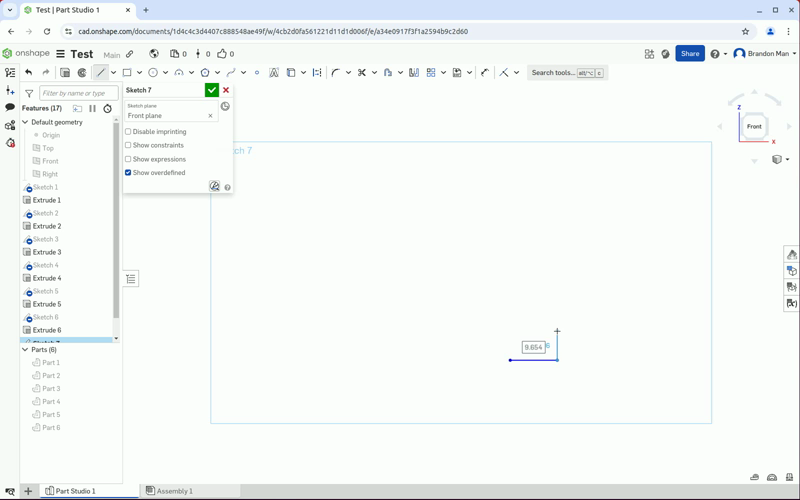
key_up(shift)
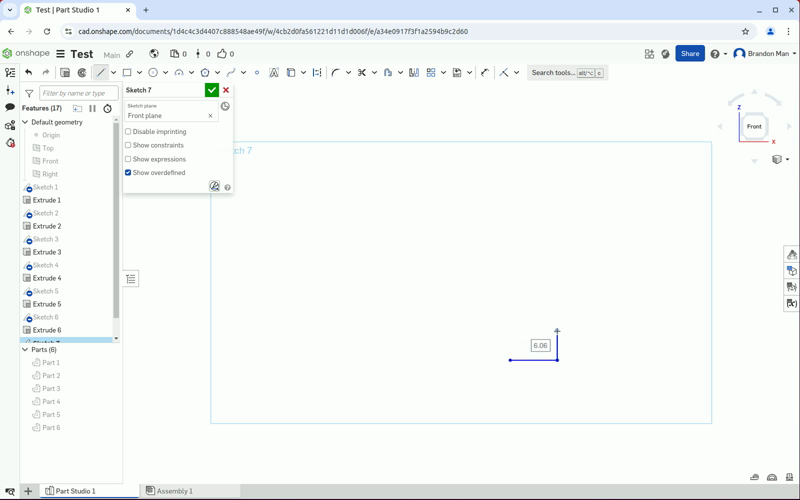
key_down(shift)
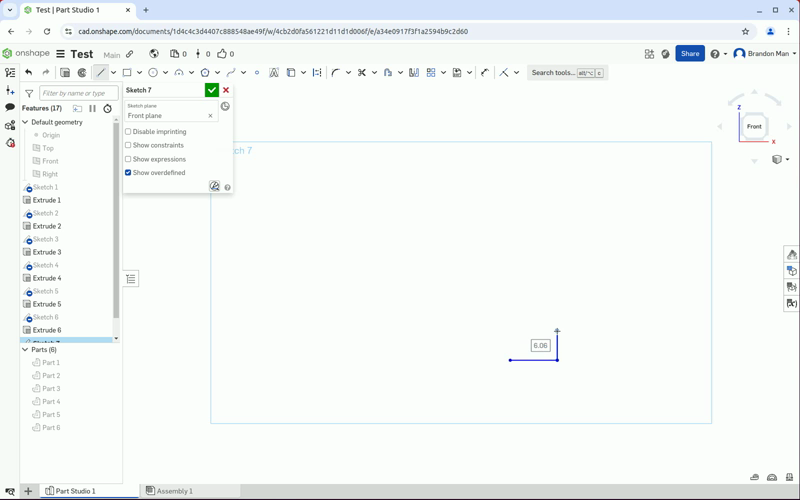
mouse_move(587, 330)
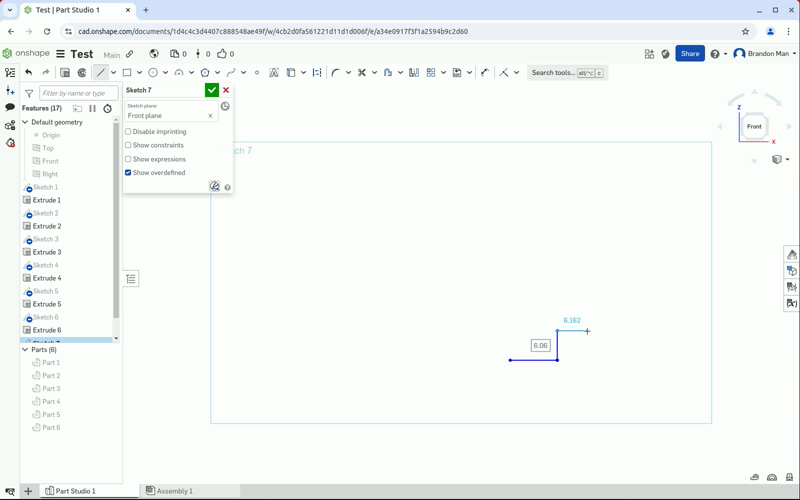
mouse_move(510, 330)
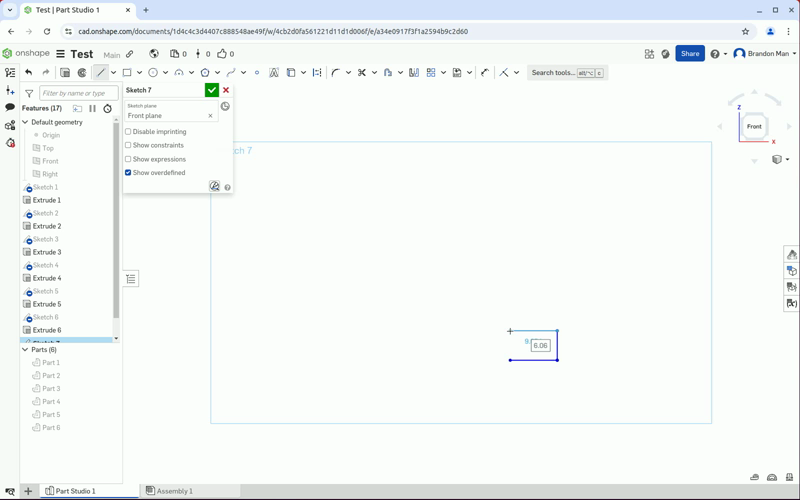
click(510, 330)
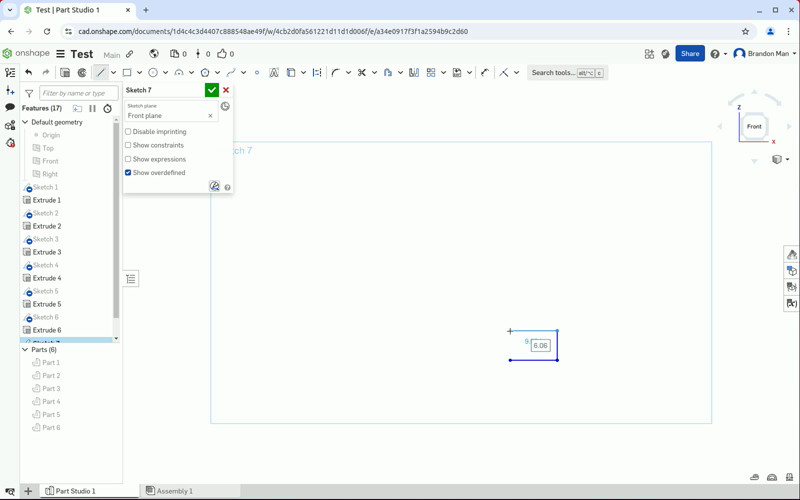
key_up(shift)
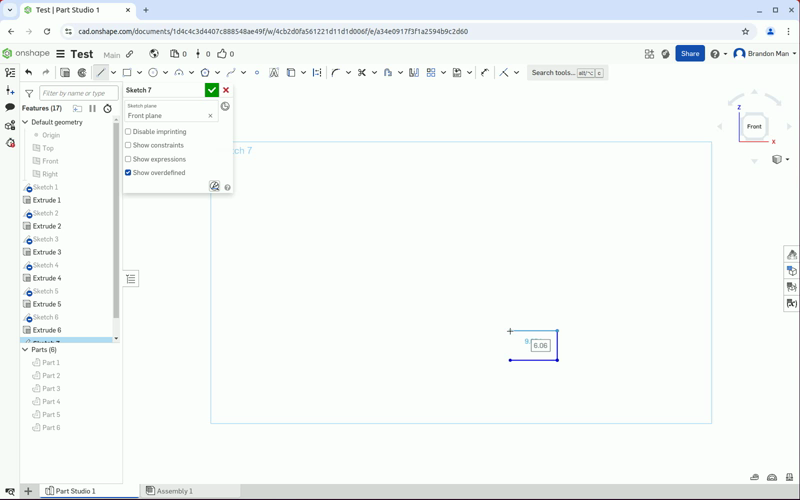
mouse_move(540, 330)
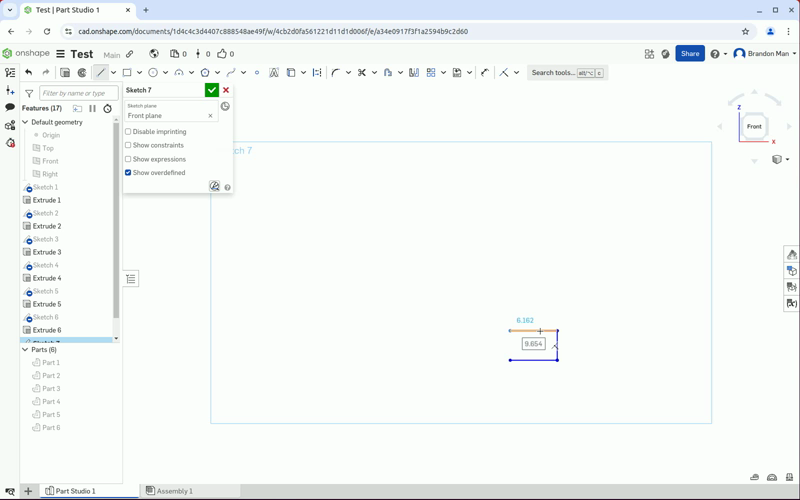
key_down(shift)
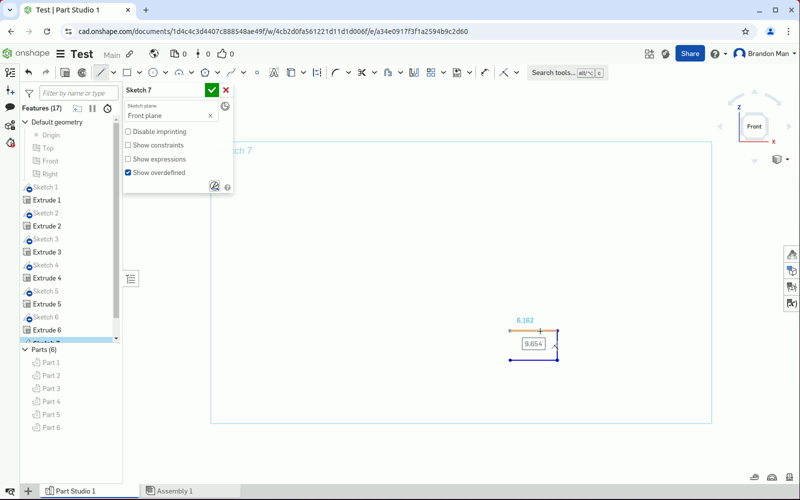
mouse_move(510, 360)
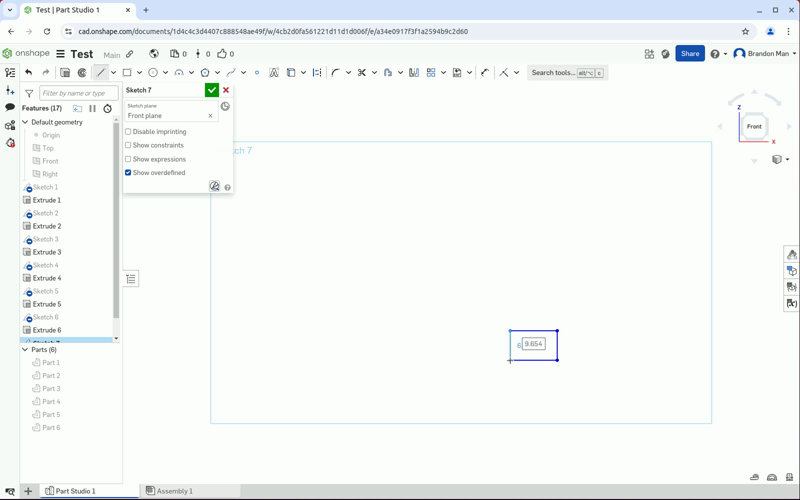
key_up(shift)
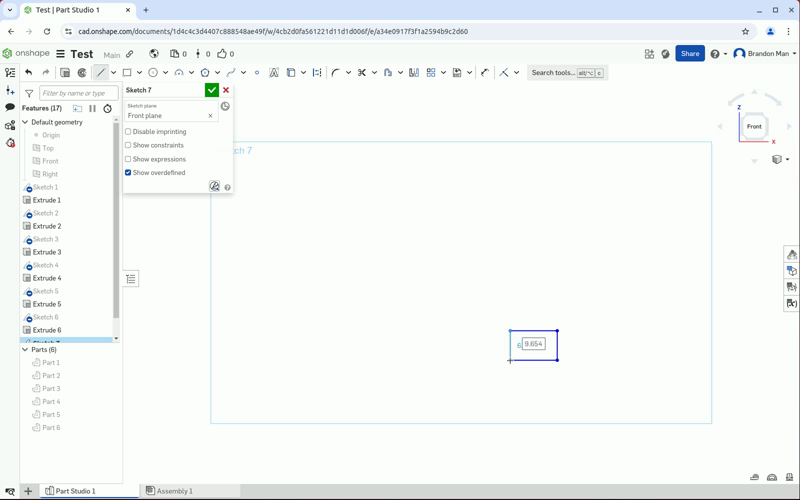
click(510, 360)
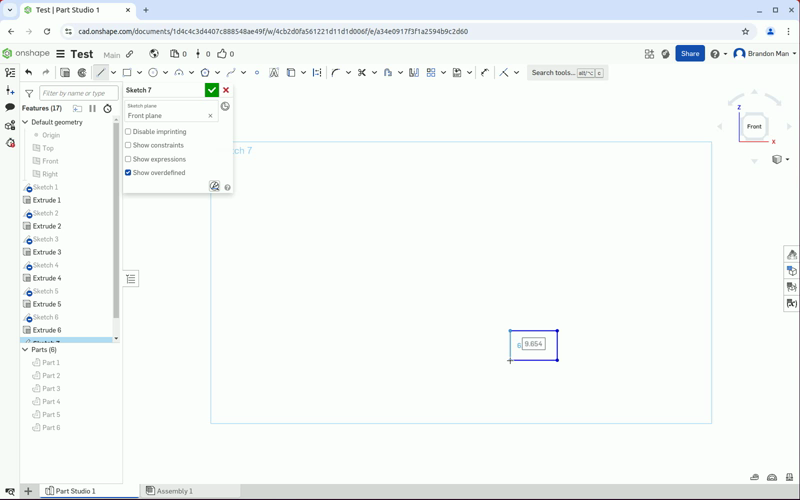
key(esc)
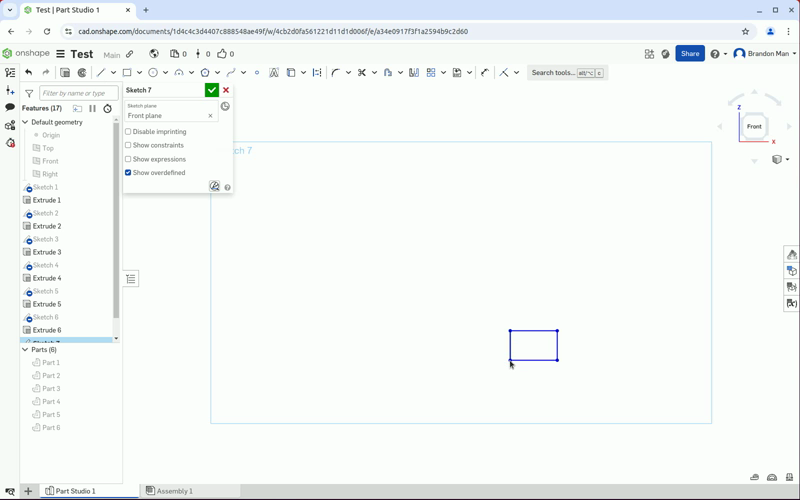
mouse_move(535, 358)
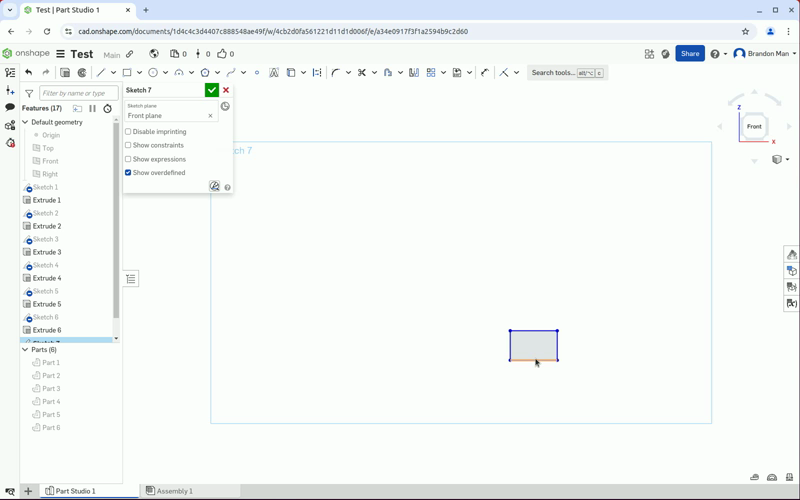
scroll(6)
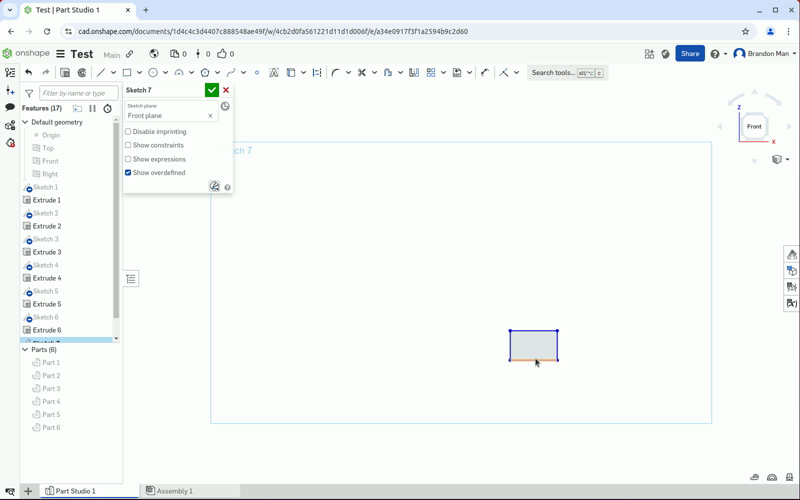
scroll(6)
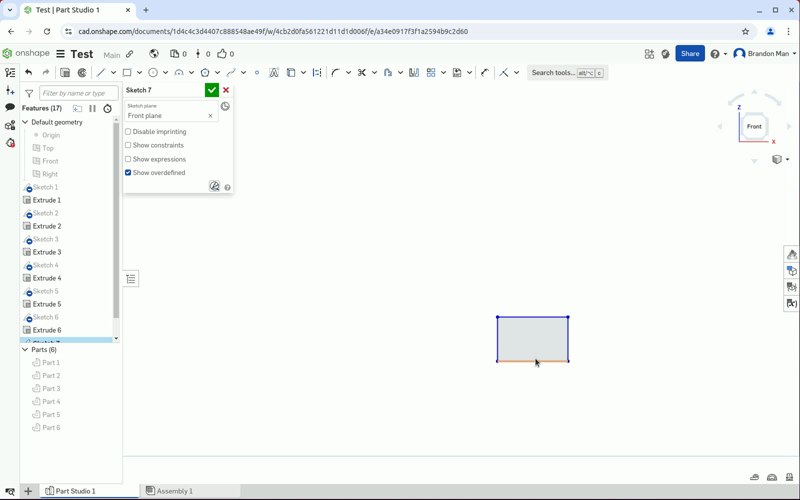
scroll(6)
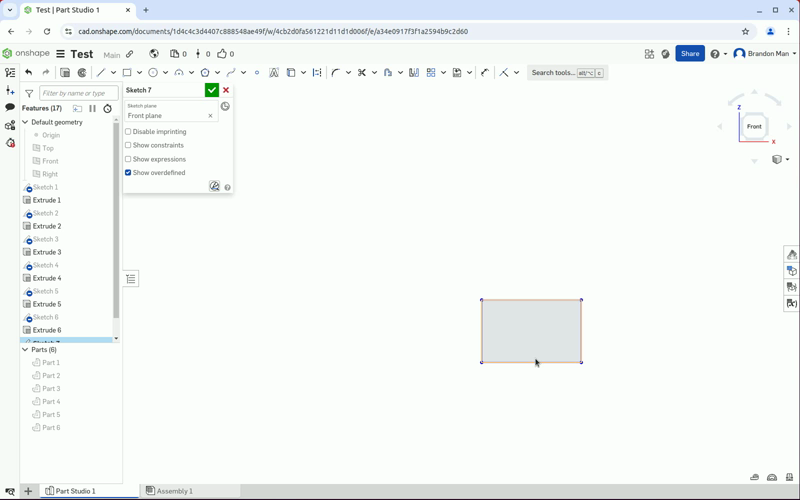
scroll(6)
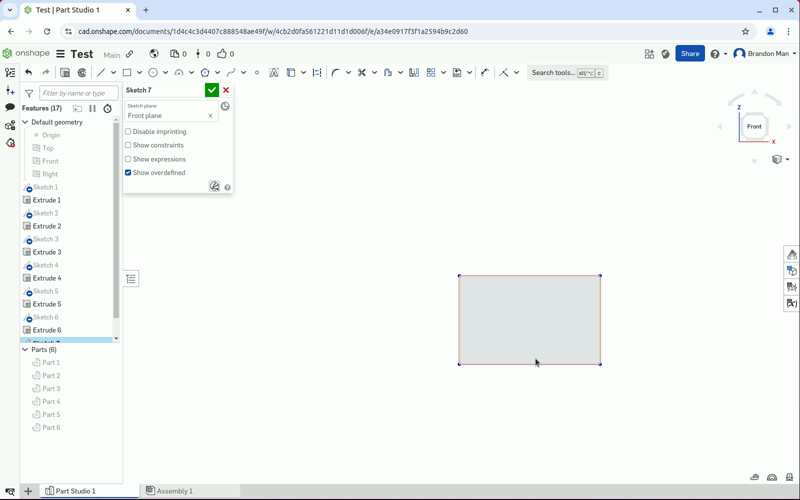
scroll(6)
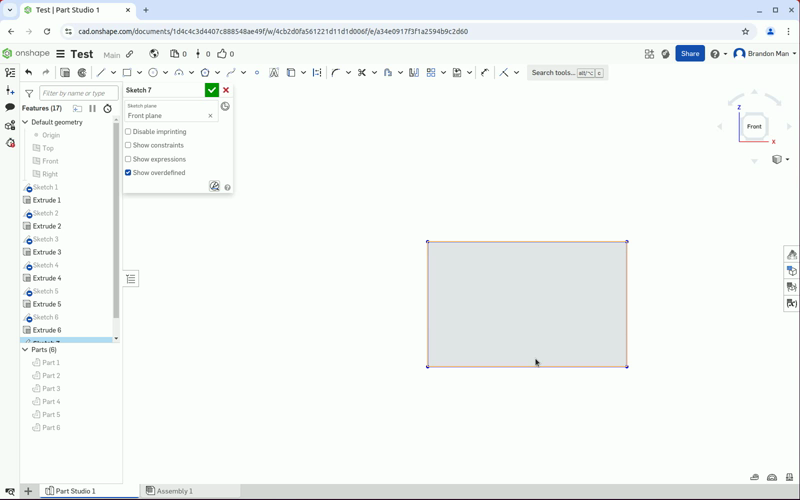
scroll(6)
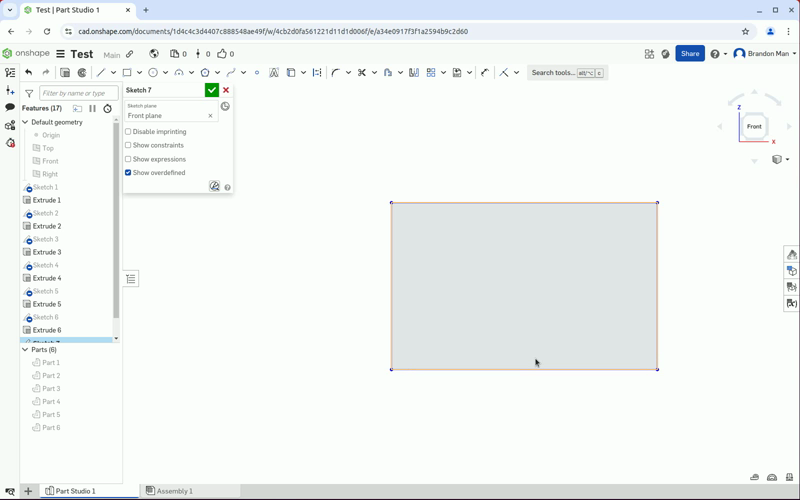
scroll(6)
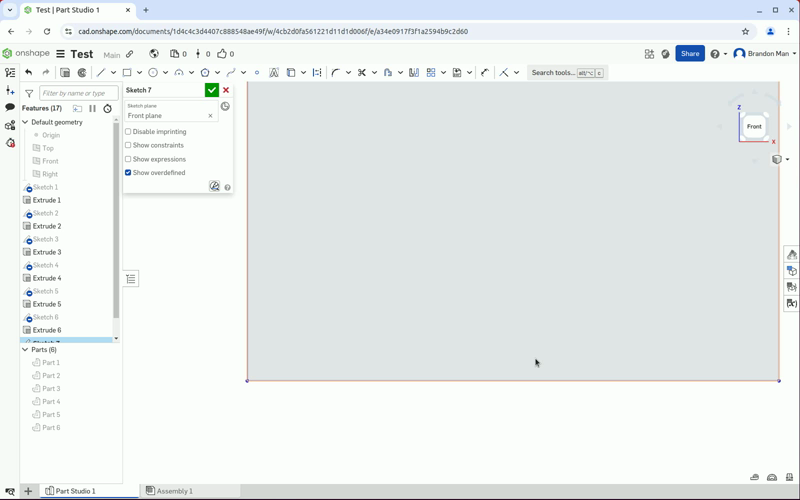
click(535, 358)
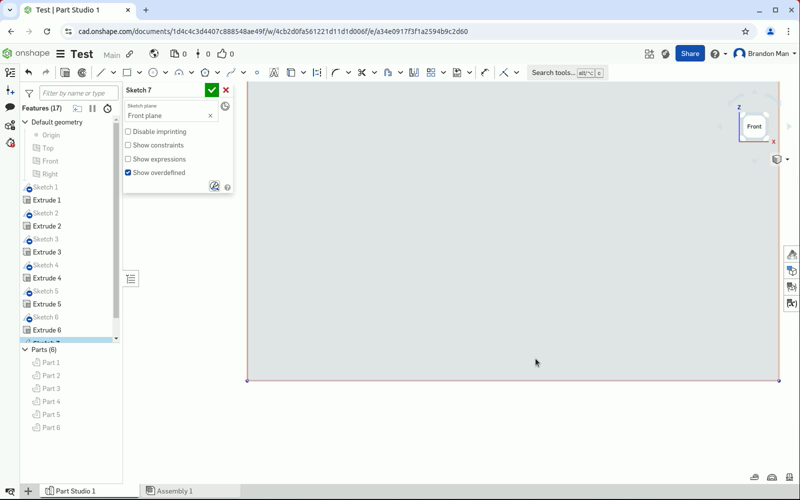
scroll(-6)
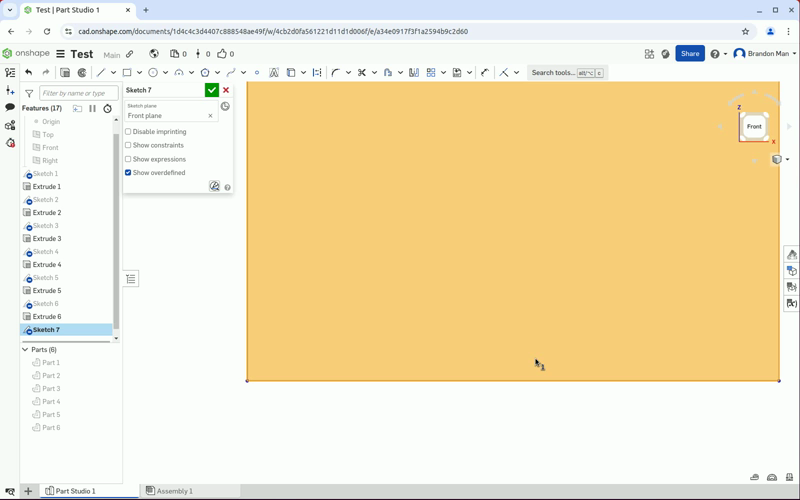
scroll(-6)
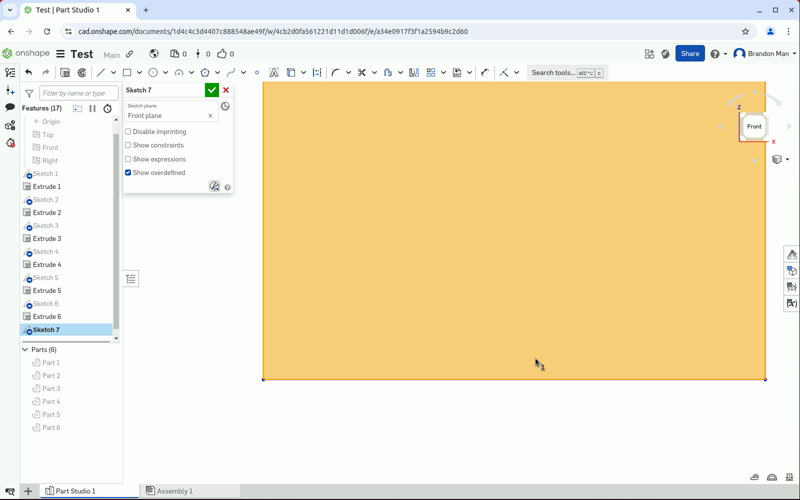
scroll(-6)
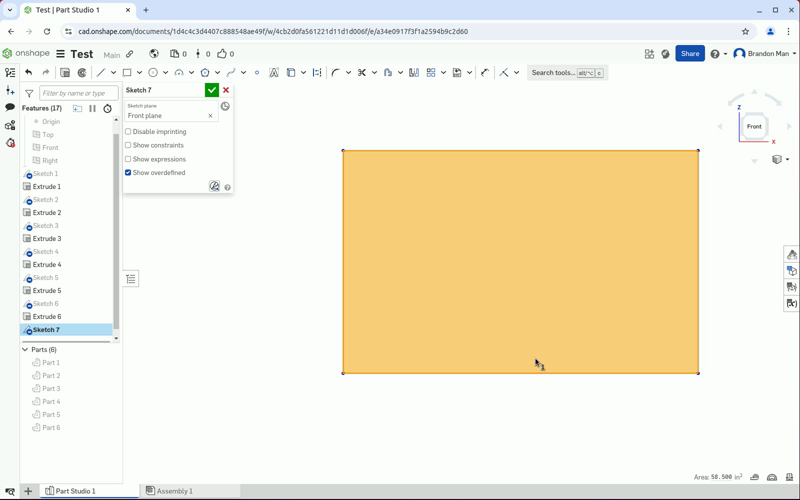
scroll(-6)
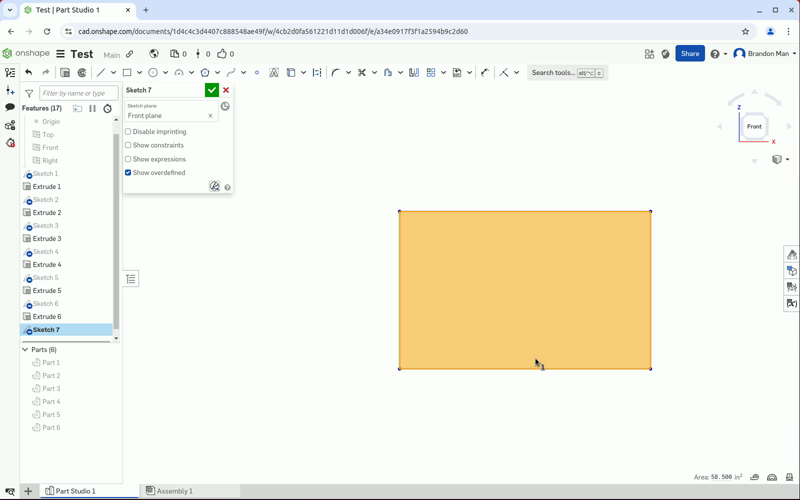
scroll(-6)
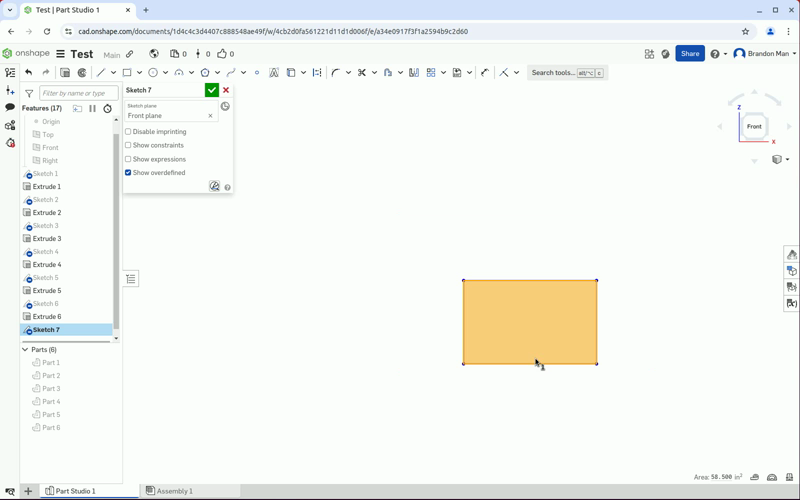
scroll(-6)
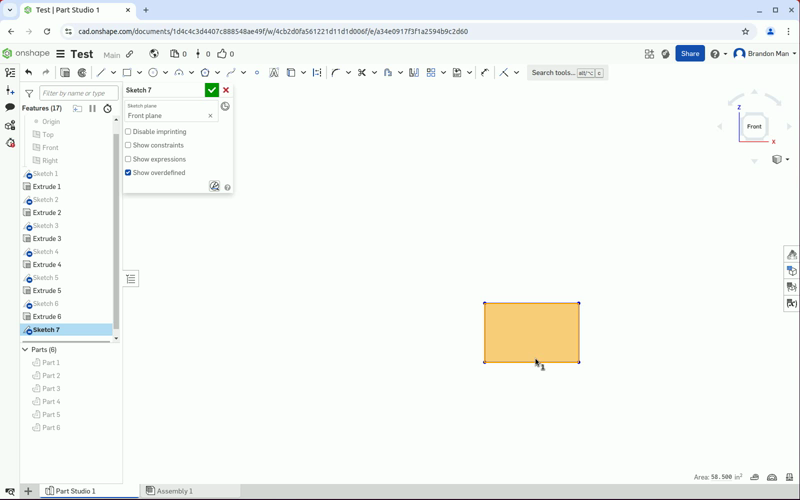
scroll(-6)
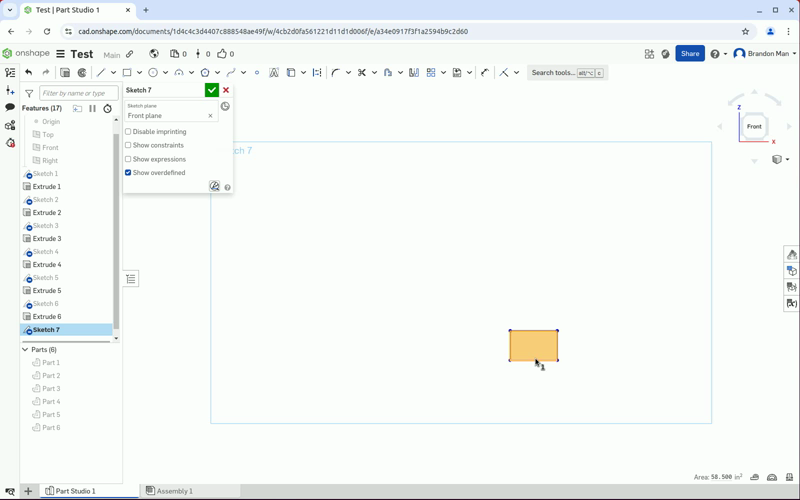
mouse_move(73, 352)
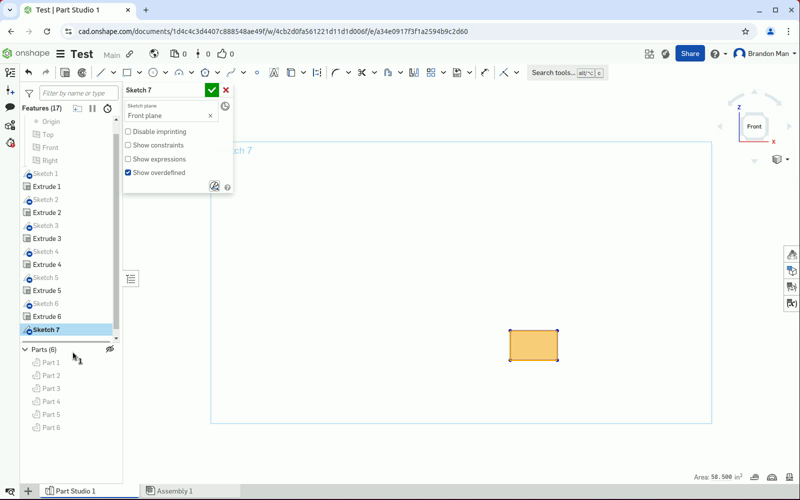
key(shift+y)
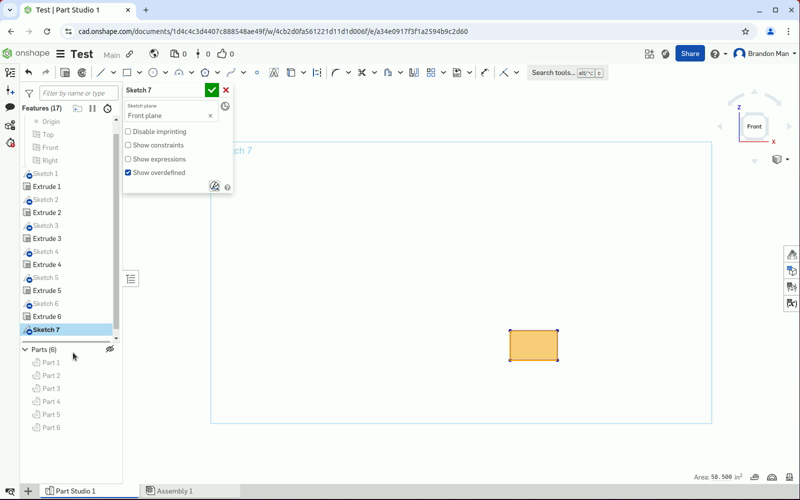
key(shift+e)
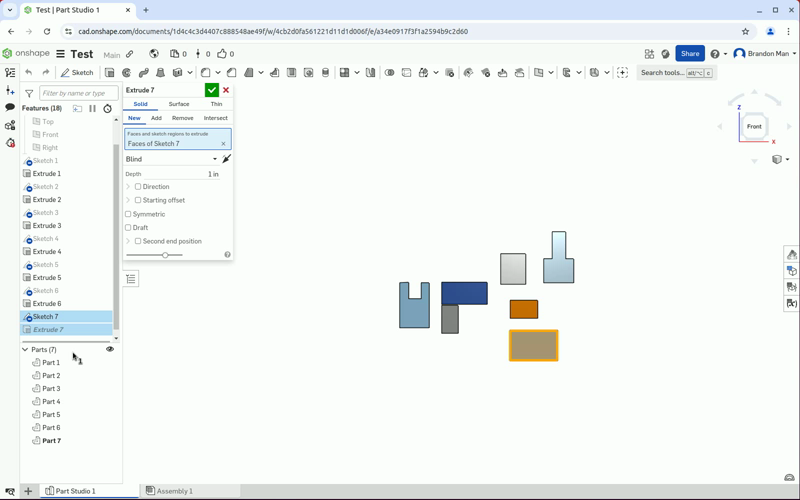
mouse_move(143, 106)
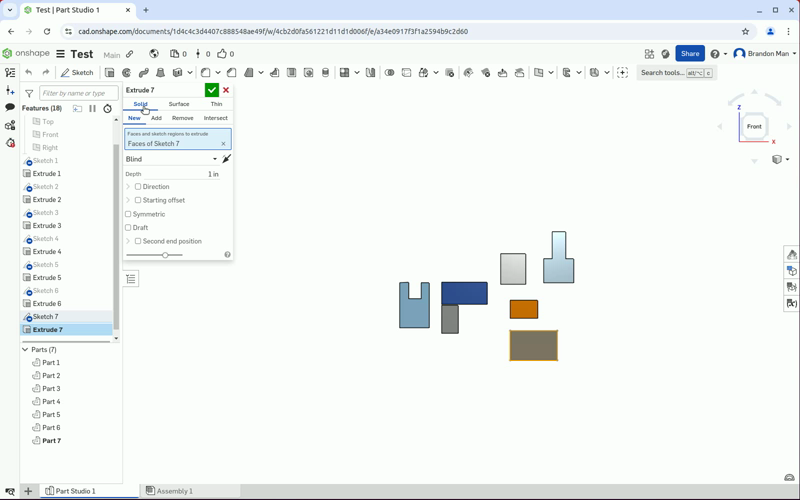
click(143, 106)
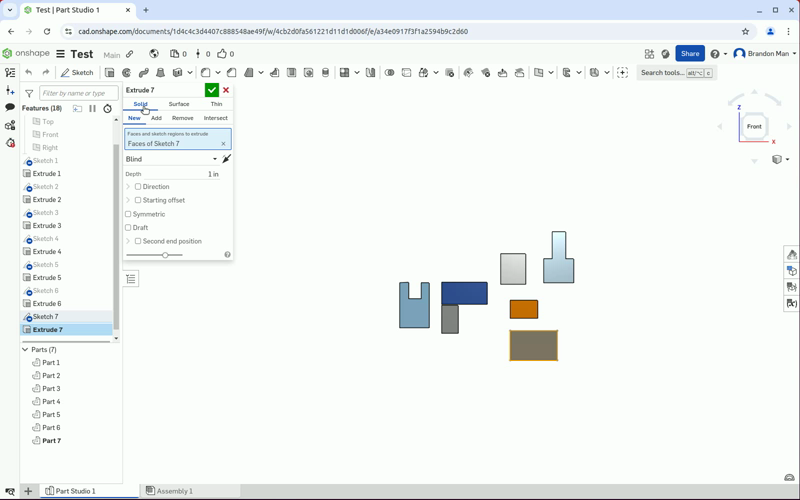
mouse_move(137, 120)
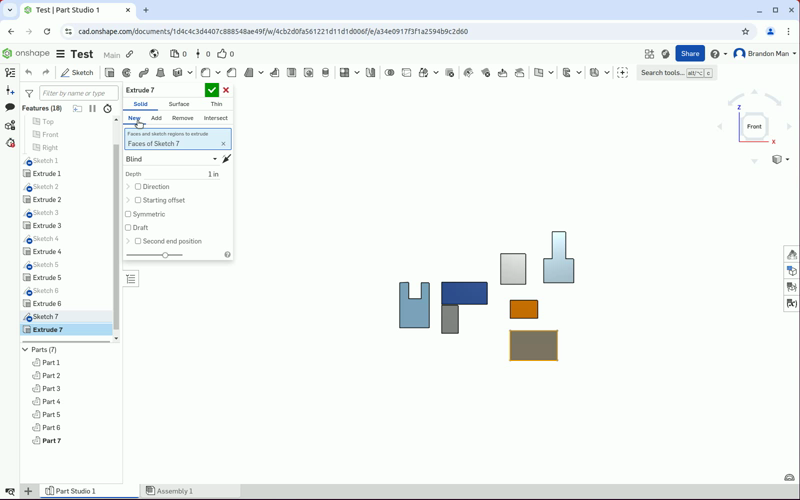
click(137, 120)
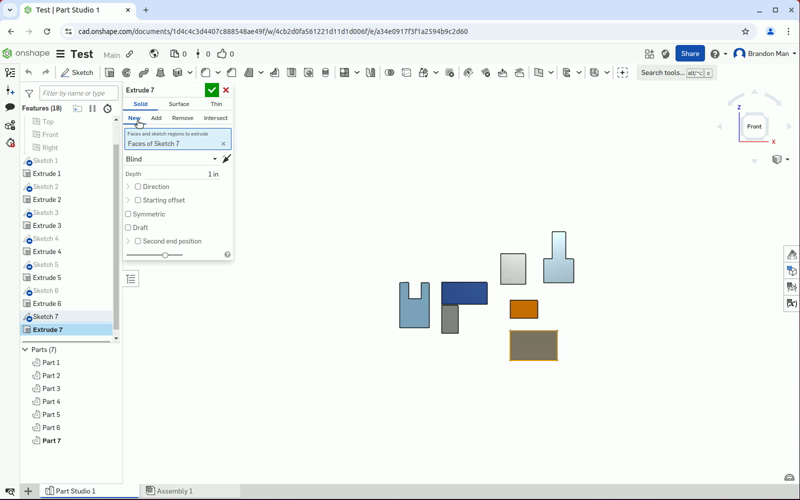
key(tab, 4)
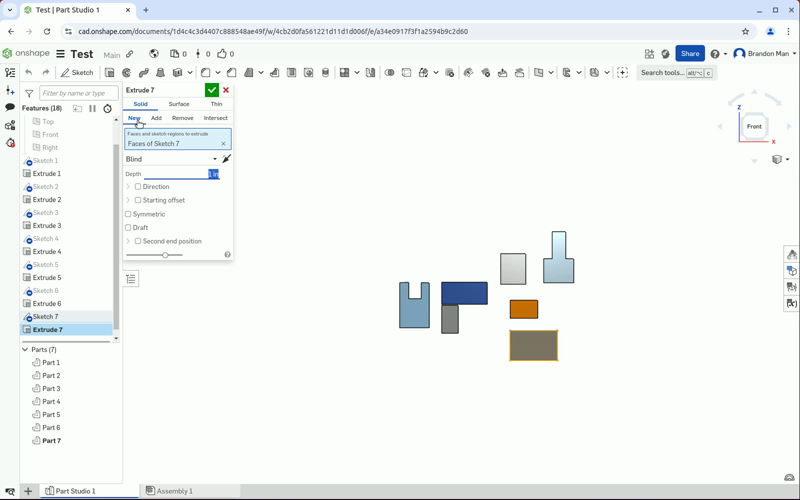
text(0.481)
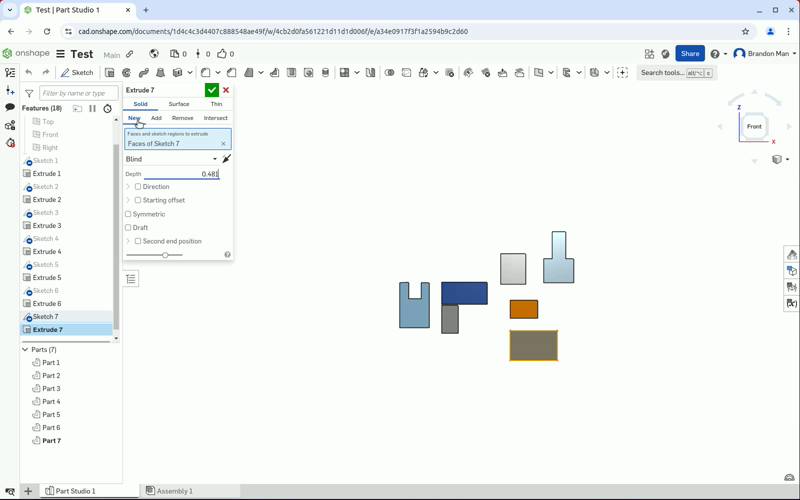
key(enter)
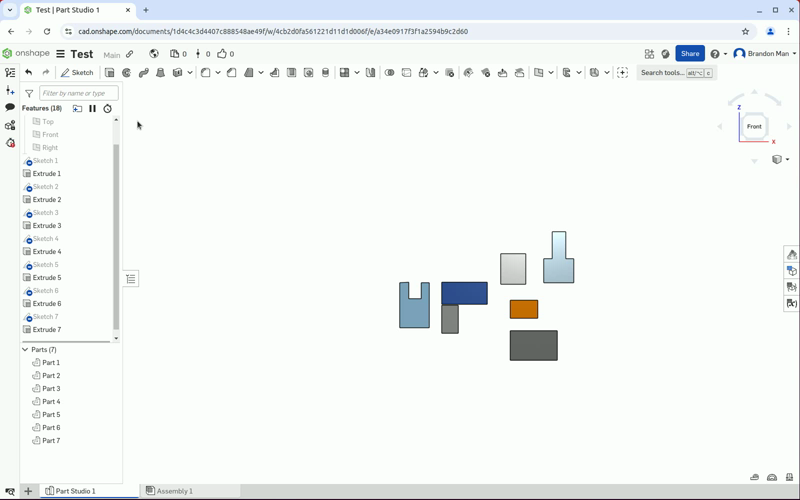
key(shift+h)
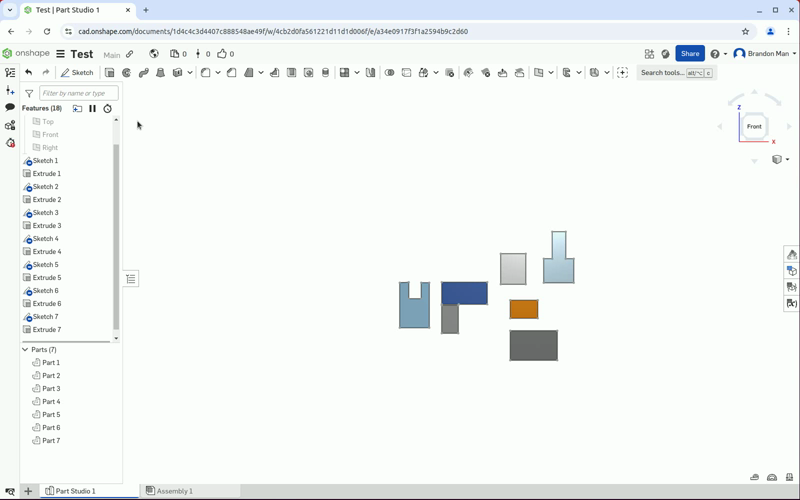
key(shift+h)
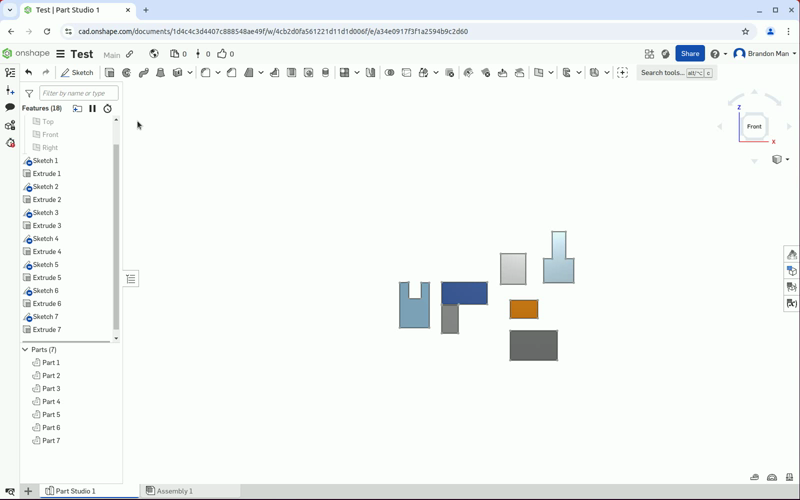
key(shift+7)
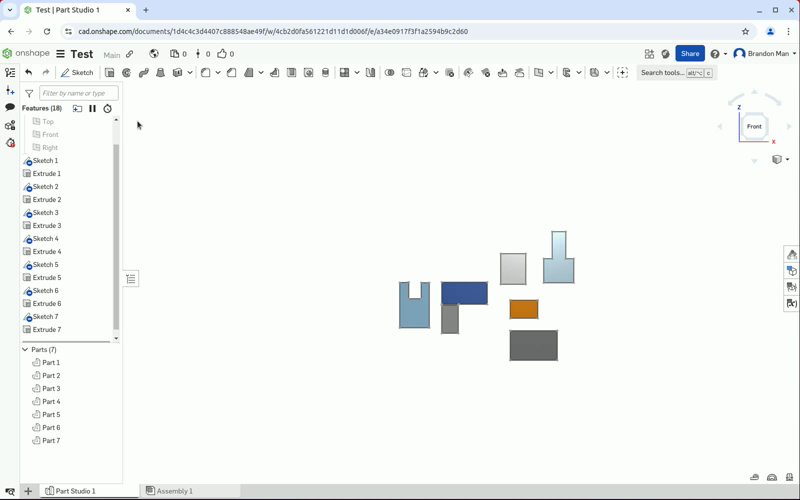
key(left, 2)
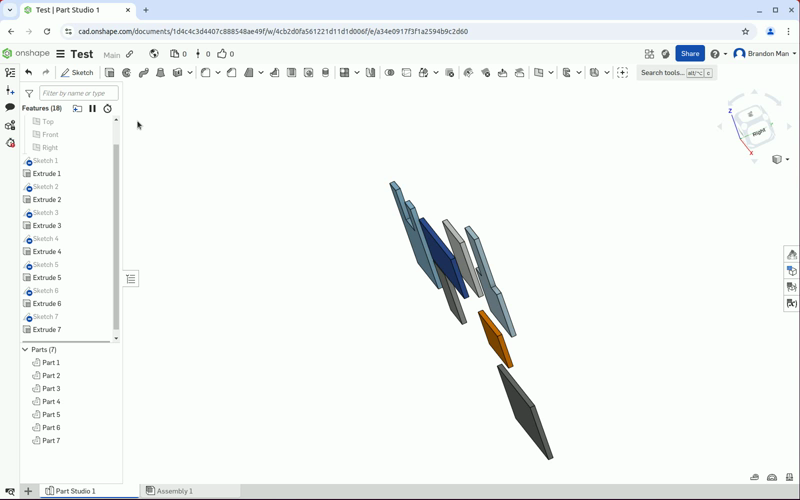
key(down, 2)
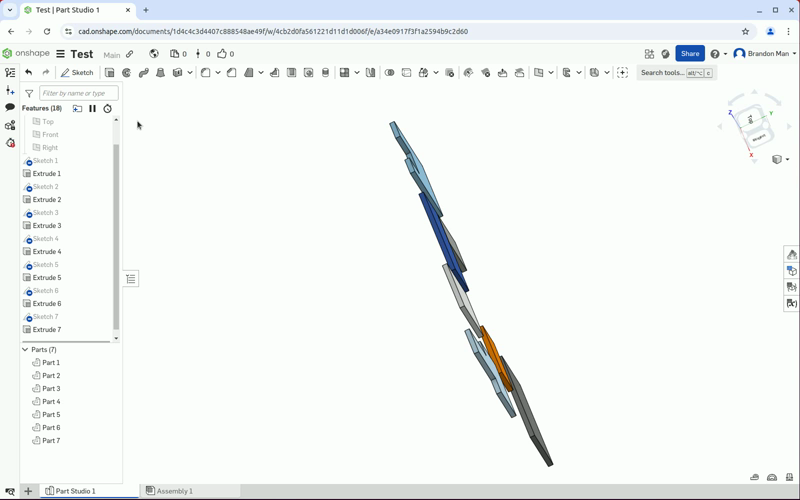
key(up, 2)
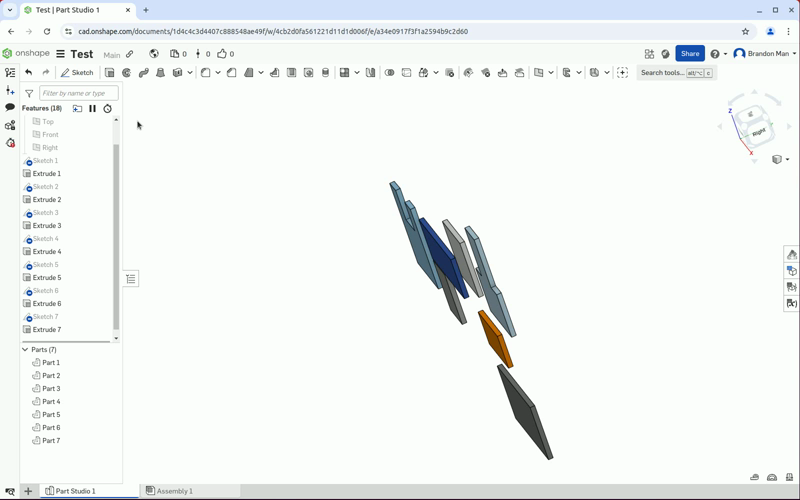
key(right, 2)
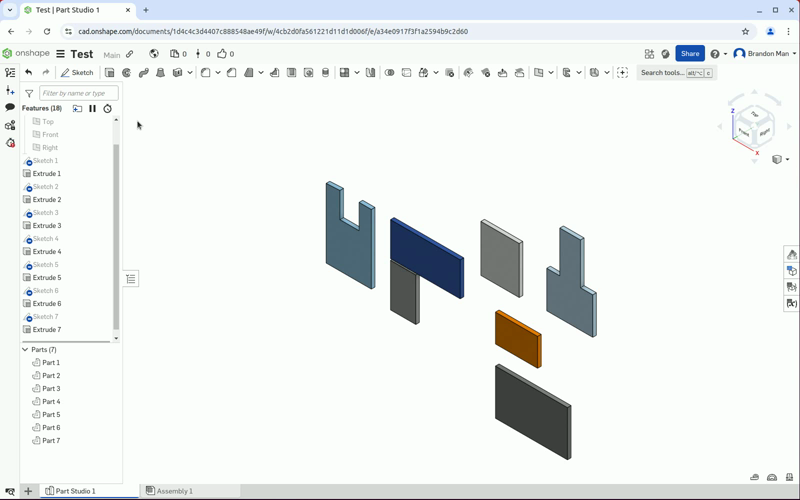
mouse_move(69, 163)
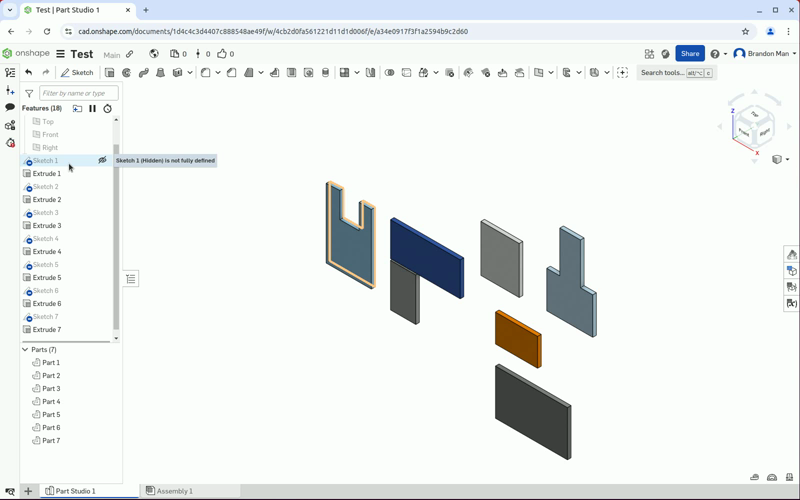
click(69, 163)